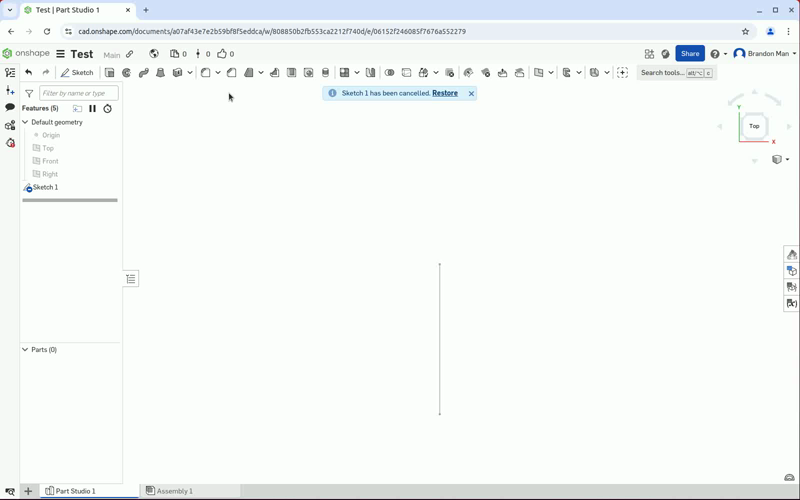
key(shift+h)
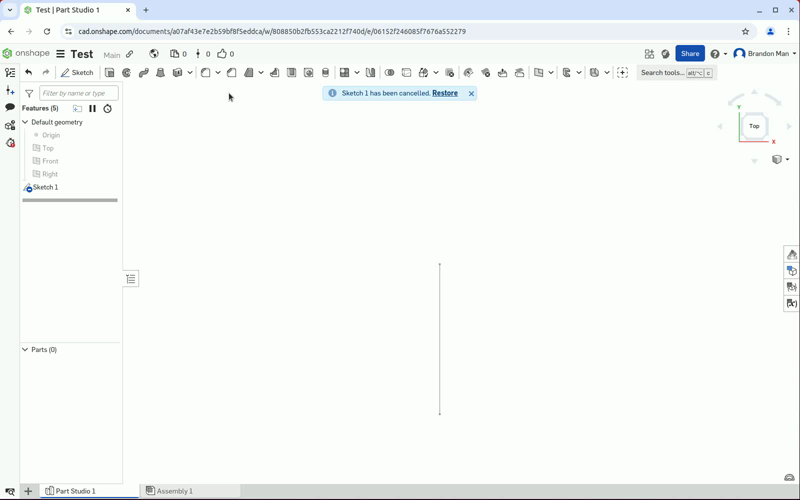
key(shift+s)
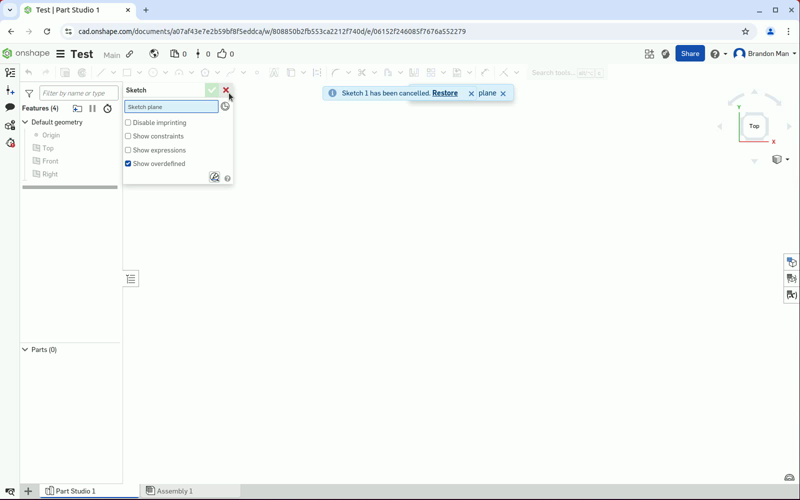
mouse_move(73, 150)
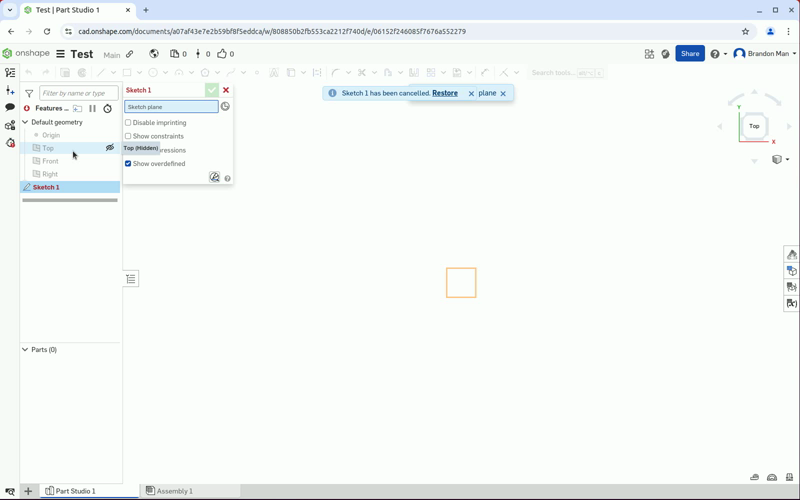
click(73, 150)
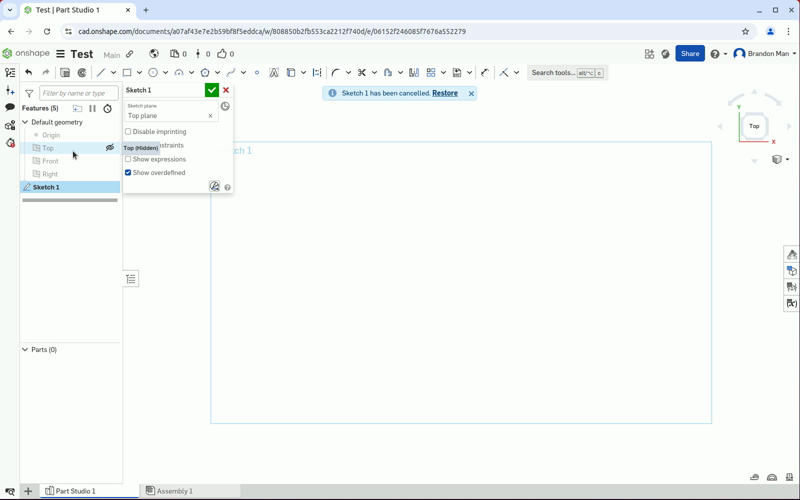
mouse_move(73, 352)
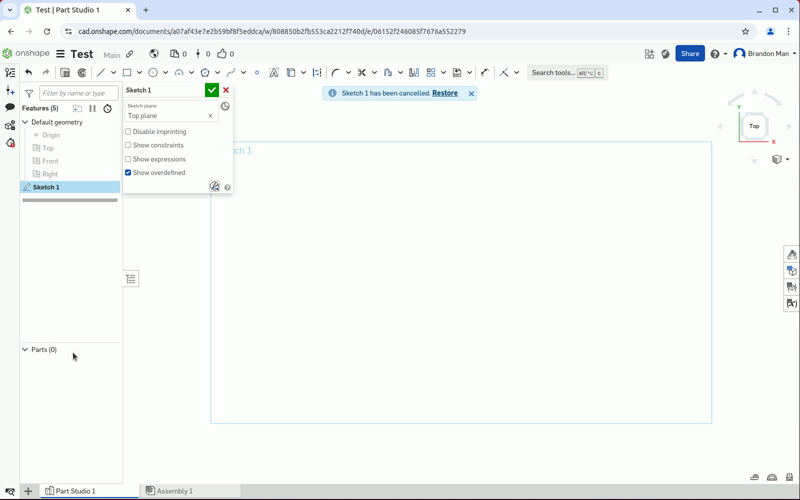
key(y)
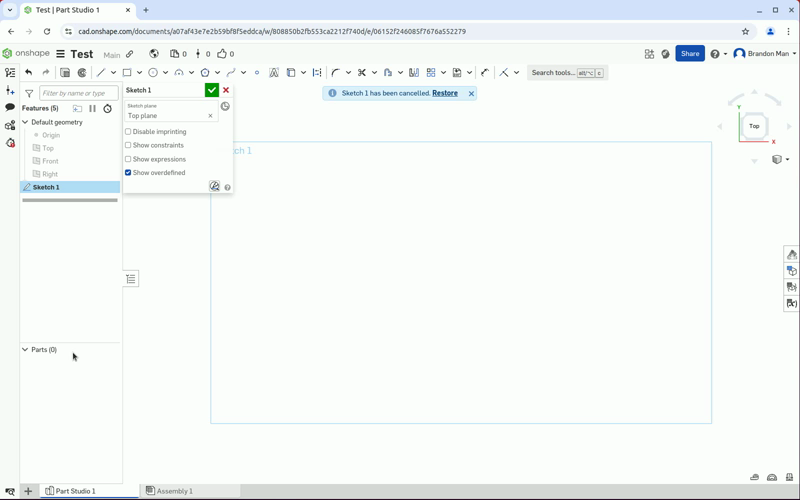
key(l)
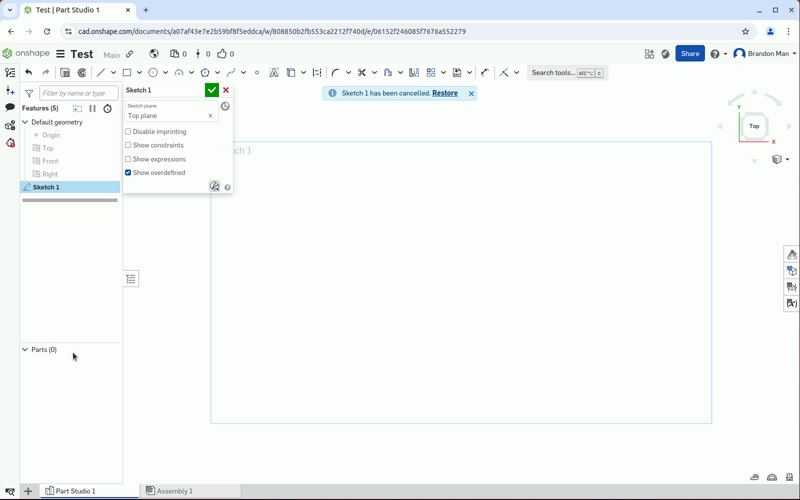
key_down(shift)
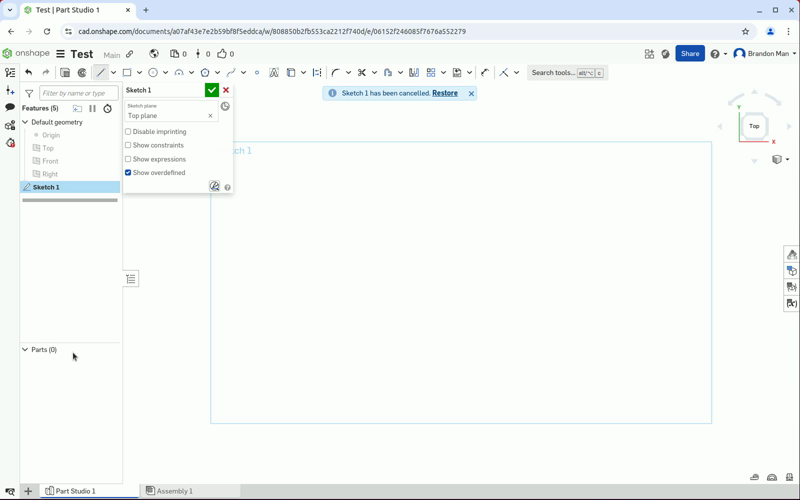
mouse_move(348, 343)
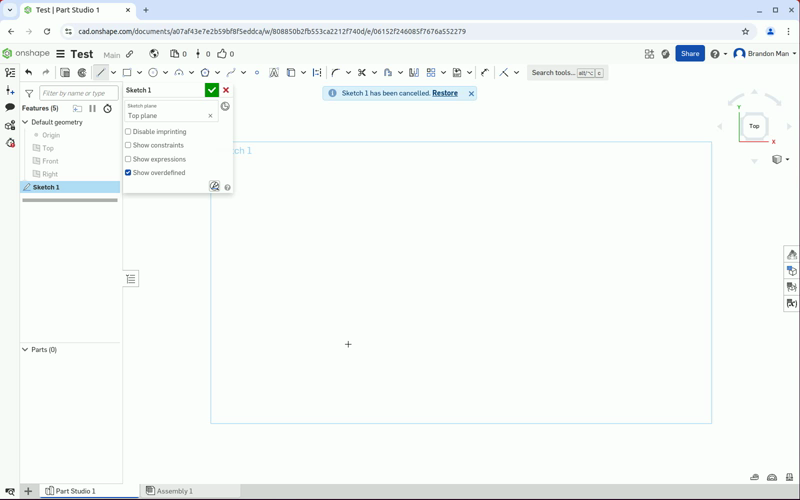
click(348, 343)
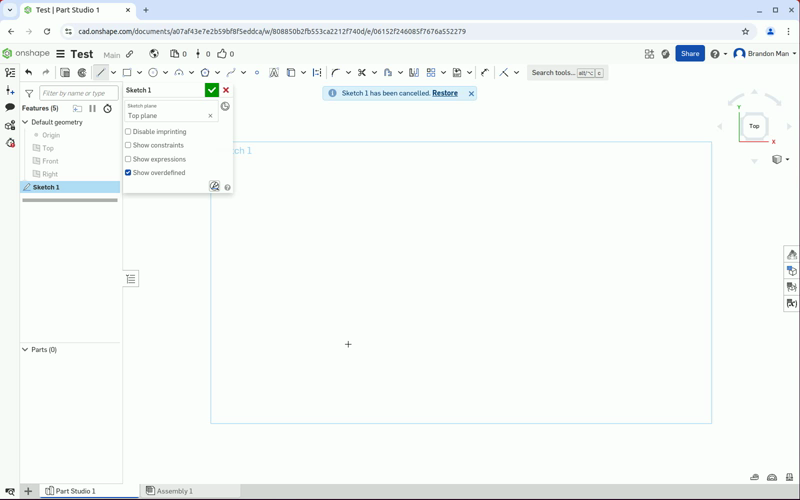
key_up(shift)
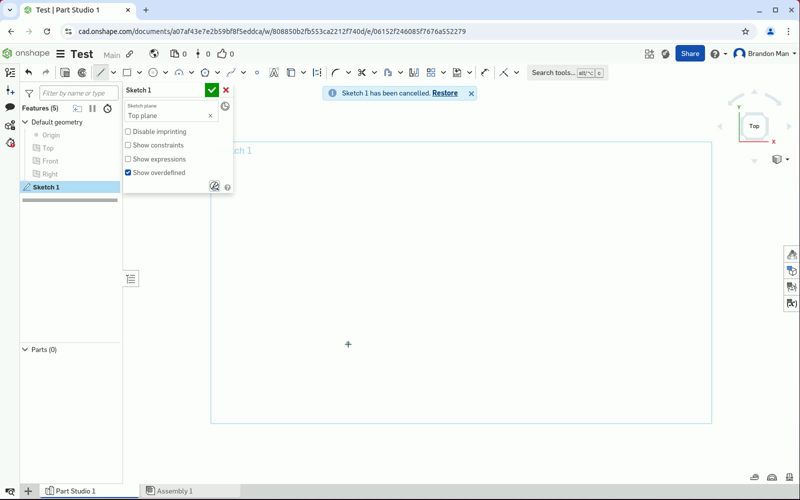
key_down(shift)
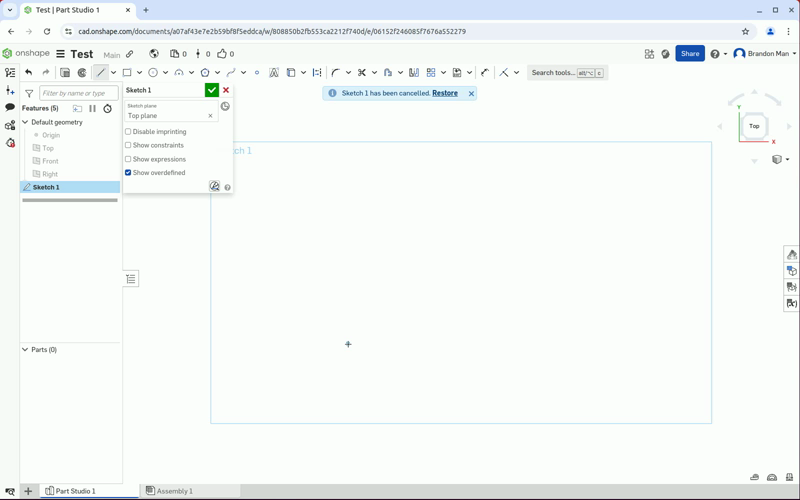
mouse_move(378, 343)
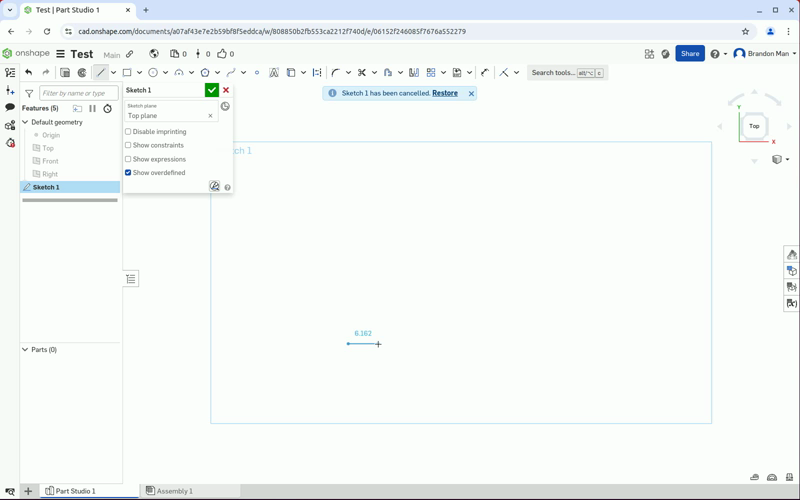
mouse_move(381, 343)
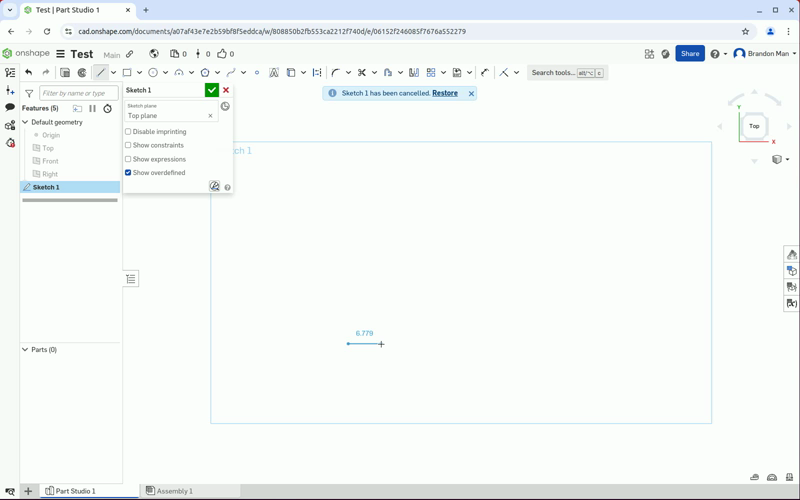
click(381, 343)
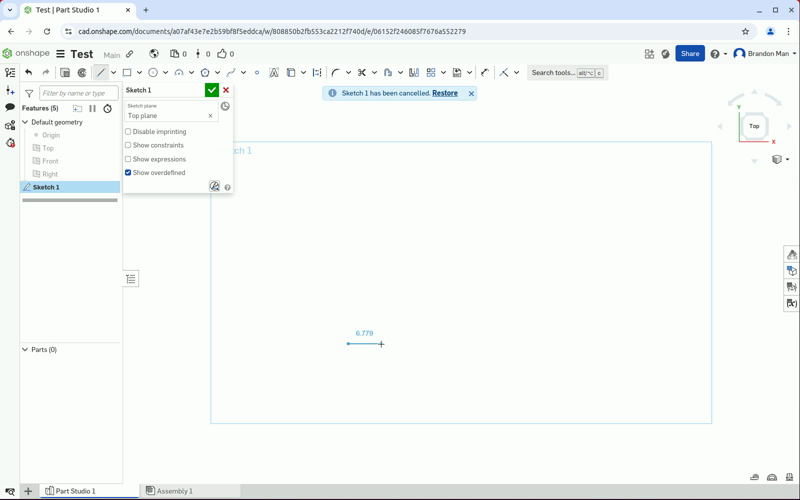
key_up(shift)
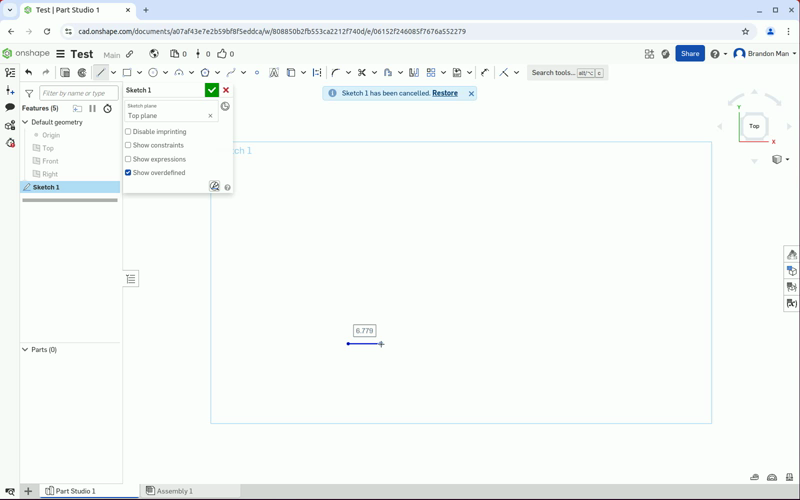
key(esc)
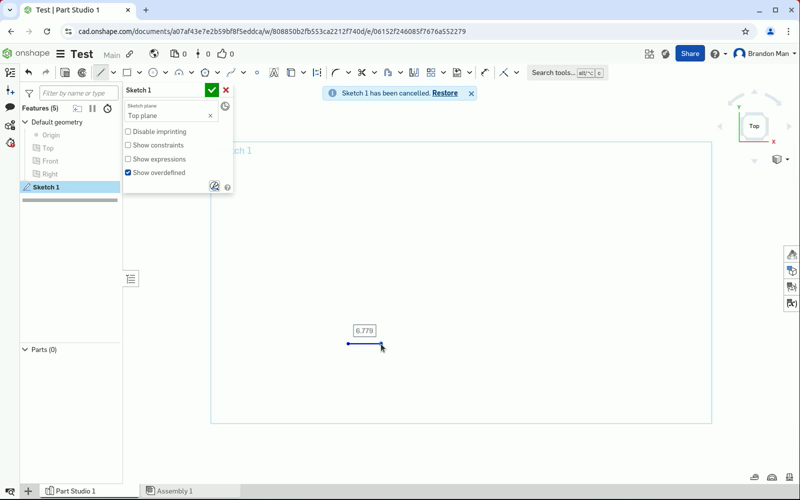
key(a)
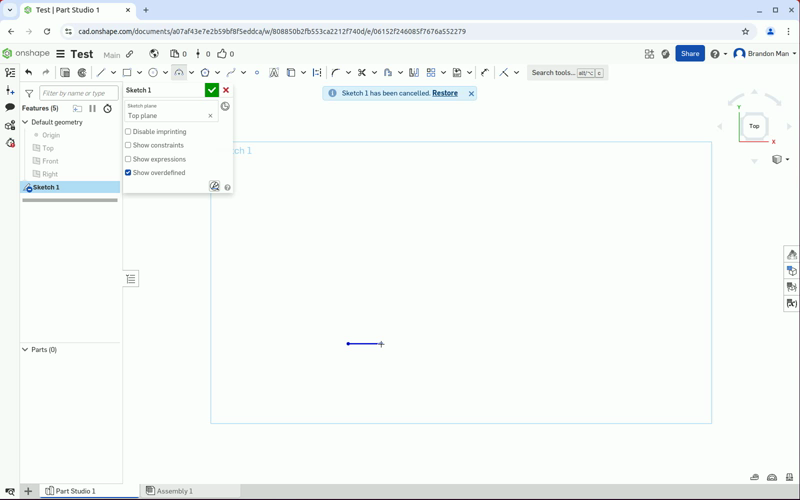
mouse_move(381, 343)
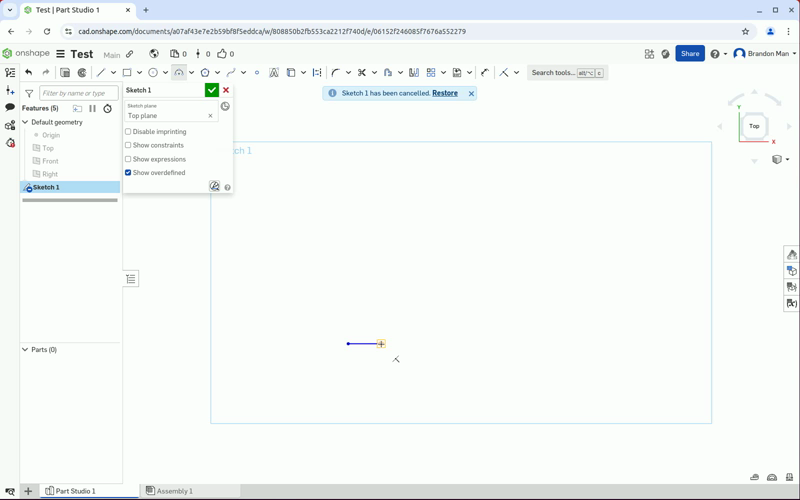
click(381, 343)
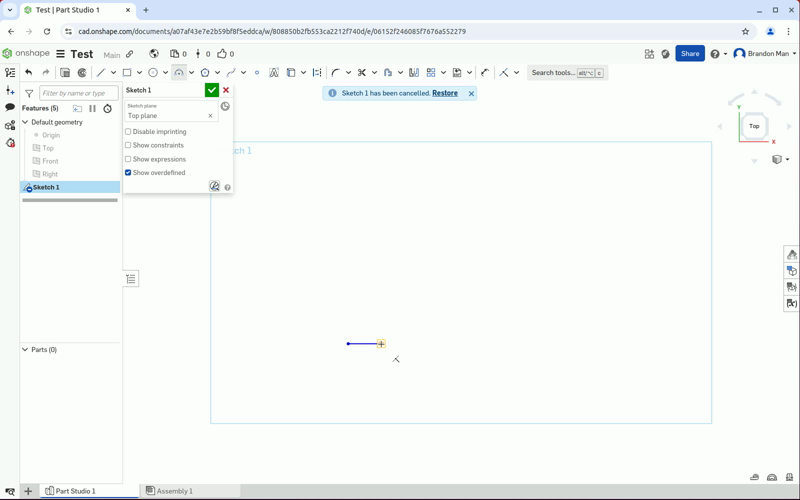
key_down(shift)
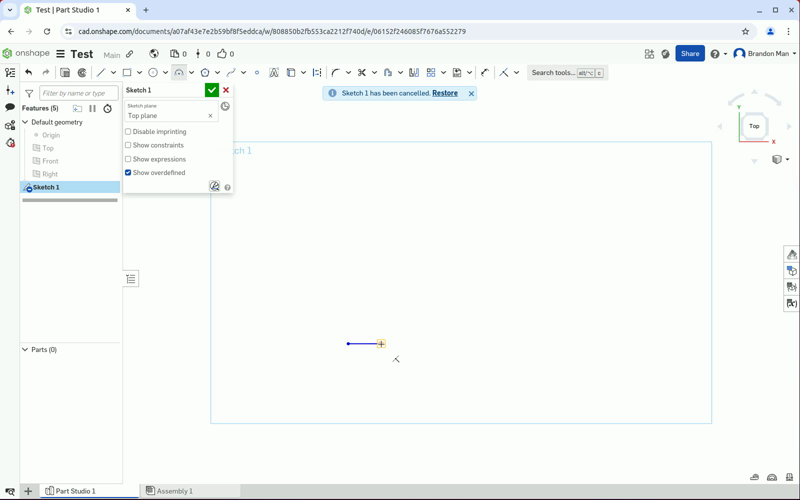
mouse_move(459, 223)
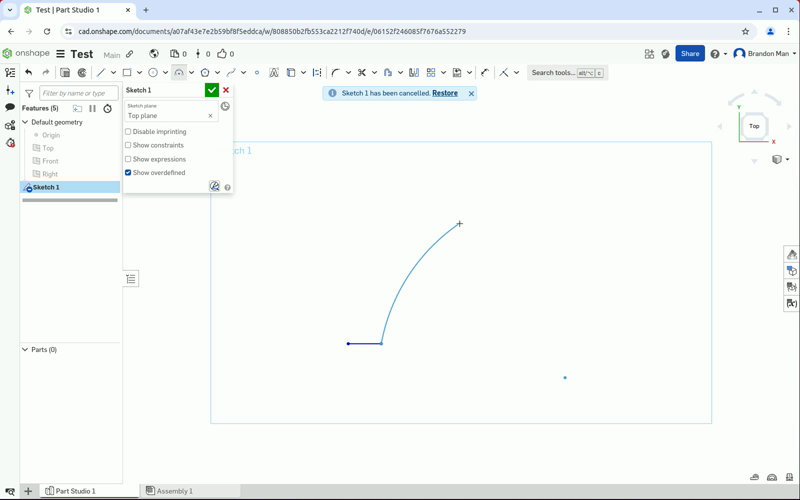
click(459, 223)
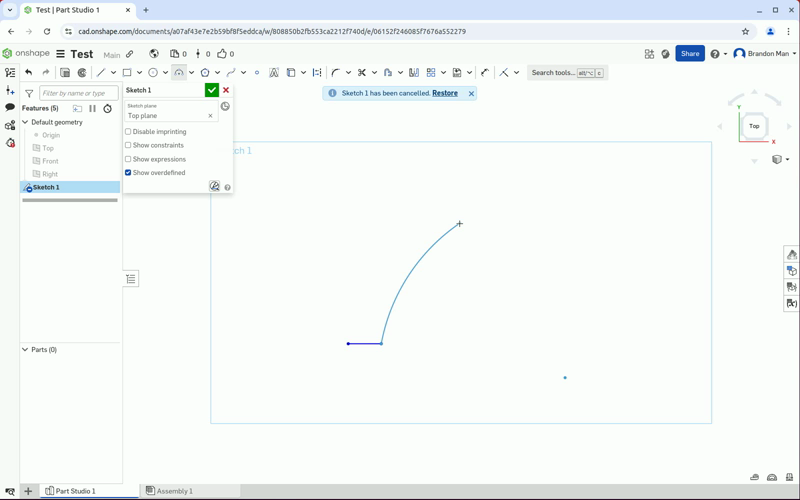
mouse_move(387, 262)
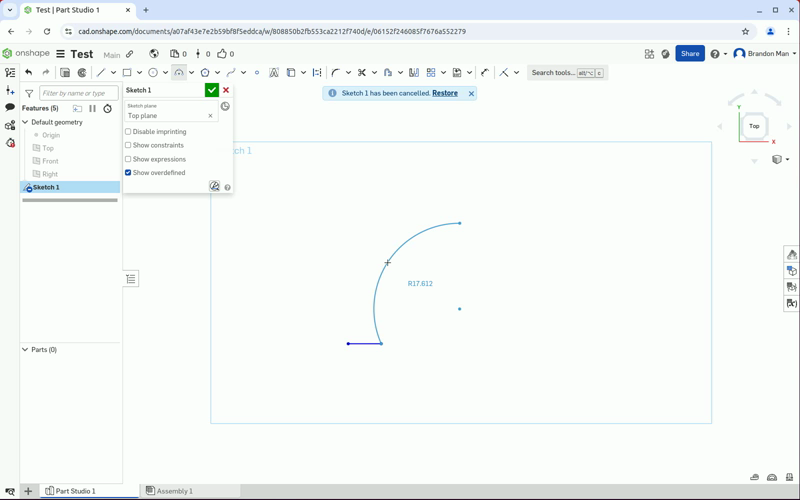
click(387, 262)
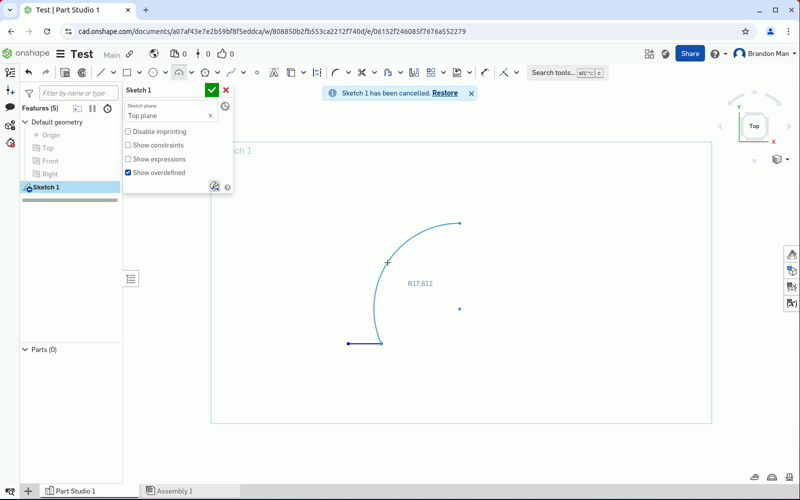
key_up(shift)
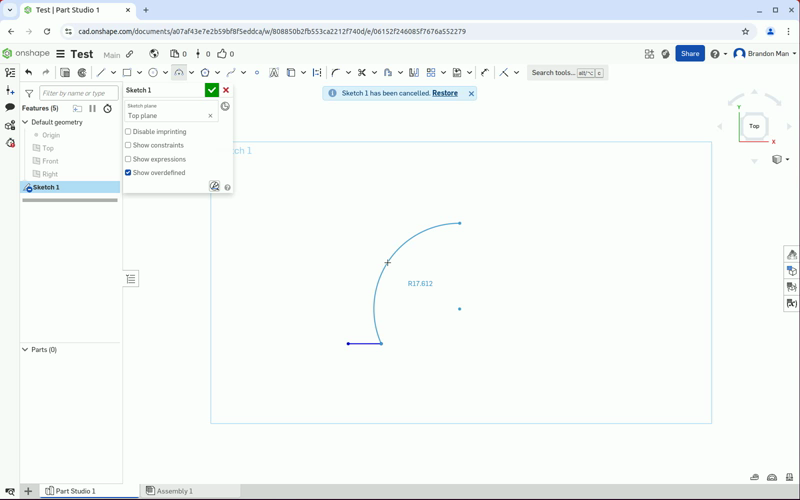
key(esc)
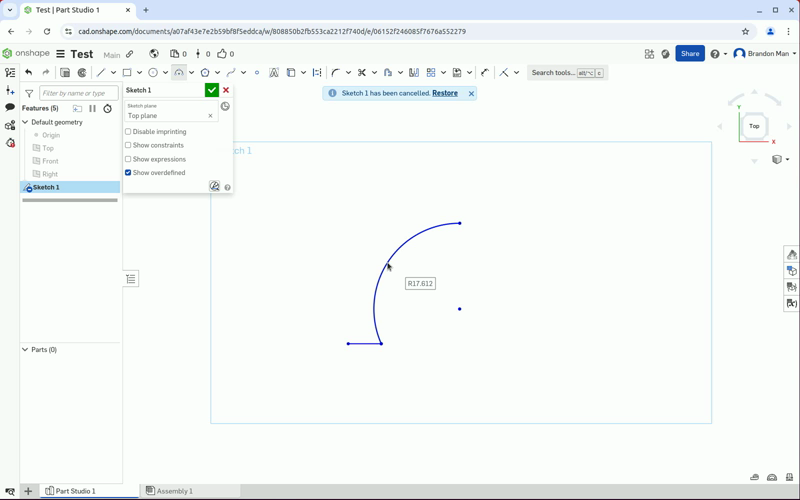
key(l)
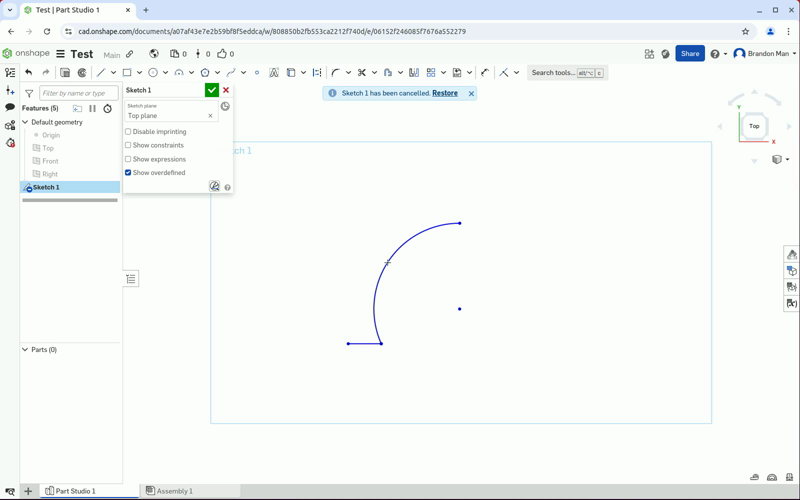
mouse_move(459, 223)
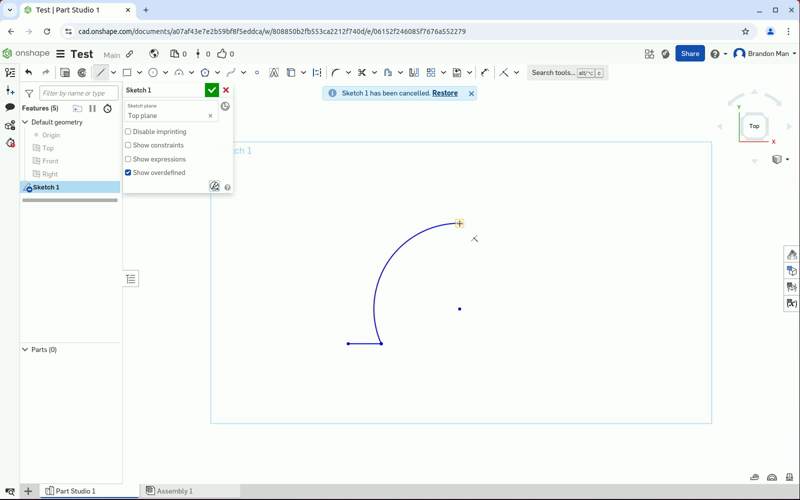
click(459, 223)
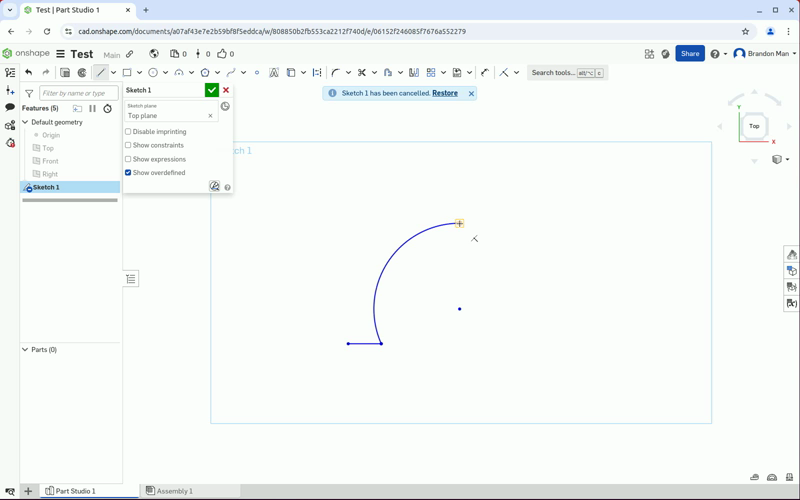
key_down(shift)
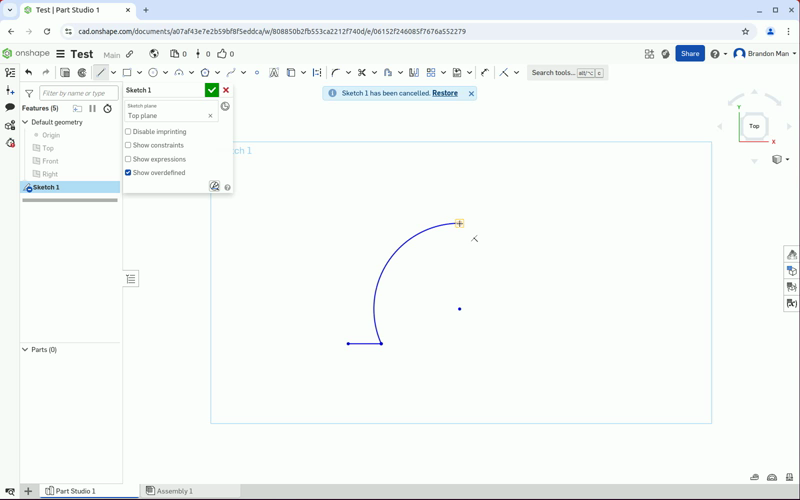
mouse_move(348, 223)
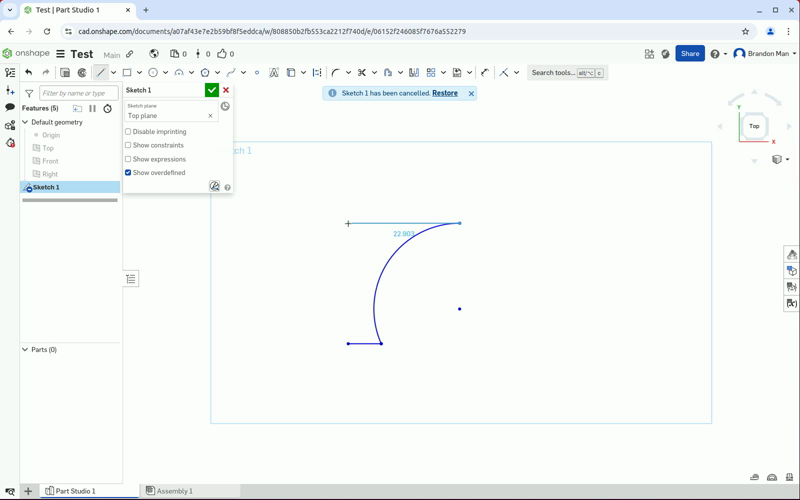
click(348, 223)
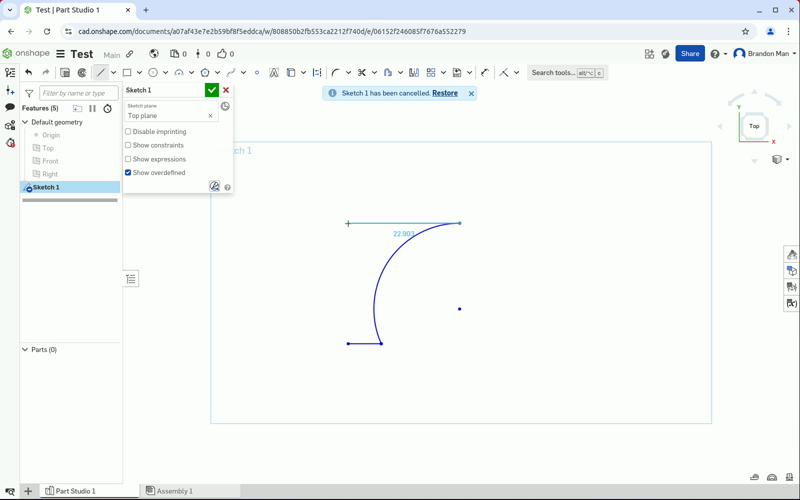
key_up(shift)
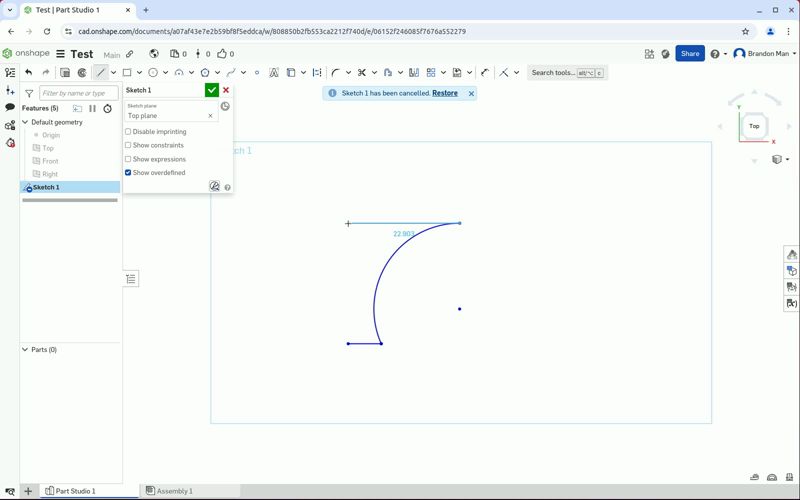
key_down(shift)
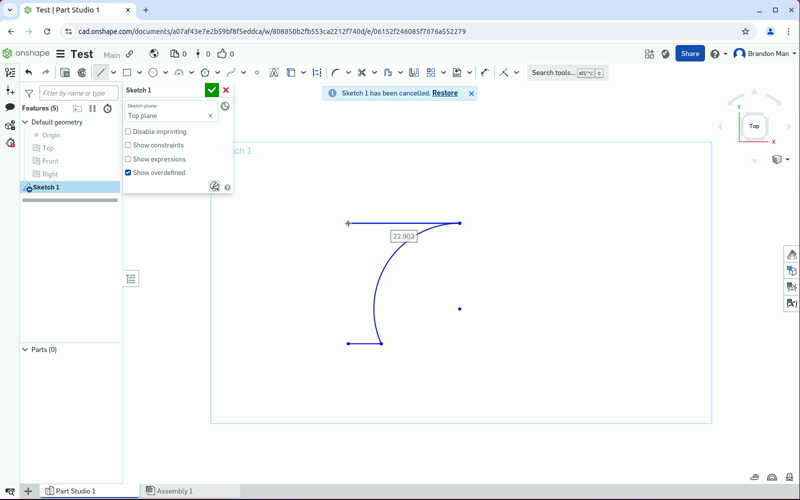
mouse_move(348, 343)
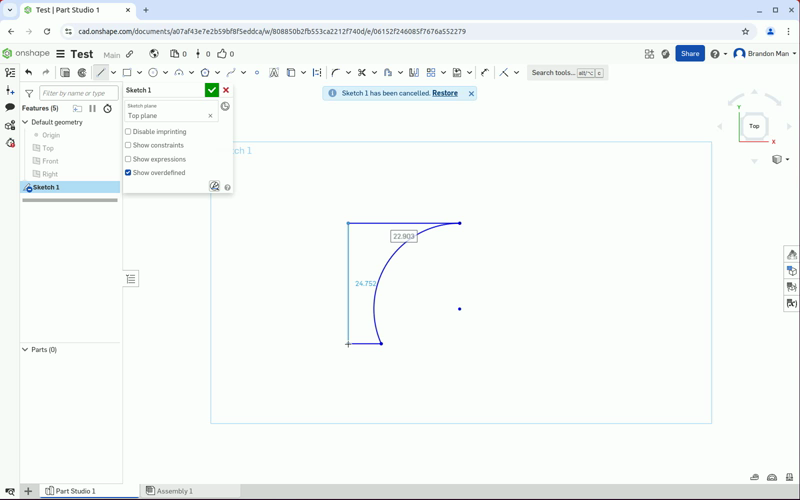
key_up(shift)
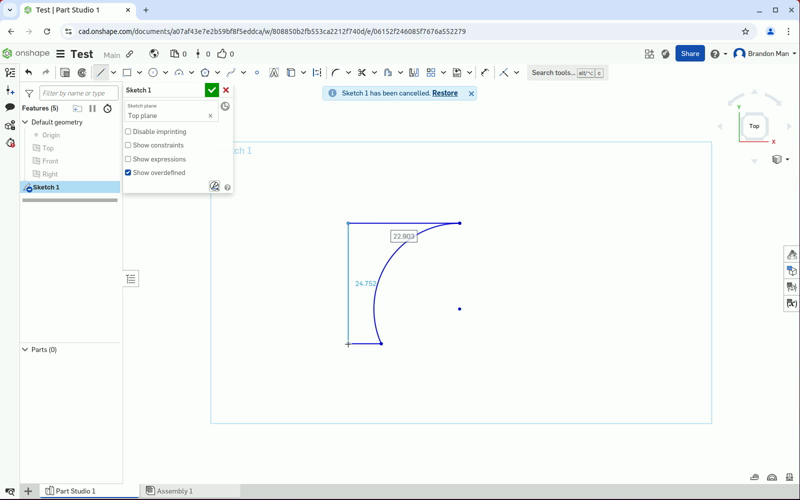
click(348, 343)
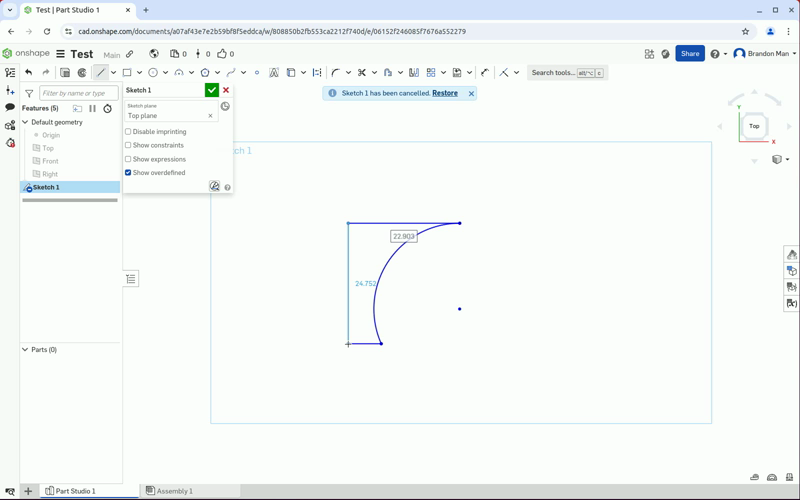
key(esc)
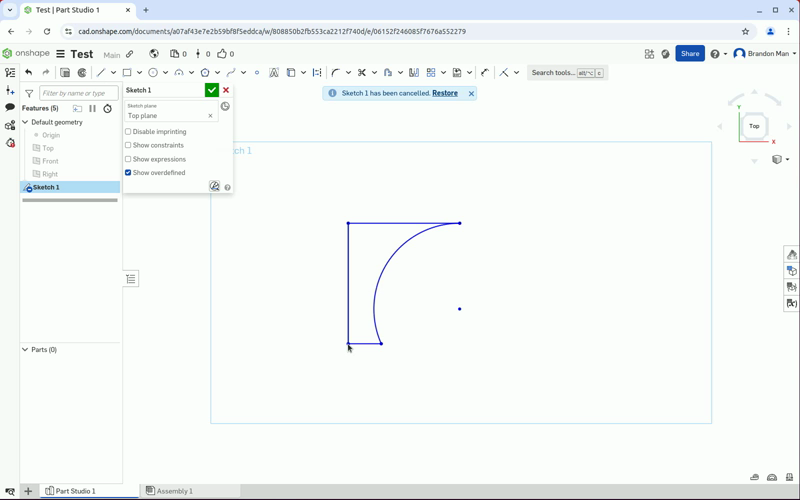
mouse_move(374, 247)
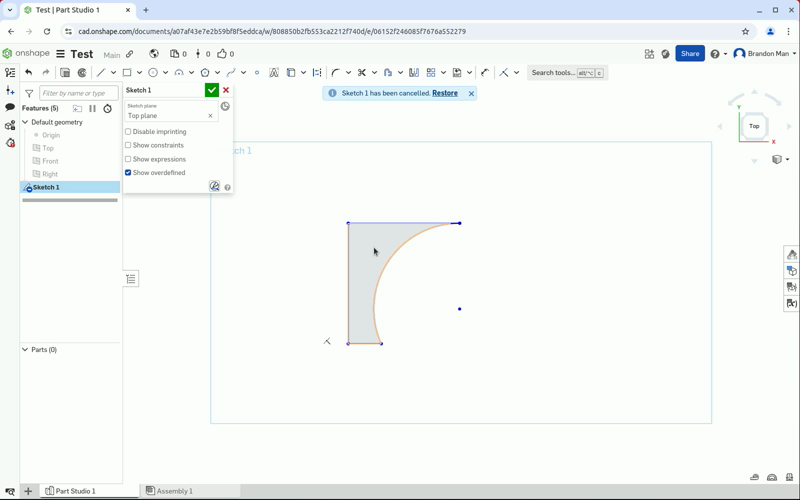
click(374, 247)
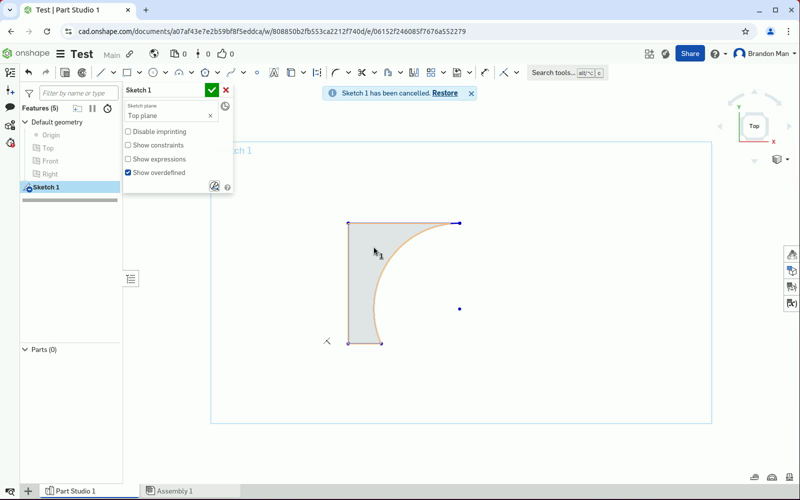
mouse_move(73, 352)
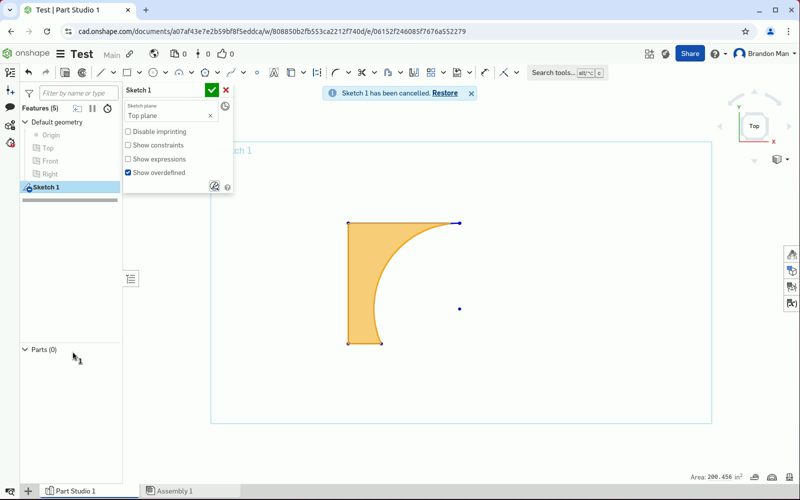
key(shift+y)
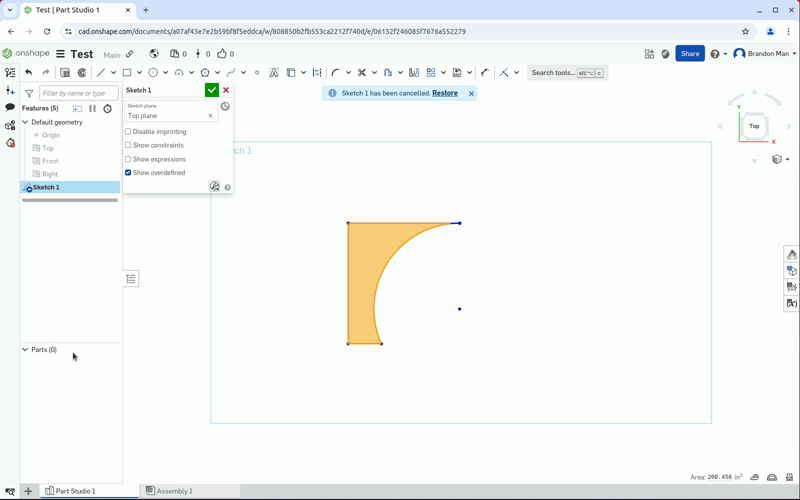
key(shift+e)
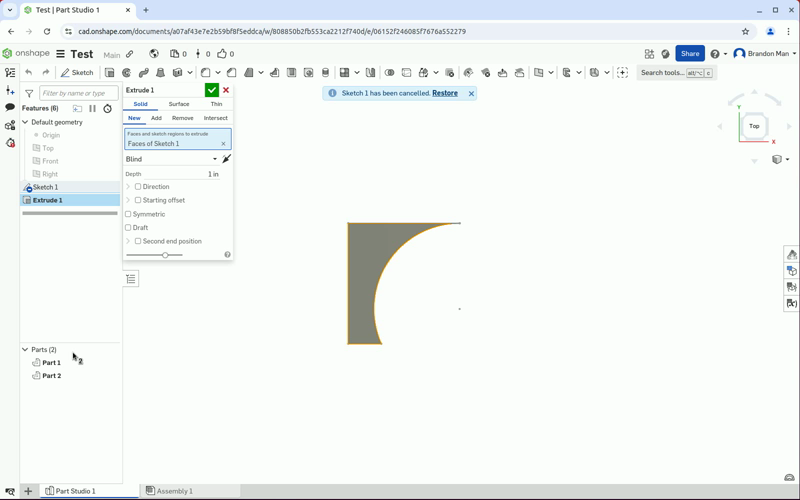
mouse_move(143, 106)
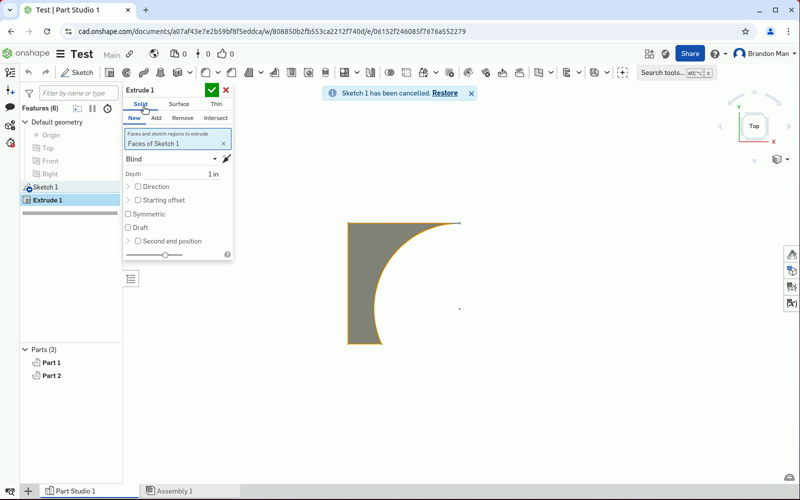
click(143, 106)
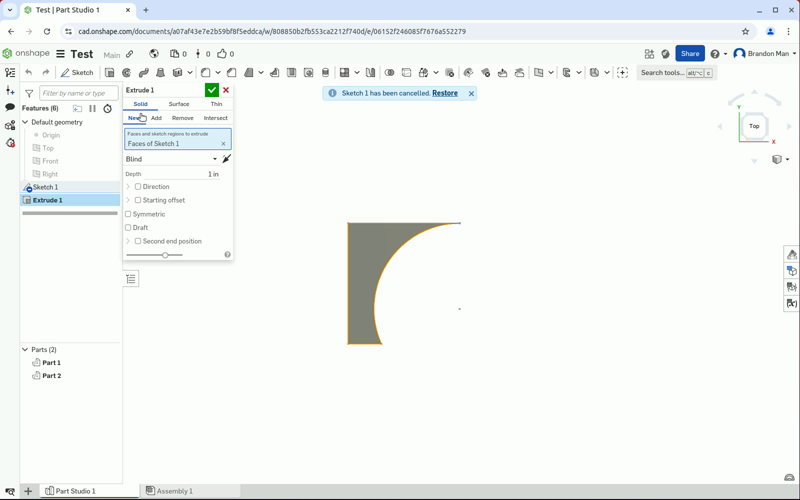
mouse_move(137, 120)
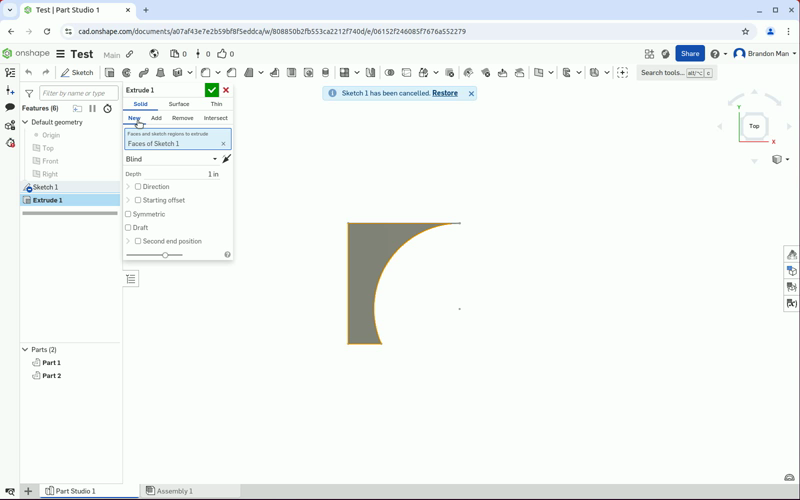
click(137, 120)
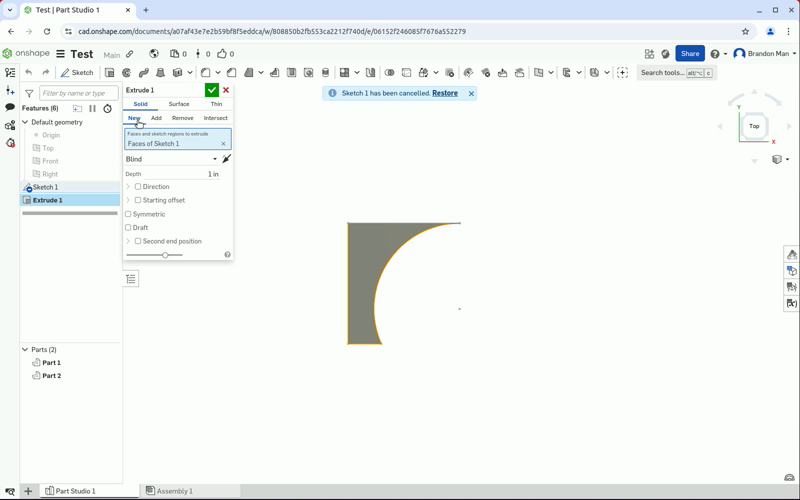
key(tab, 4)
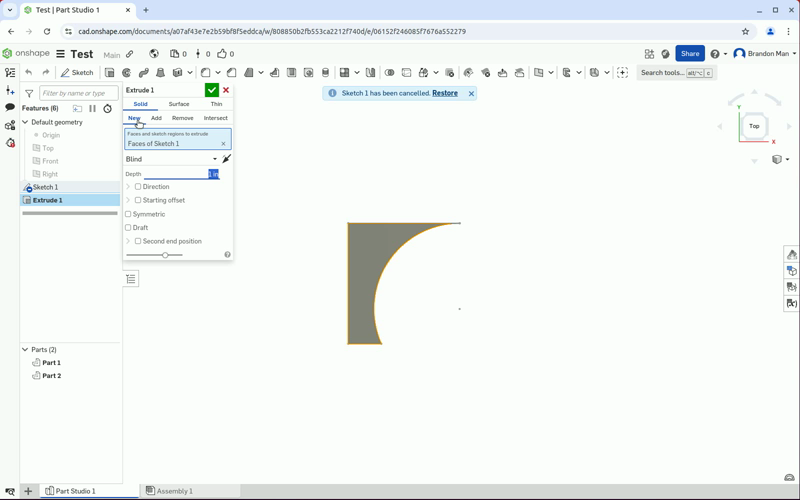
text(19.498)
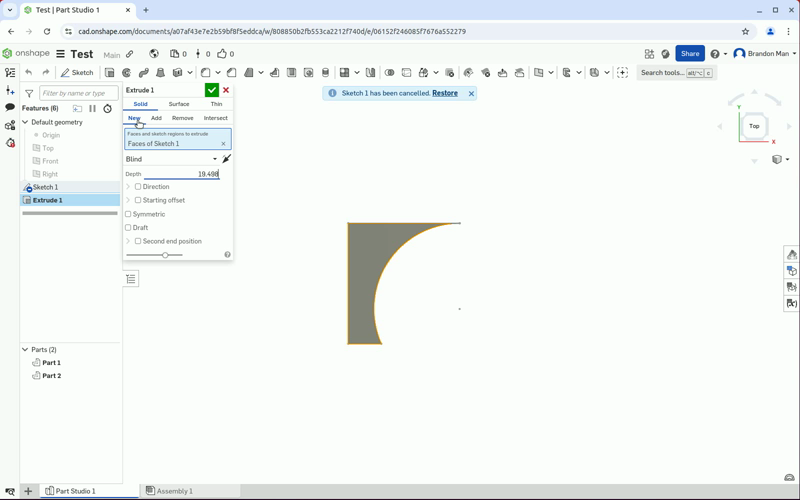
key(enter)
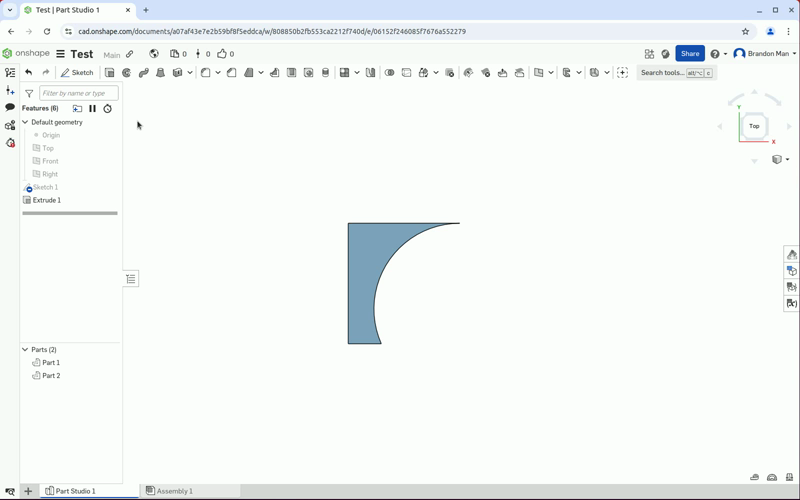
key(shift+h)
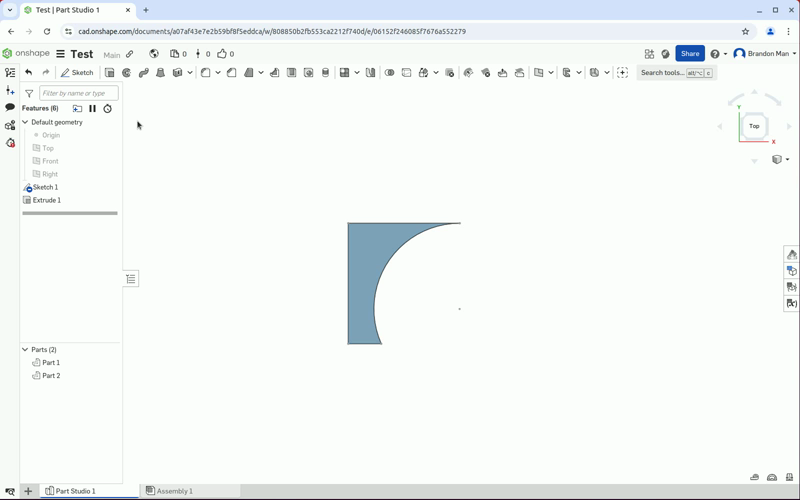
key(shift+h)
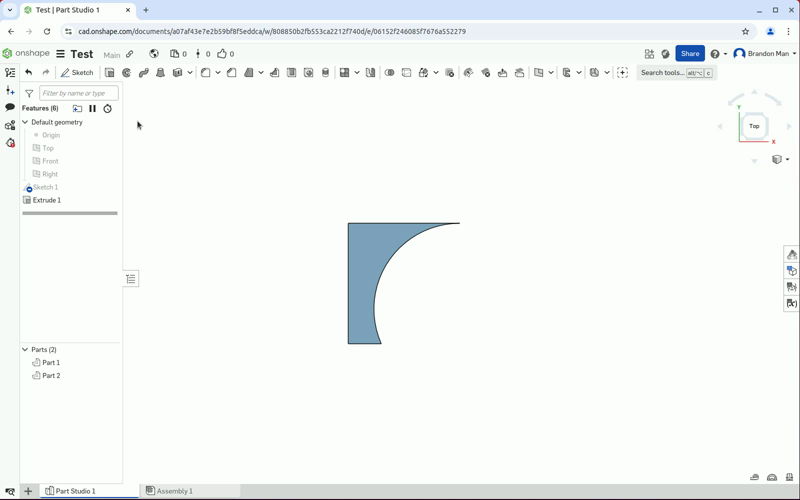
mouse_move(73, 189)
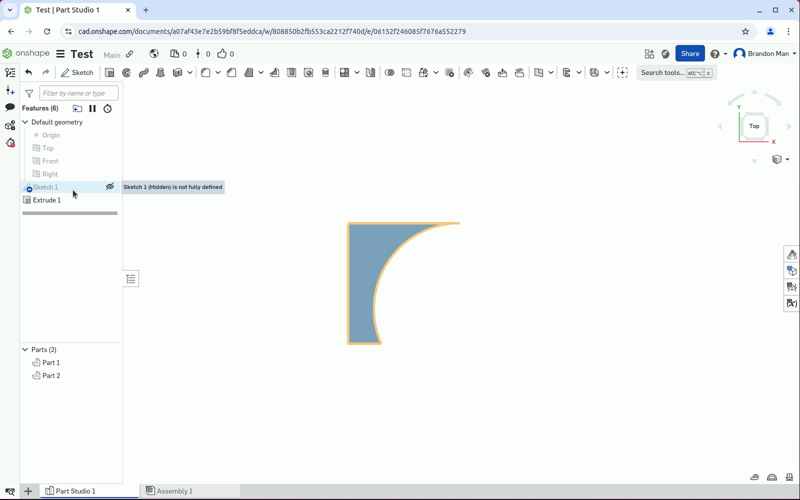
click(73, 189)
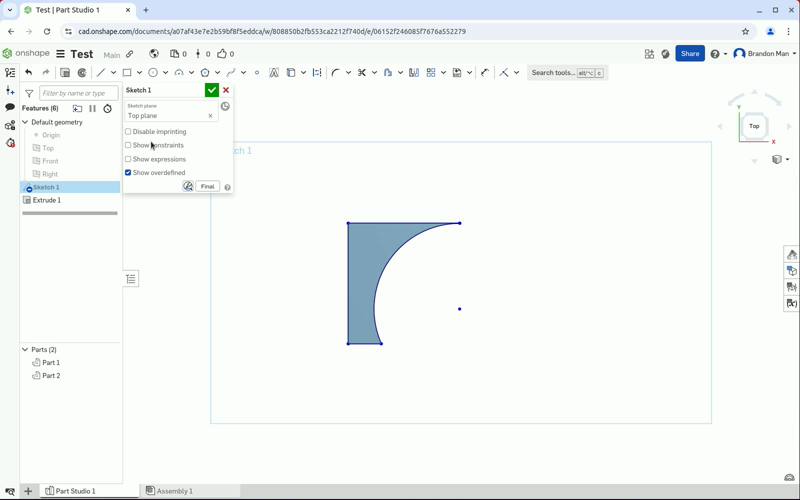
mouse_move(229, 92)
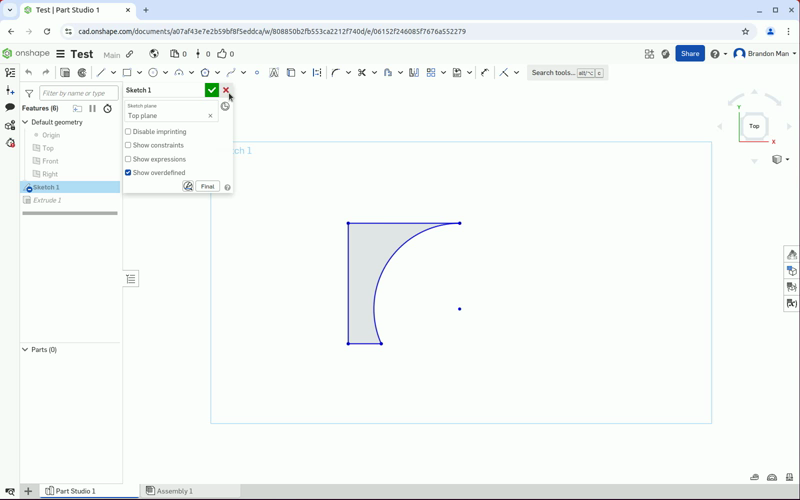
click(229, 92)
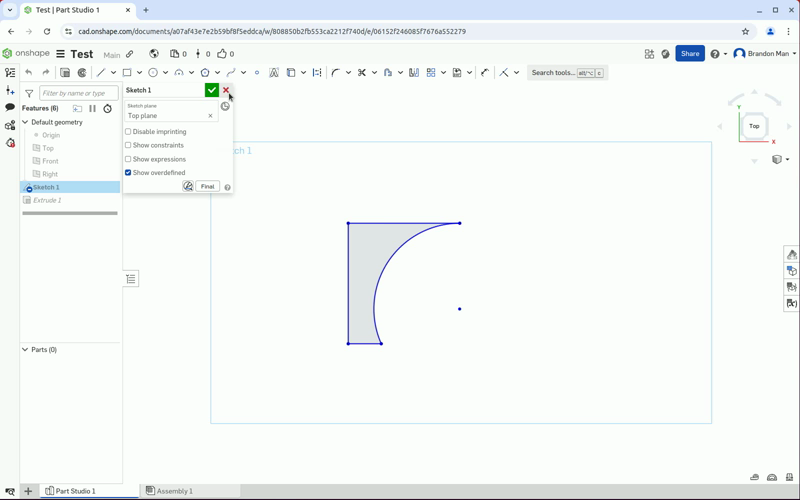
key(shift+s)
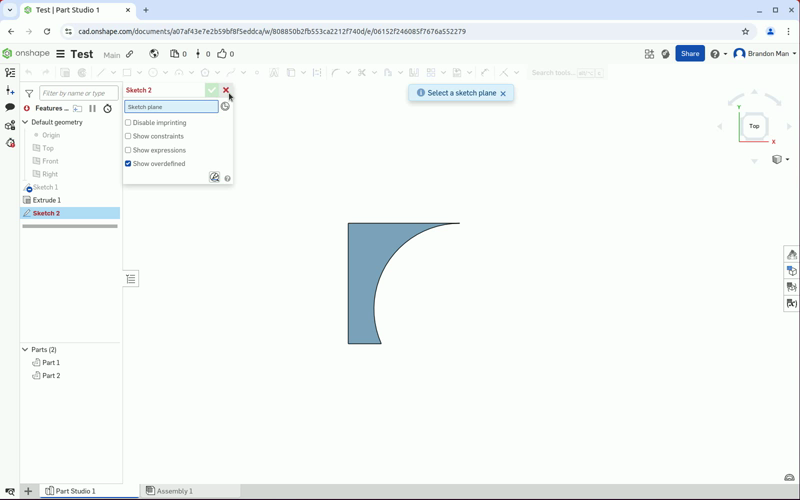
mouse_move(73, 150)
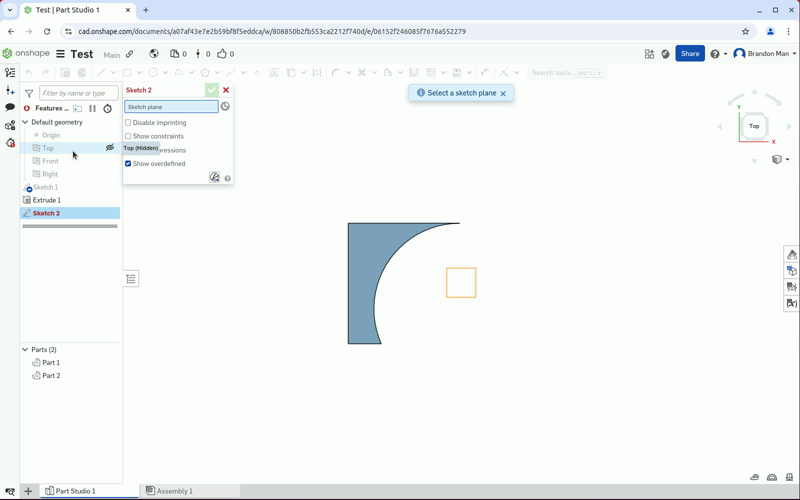
click(73, 150)
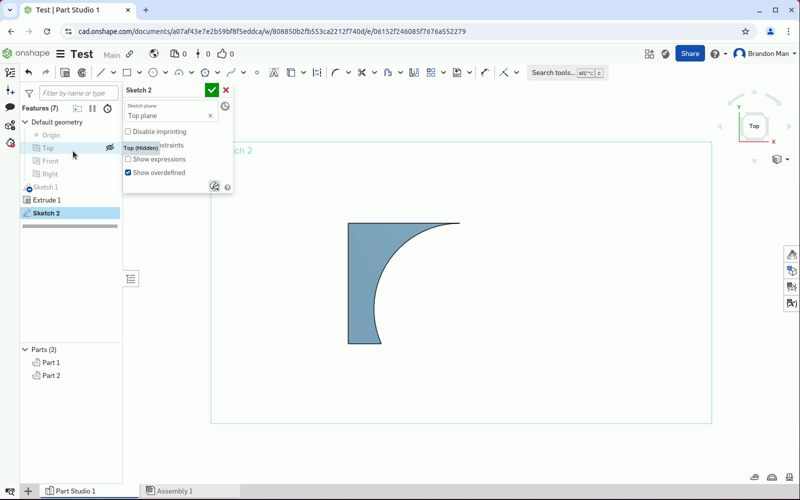
mouse_move(73, 352)
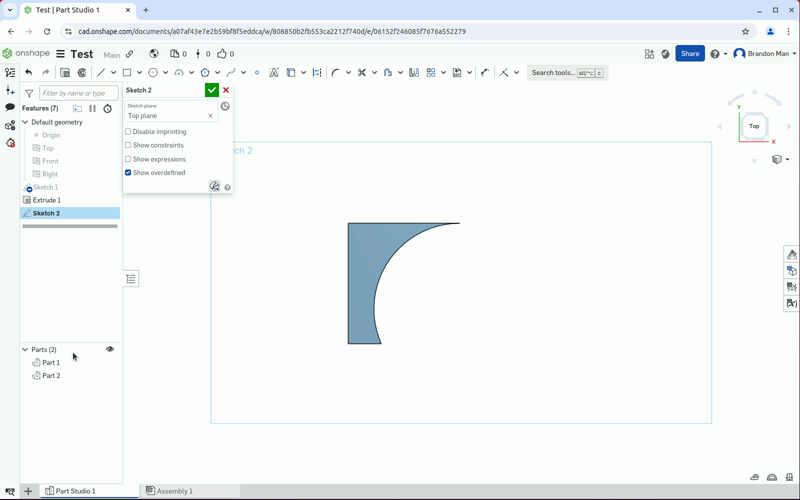
key(y)
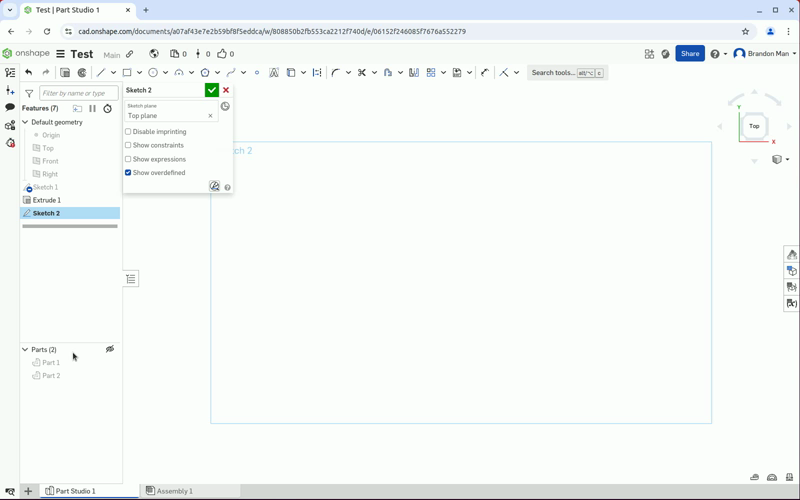
key(a)
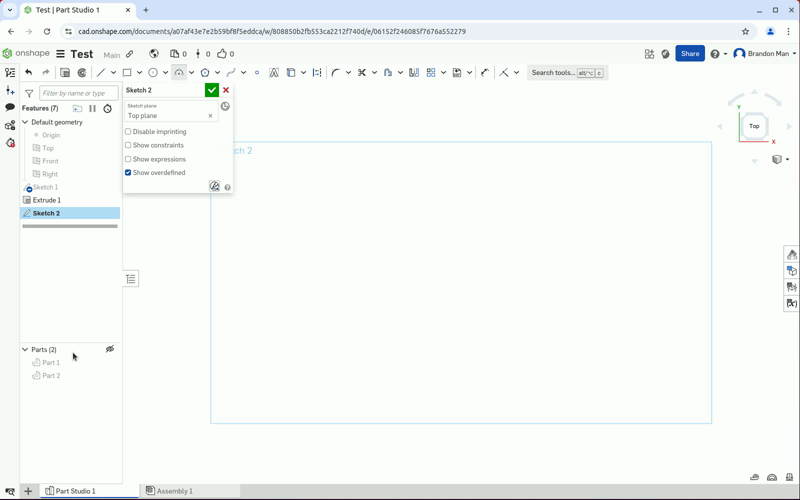
key_down(shift)
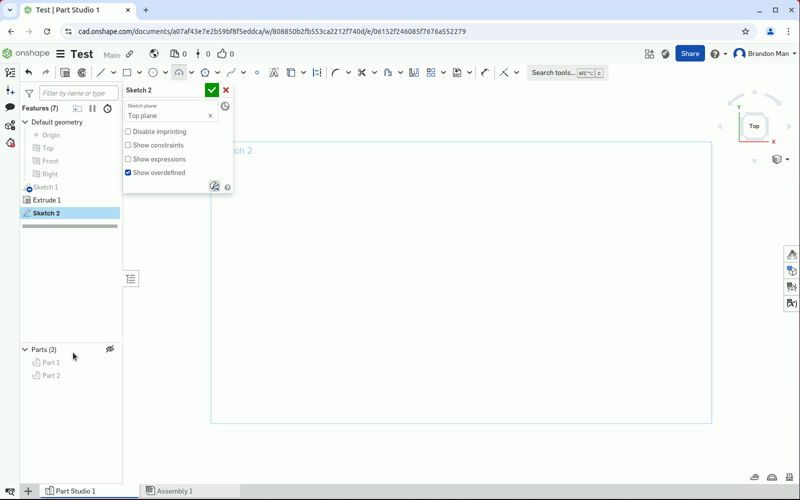
mouse_move(460, 222)
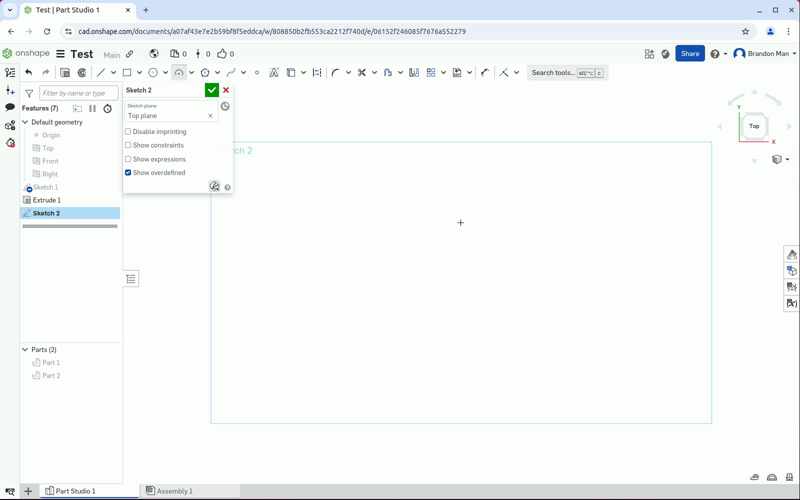
click(460, 222)
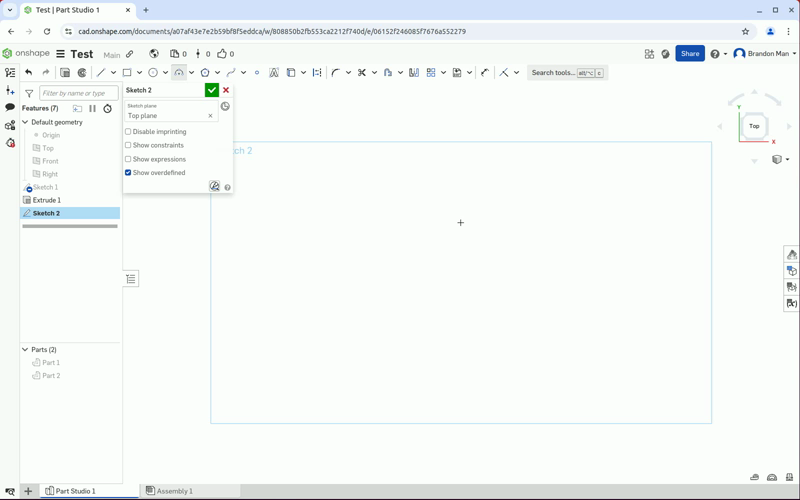
key_up(shift)
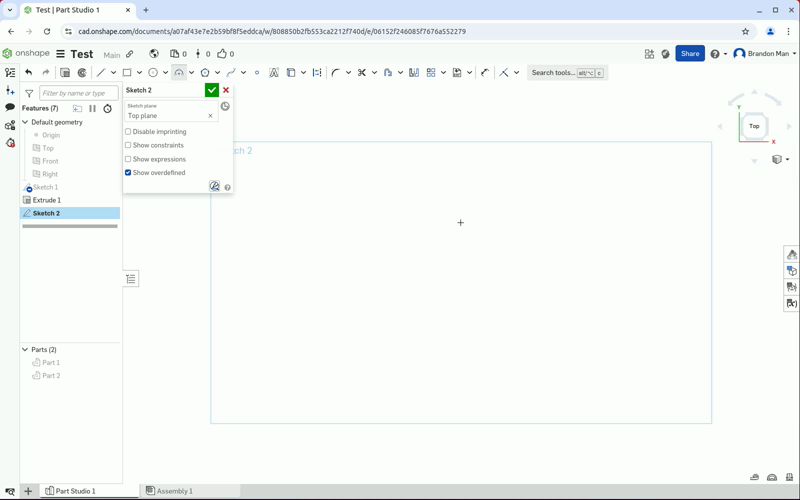
key_down(shift)
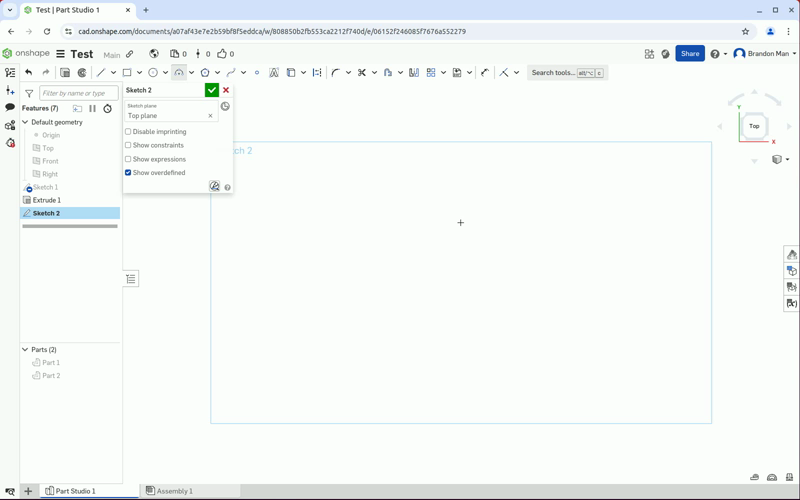
mouse_move(547, 302)
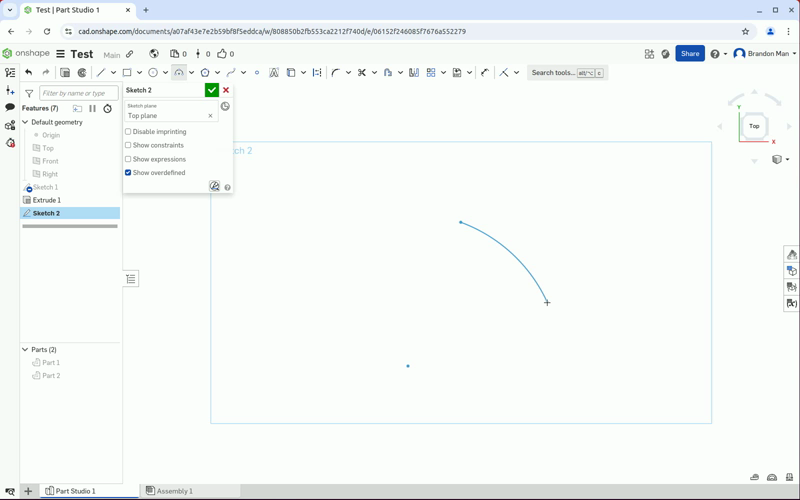
click(547, 302)
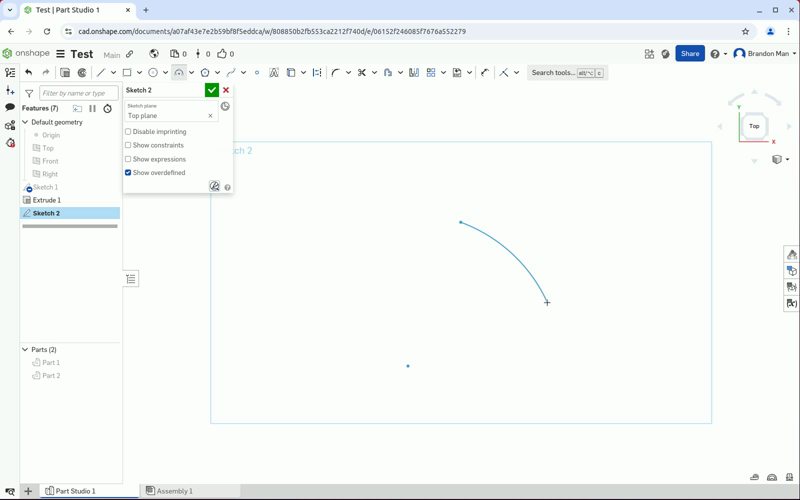
mouse_move(519, 245)
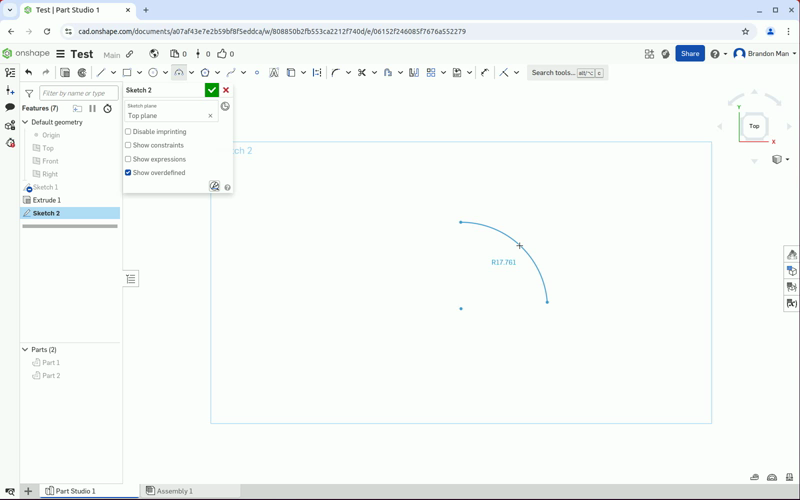
click(519, 245)
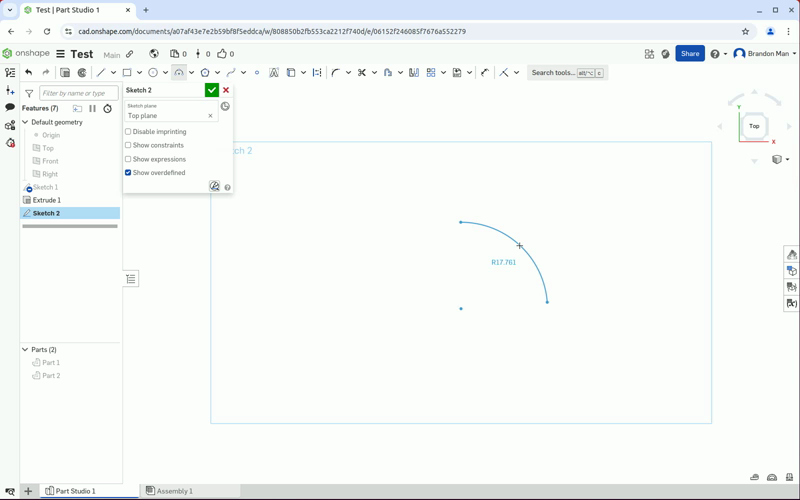
key_up(shift)
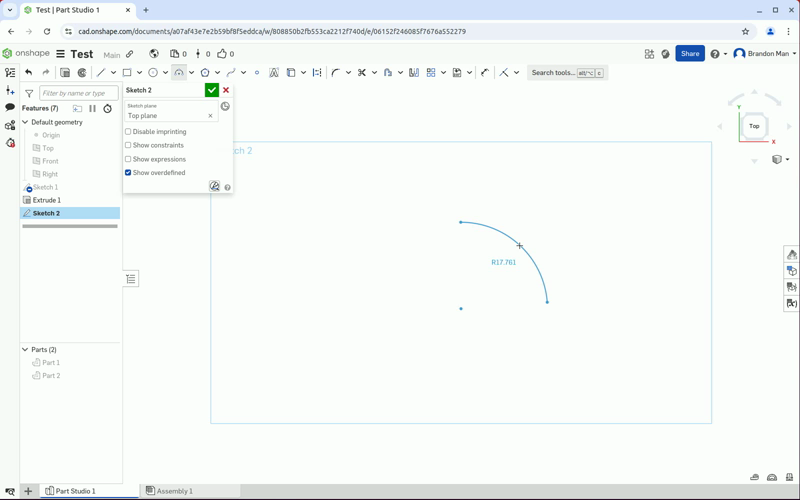
key(esc)
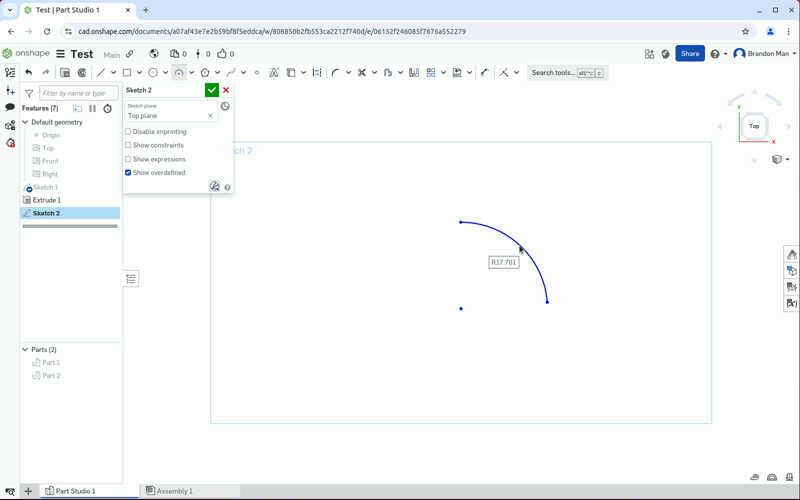
key(l)
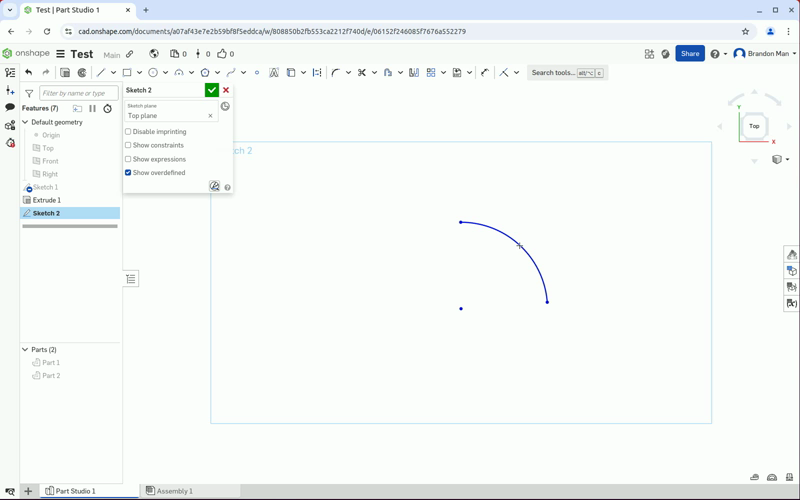
mouse_move(547, 302)
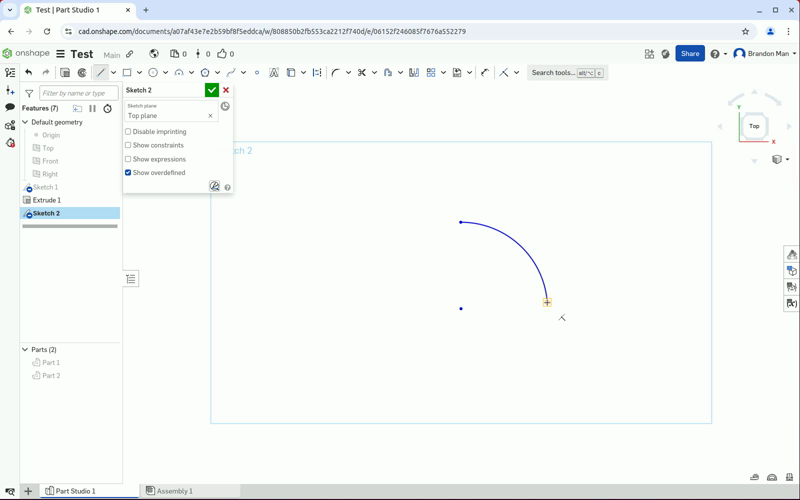
click(547, 302)
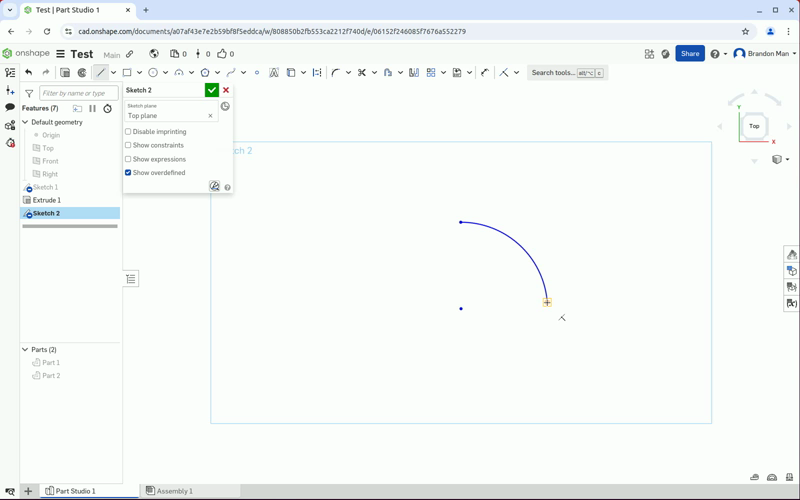
key_down(shift)
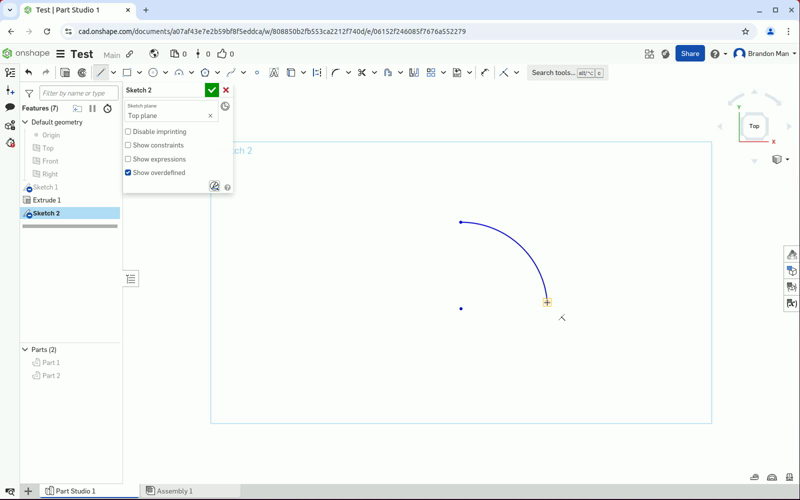
mouse_move(577, 302)
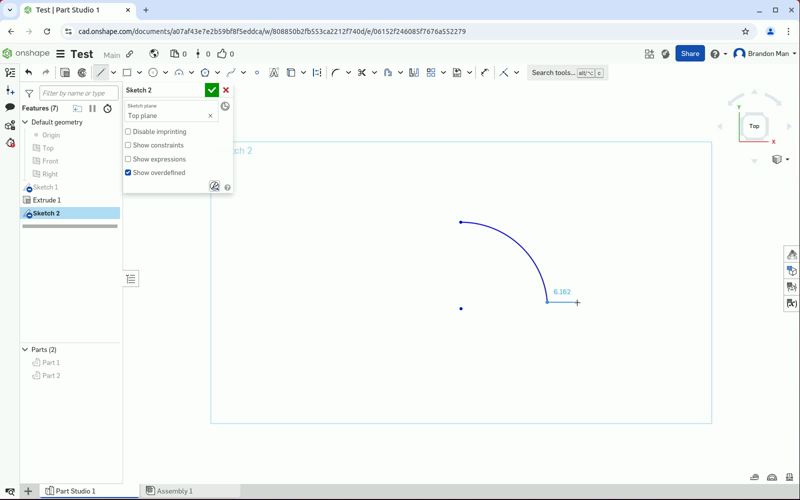
mouse_move(573, 302)
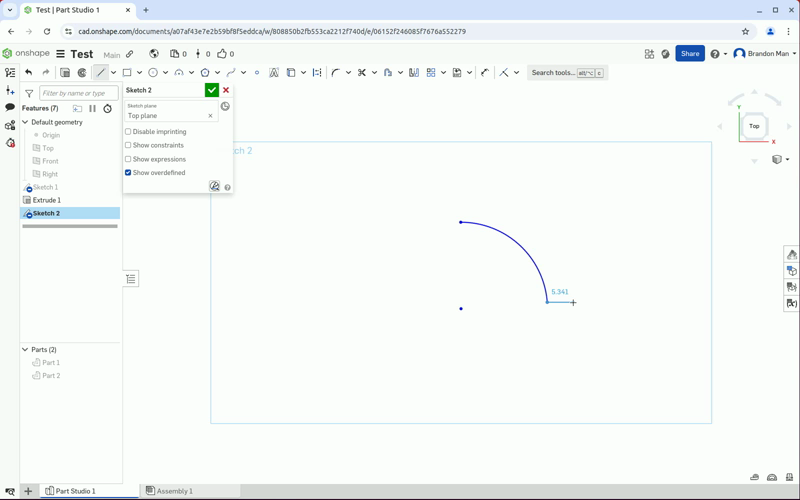
click(573, 302)
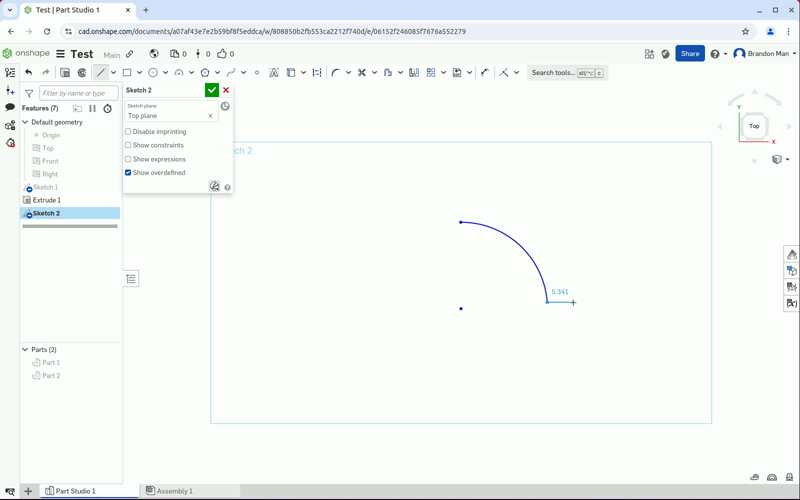
key_up(shift)
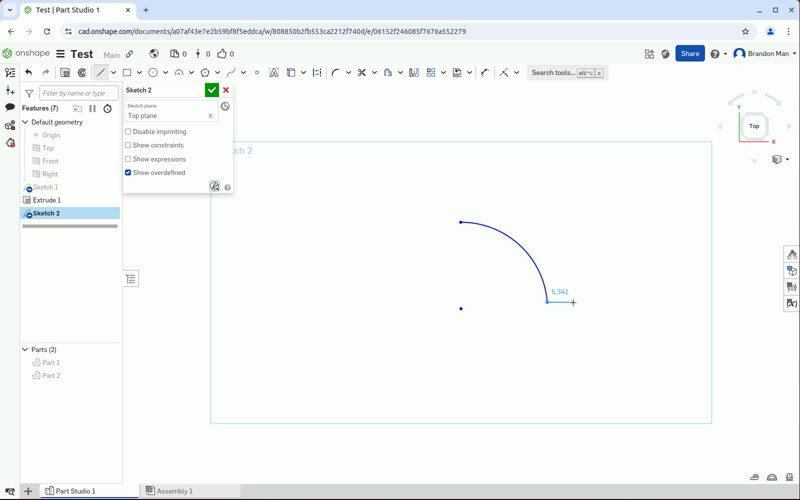
key_down(shift)
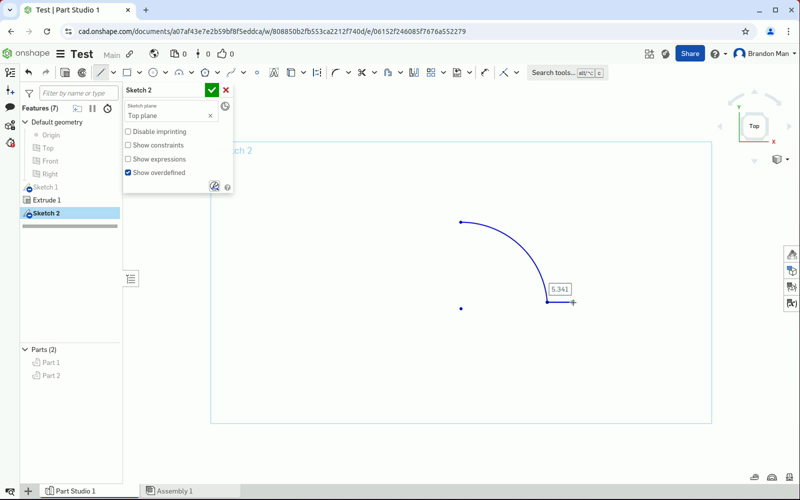
mouse_move(573, 222)
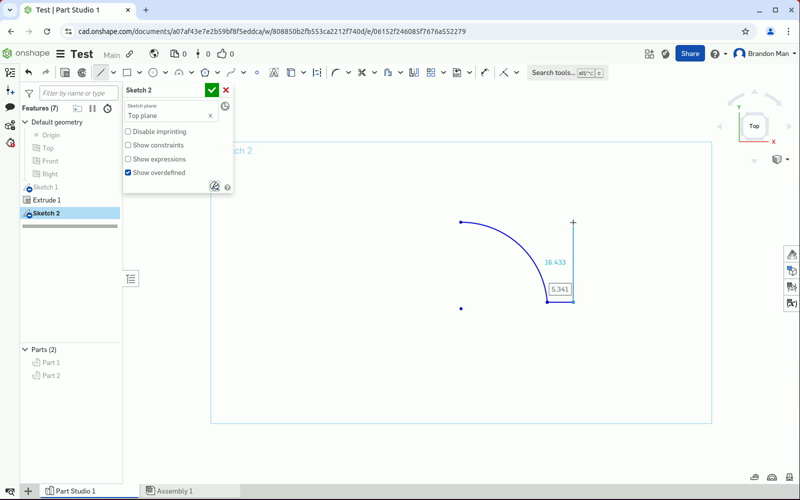
click(573, 222)
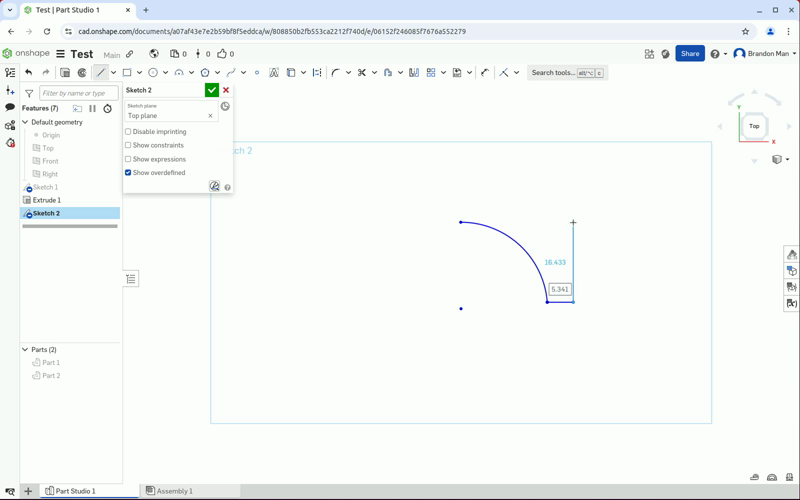
key_up(shift)
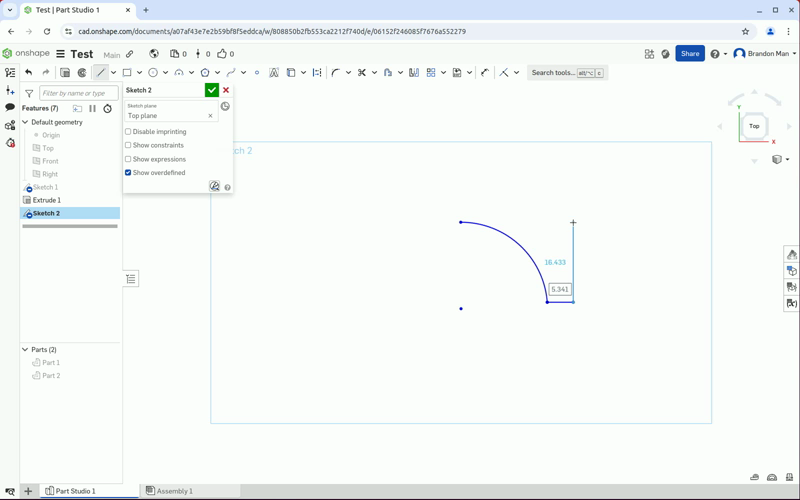
key_down(shift)
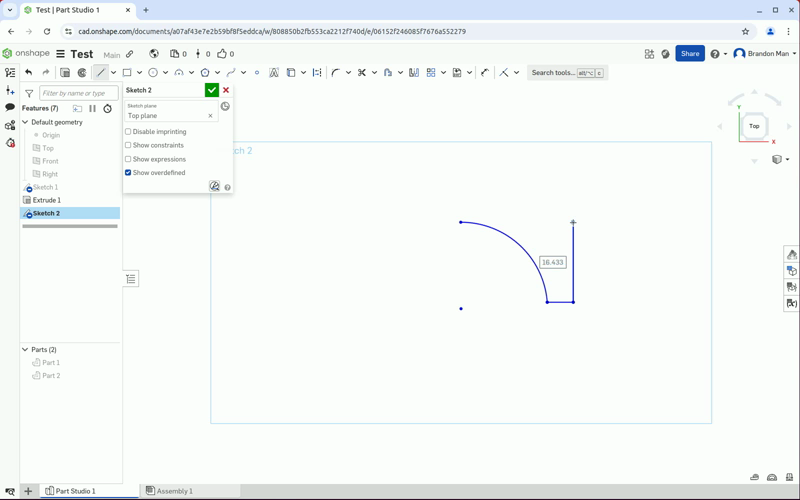
mouse_move(460, 222)
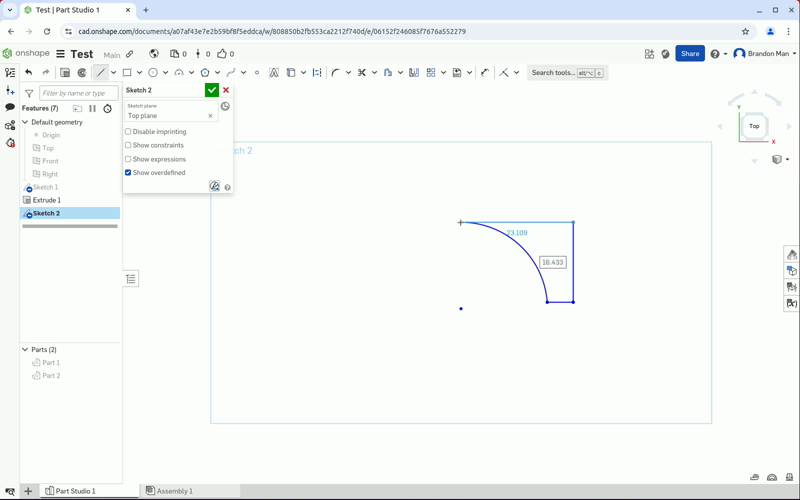
key_up(shift)
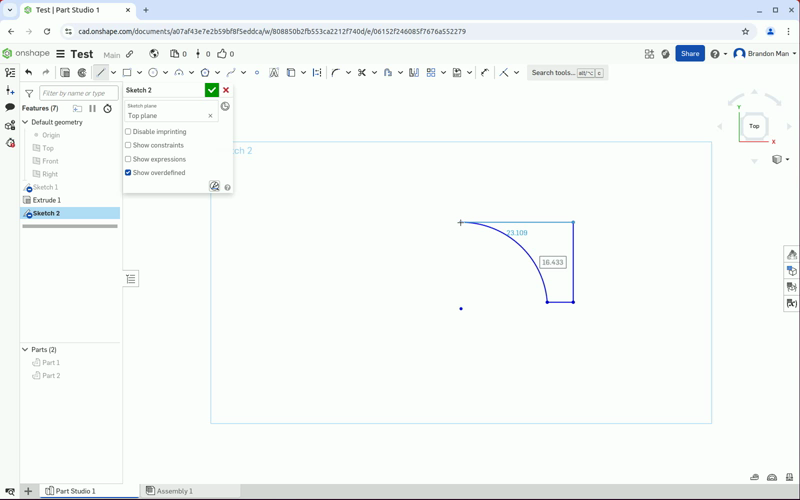
click(460, 222)
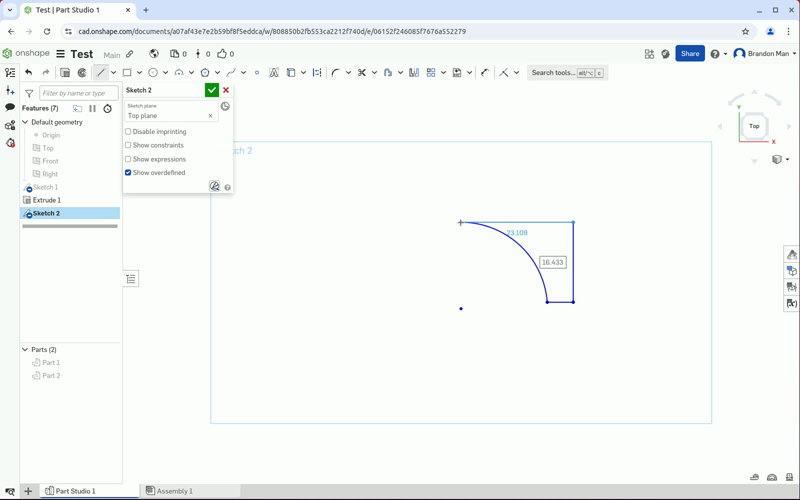
key(esc)
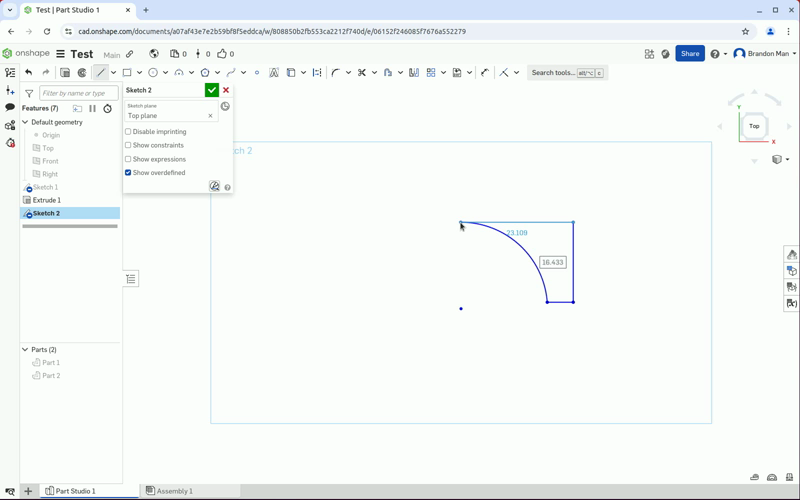
mouse_move(543, 266)
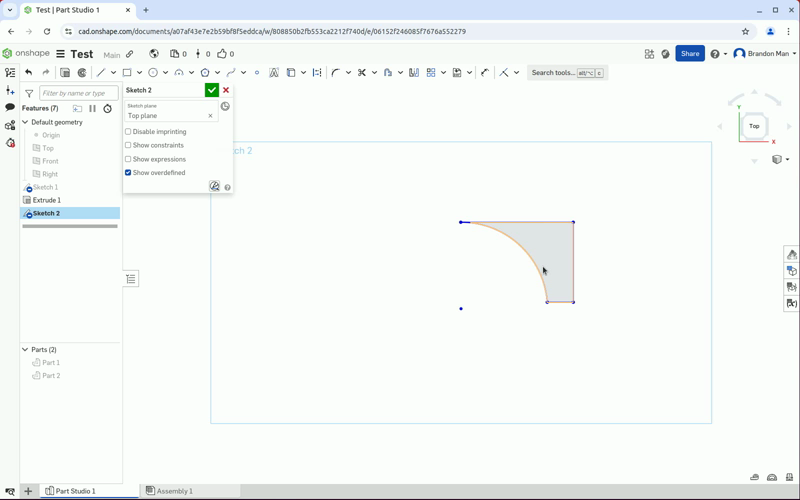
click(543, 266)
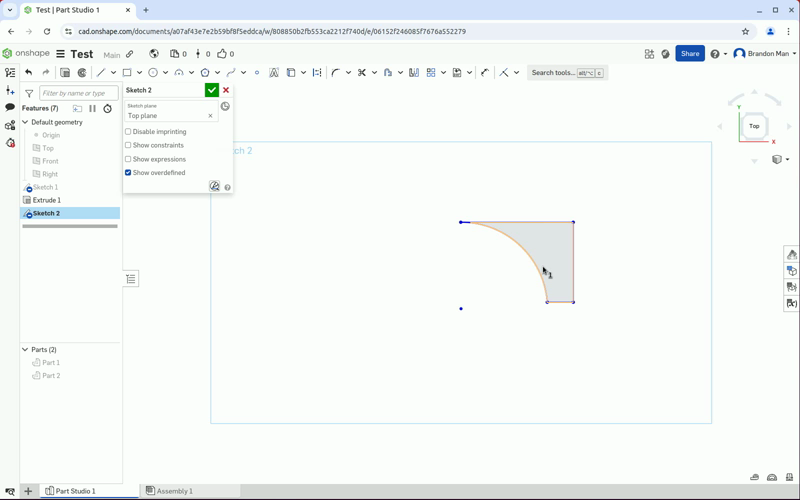
mouse_move(73, 352)
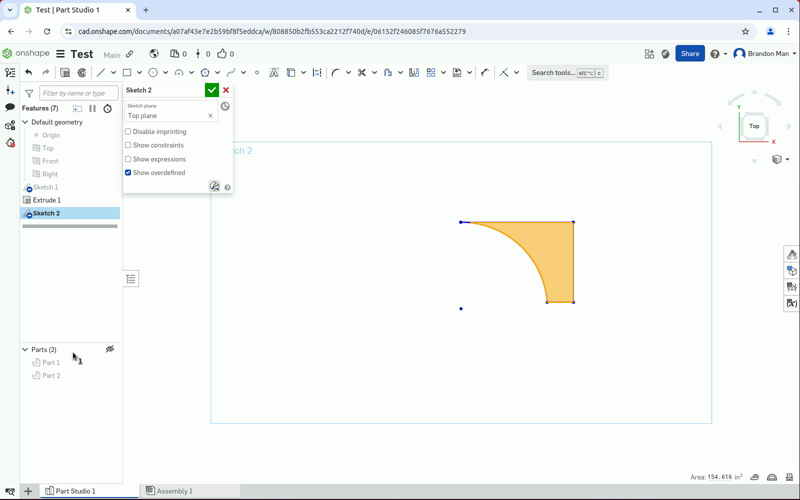
key(shift+y)
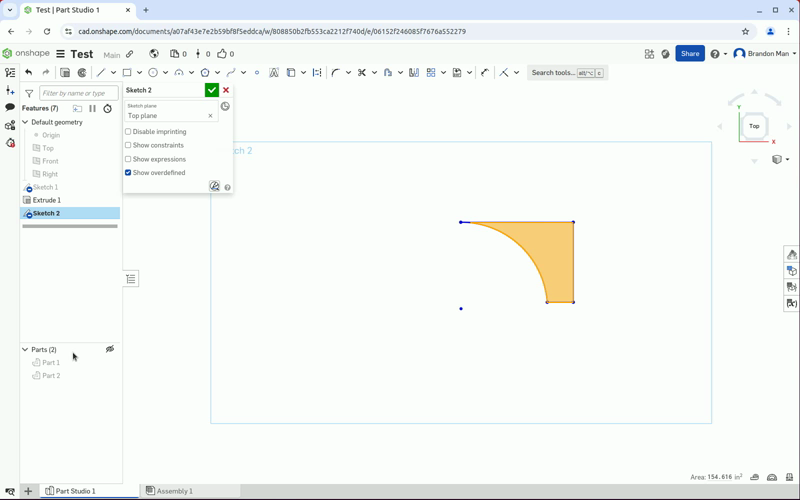
key(shift+e)
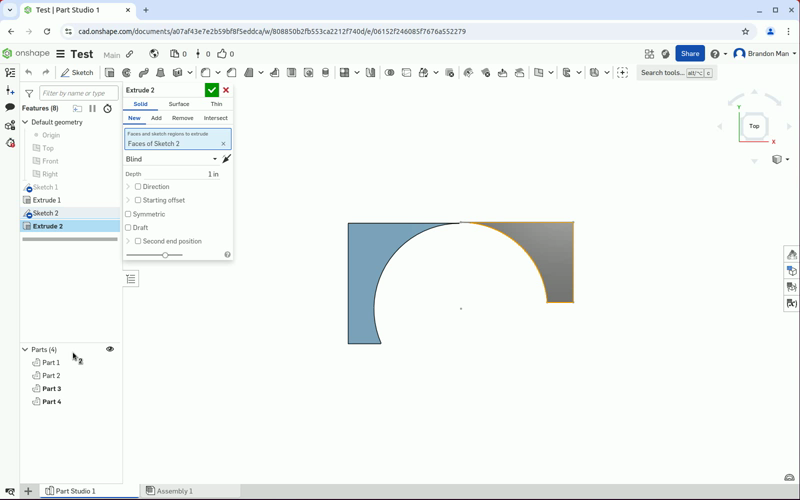
mouse_move(143, 106)
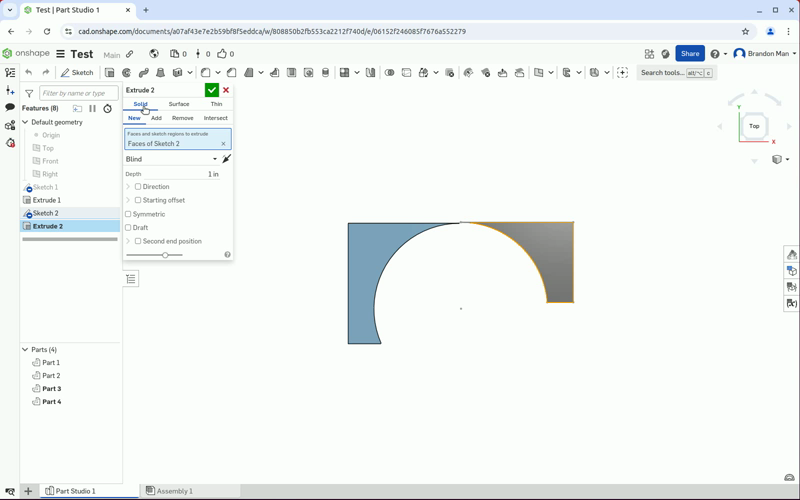
click(143, 106)
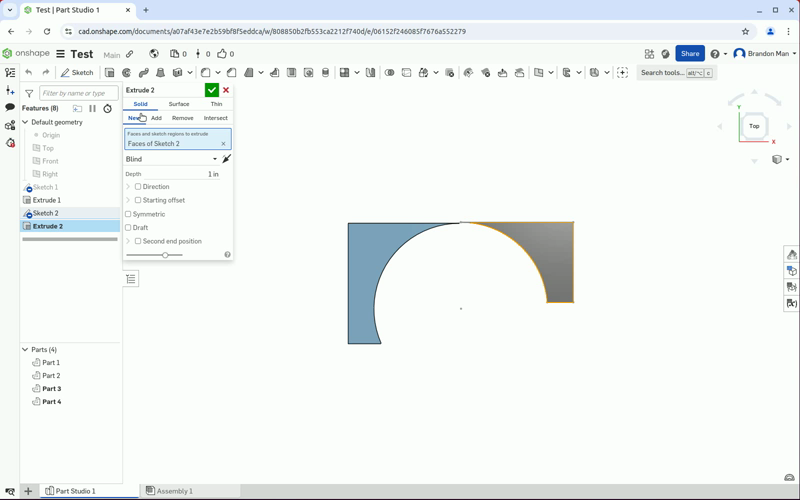
mouse_move(137, 120)
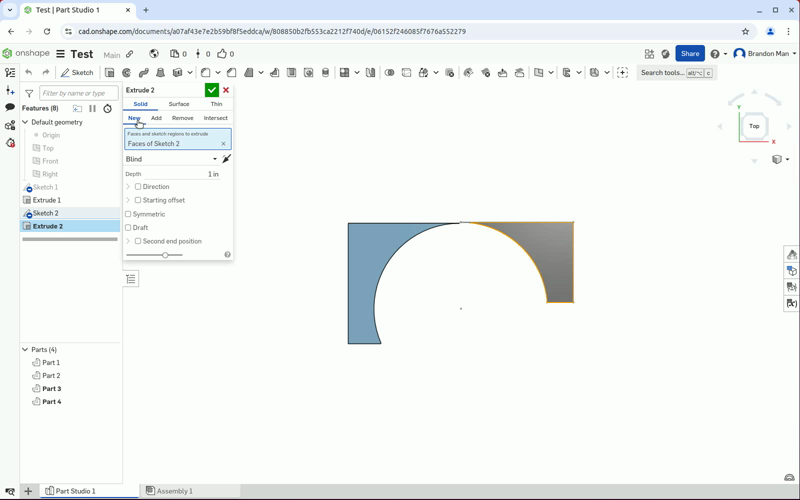
click(137, 120)
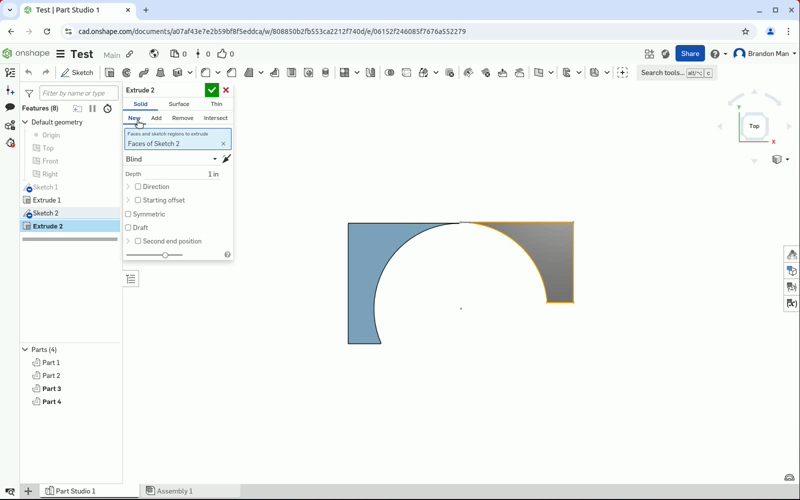
key(tab, 4)
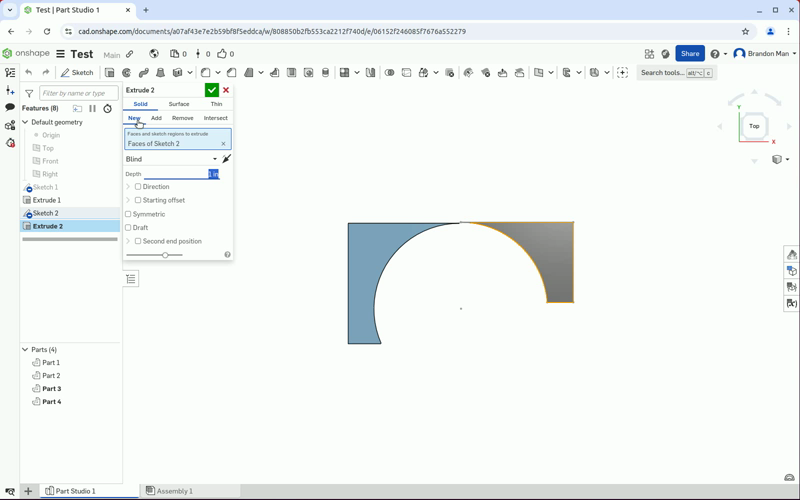
text(19.498)
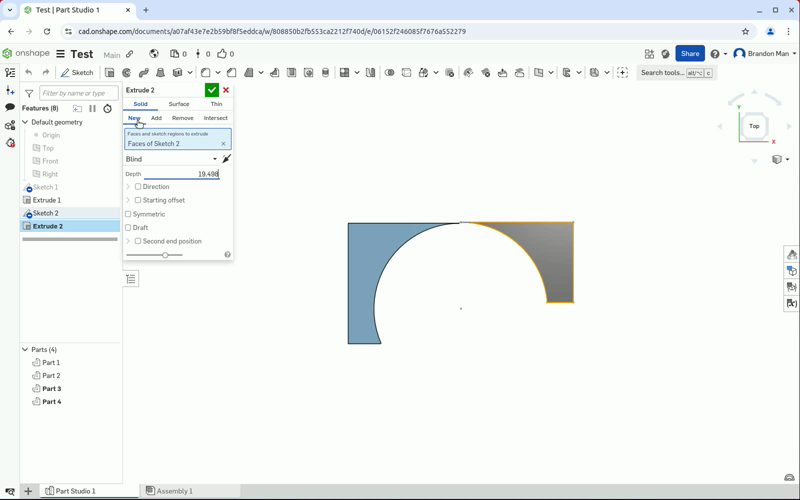
key(enter)
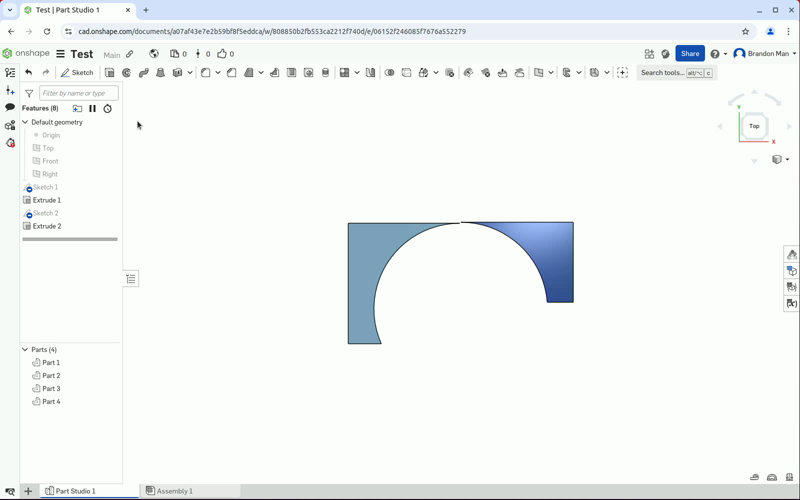
key(shift+h)
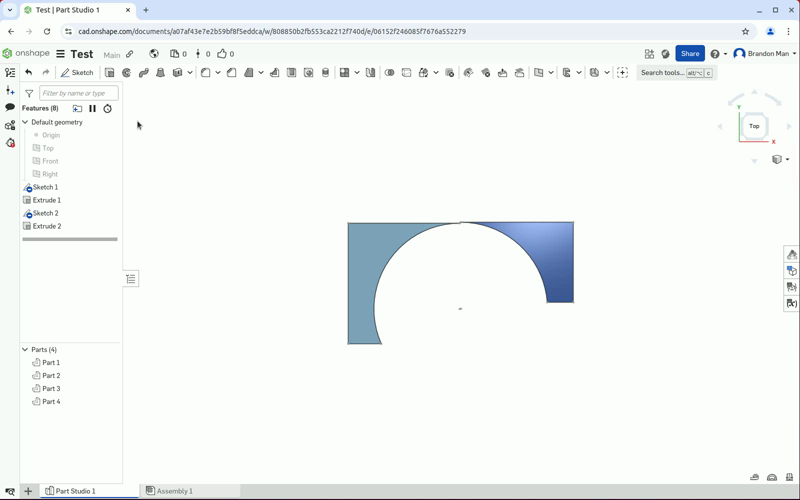
key(shift+h)
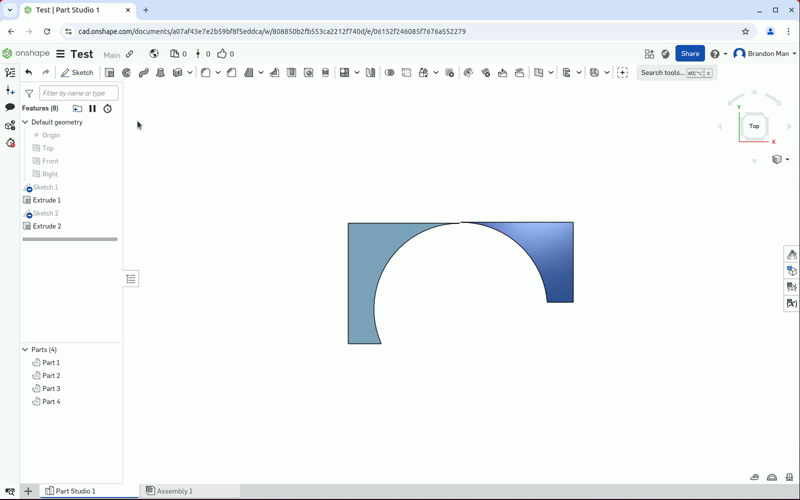
mouse_move(73, 189)
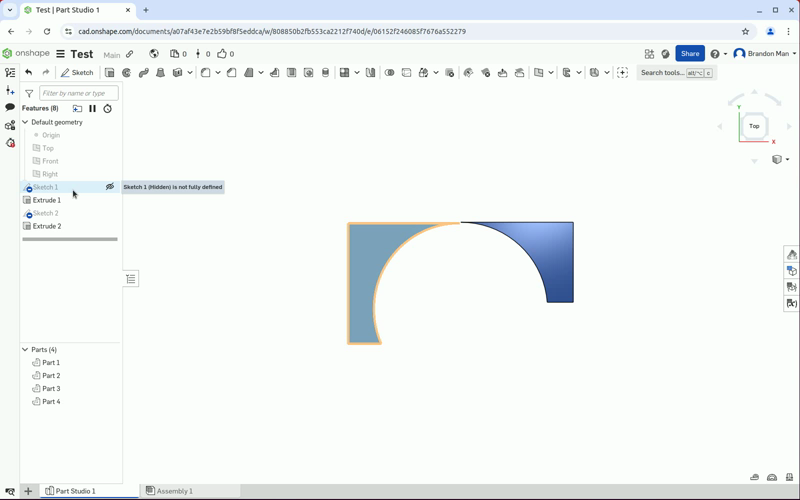
click(73, 189)
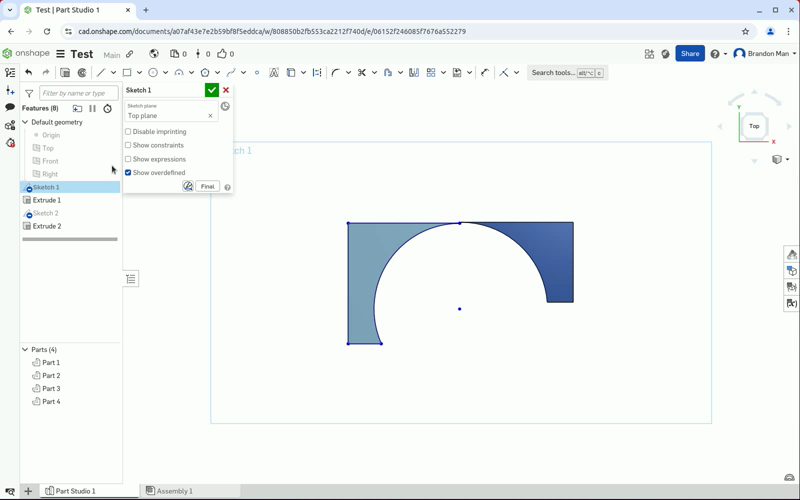
mouse_move(229, 92)
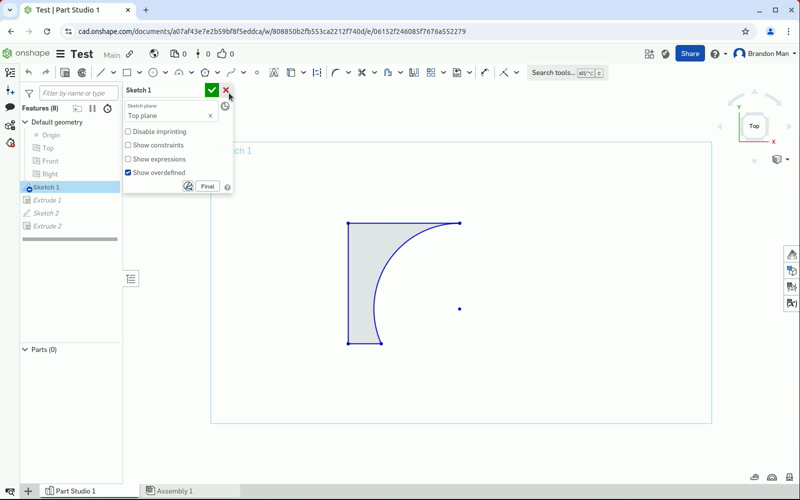
click(229, 92)
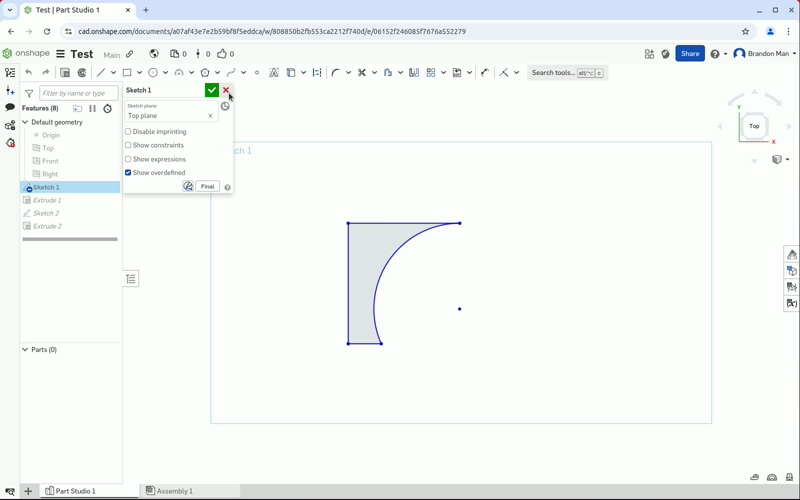
key(shift+s)
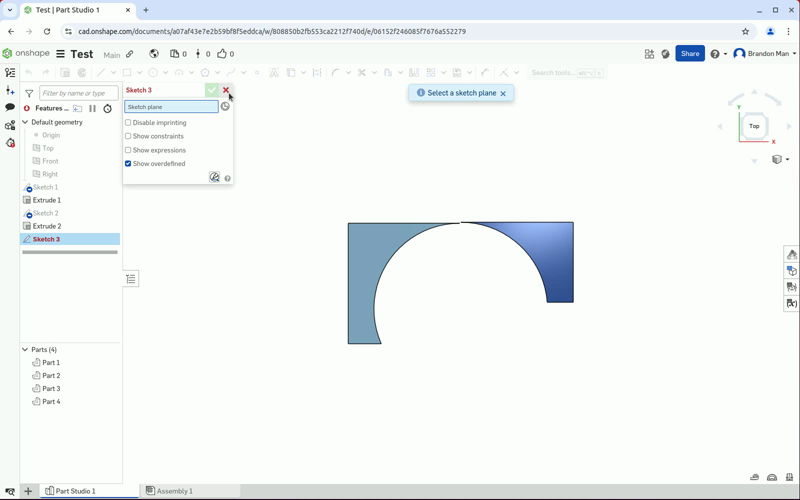
mouse_move(73, 150)
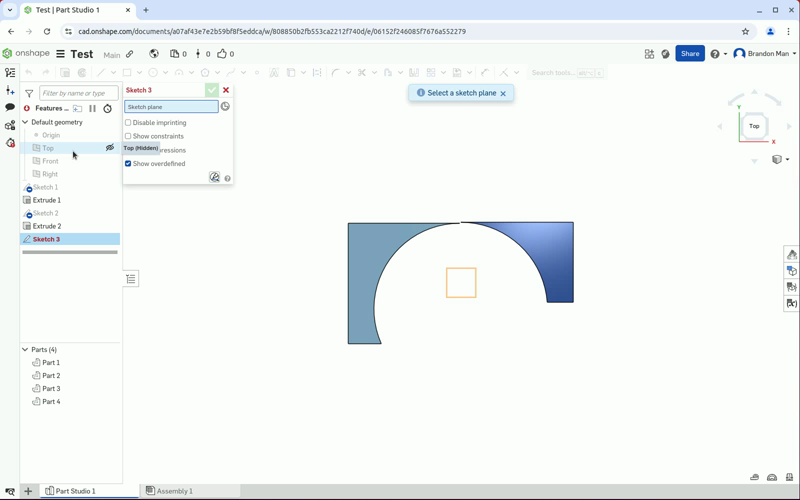
click(73, 150)
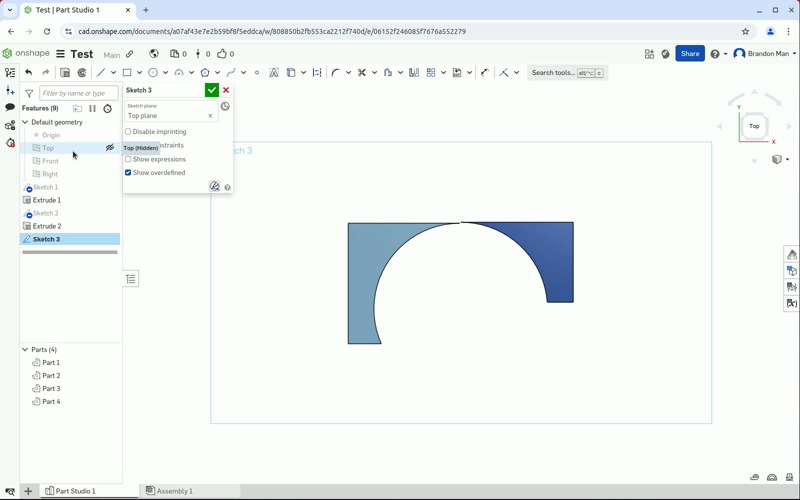
mouse_move(73, 352)
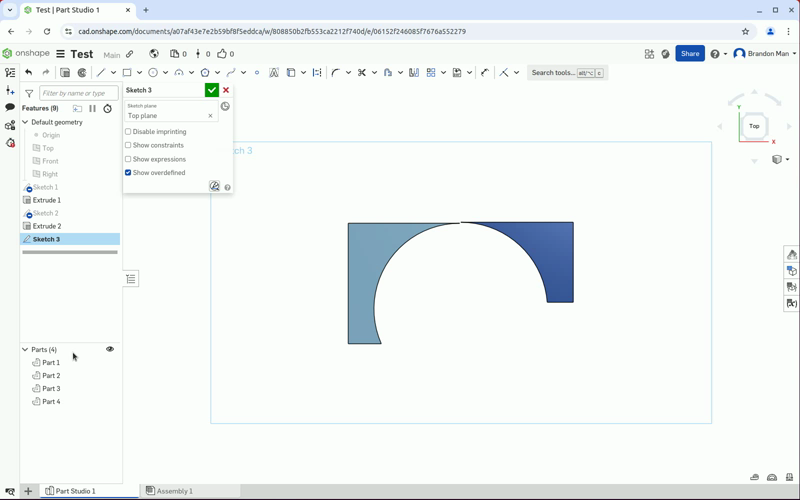
key(y)
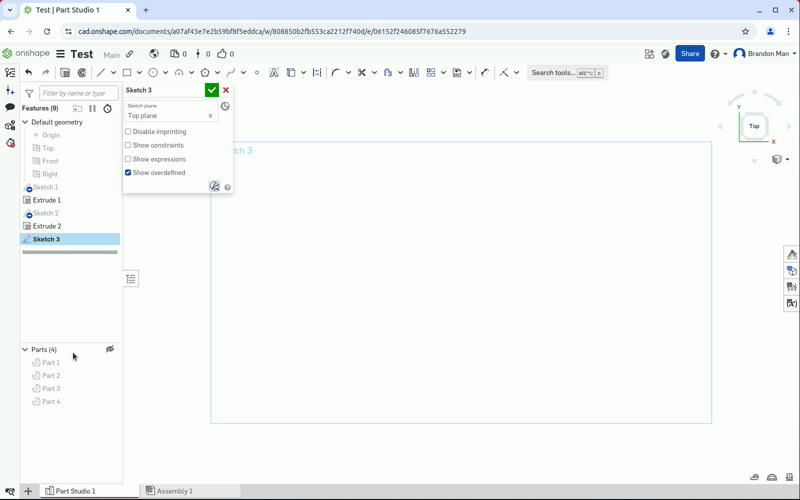
key(l)
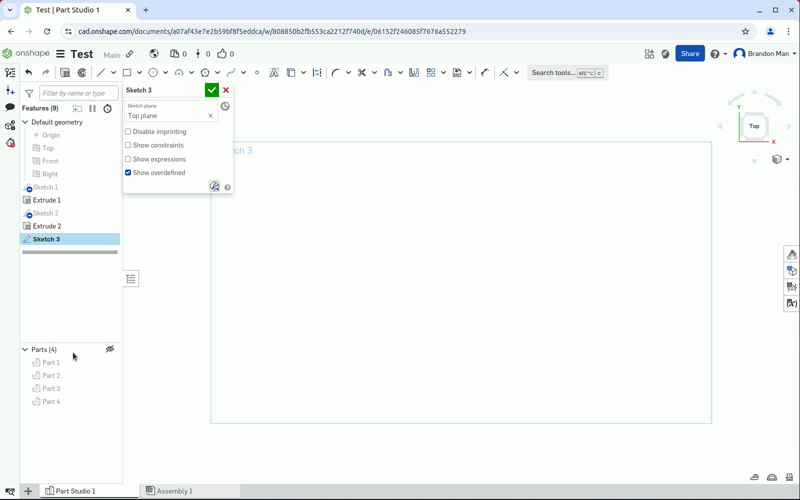
key_down(shift)
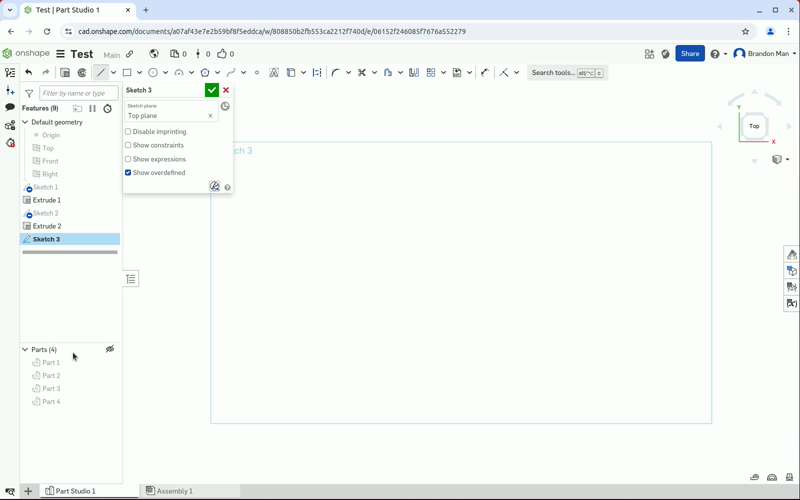
mouse_move(382, 343)
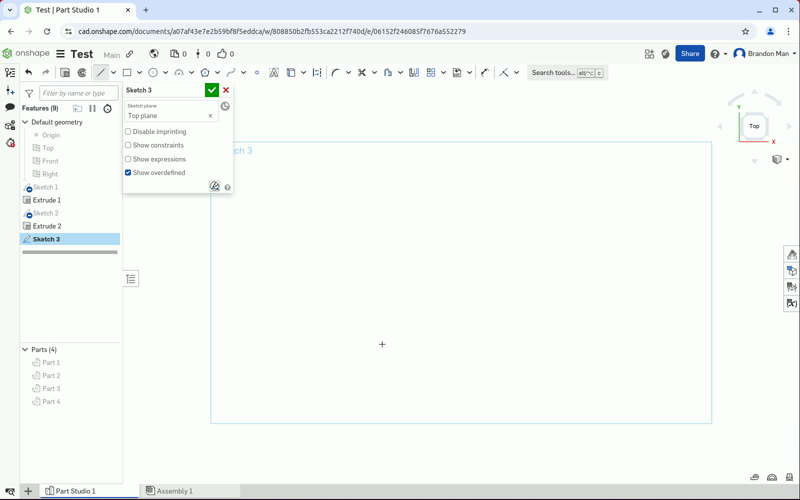
click(382, 343)
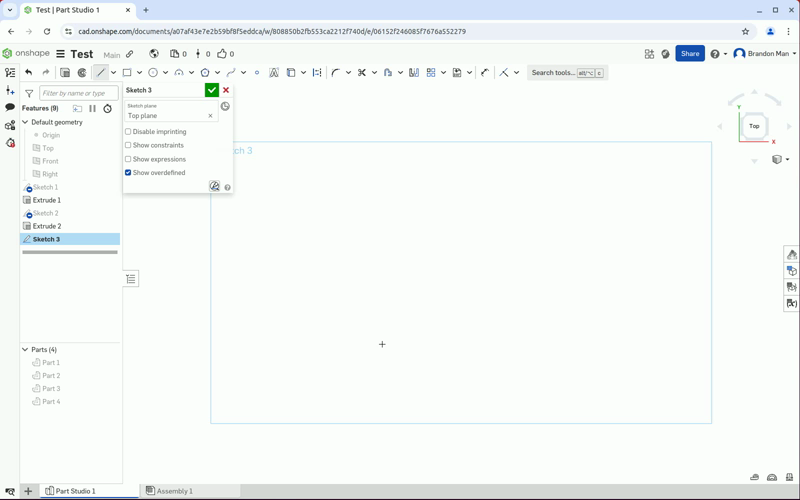
key_up(shift)
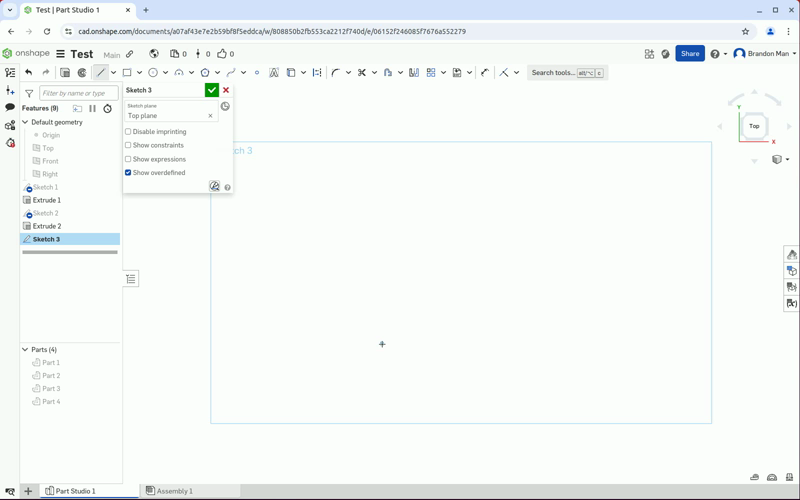
key_down(shift)
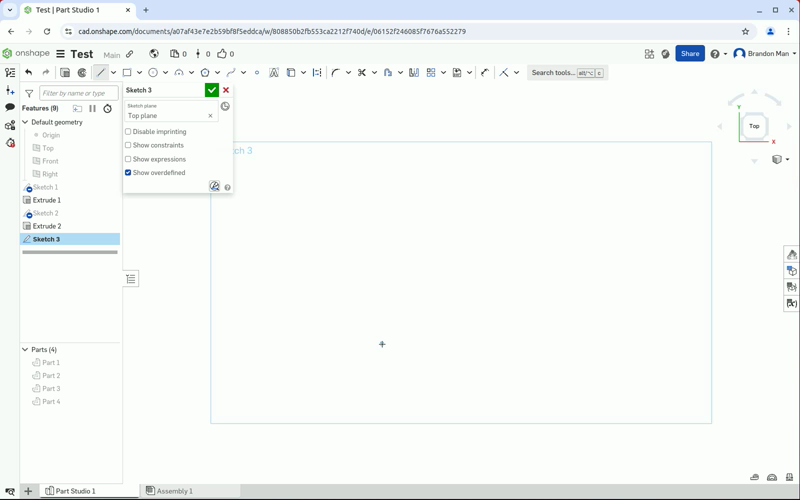
mouse_move(412, 343)
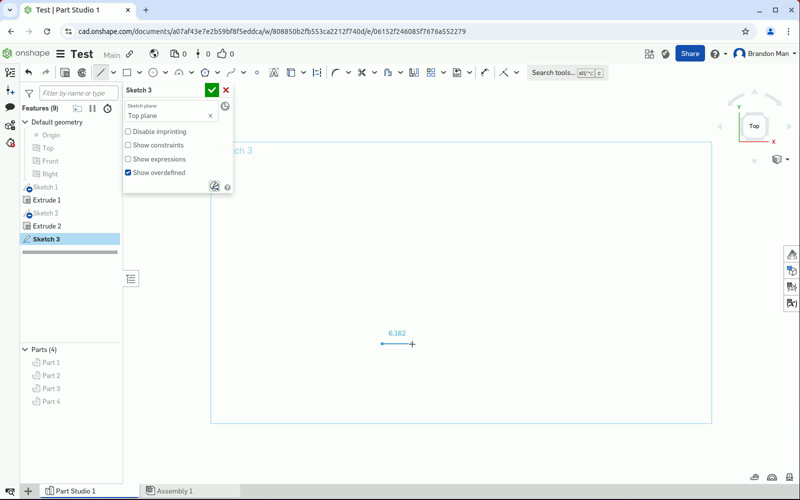
mouse_move(423, 343)
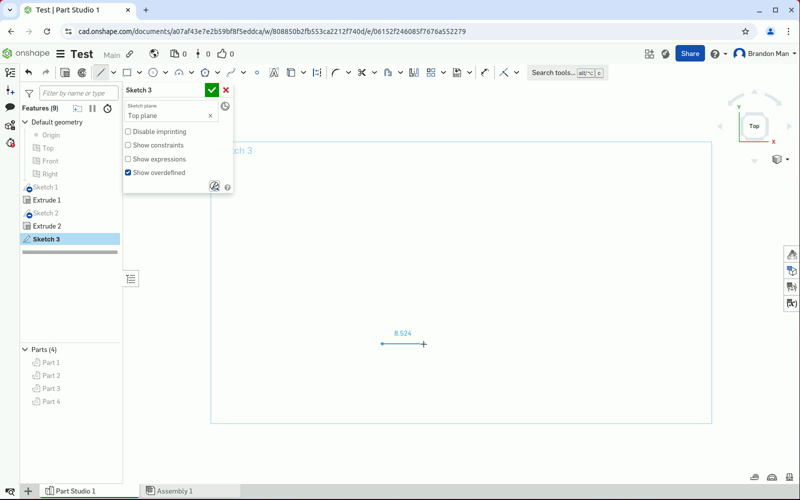
click(423, 343)
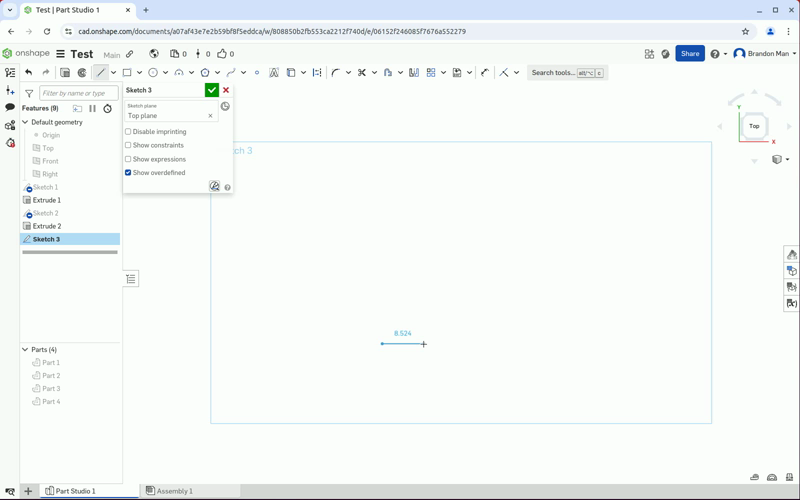
key_up(shift)
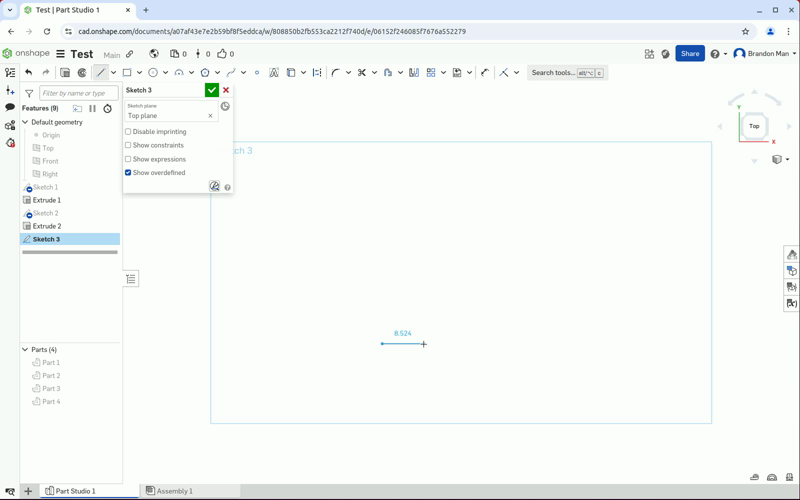
key(esc)
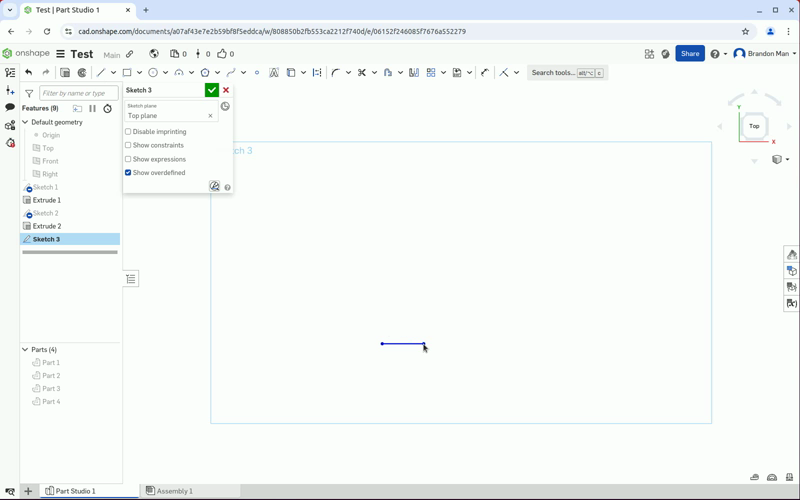
key(a)
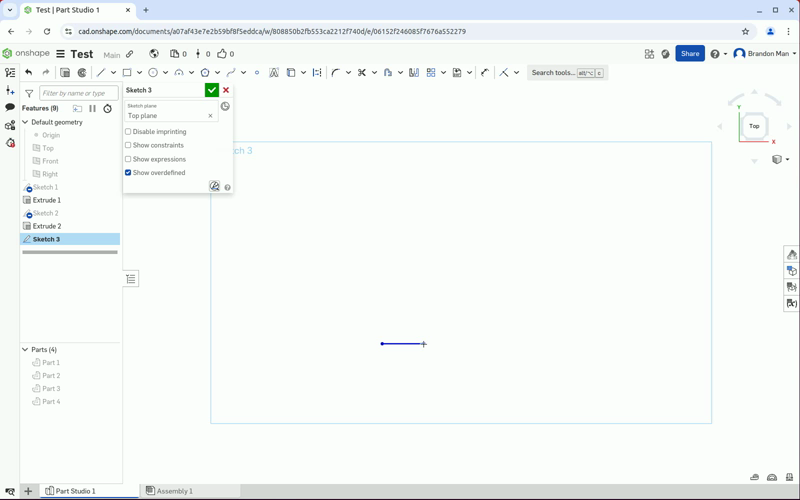
mouse_move(423, 343)
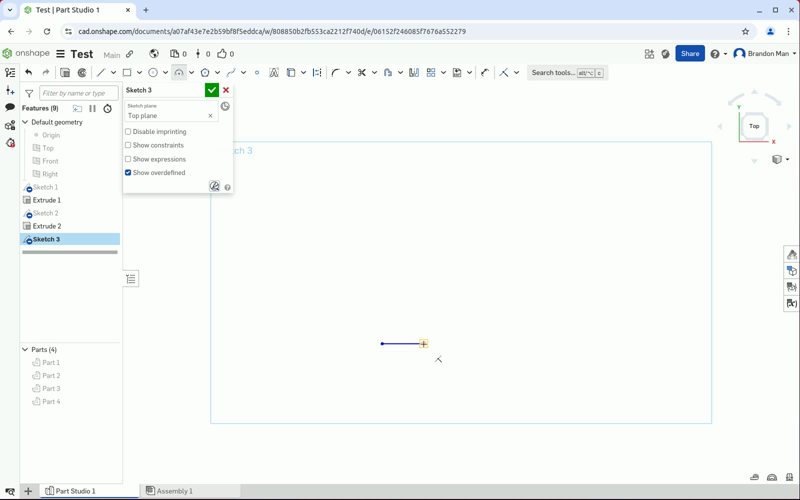
click(423, 343)
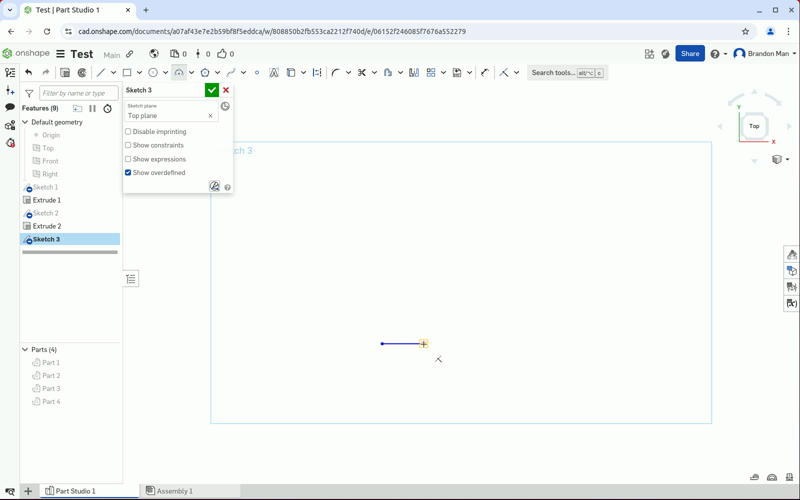
key_down(shift)
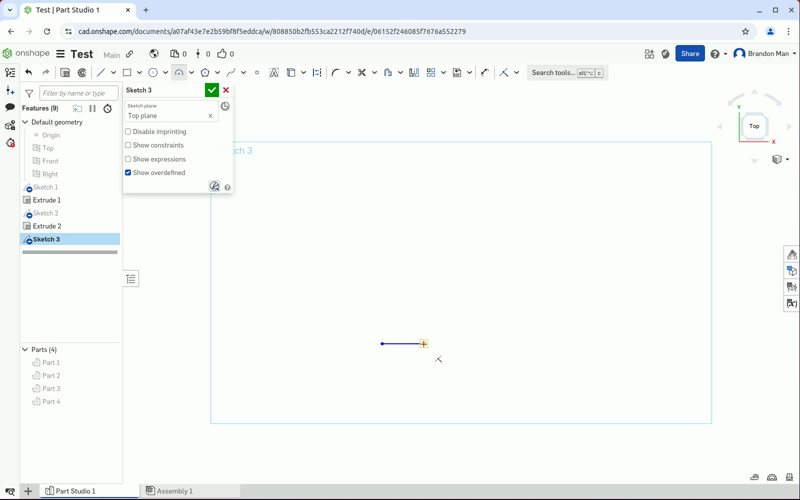
mouse_move(510, 303)
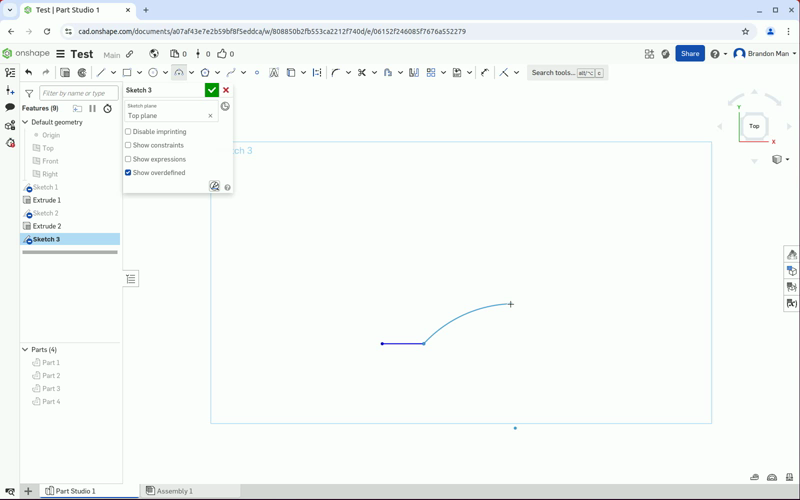
click(510, 303)
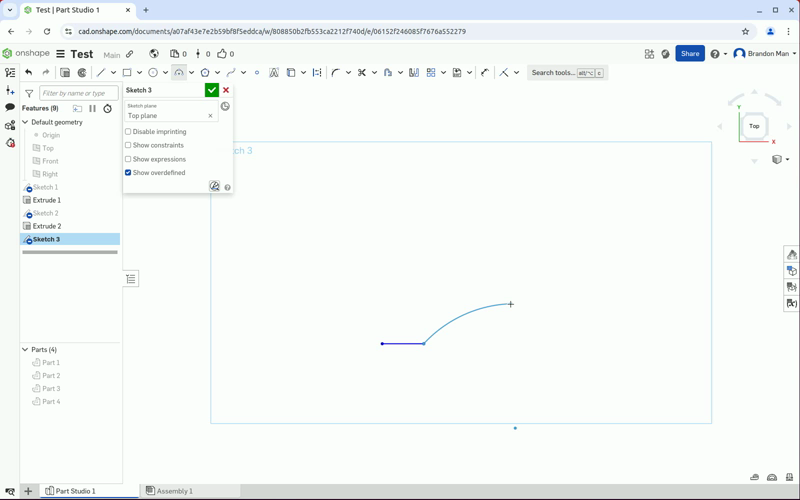
mouse_move(439, 264)
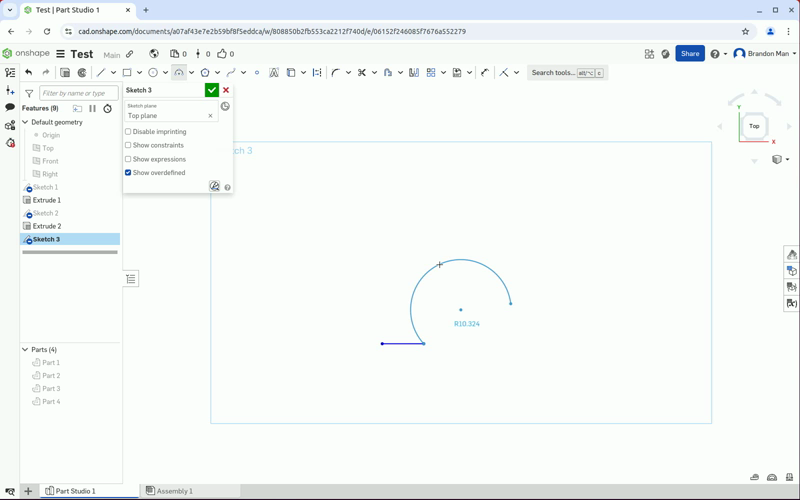
click(439, 264)
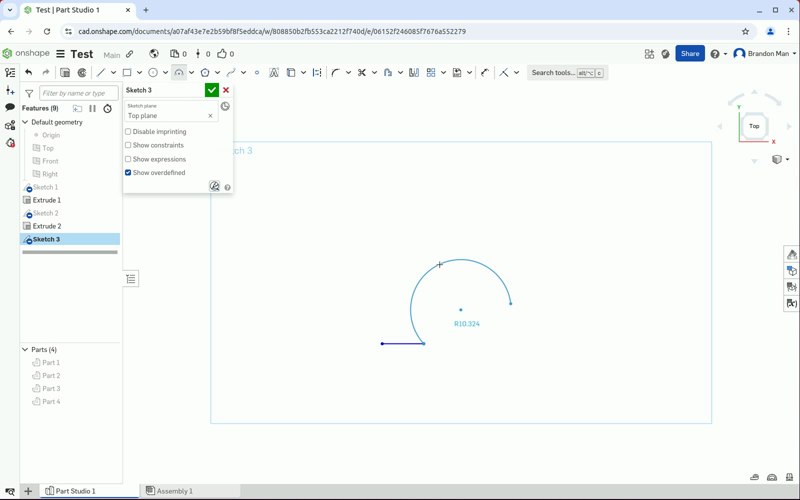
key_up(shift)
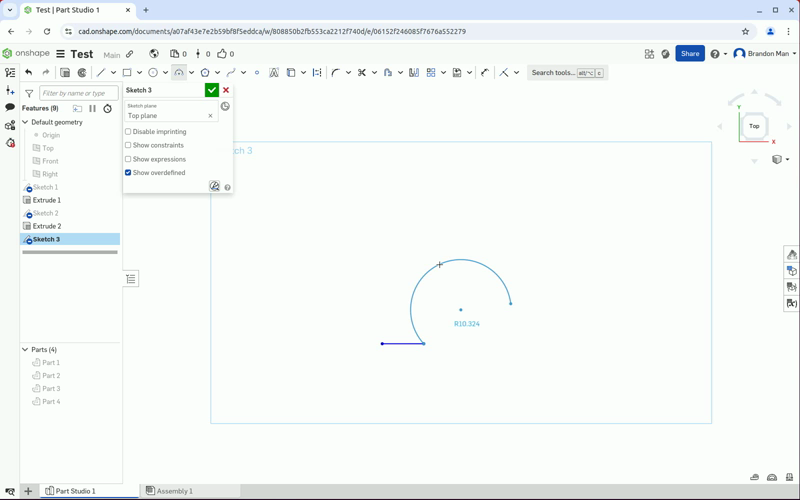
key(esc)
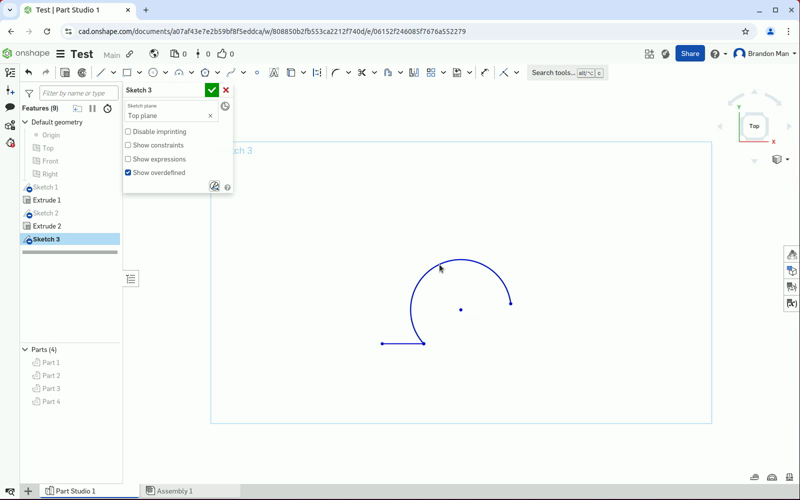
key(l)
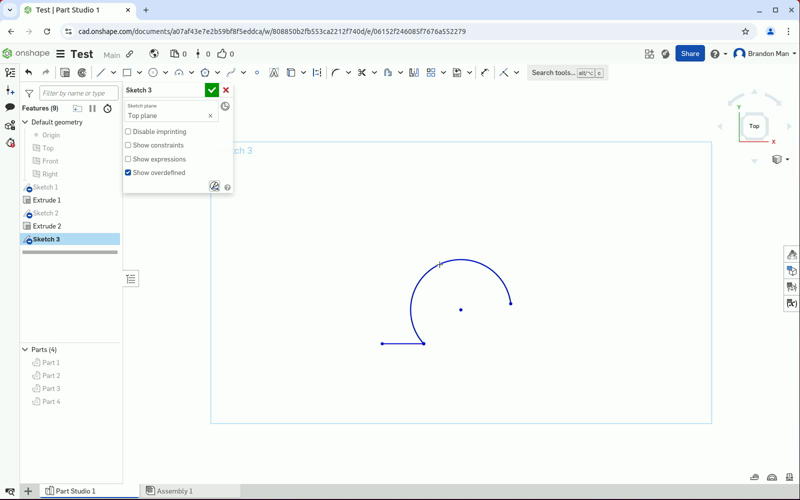
mouse_move(510, 303)
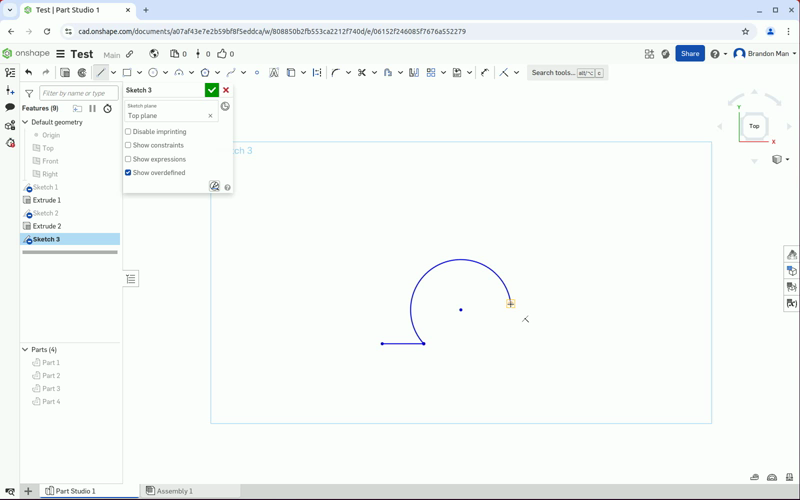
click(510, 303)
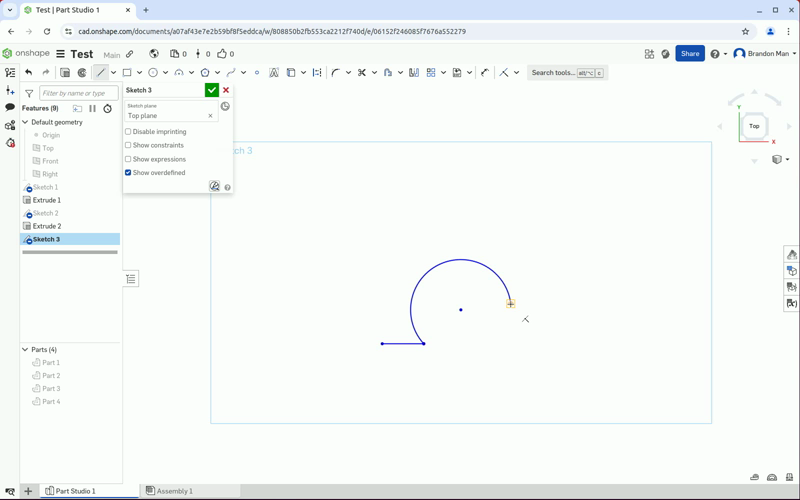
key_down(shift)
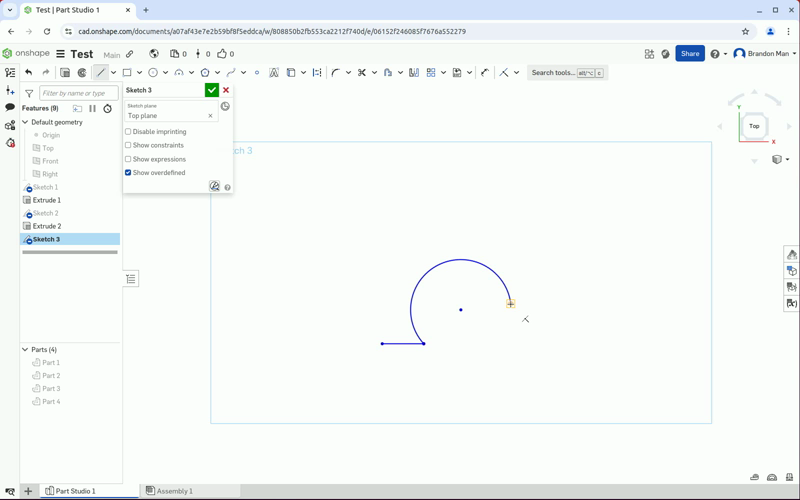
mouse_move(540, 303)
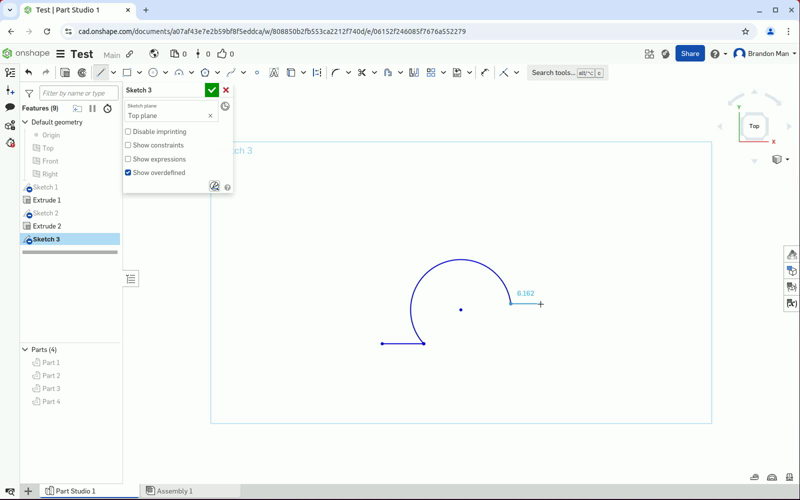
mouse_move(546, 303)
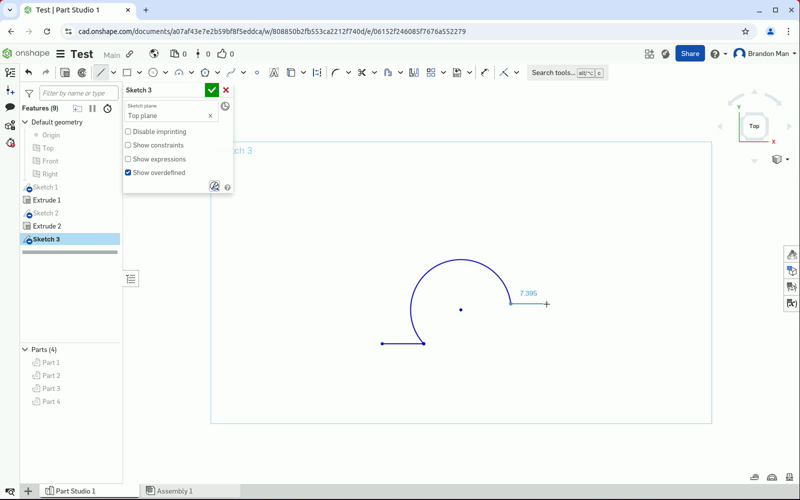
click(546, 303)
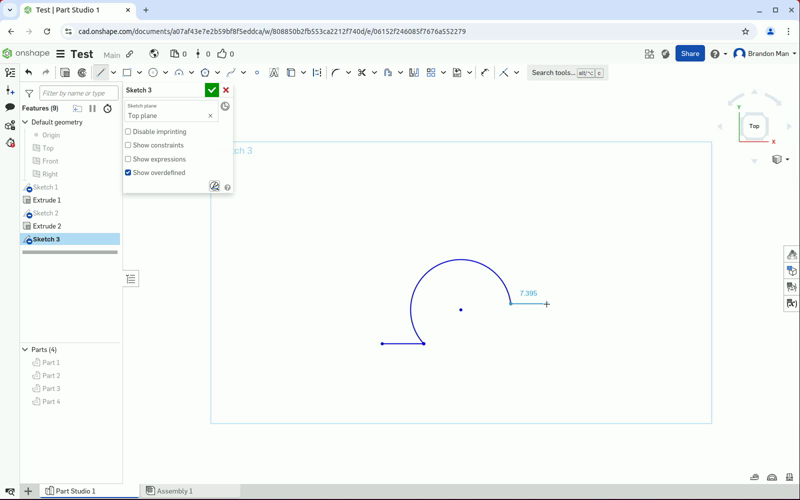
key_up(shift)
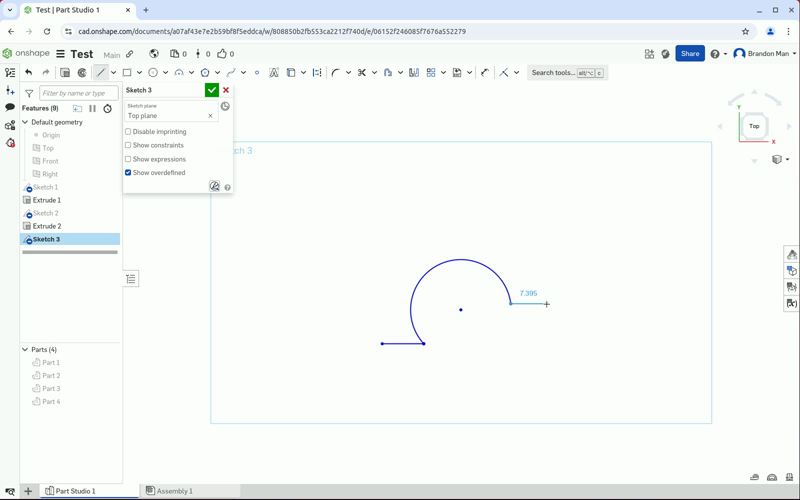
key(esc)
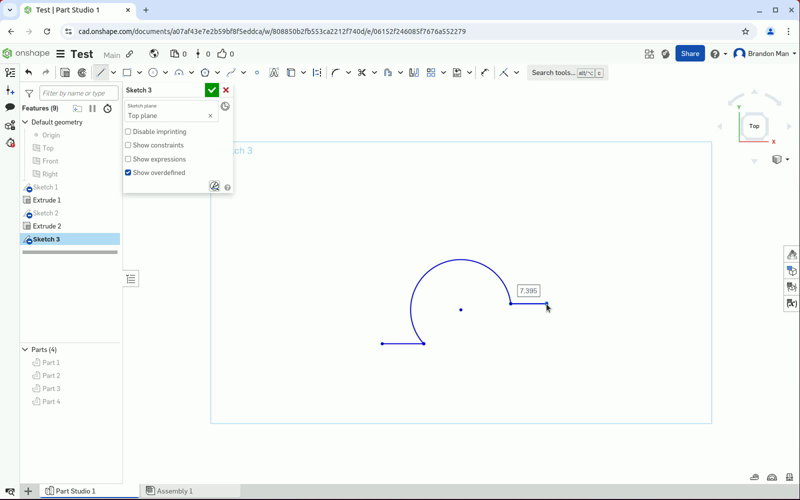
key(a)
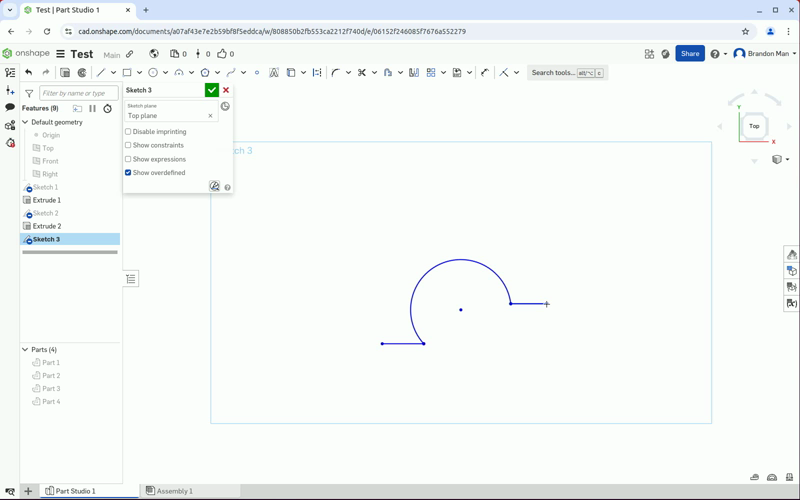
mouse_move(546, 303)
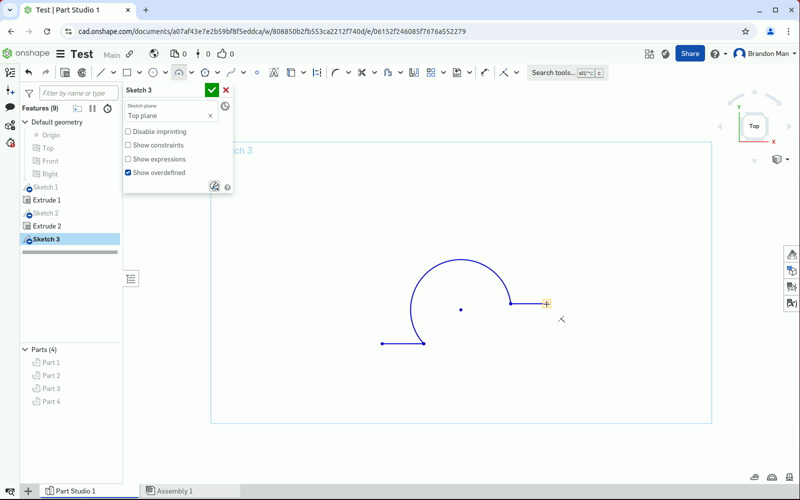
click(546, 303)
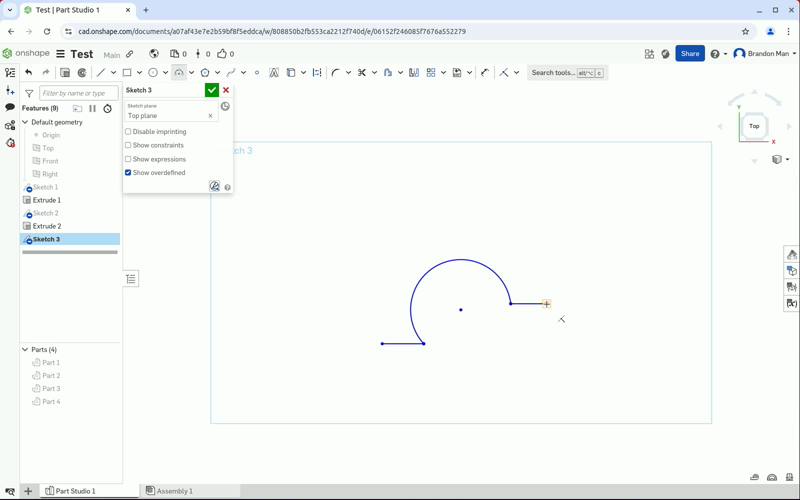
mouse_move(382, 343)
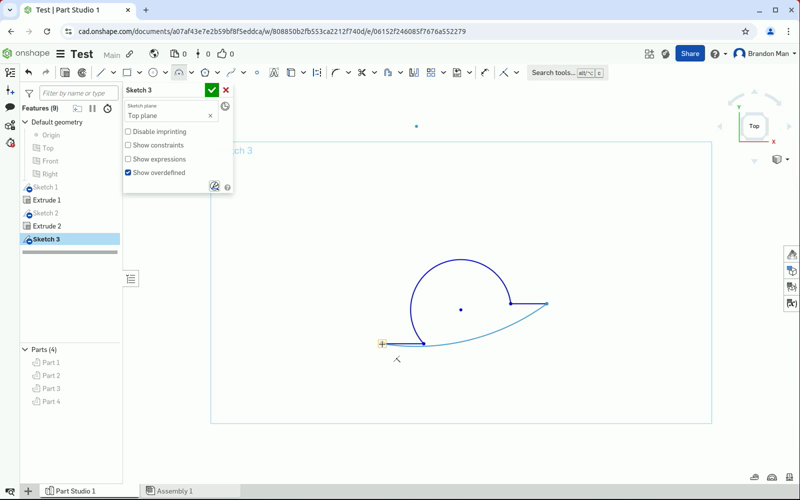
click(382, 343)
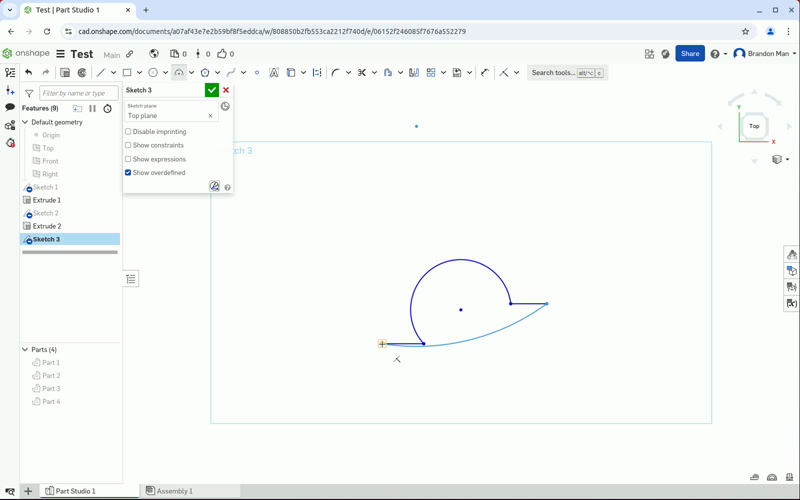
key_down(shift)
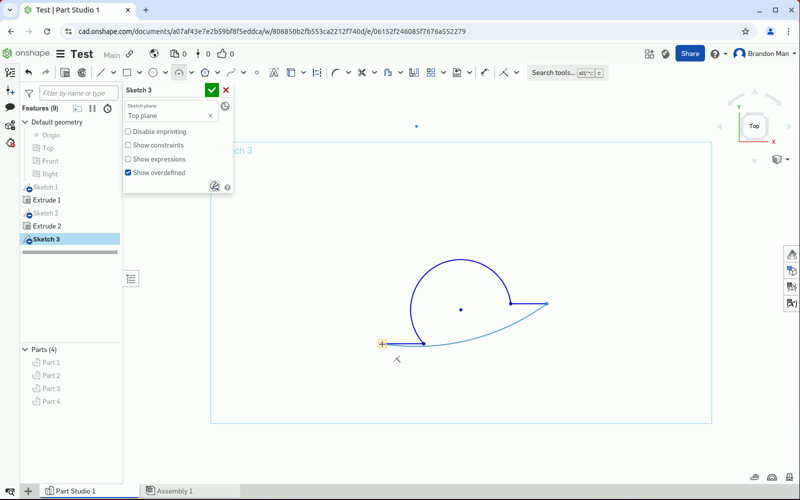
mouse_move(440, 225)
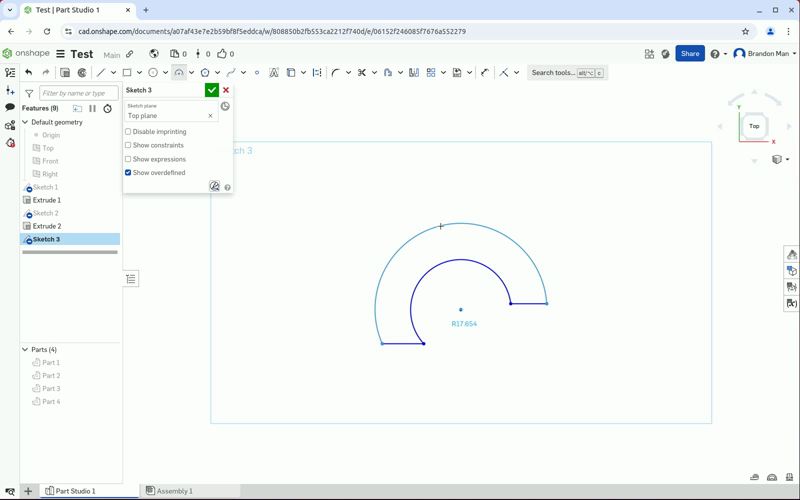
click(440, 225)
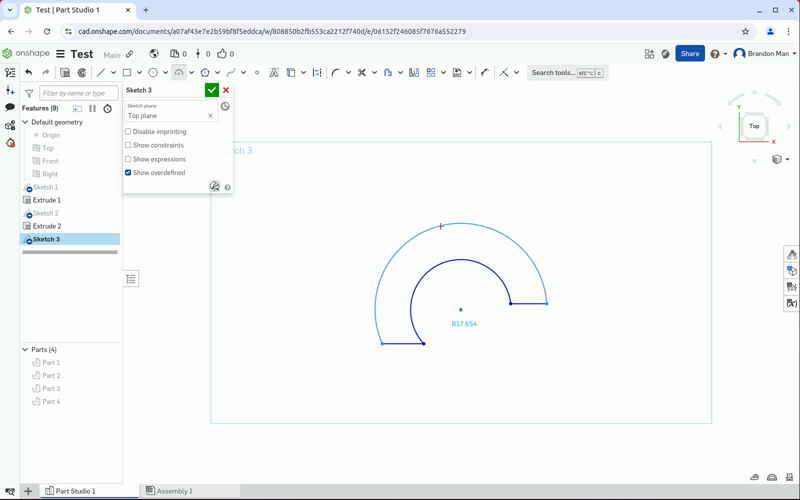
key_up(shift)
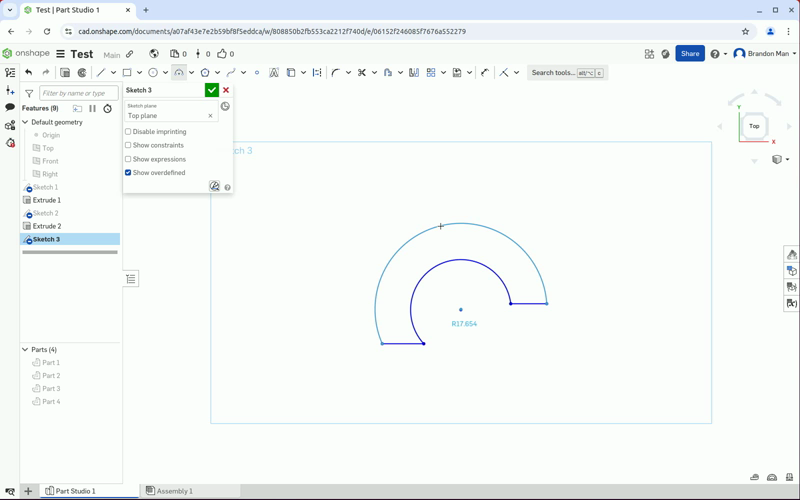
key(esc)
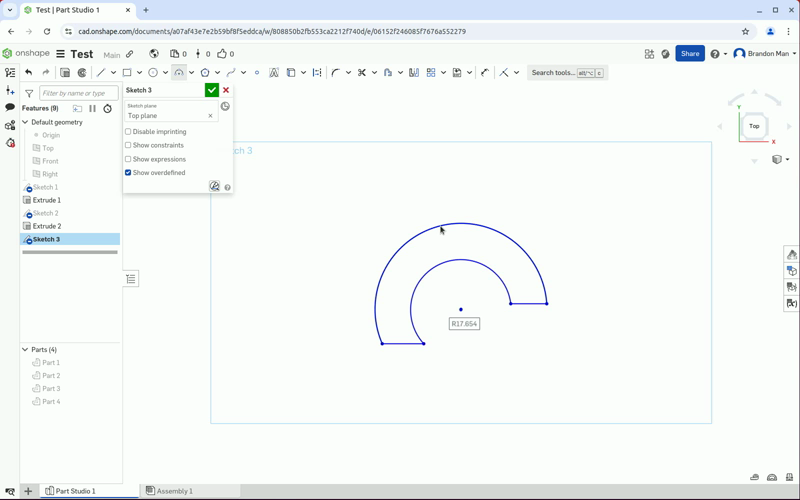
mouse_move(402, 309)
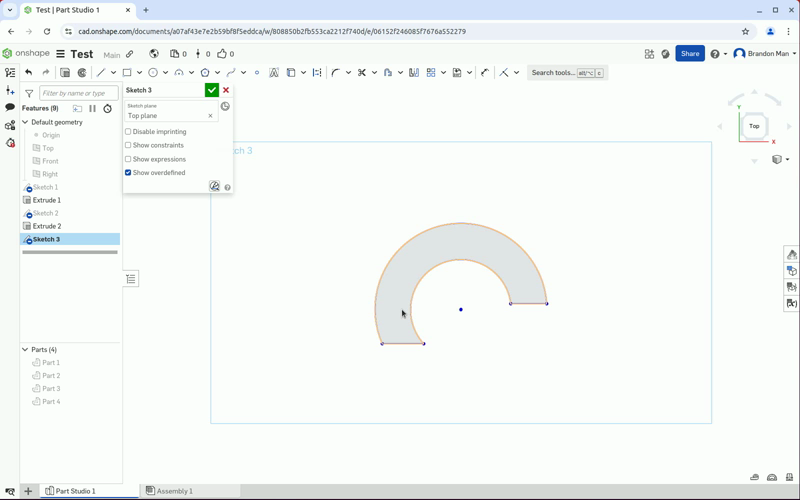
click(402, 309)
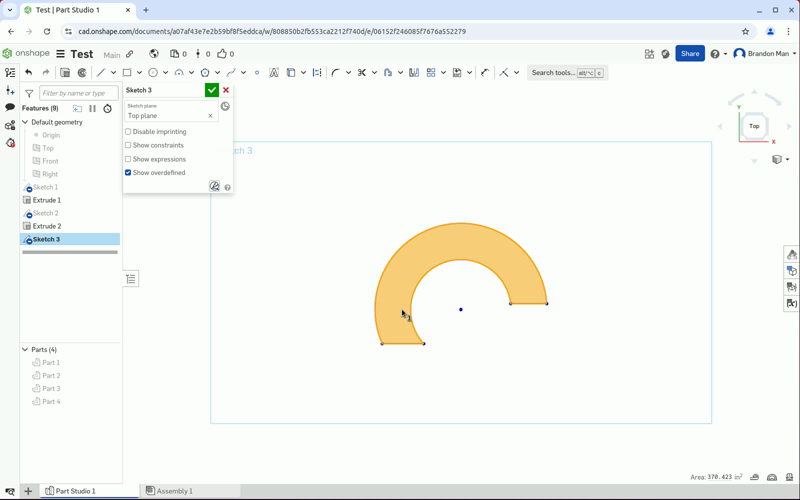
mouse_move(73, 352)
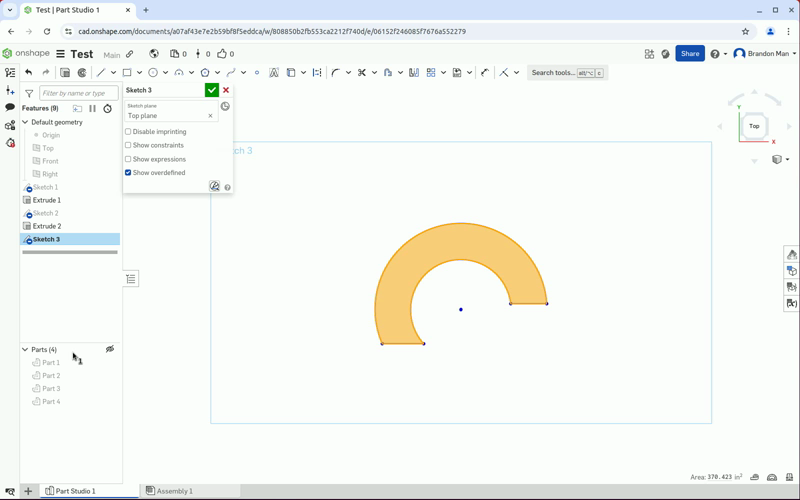
key(shift+y)
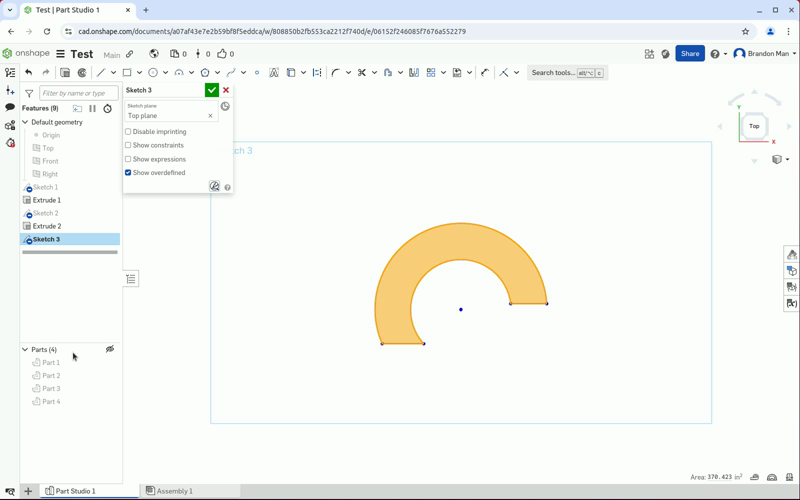
key(shift+e)
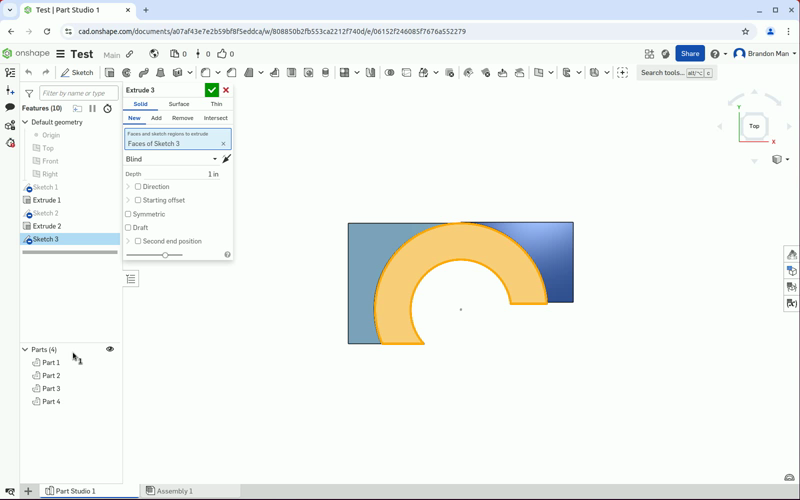
mouse_move(143, 106)
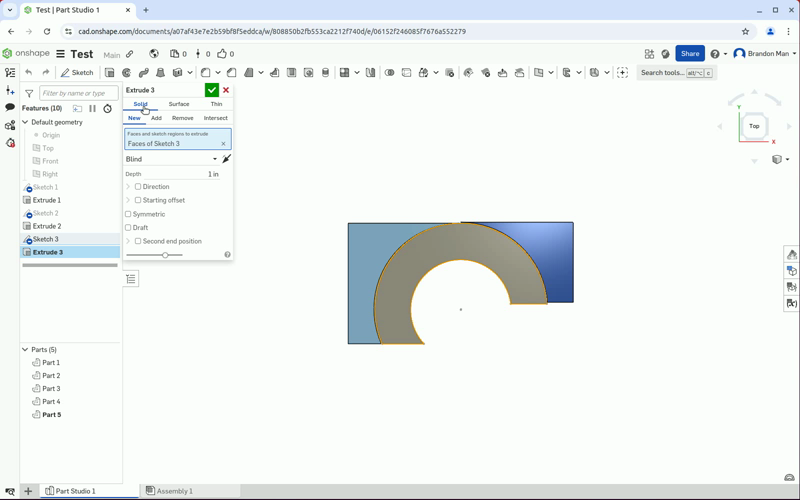
click(143, 106)
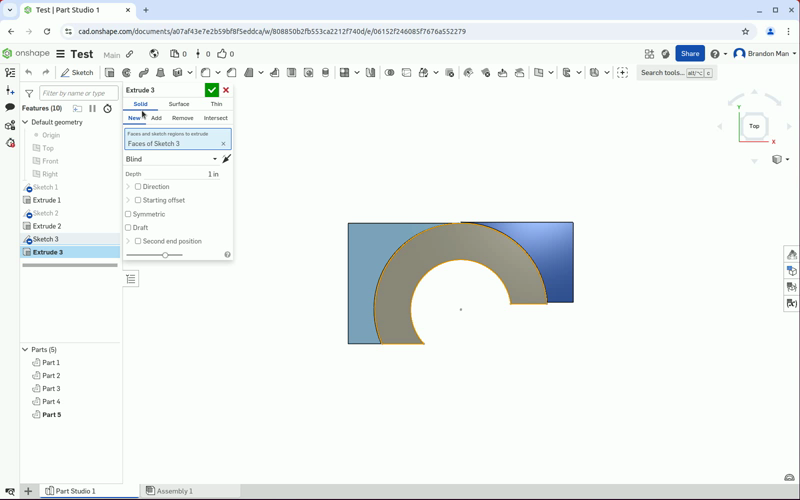
mouse_move(137, 120)
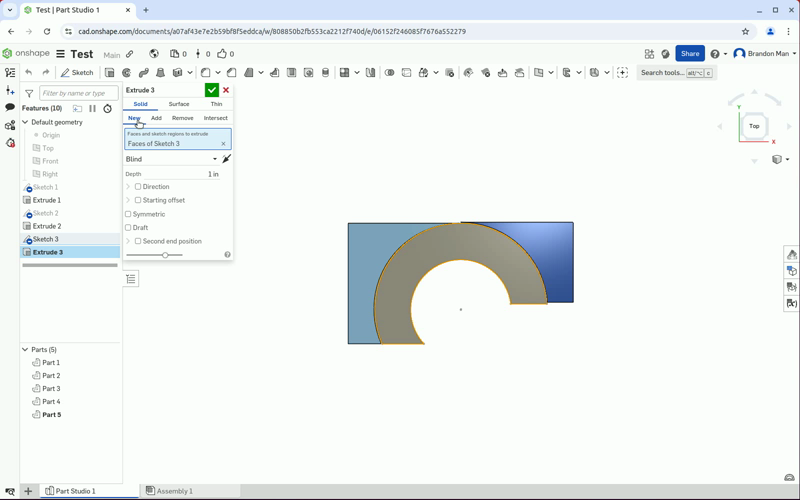
click(137, 120)
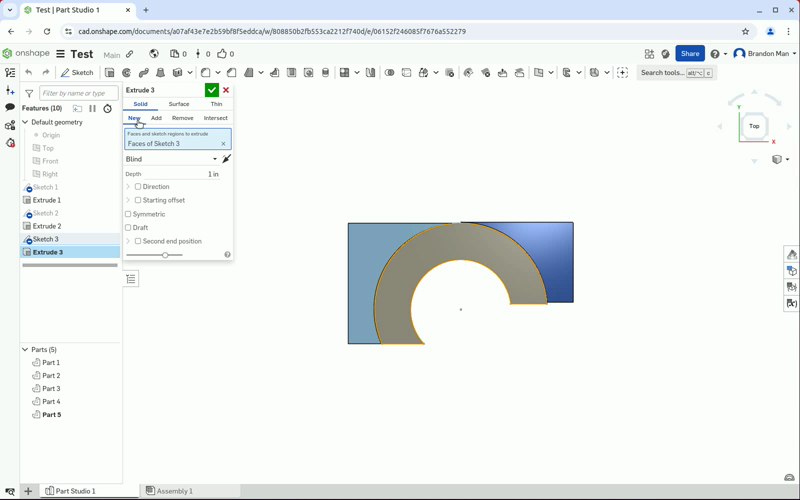
key(tab, 4)
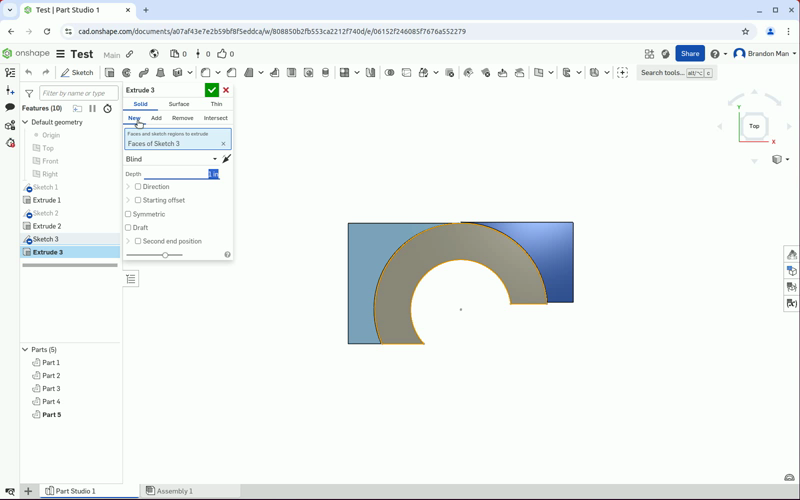
text(19.498)
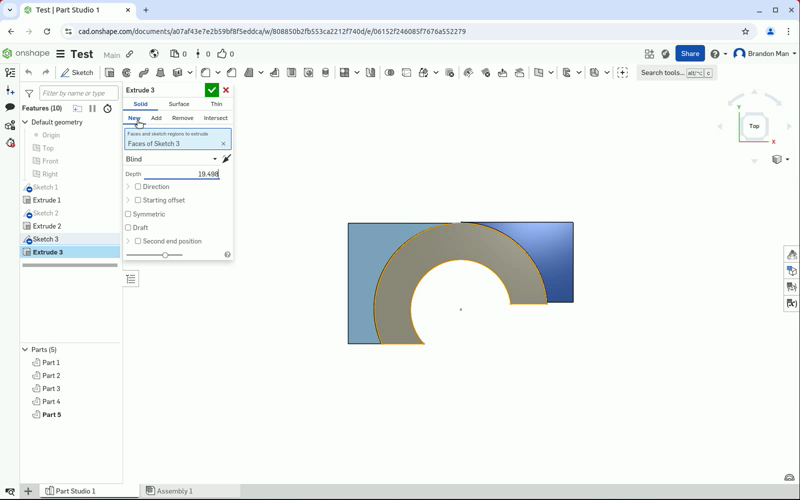
key(enter)
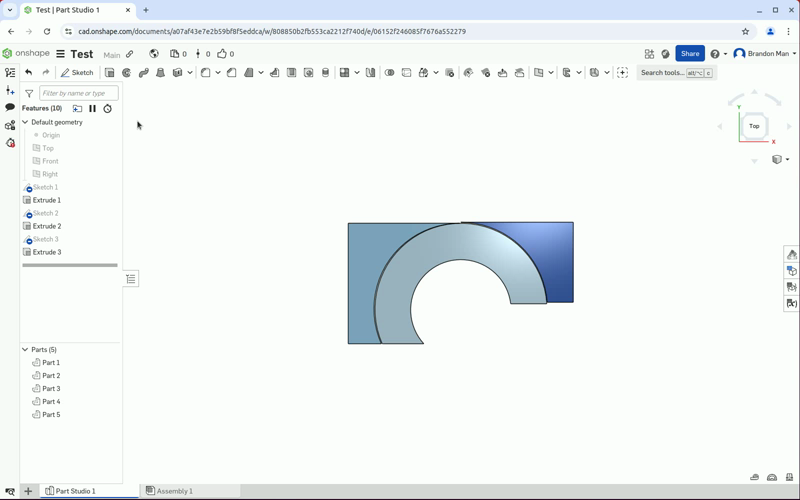
key(shift+h)
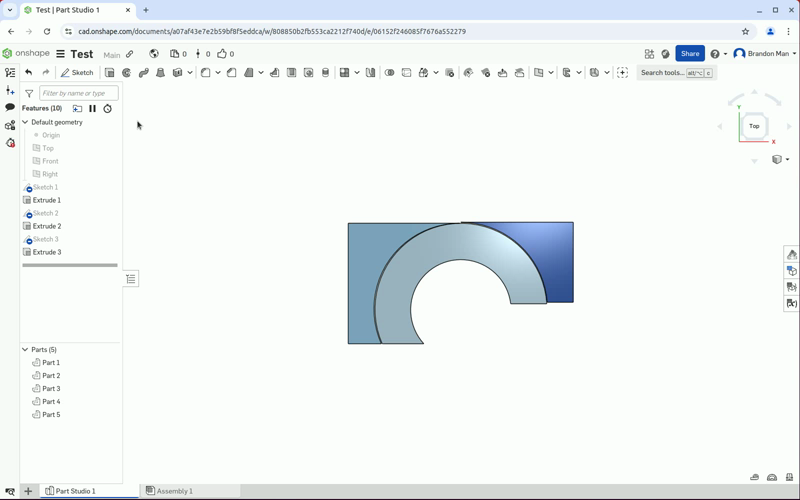
key(shift+h)
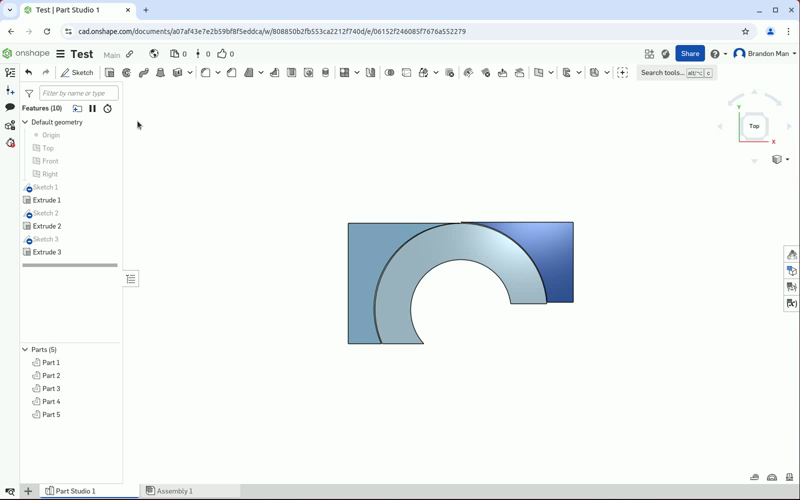
mouse_move(73, 189)
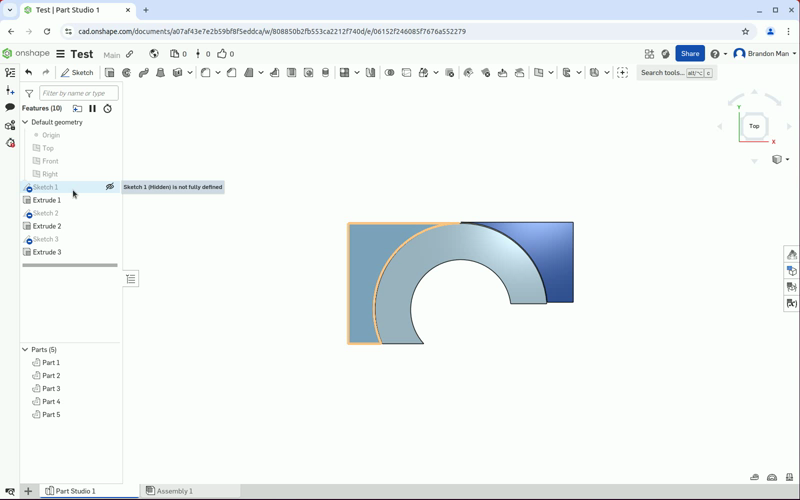
click(73, 189)
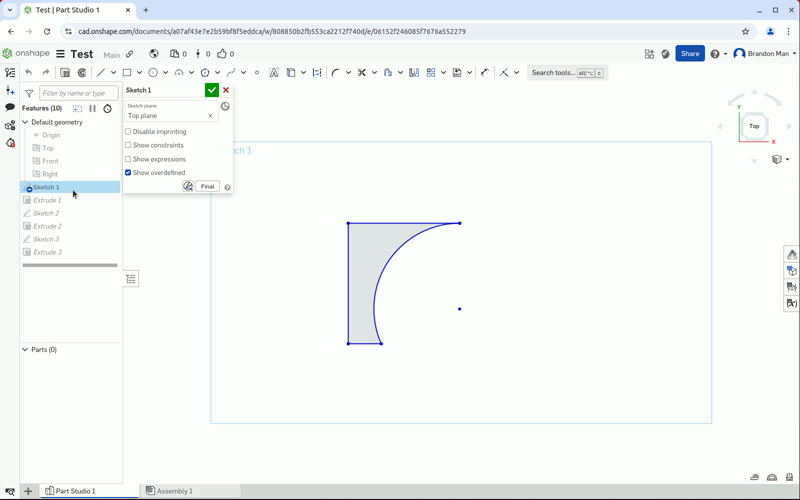
mouse_move(229, 92)
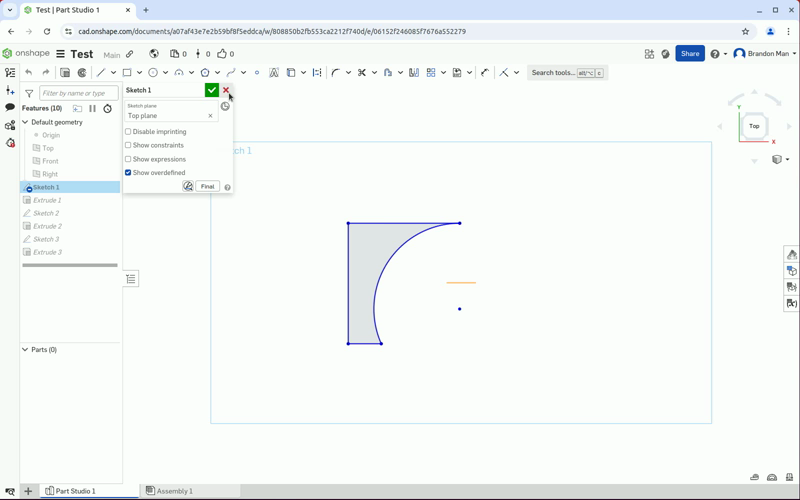
click(229, 92)
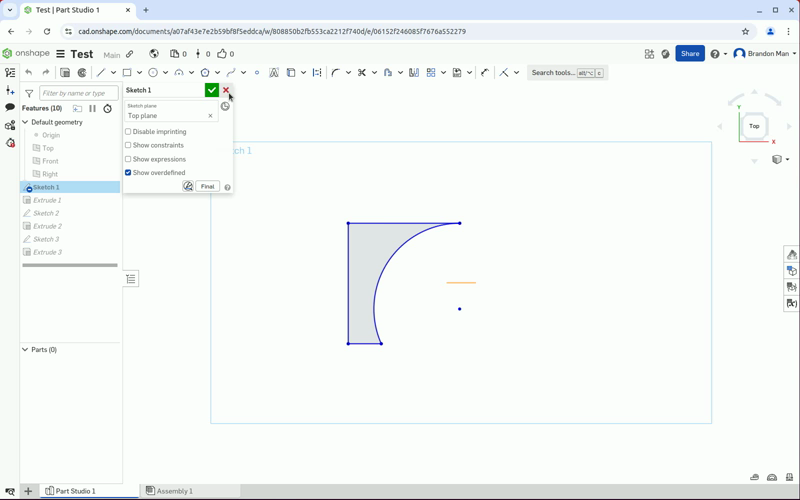
key(shift+s)
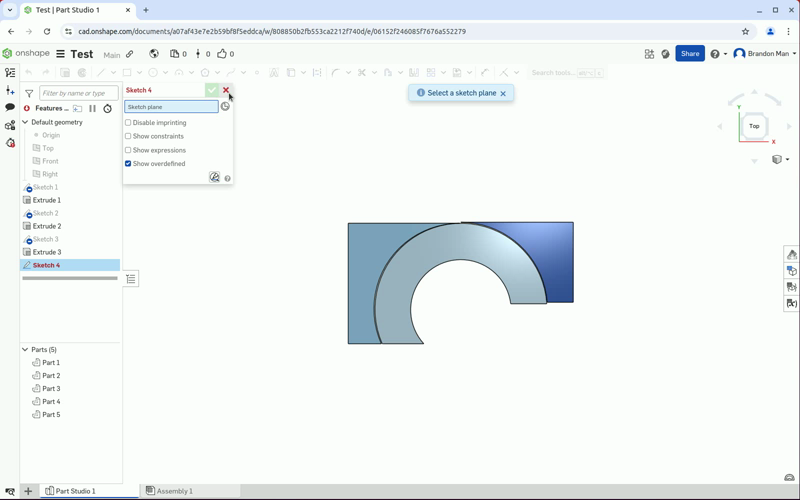
mouse_move(73, 150)
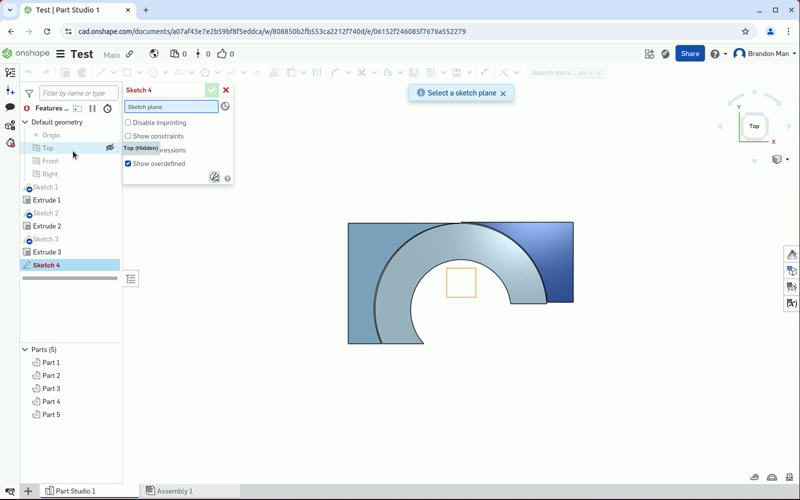
click(73, 150)
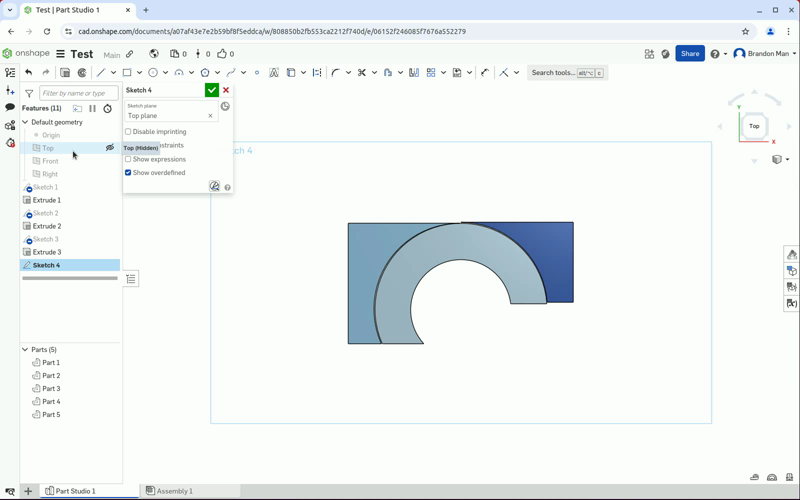
mouse_move(73, 352)
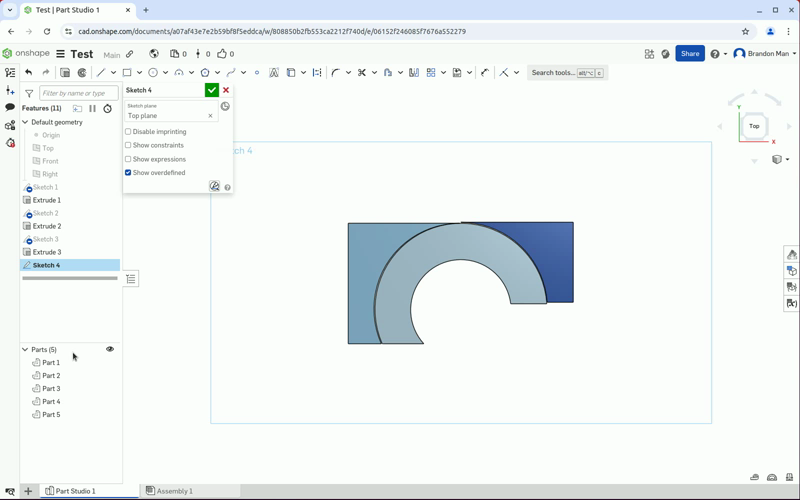
key(y)
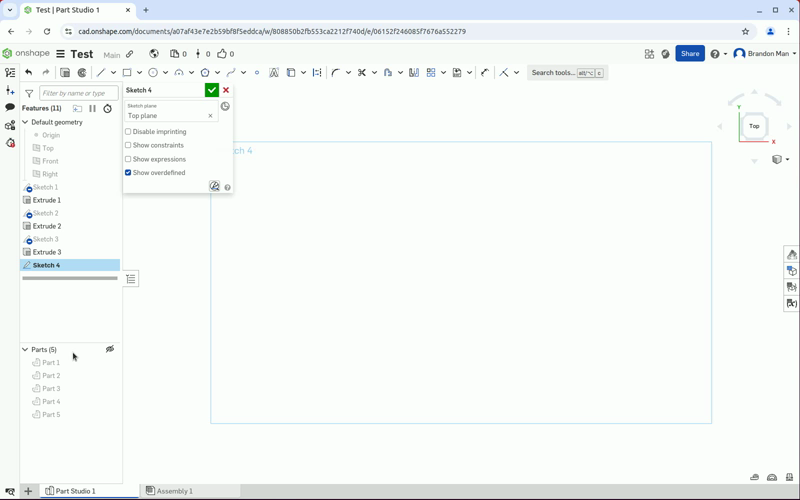
key(l)
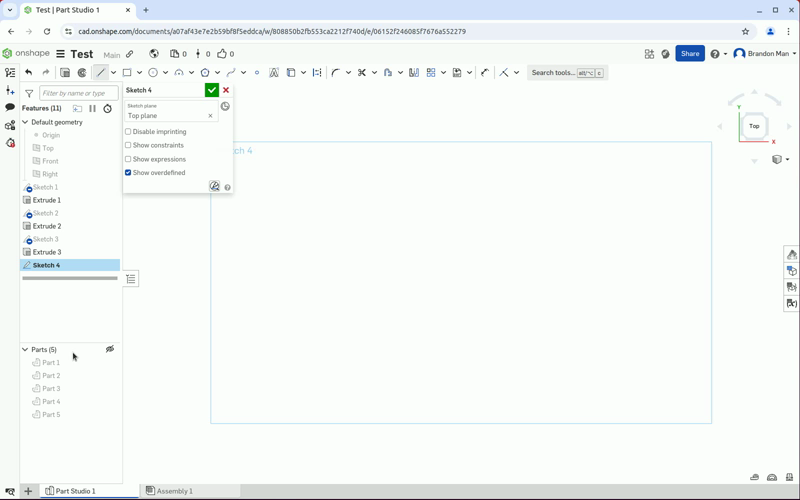
key_down(shift)
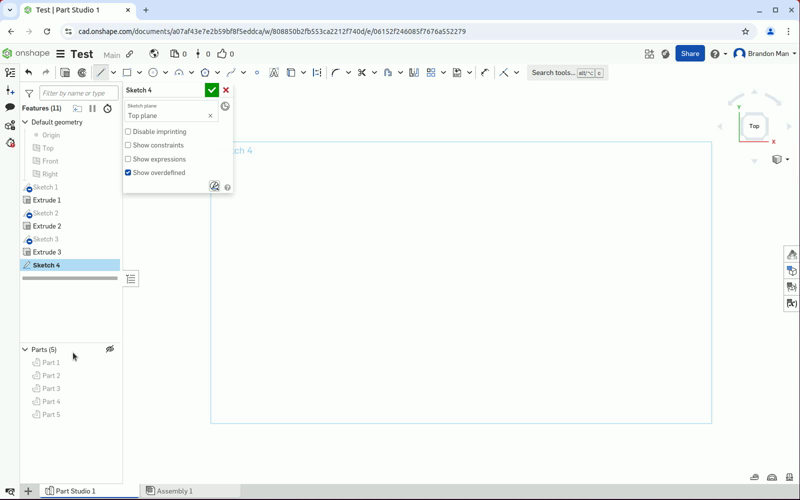
mouse_move(498, 343)
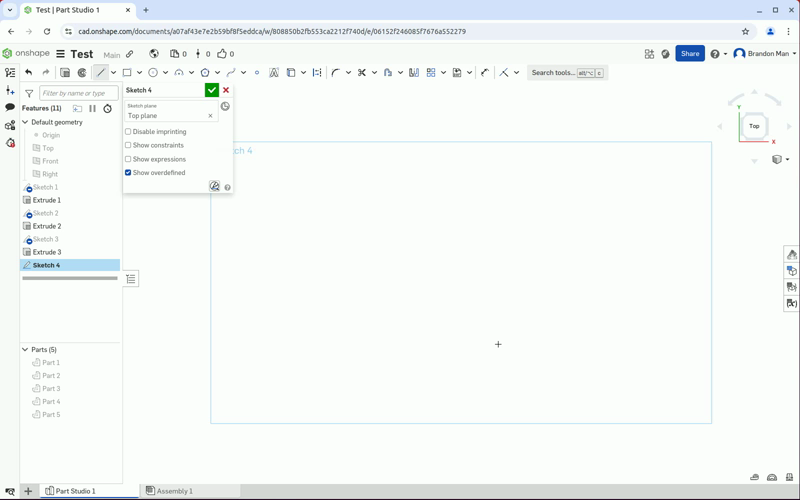
click(498, 343)
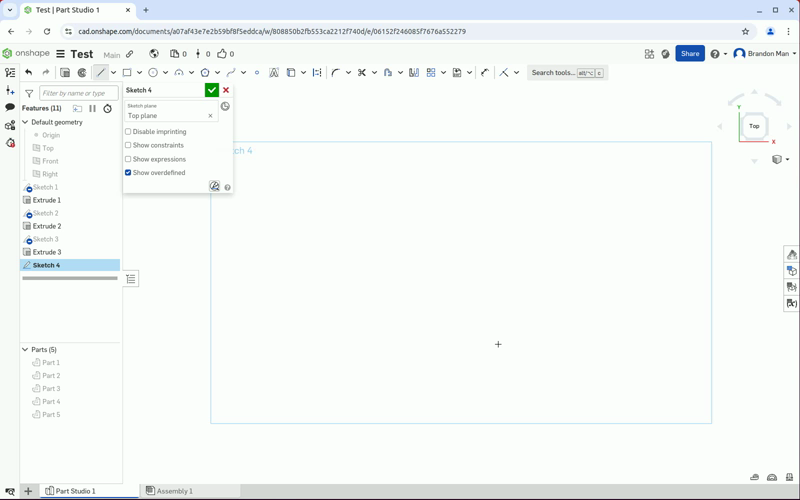
key_up(shift)
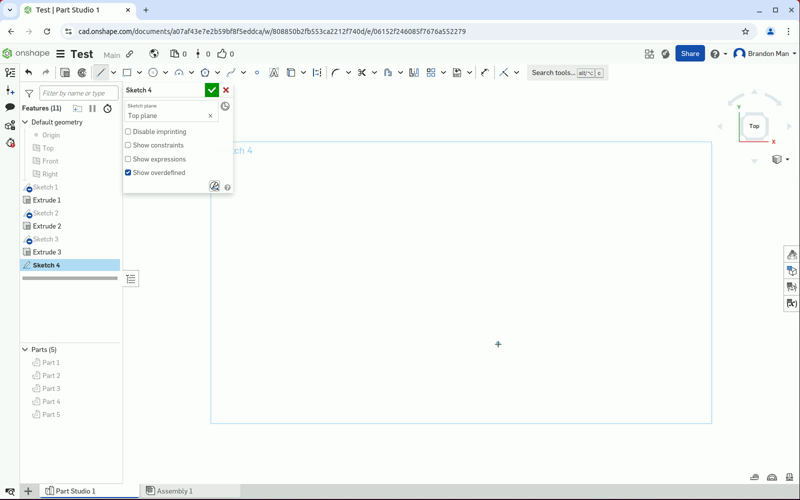
key_down(shift)
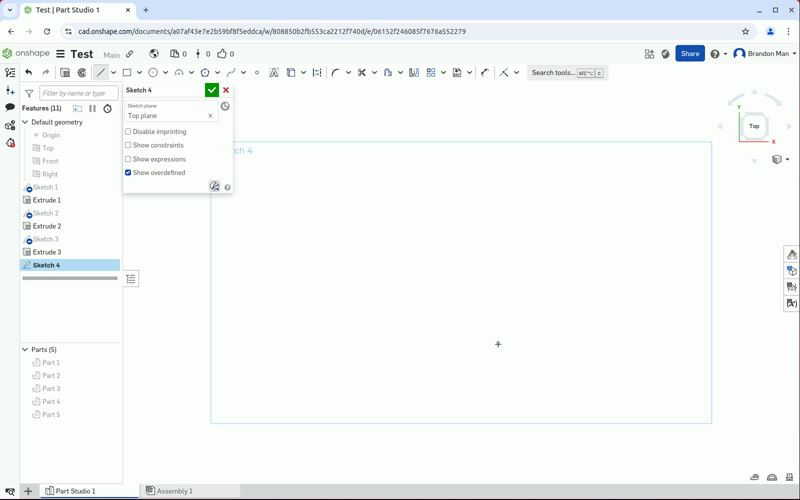
mouse_move(528, 343)
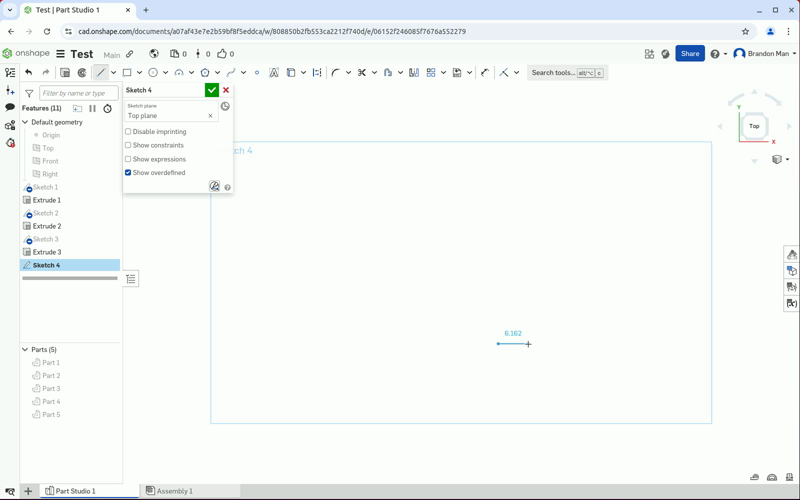
mouse_move(540, 343)
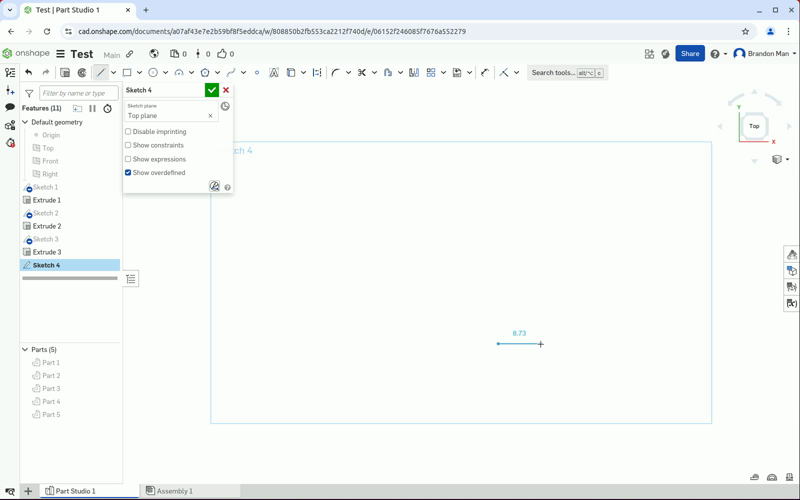
click(540, 343)
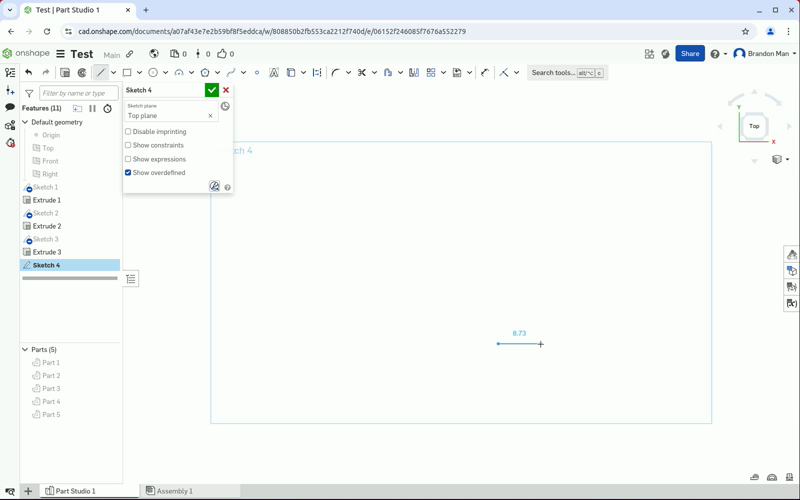
key_up(shift)
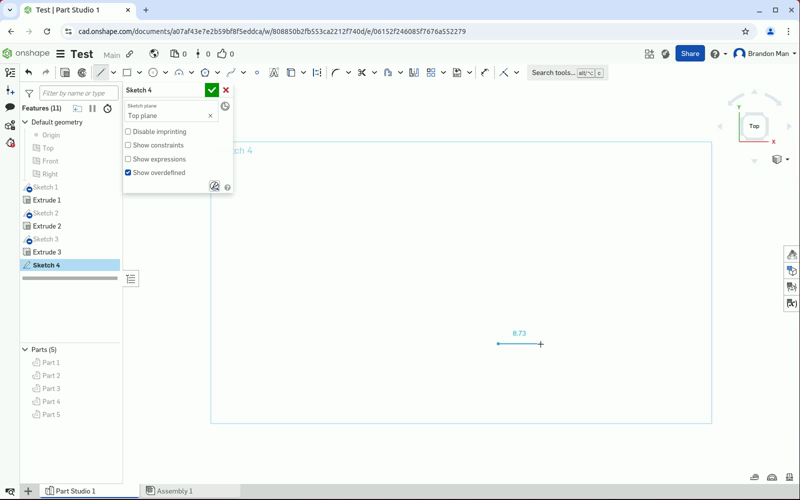
key(esc)
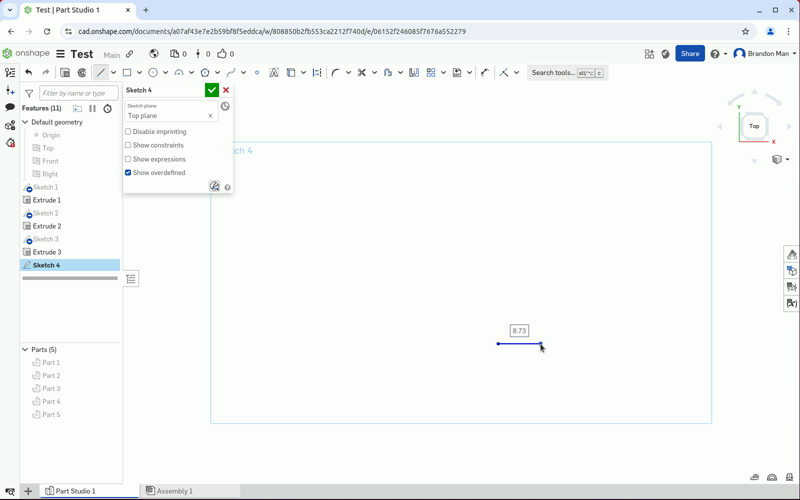
key(a)
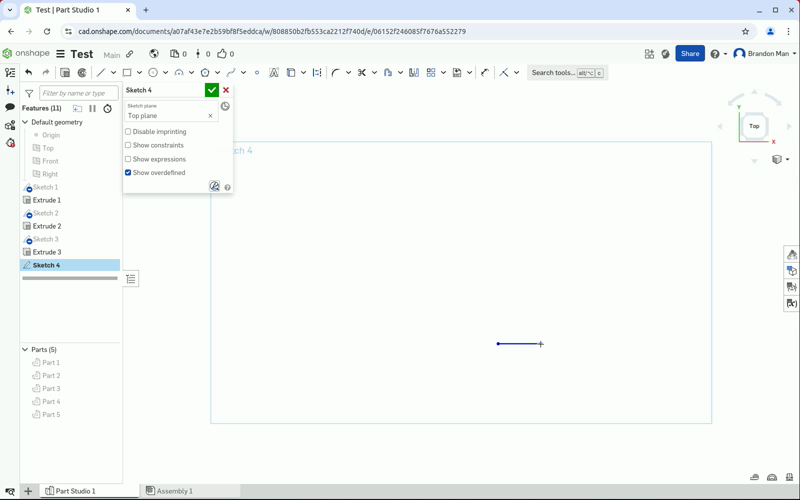
mouse_move(540, 343)
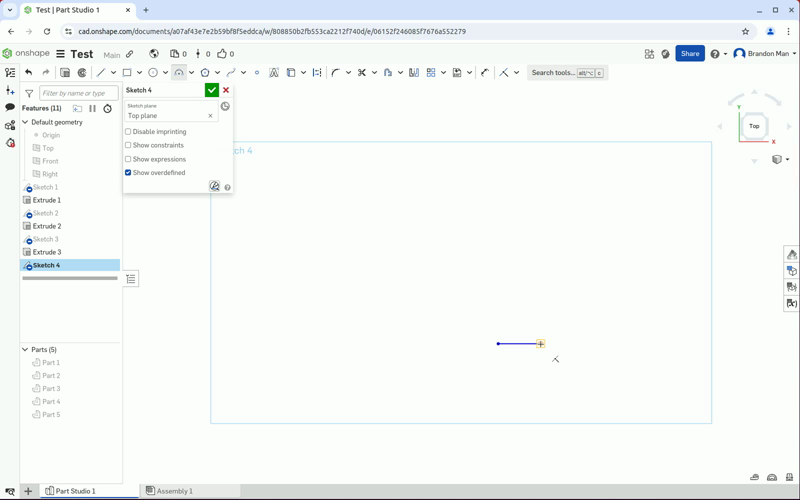
click(540, 343)
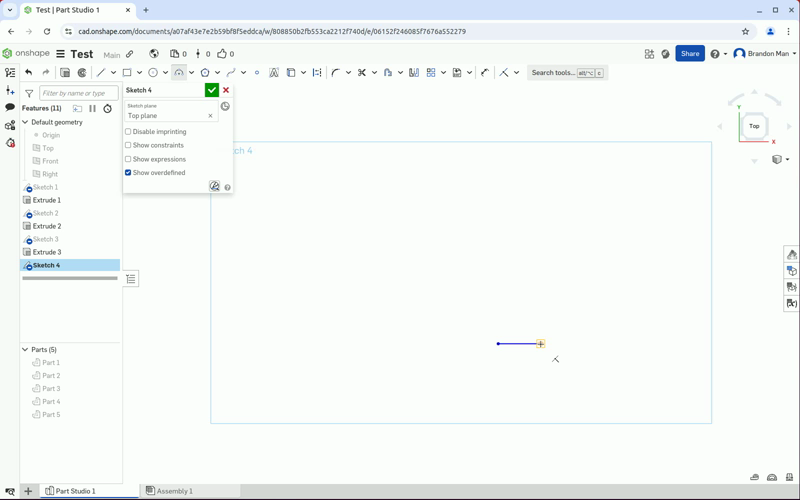
key_down(shift)
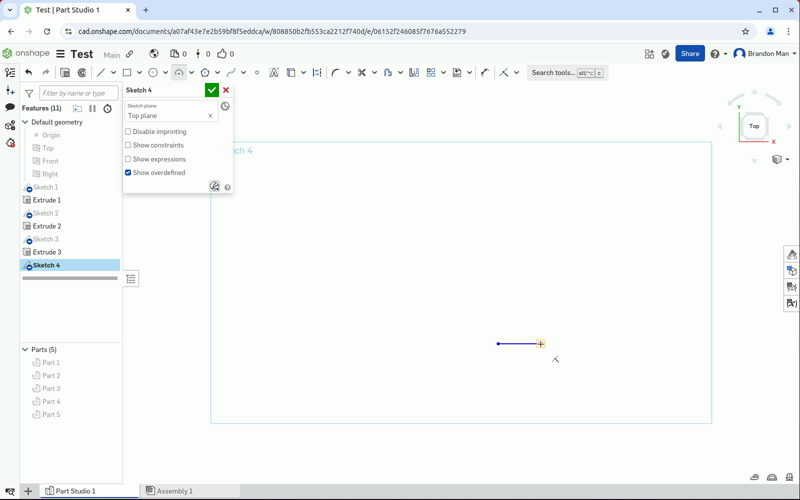
mouse_move(548, 314)
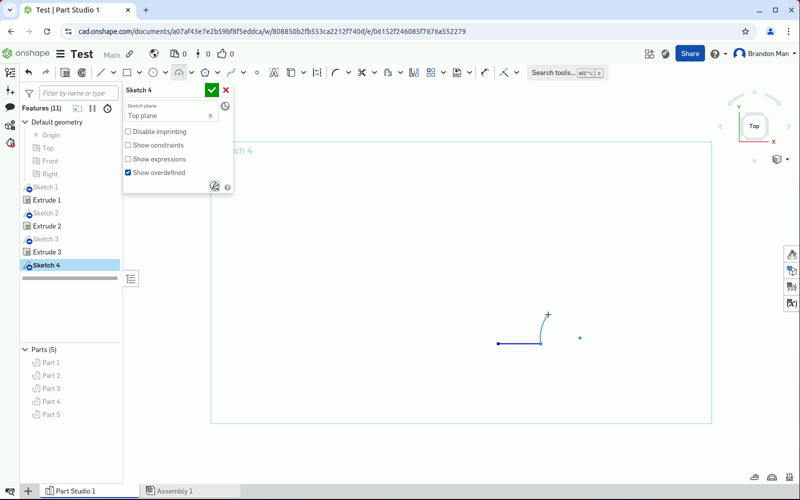
click(548, 314)
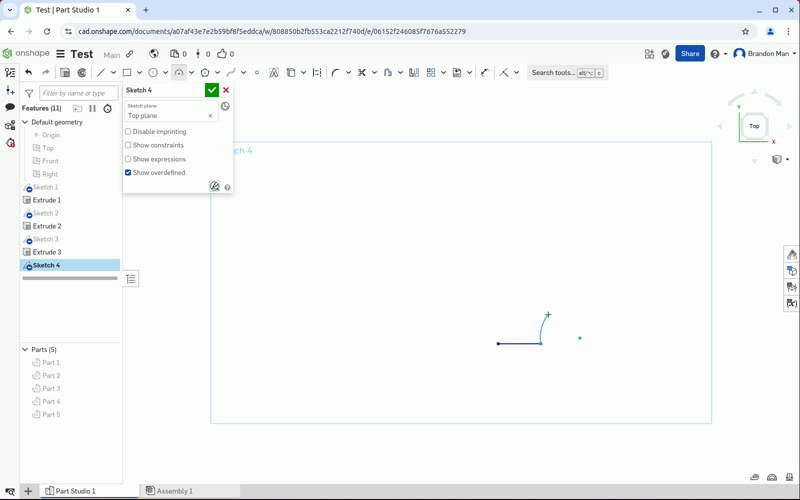
mouse_move(545, 329)
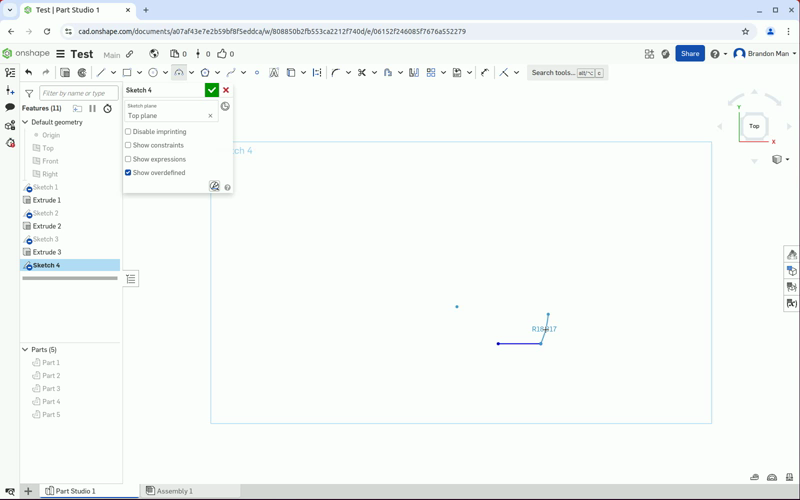
click(545, 329)
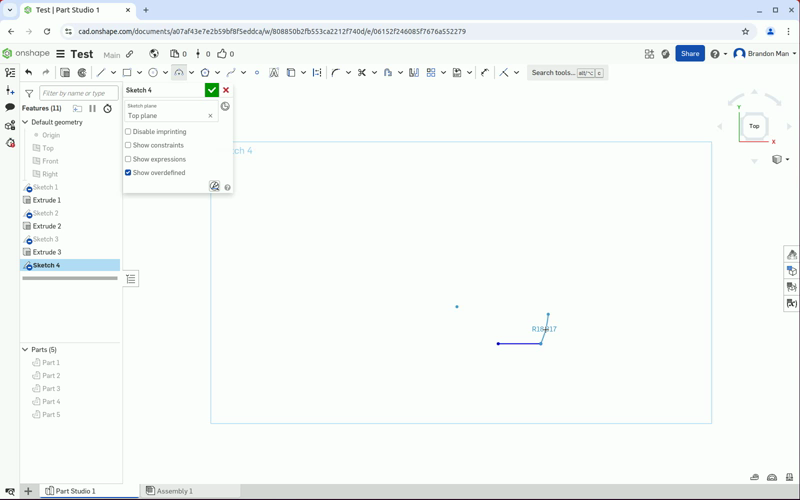
key_up(shift)
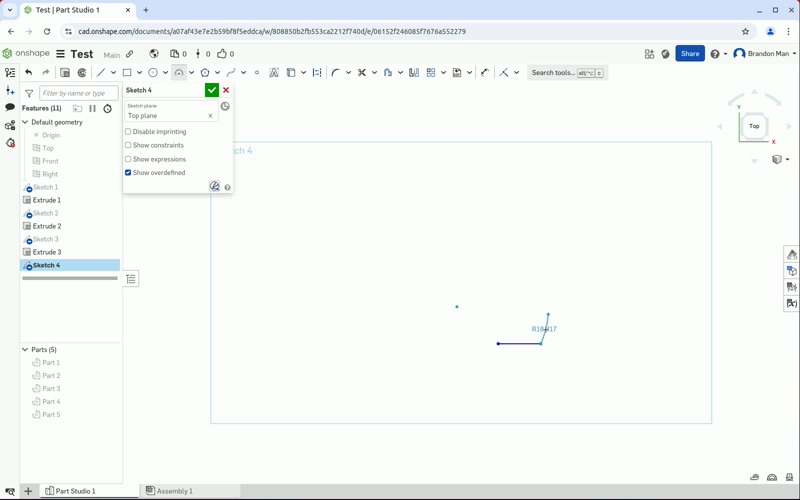
key(esc)
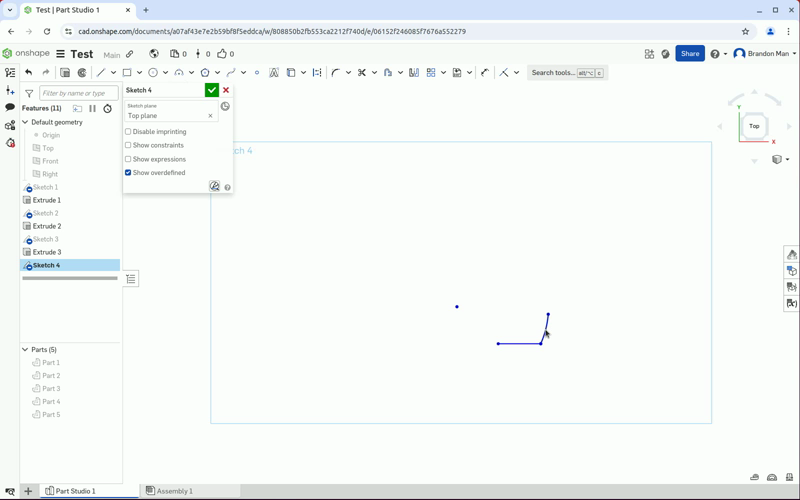
key(l)
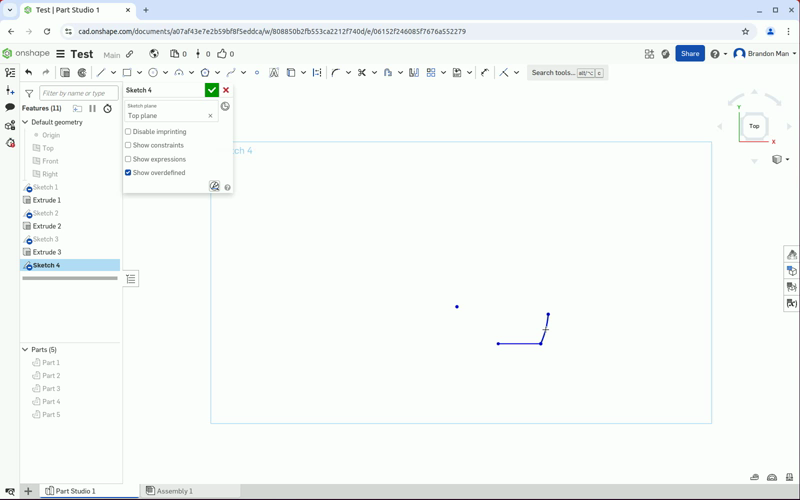
mouse_move(548, 314)
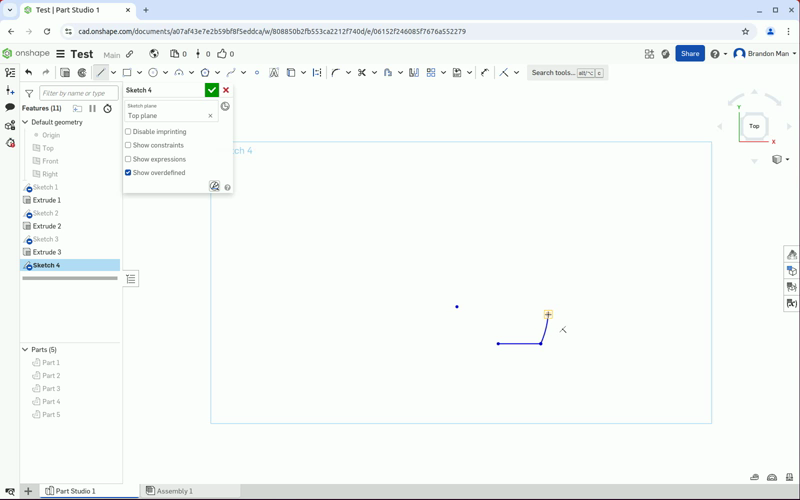
click(548, 314)
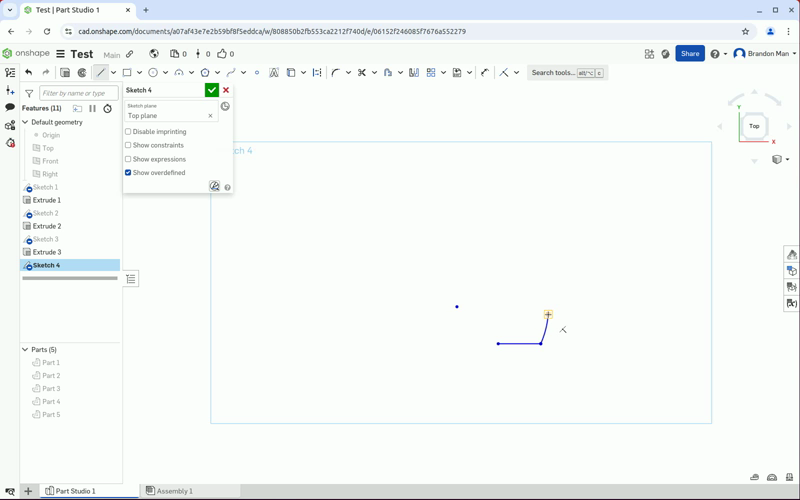
key_down(shift)
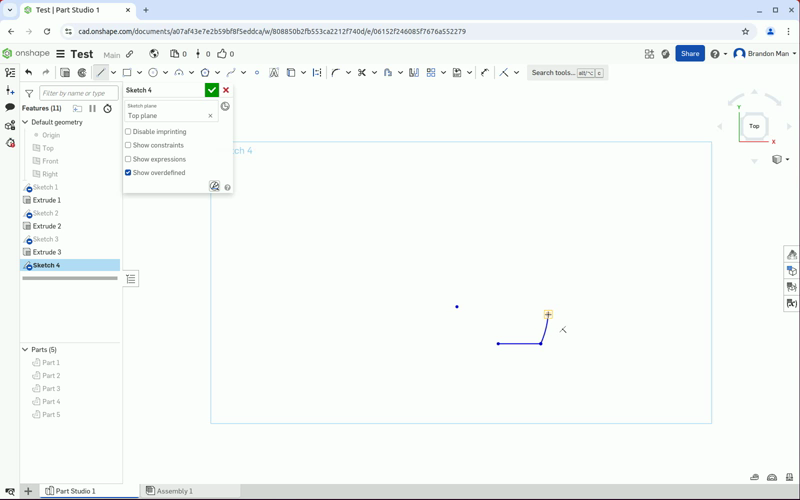
mouse_move(578, 314)
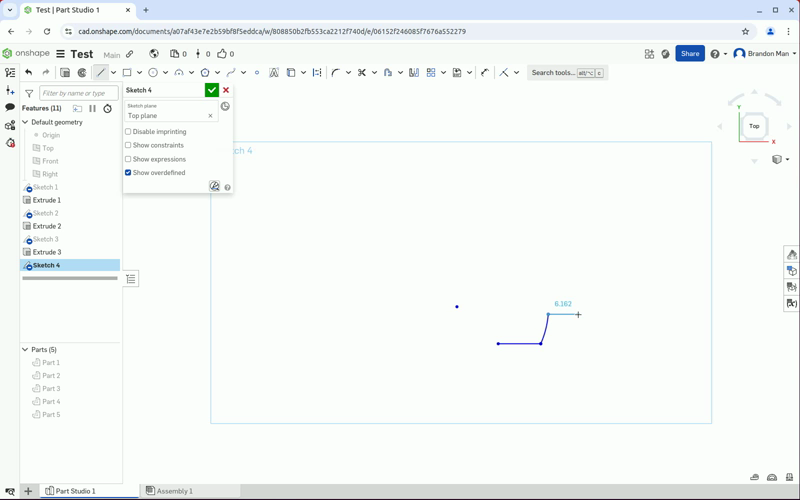
mouse_move(511, 314)
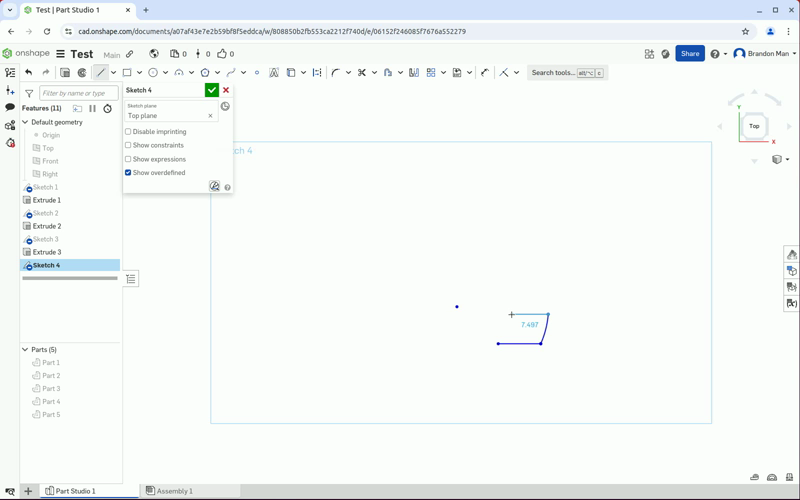
click(511, 314)
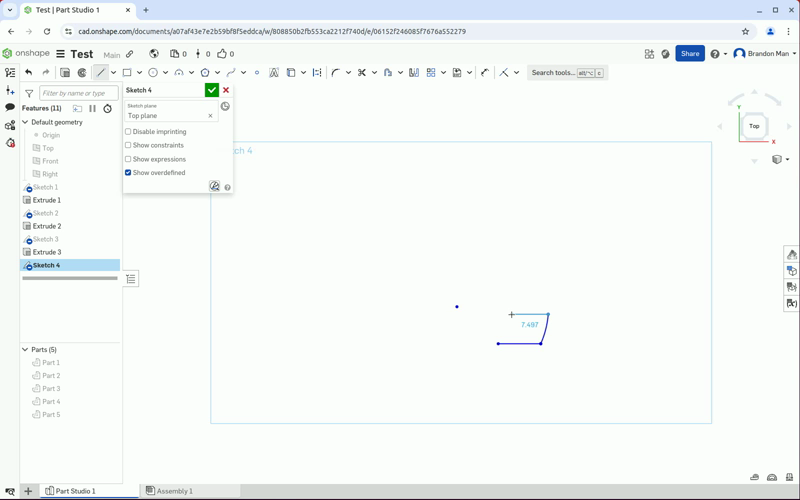
key_up(shift)
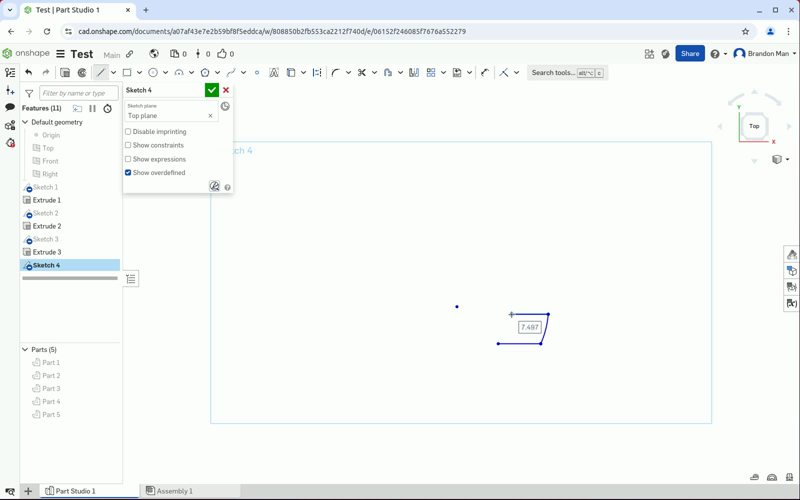
key(esc)
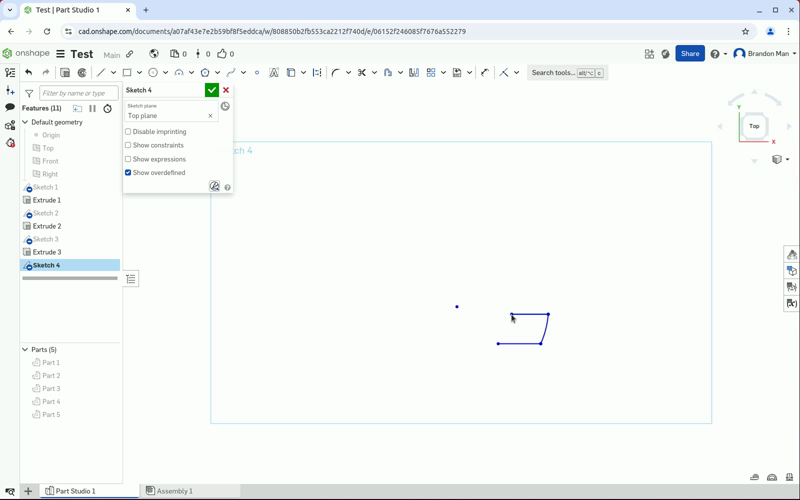
key(a)
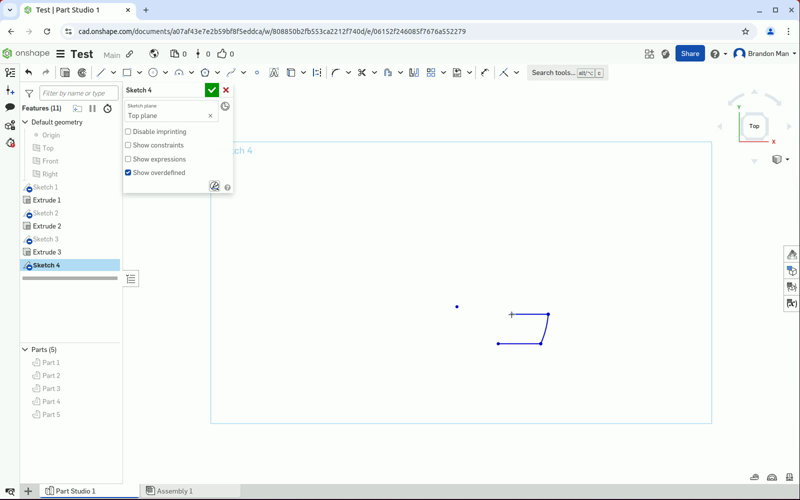
mouse_move(511, 314)
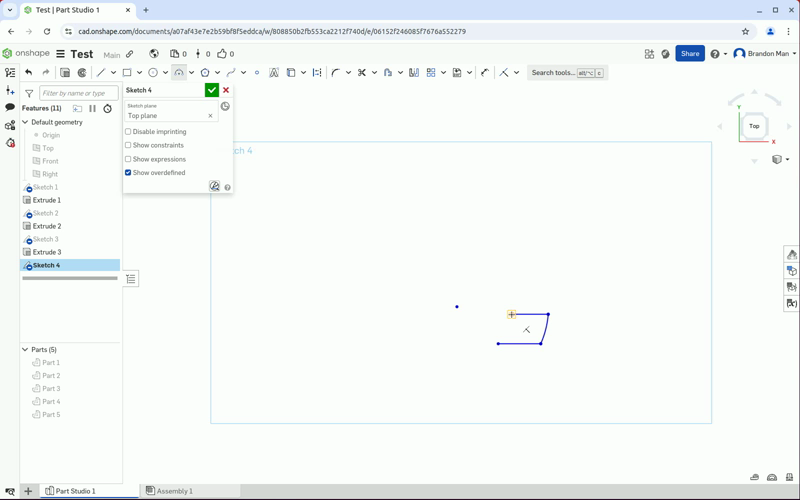
click(511, 314)
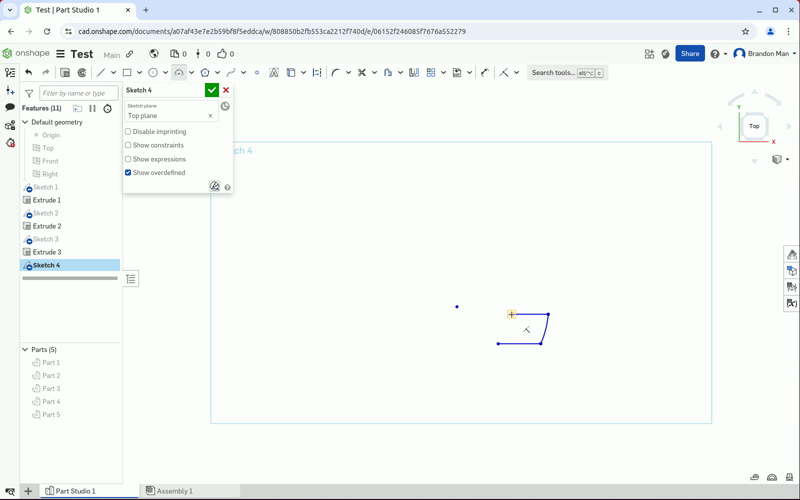
mouse_move(498, 343)
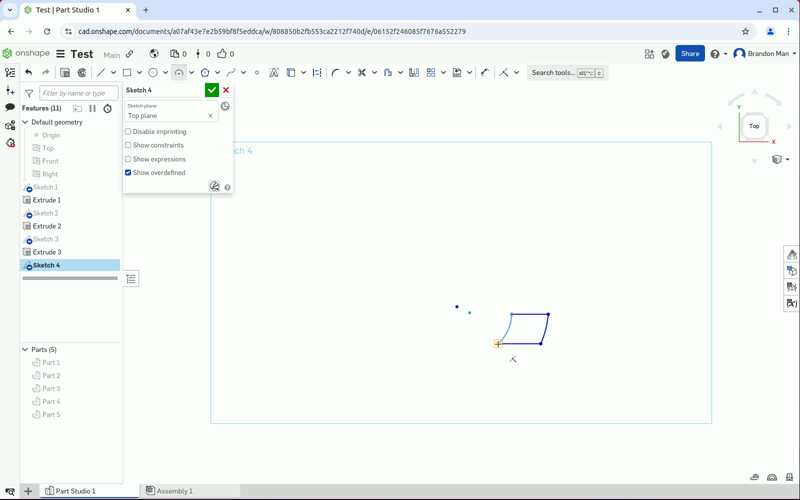
click(498, 343)
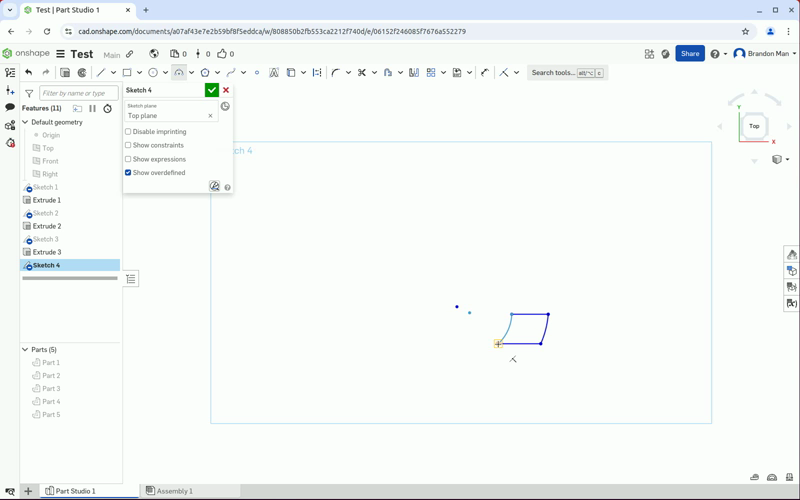
key_down(shift)
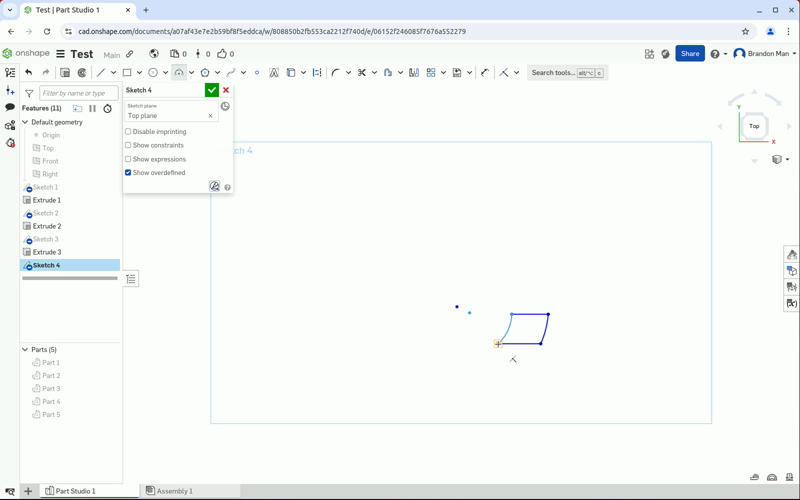
mouse_move(507, 330)
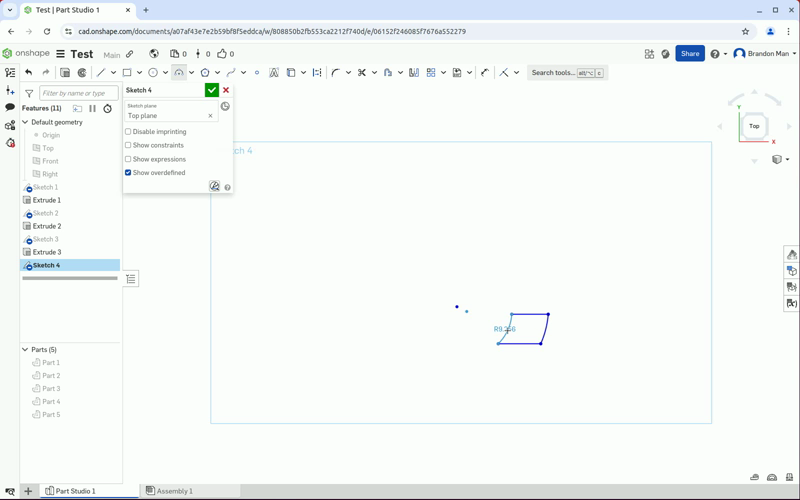
click(507, 330)
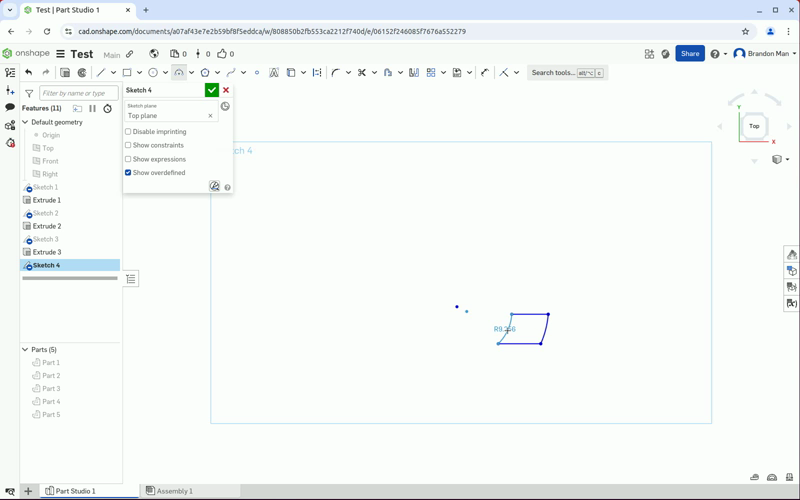
key_up(shift)
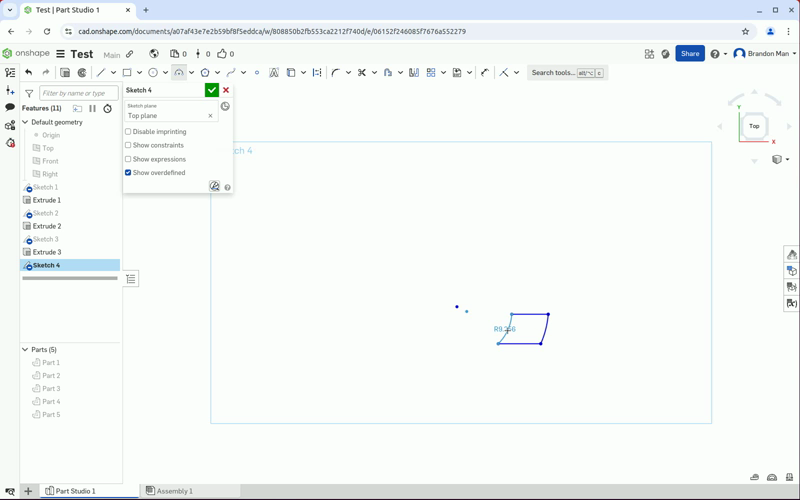
key(esc)
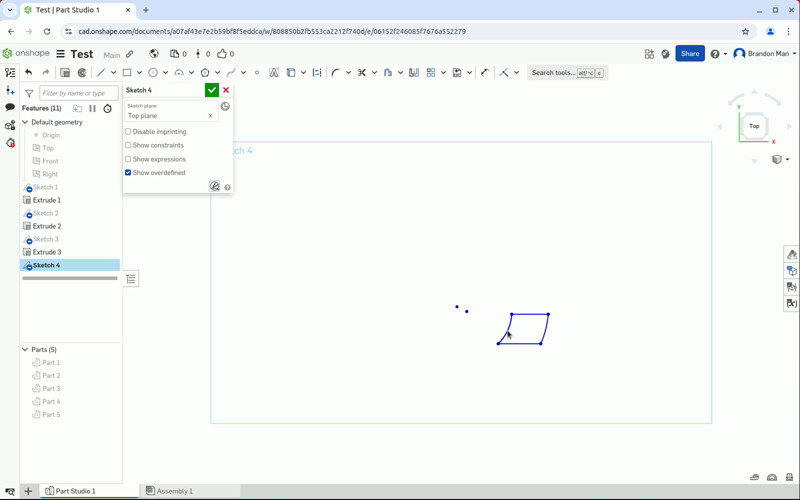
mouse_move(515, 340)
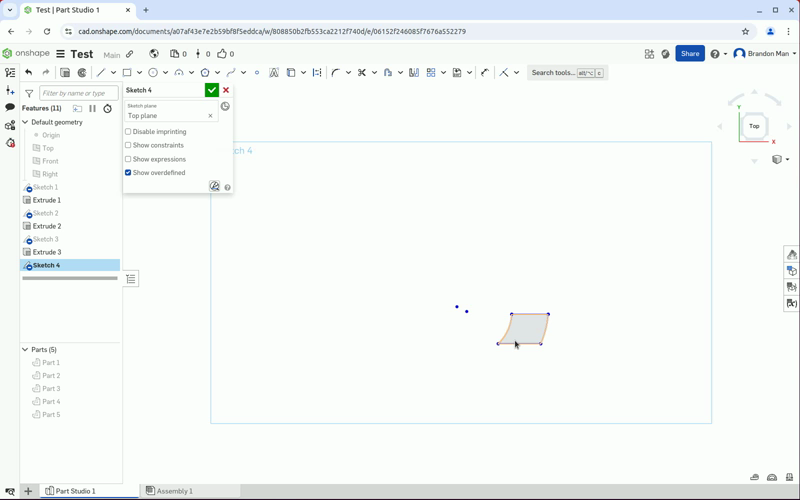
scroll(6)
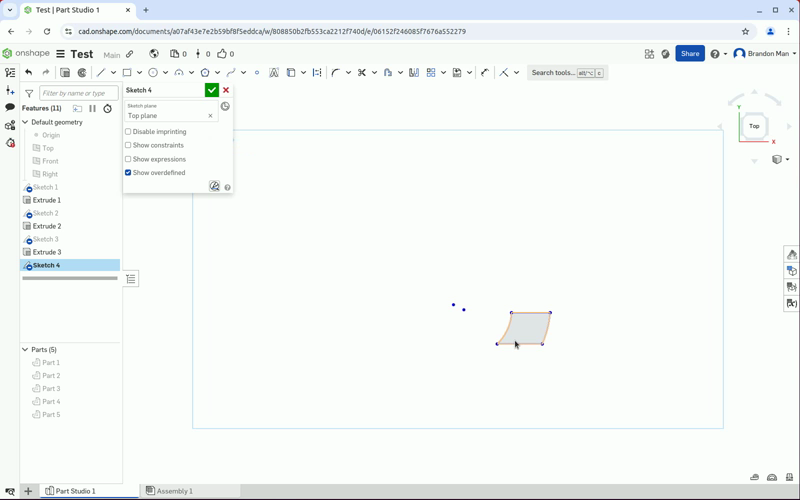
scroll(6)
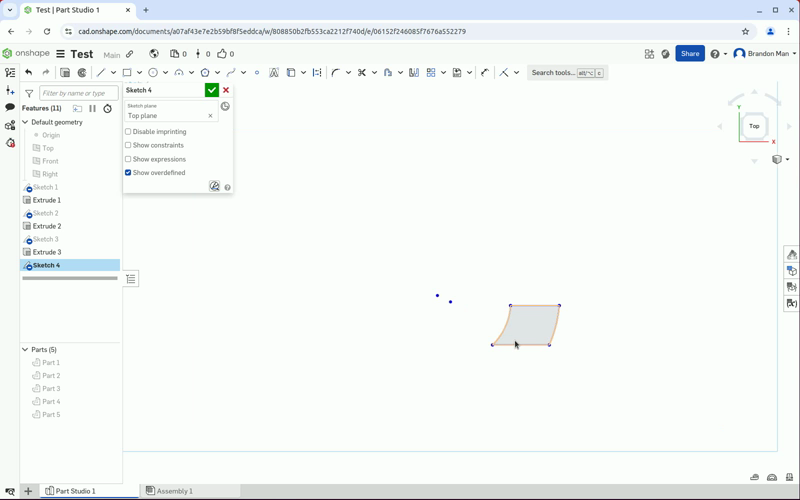
scroll(6)
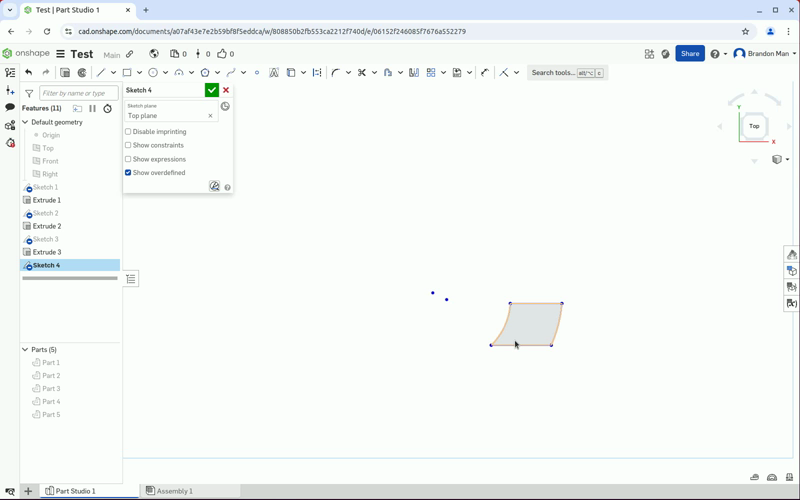
scroll(6)
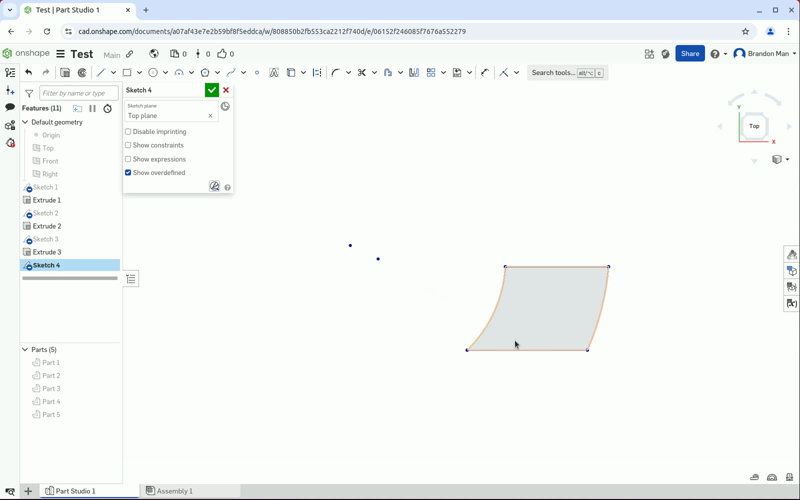
scroll(6)
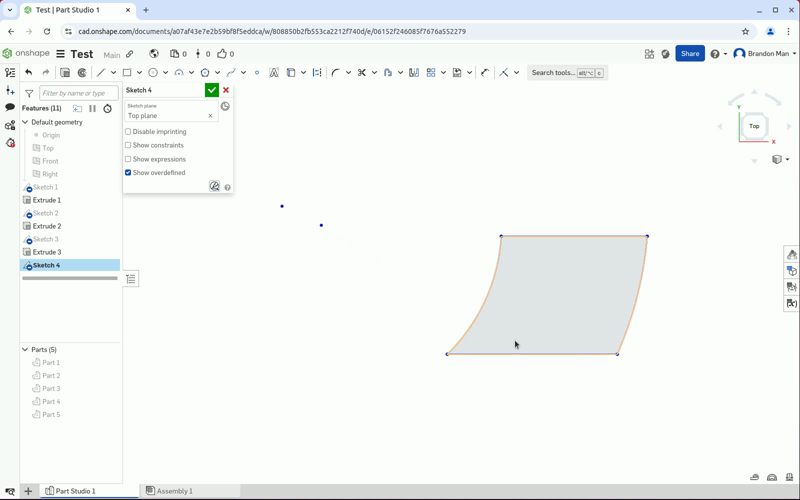
scroll(6)
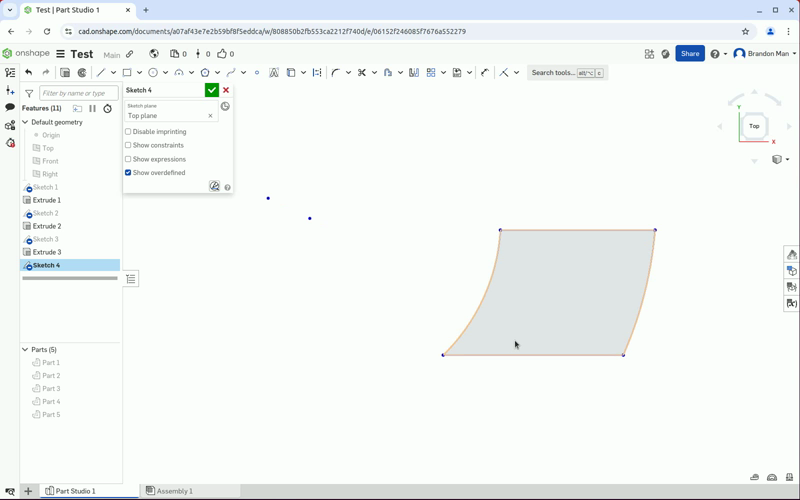
scroll(6)
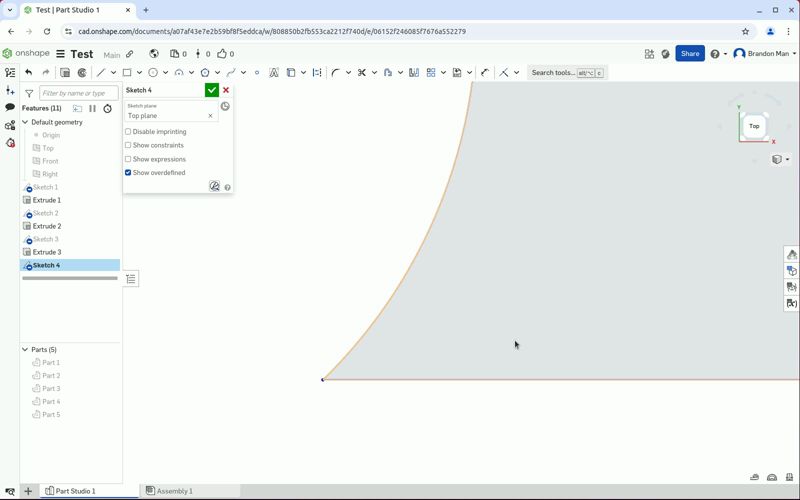
click(515, 340)
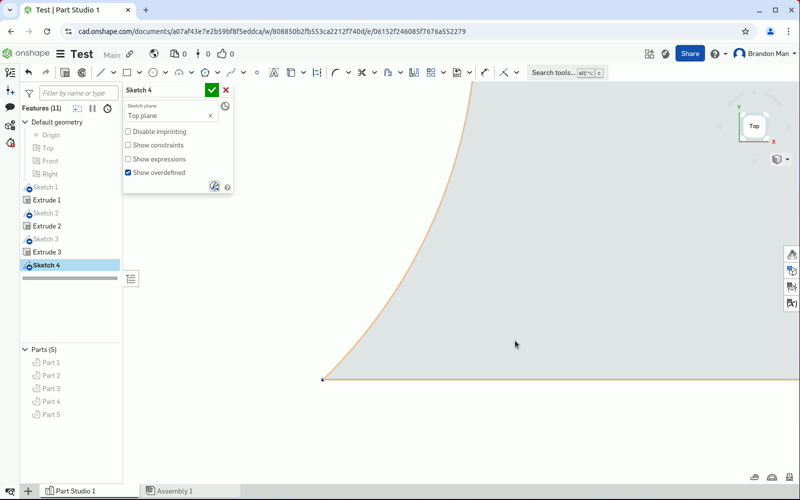
scroll(-6)
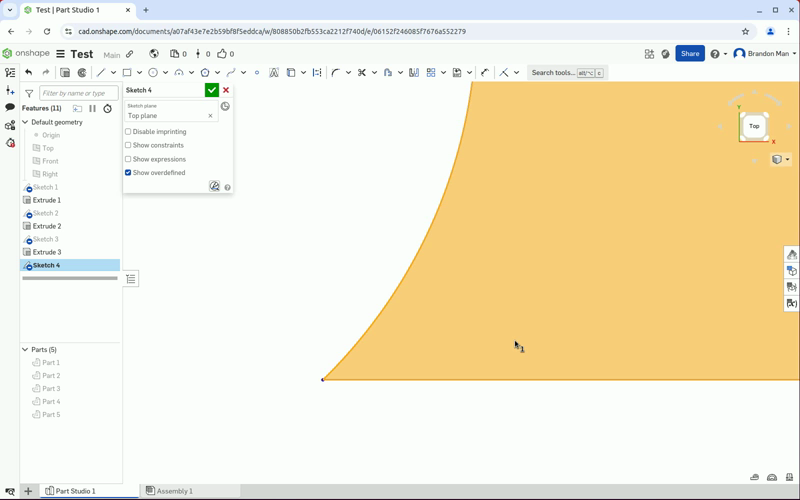
scroll(-6)
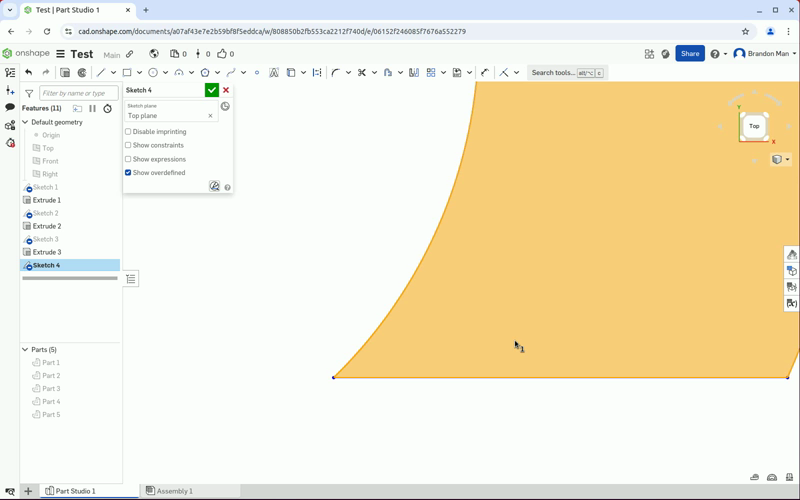
scroll(-6)
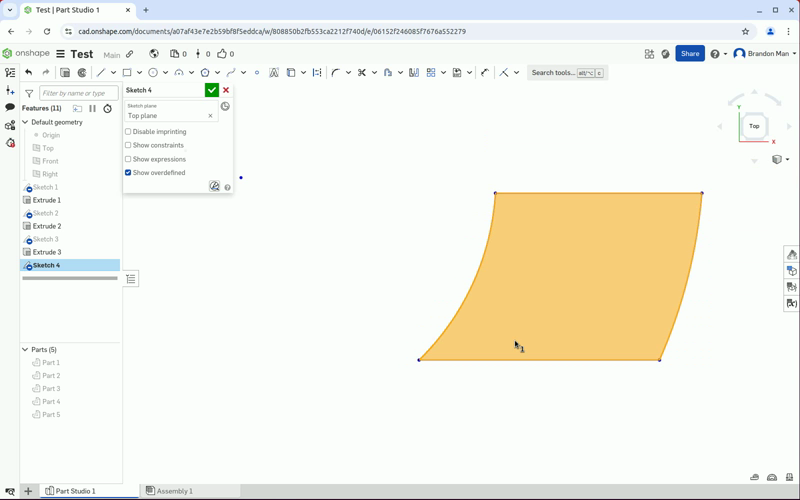
scroll(-6)
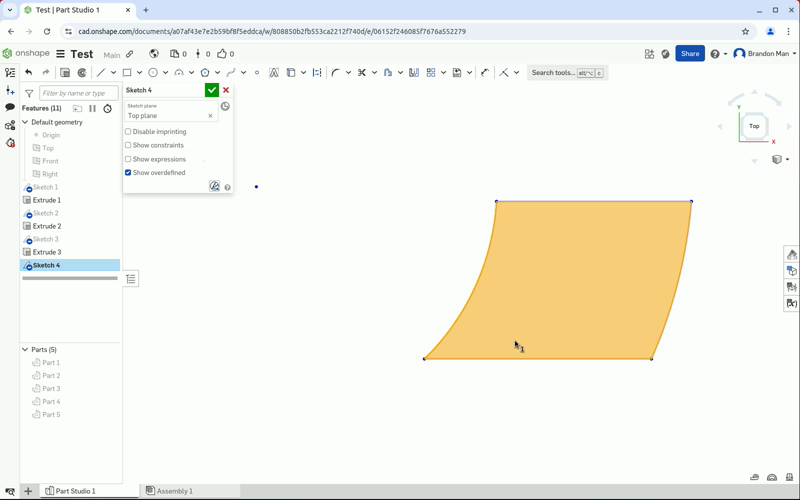
scroll(-6)
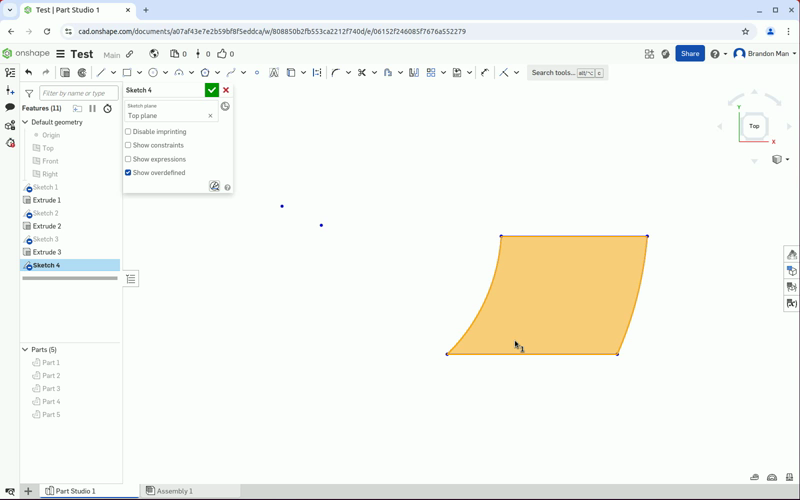
scroll(-6)
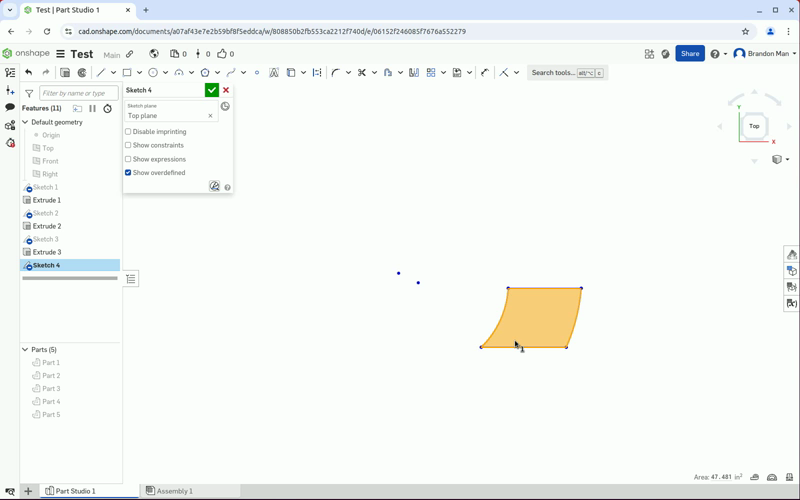
scroll(-6)
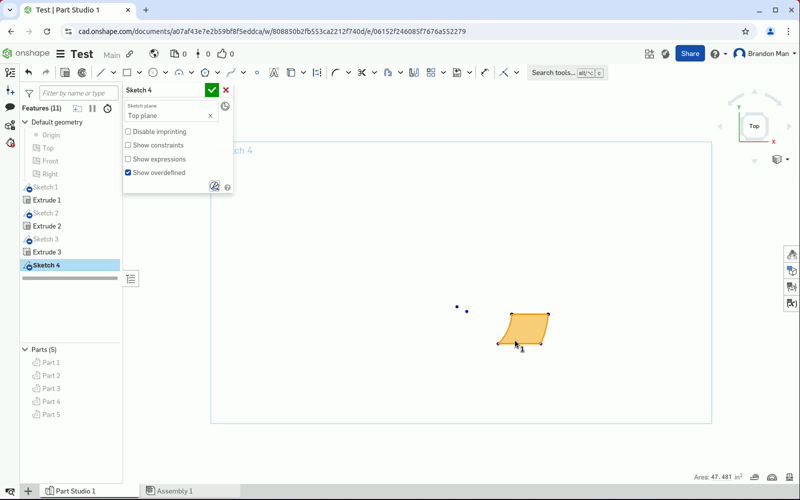
mouse_move(73, 352)
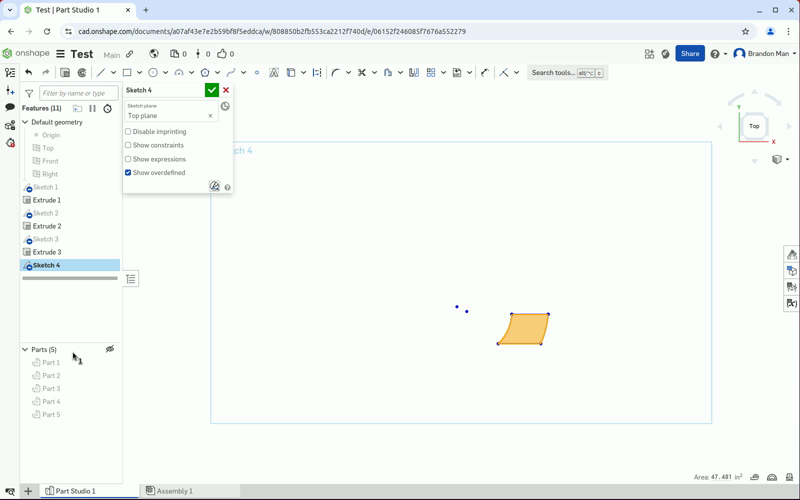
key(shift+y)
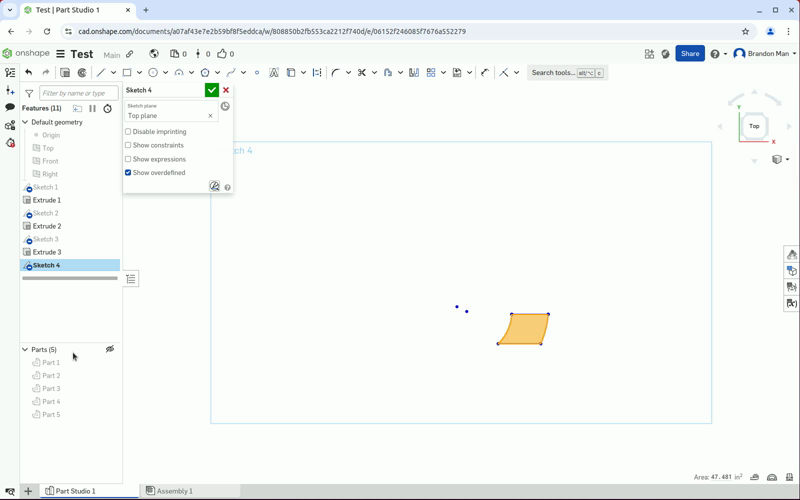
key(shift+e)
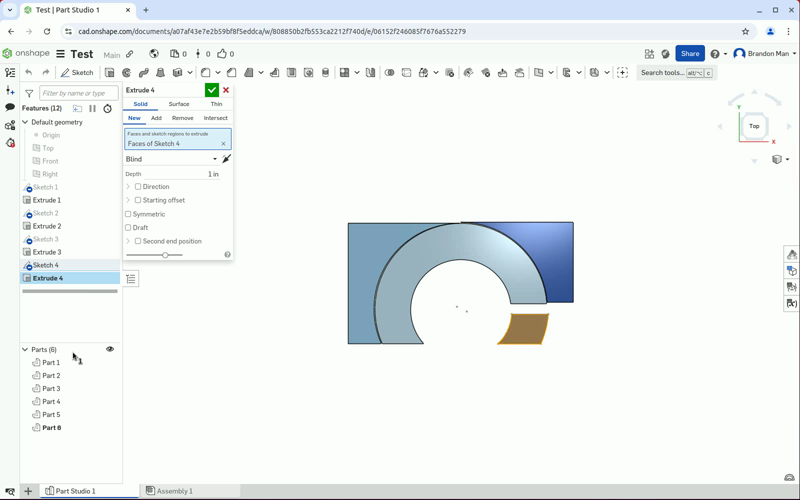
mouse_move(143, 106)
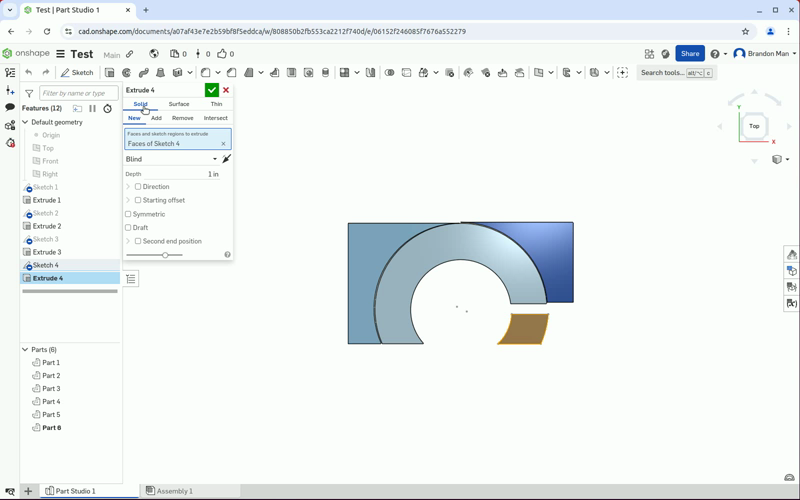
click(143, 106)
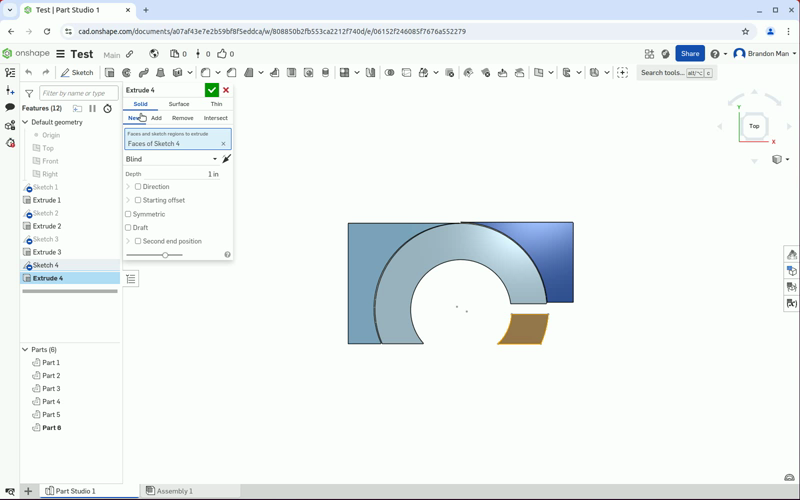
mouse_move(137, 120)
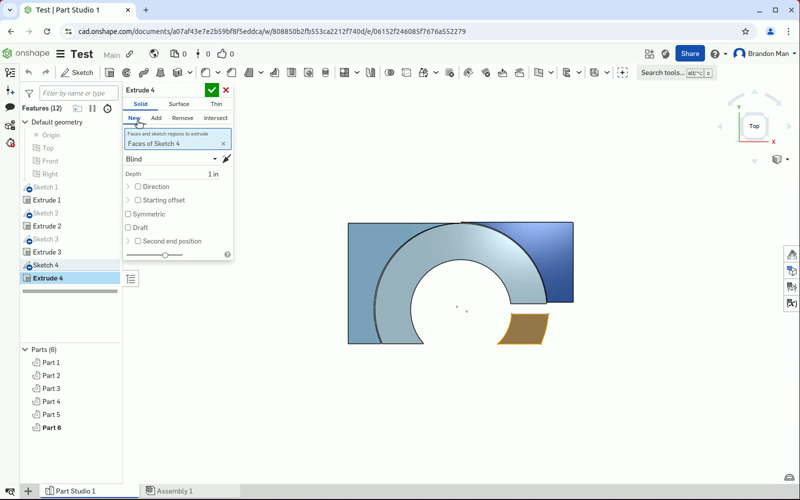
click(137, 120)
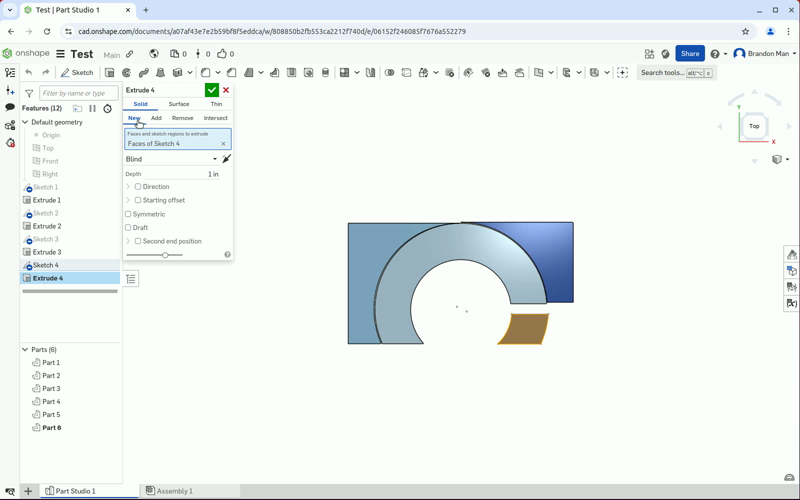
key(tab, 4)
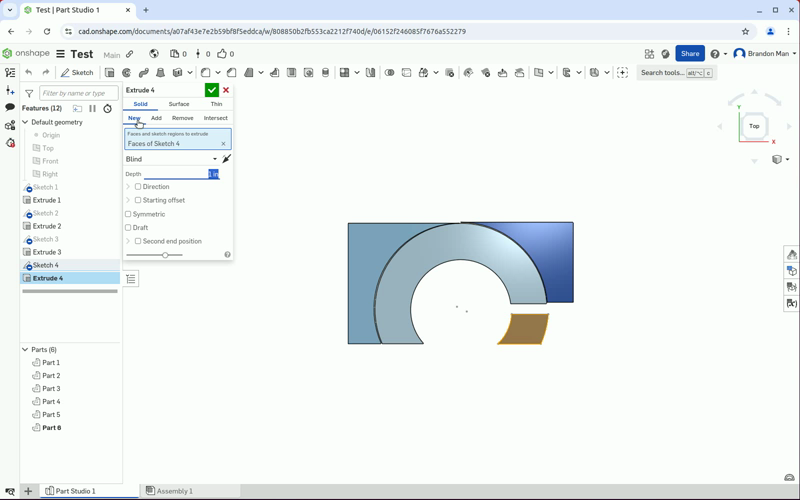
text(19.498)
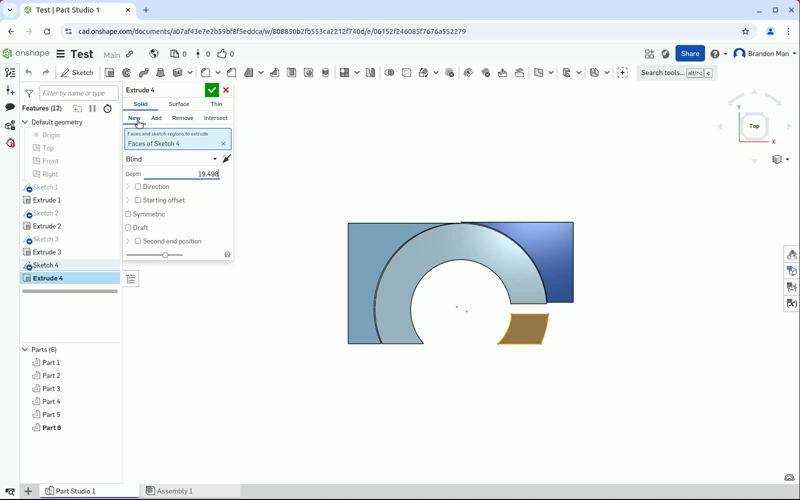
key(enter)
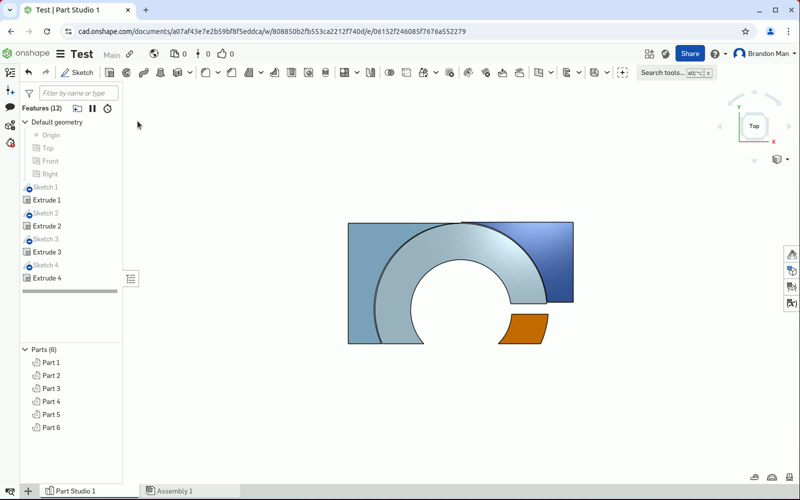
key(shift+h)
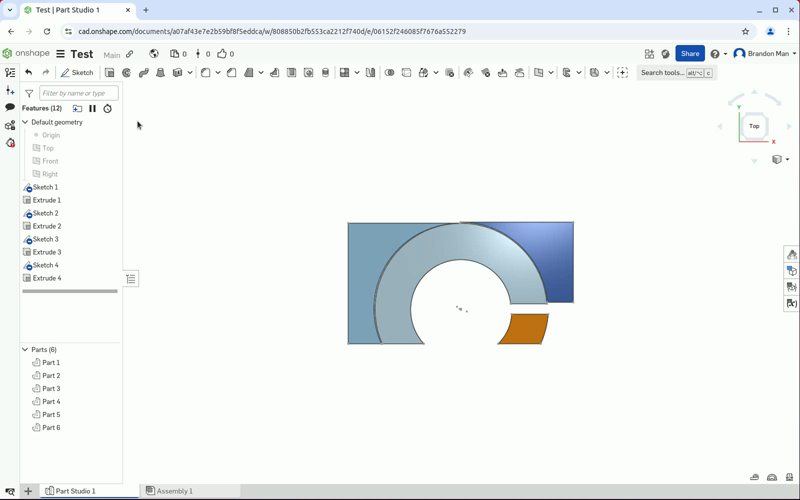
key(shift+h)
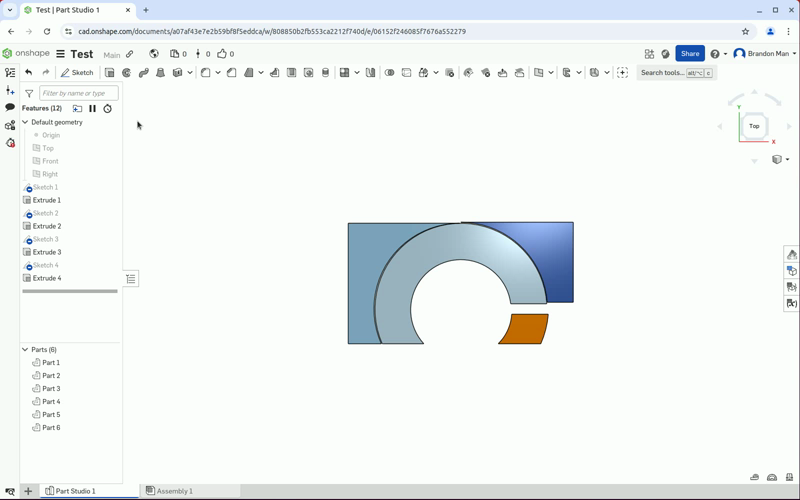
mouse_move(73, 189)
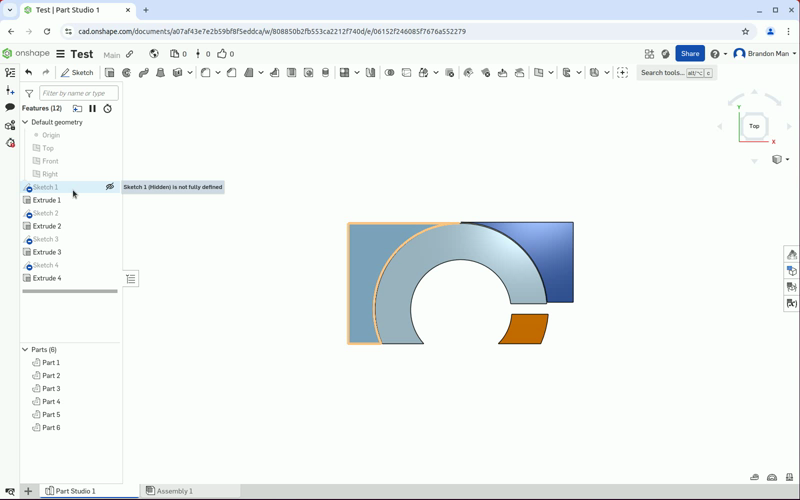
click(73, 189)
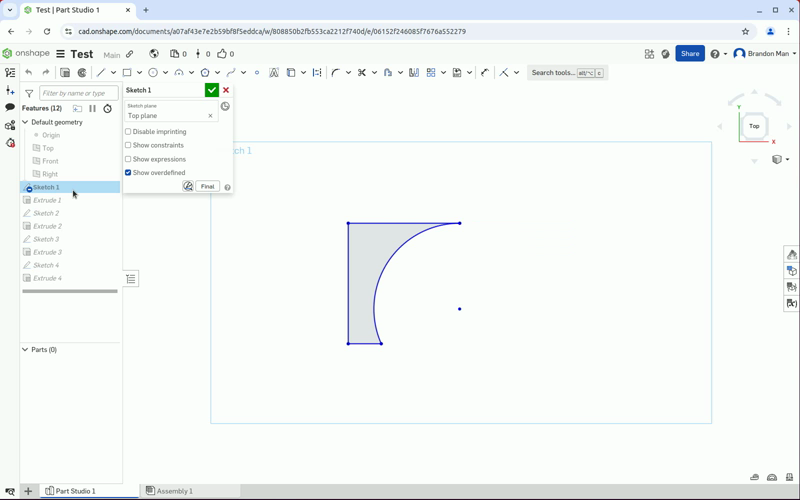
mouse_move(229, 92)
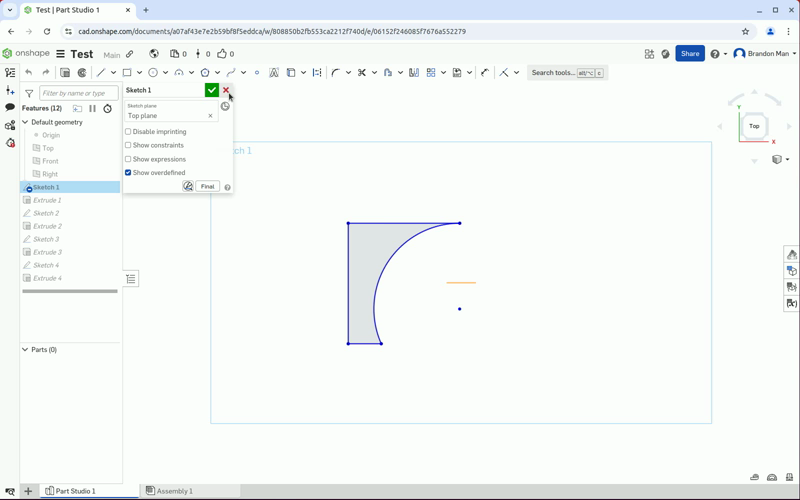
click(229, 92)
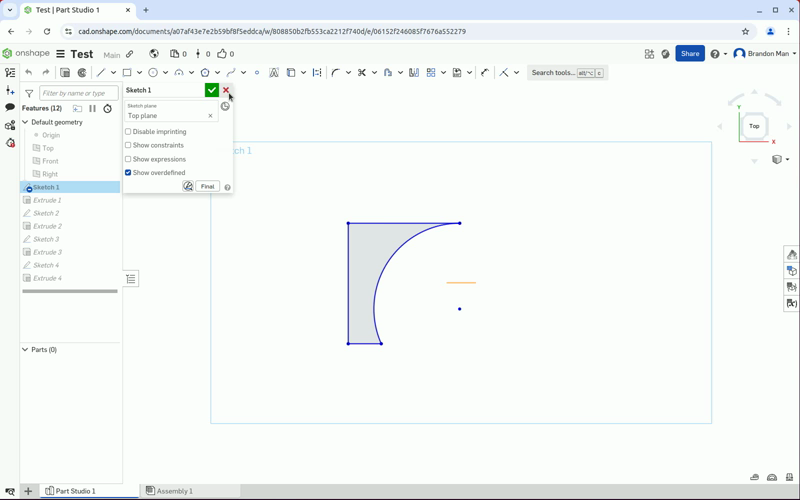
key(shift+s)
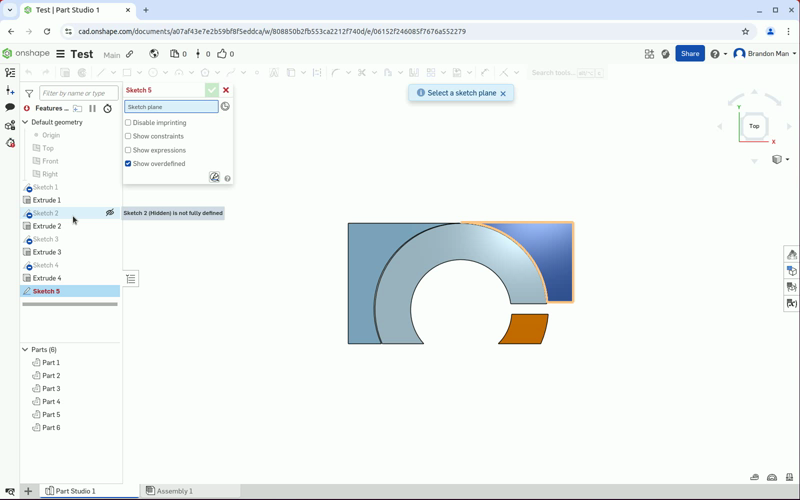
scroll(3)
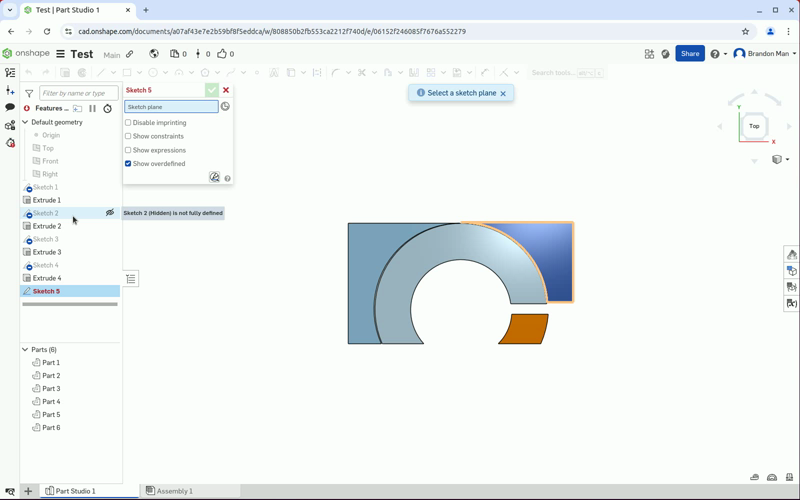
mouse_move(73, 150)
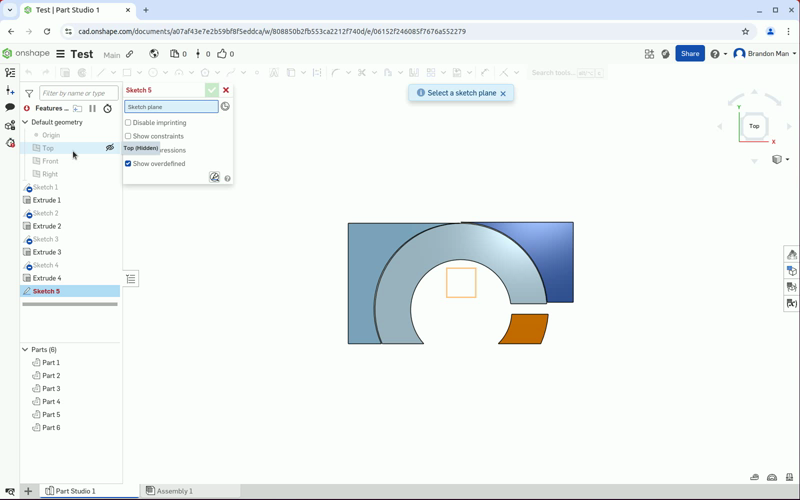
click(73, 150)
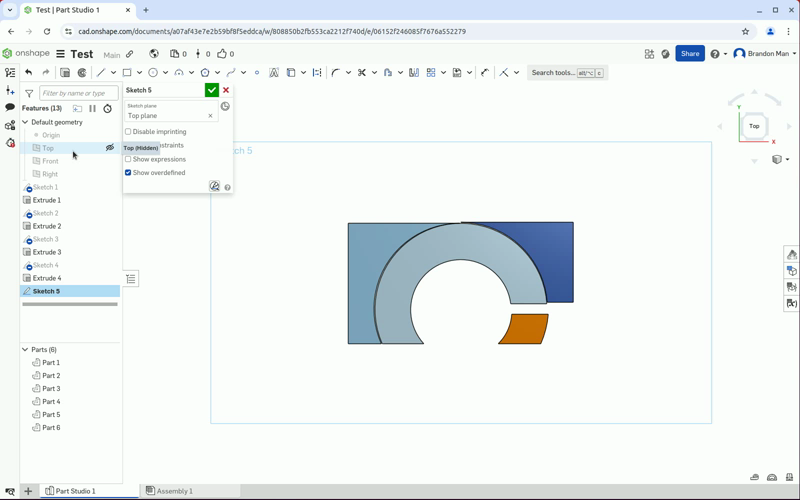
mouse_move(73, 352)
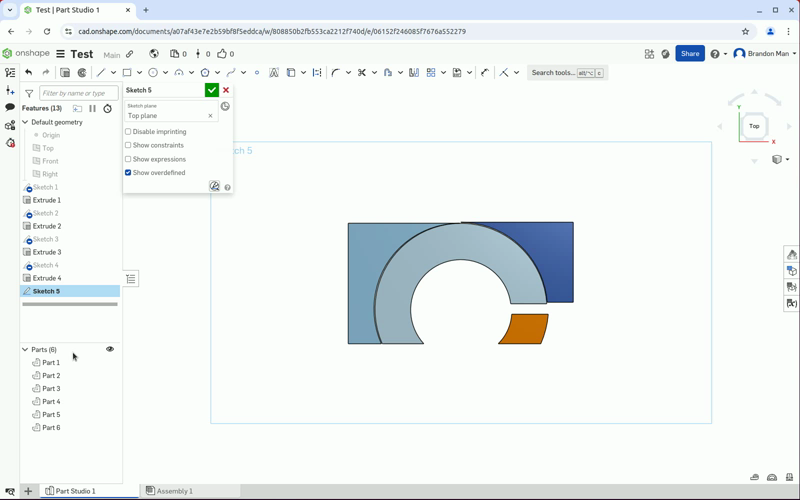
key(y)
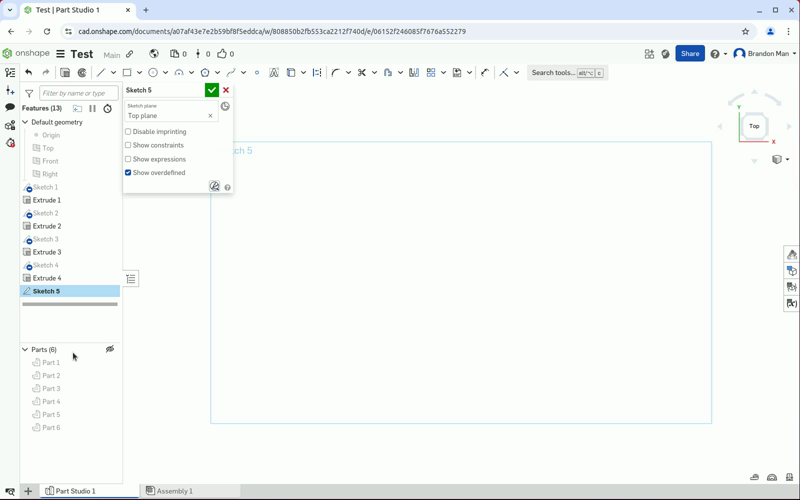
key(a)
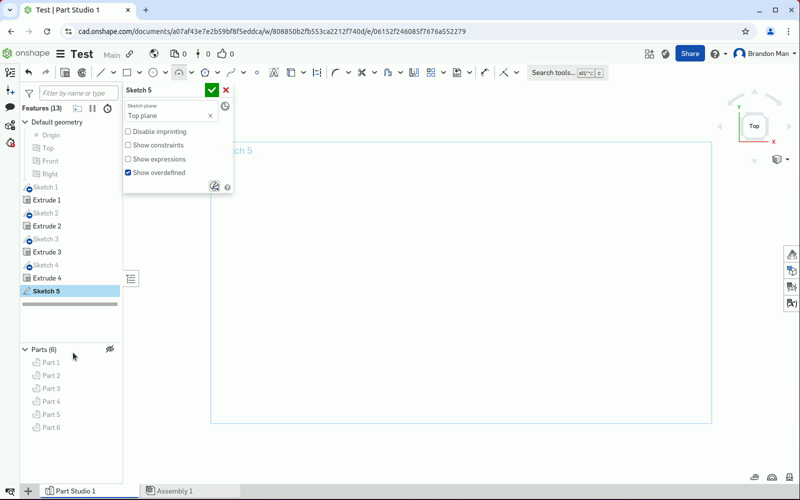
key_down(shift)
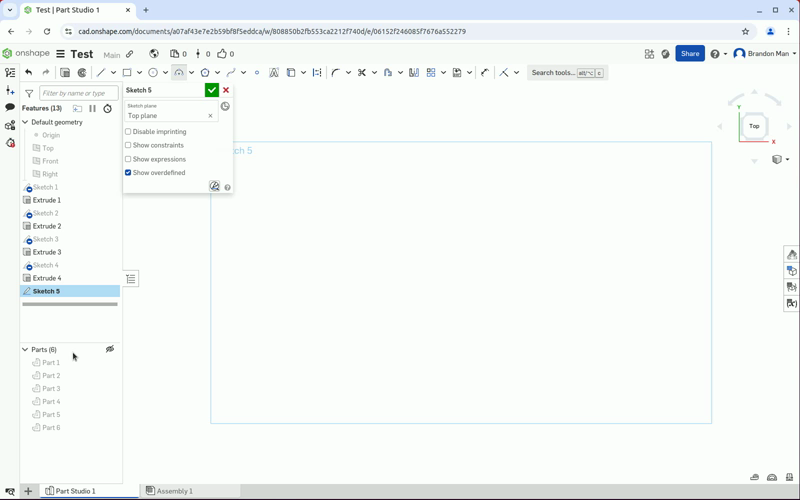
mouse_move(382, 343)
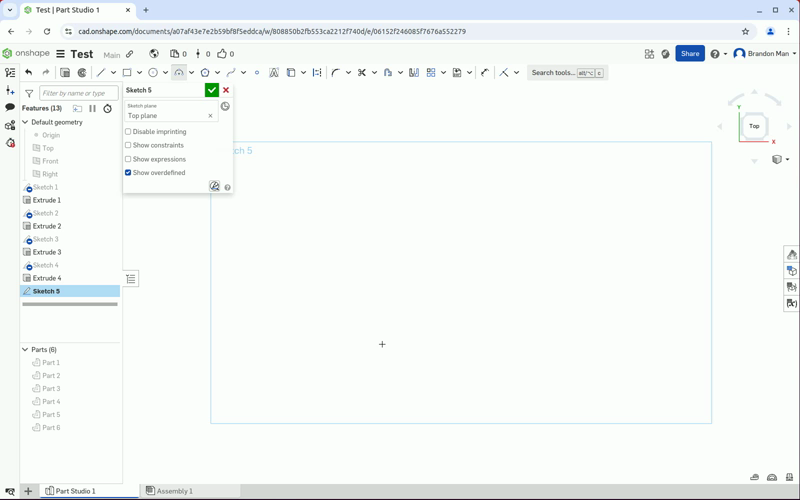
click(382, 343)
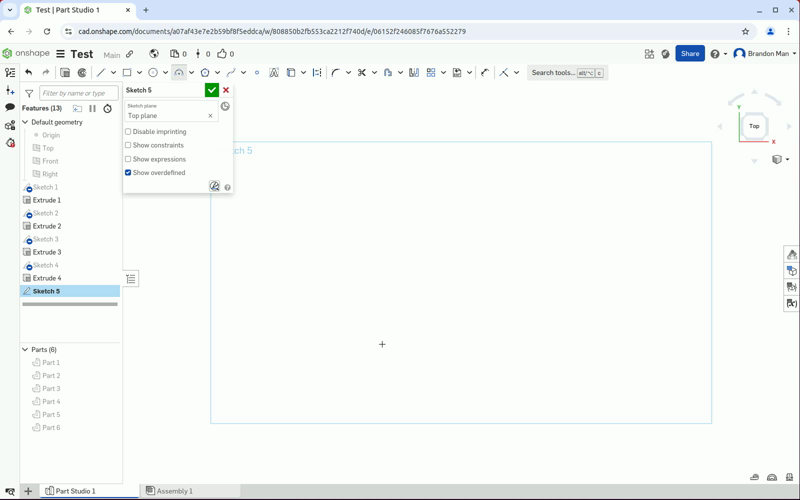
key_up(shift)
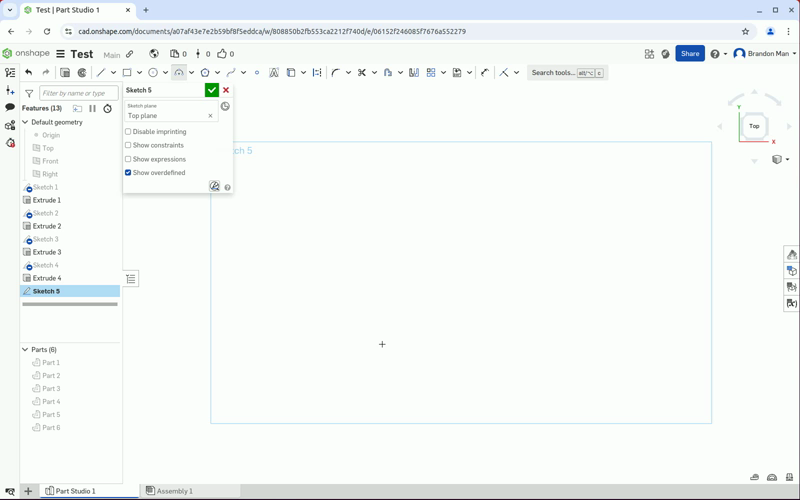
key_down(shift)
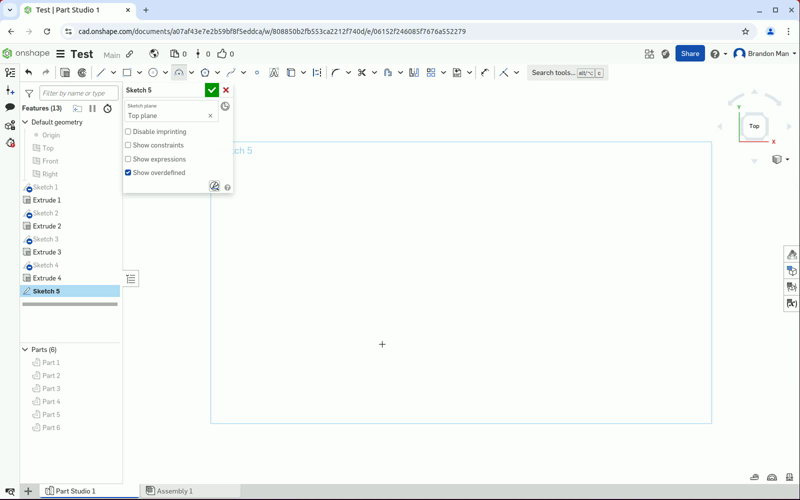
mouse_move(540, 343)
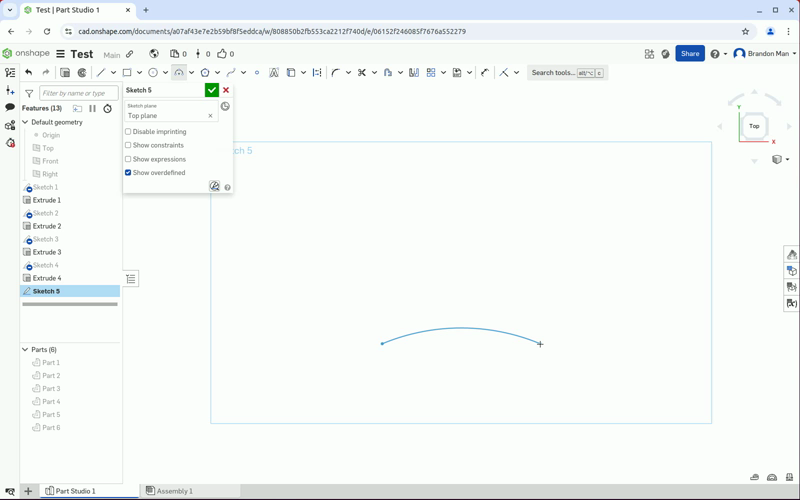
click(540, 343)
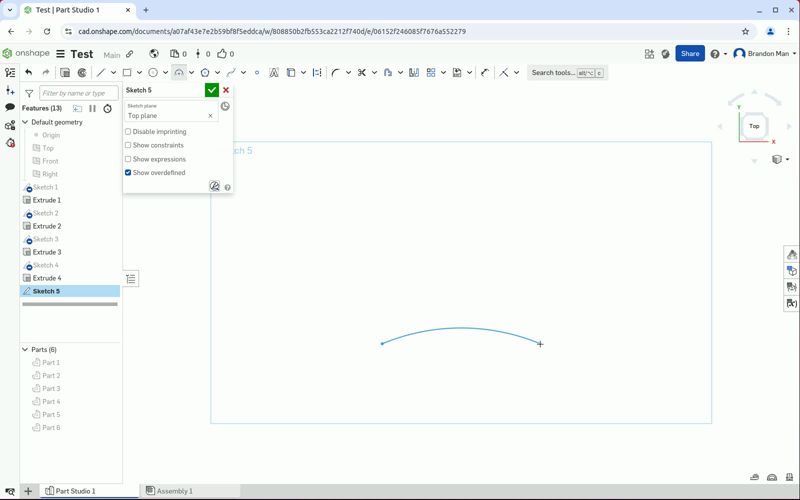
mouse_move(461, 395)
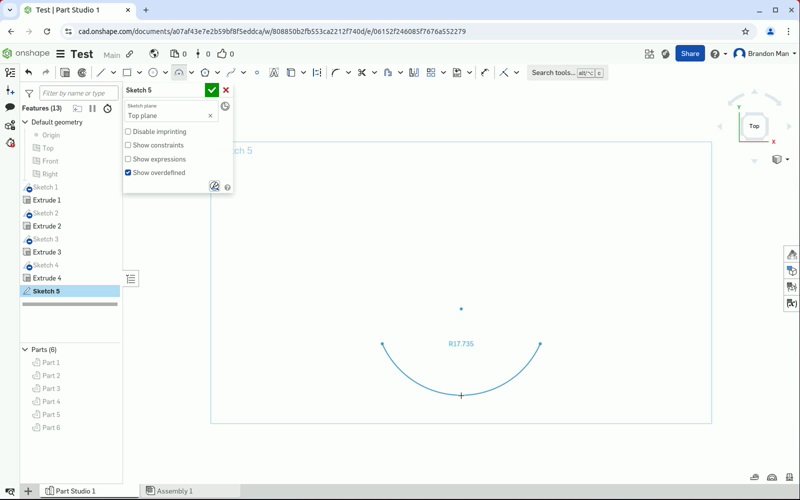
click(461, 395)
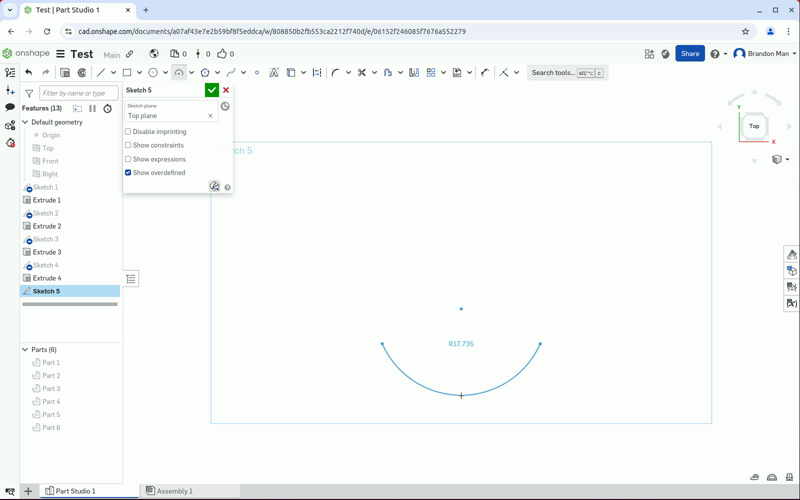
key_up(shift)
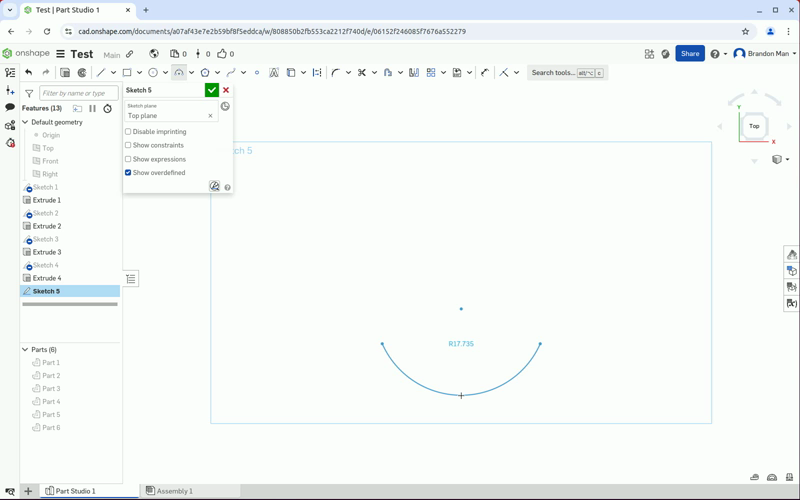
key(esc)
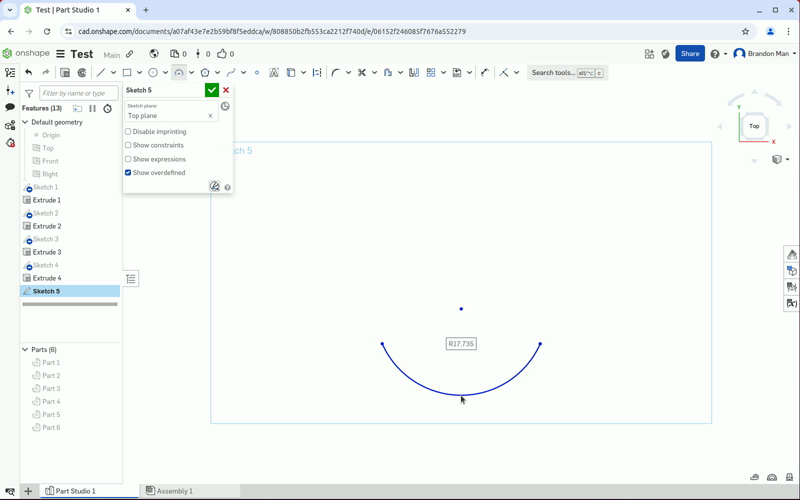
key(l)
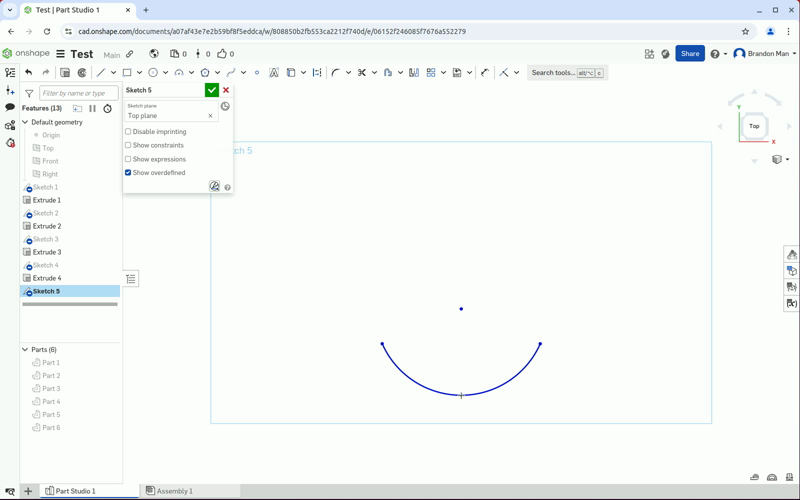
mouse_move(540, 343)
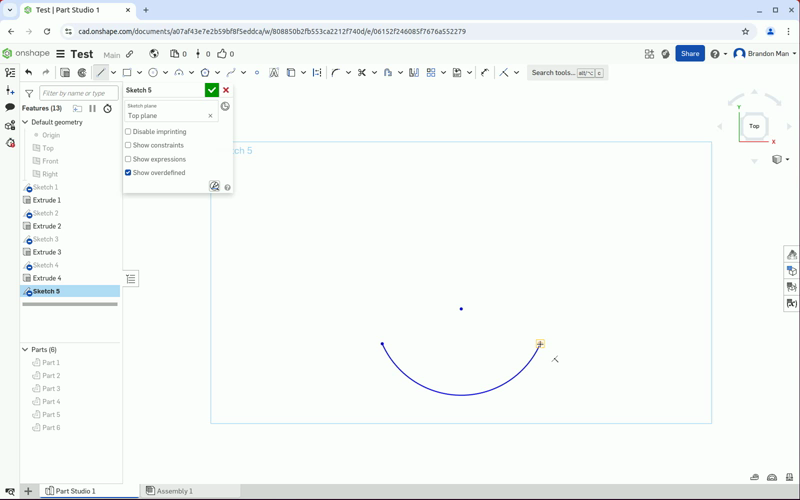
click(540, 343)
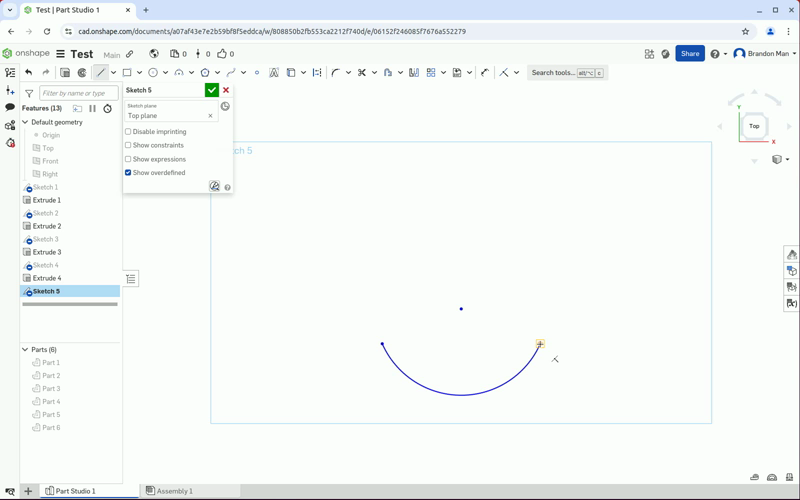
key_down(shift)
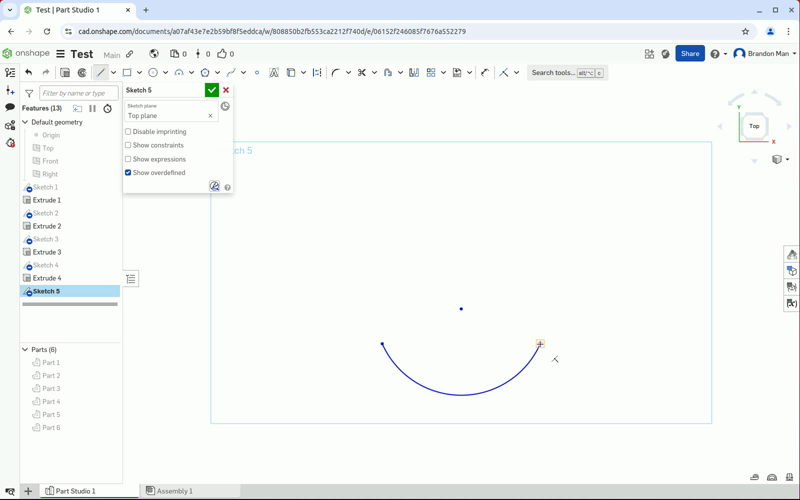
mouse_move(570, 343)
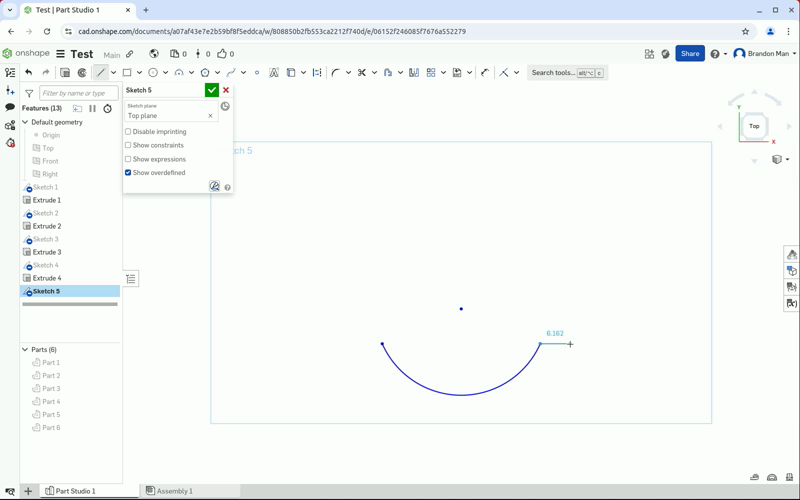
mouse_move(498, 343)
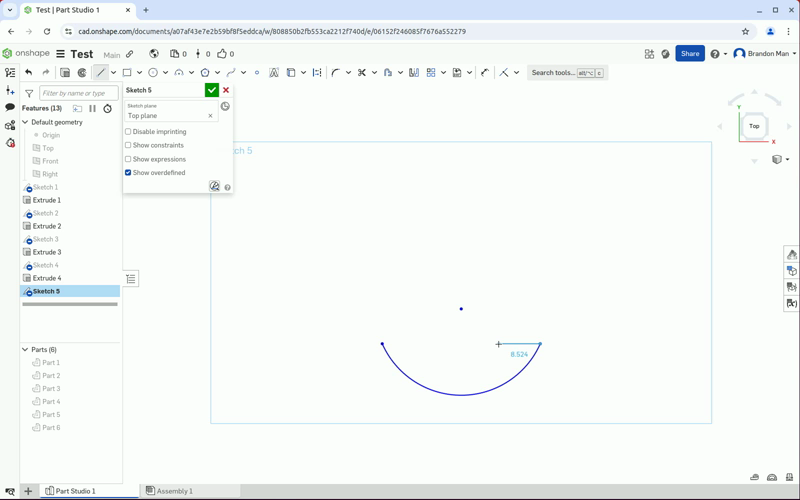
click(498, 343)
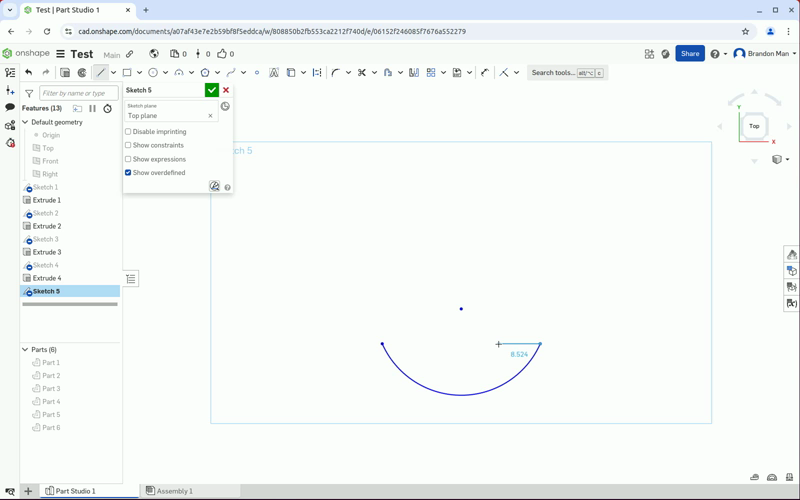
key_up(shift)
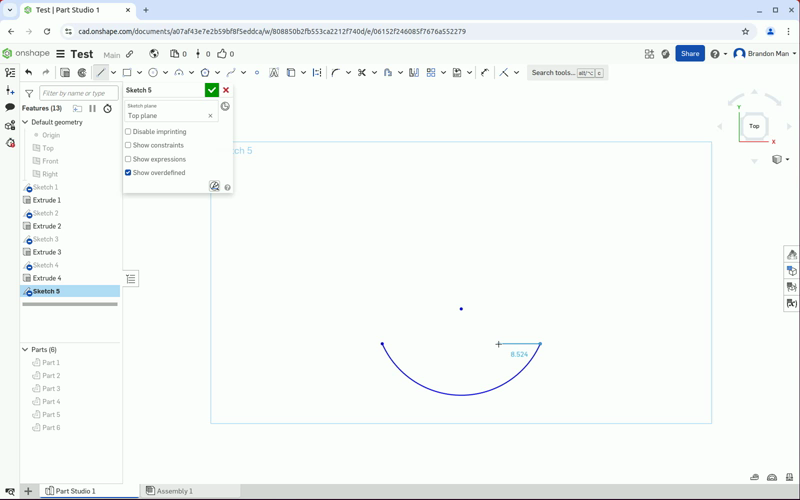
key(esc)
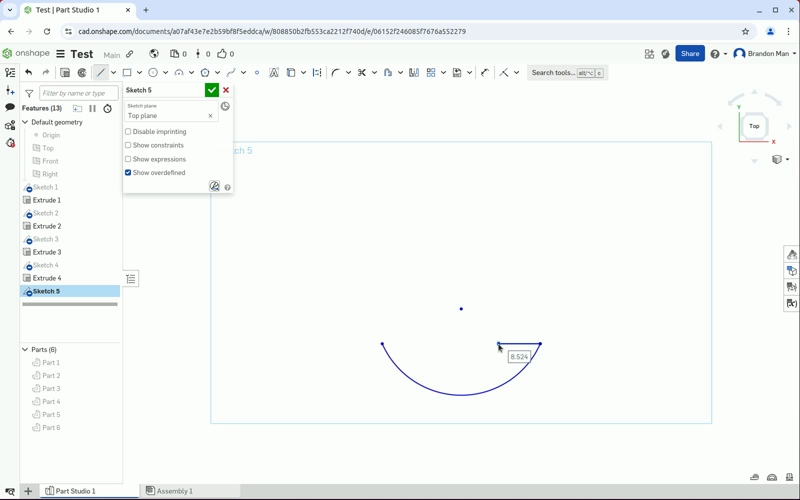
key(a)
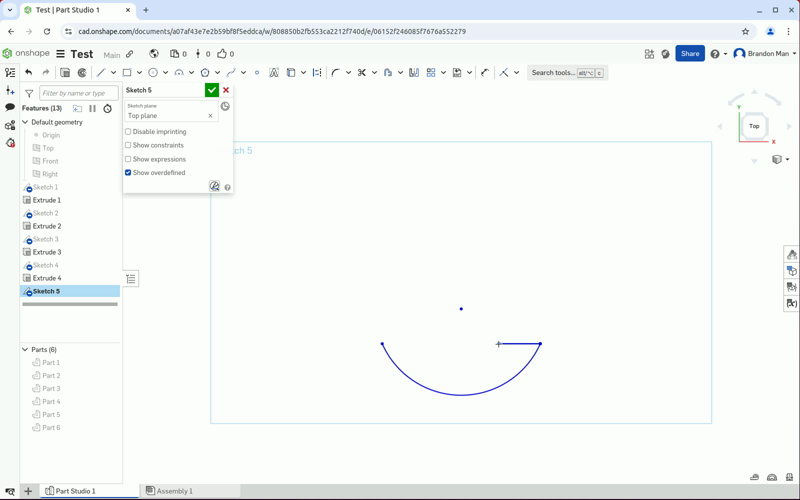
mouse_move(498, 343)
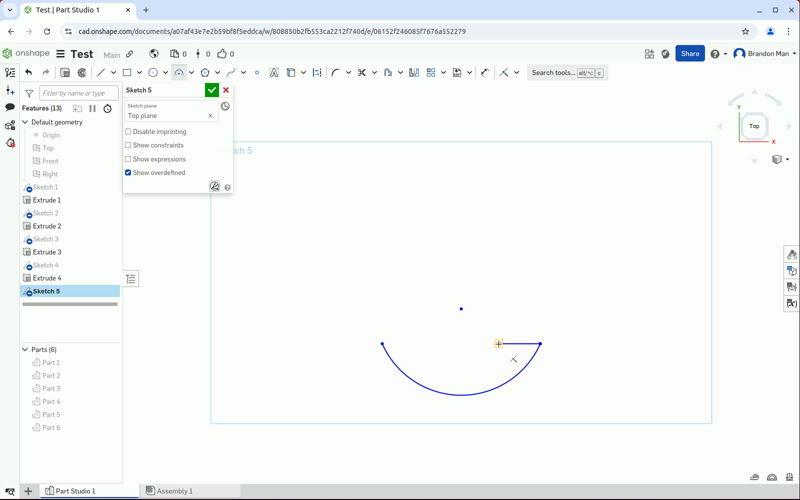
click(498, 343)
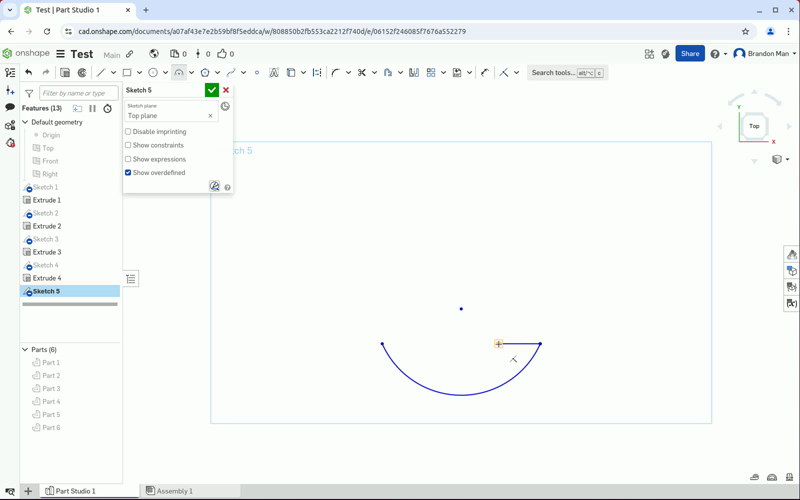
key_down(shift)
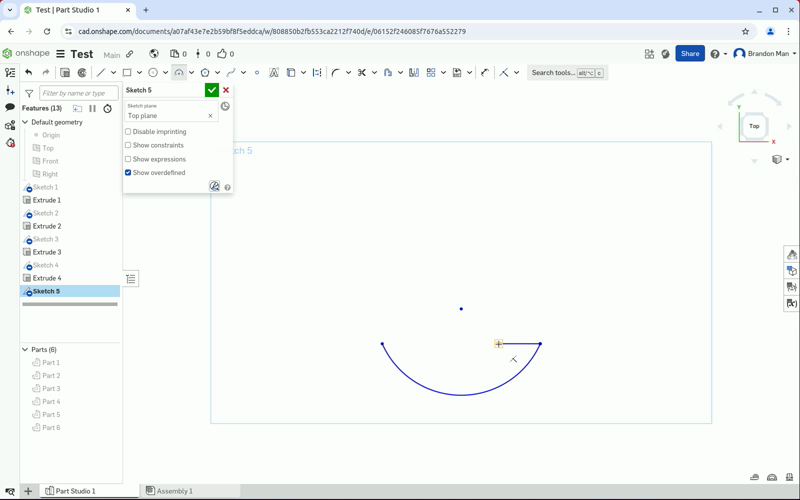
mouse_move(423, 343)
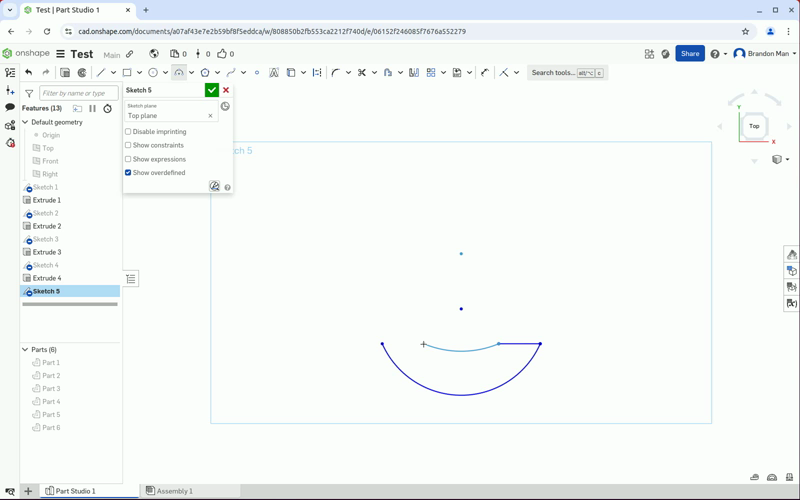
click(423, 343)
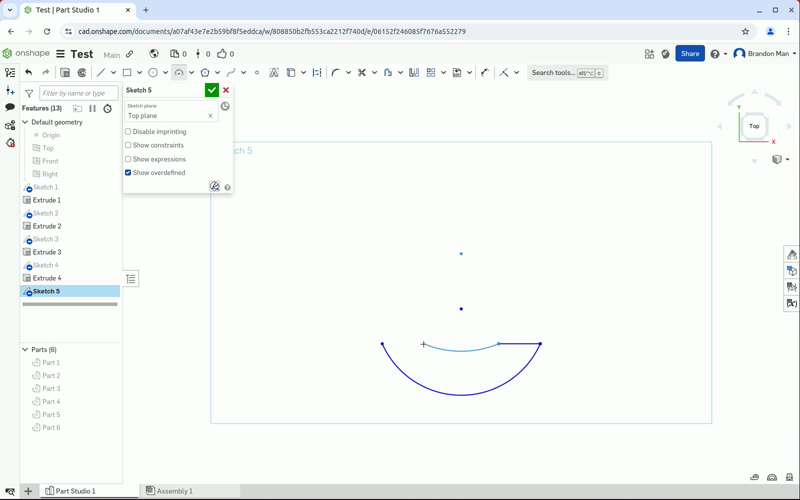
mouse_move(461, 360)
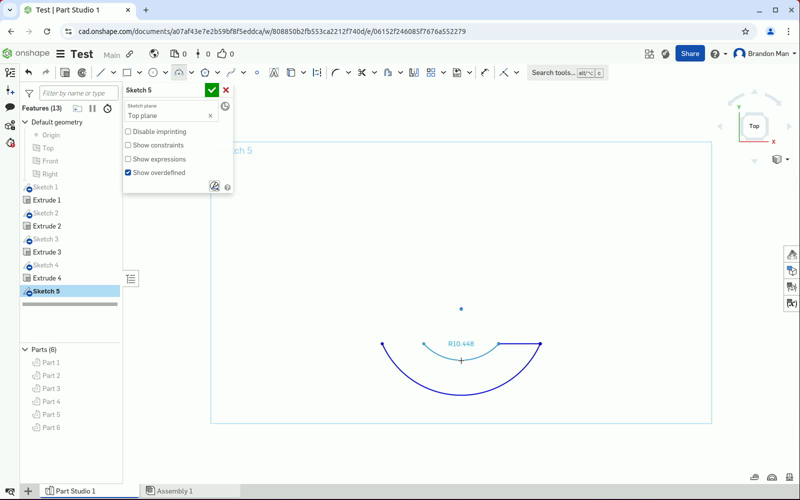
click(461, 360)
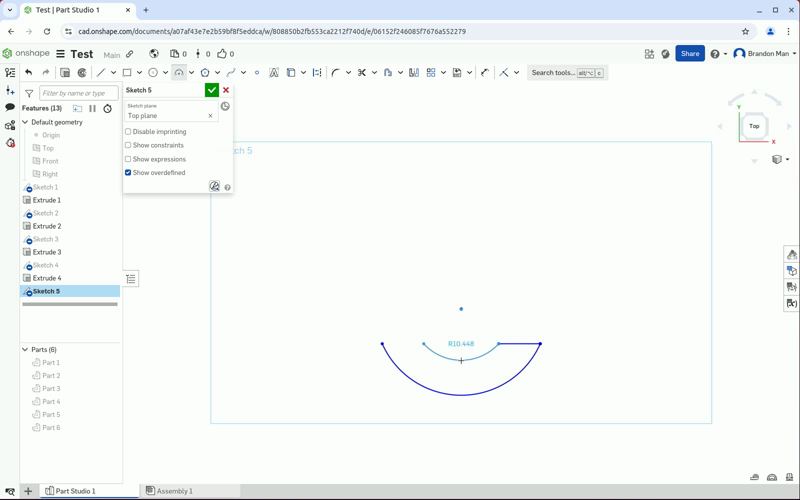
key_up(shift)
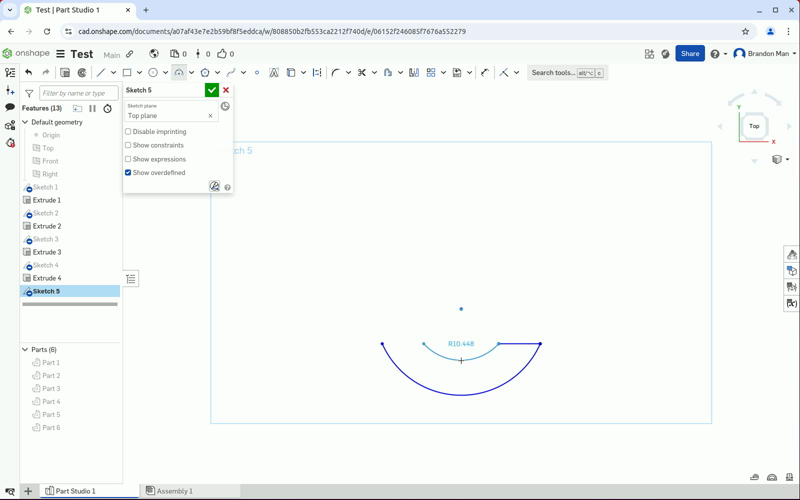
key(esc)
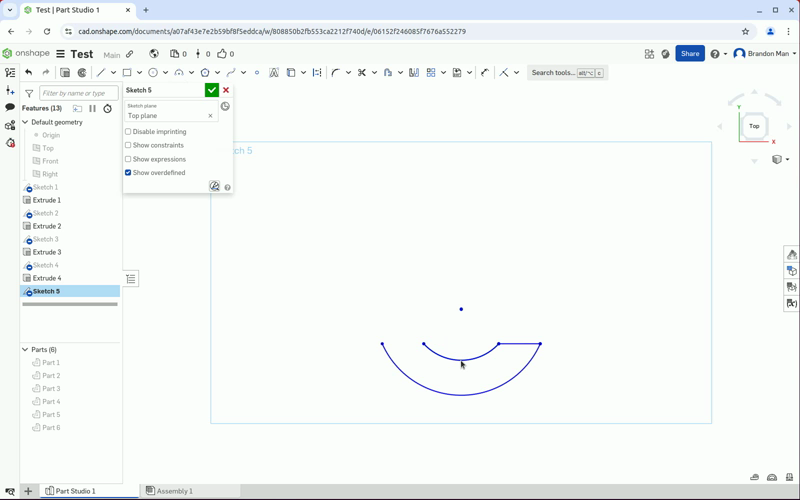
key(l)
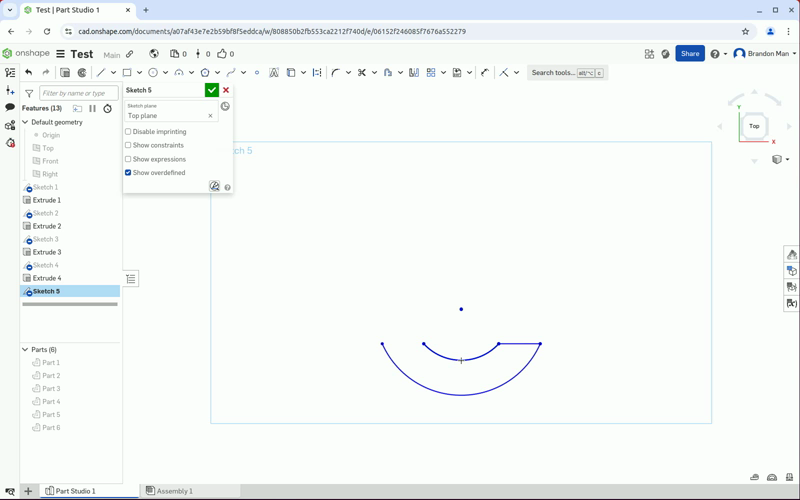
mouse_move(423, 343)
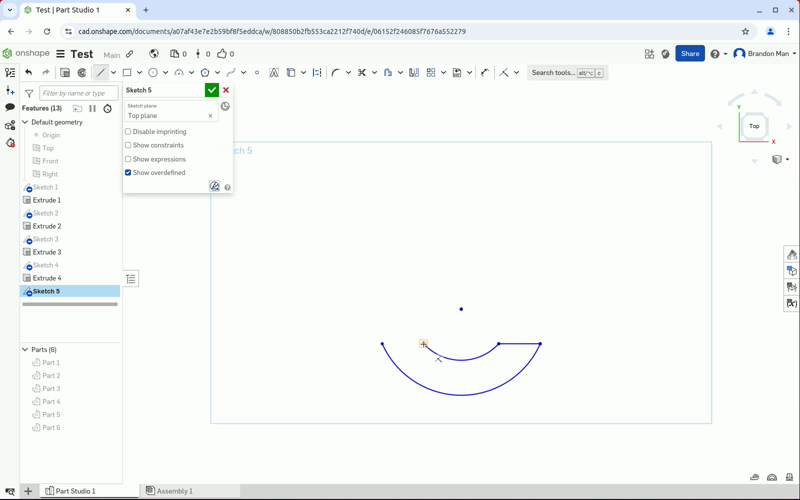
click(423, 343)
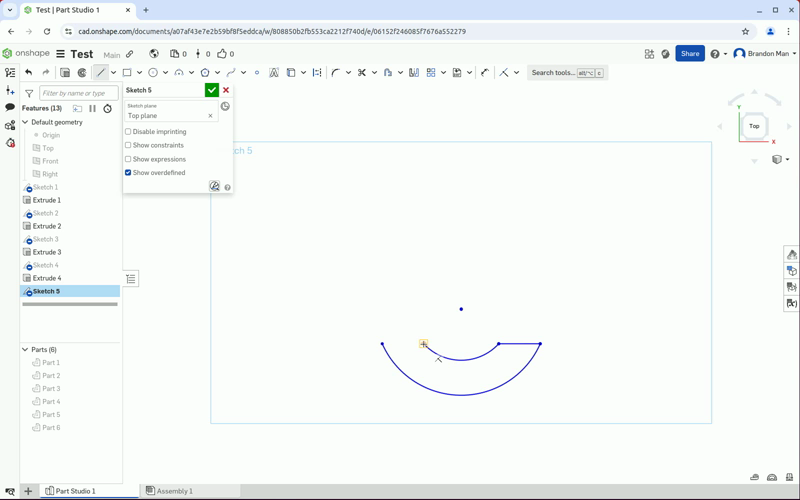
mouse_move(453, 343)
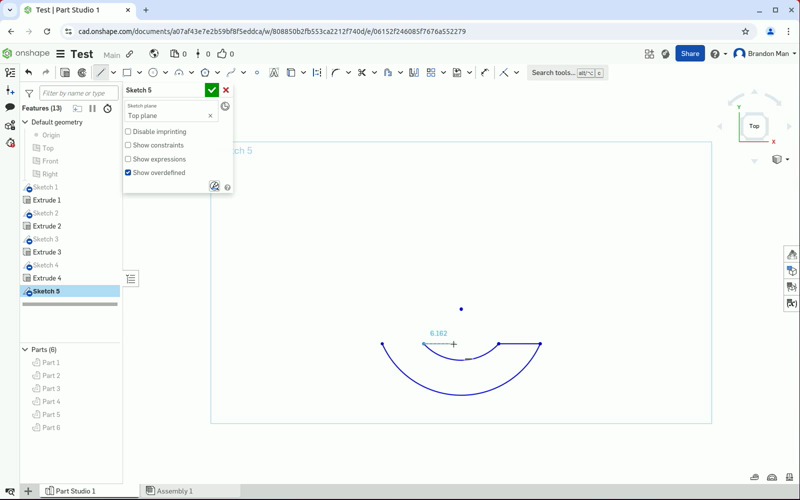
key_down(shift)
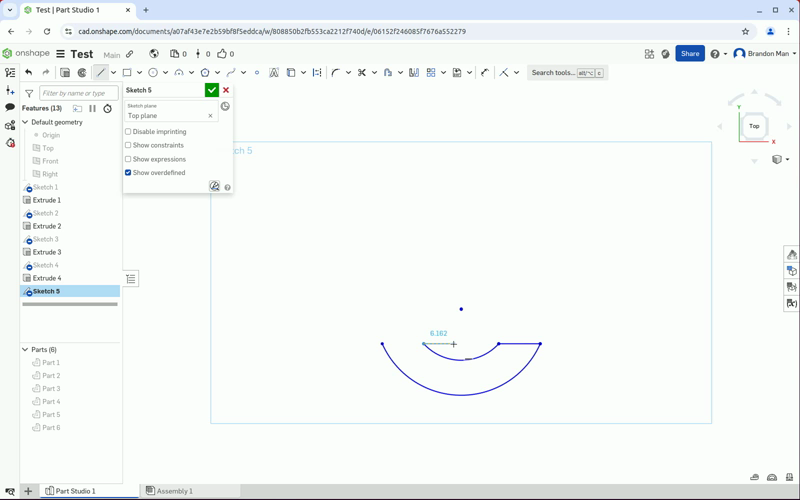
mouse_move(382, 343)
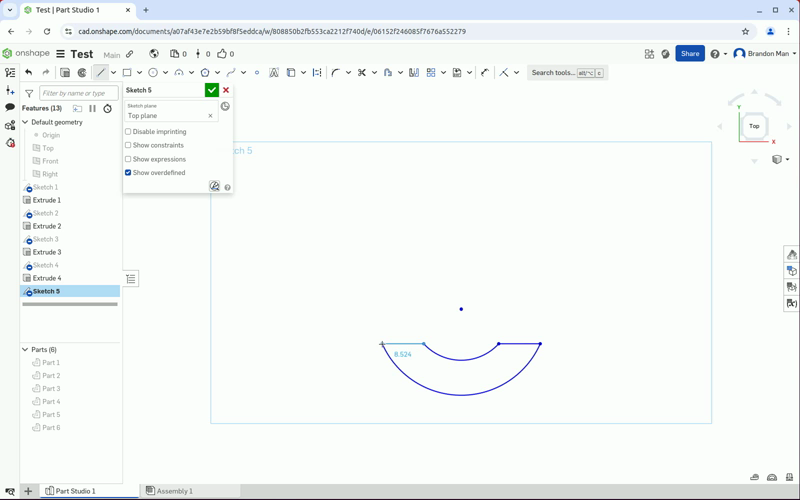
key_up(shift)
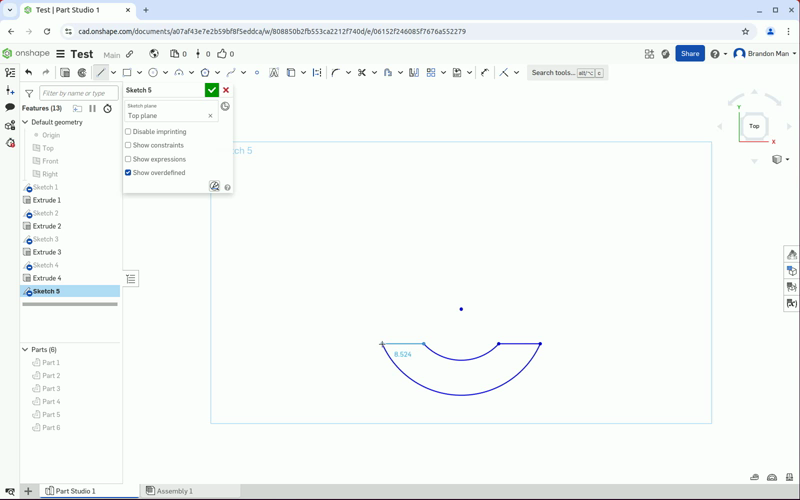
click(382, 343)
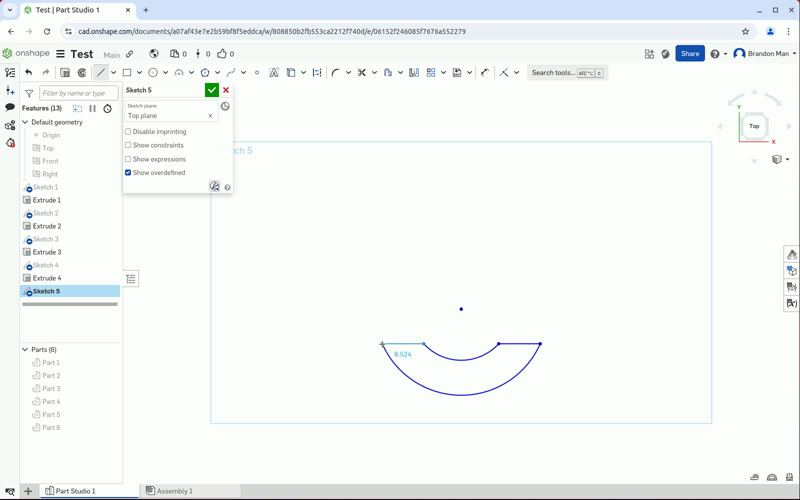
key(esc)
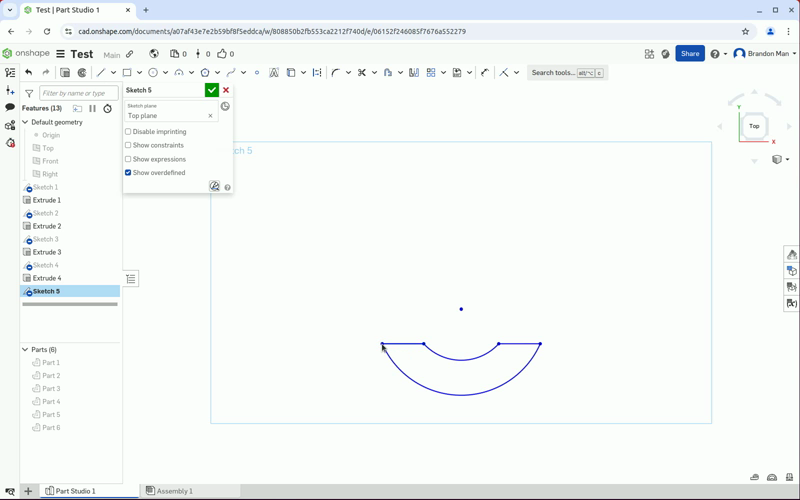
mouse_move(512, 371)
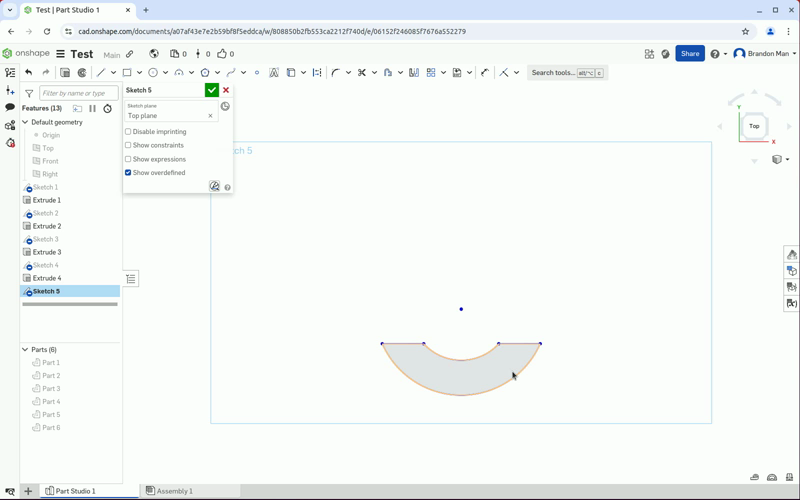
click(512, 371)
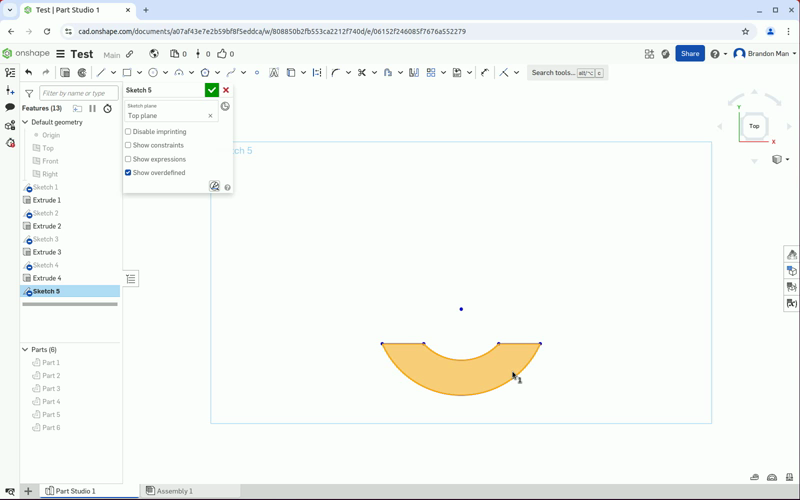
mouse_move(73, 352)
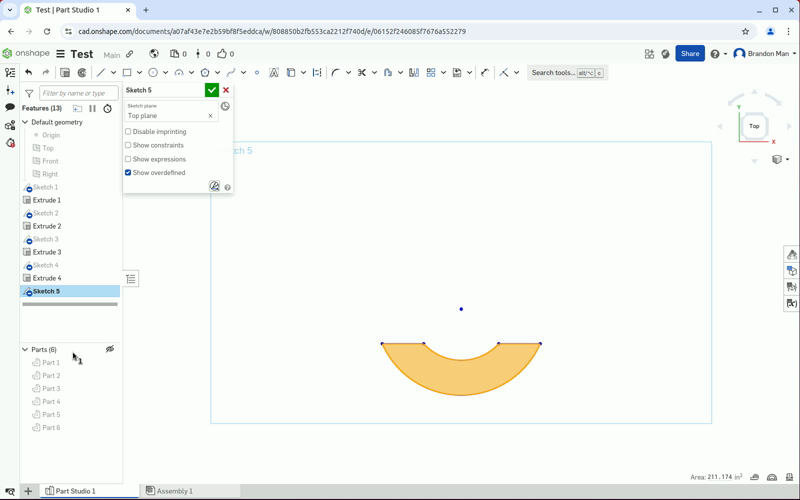
key(shift+y)
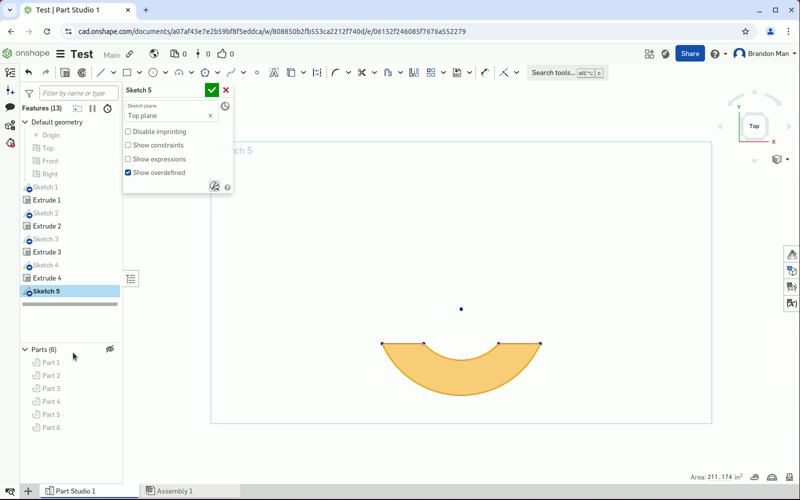
key(shift+e)
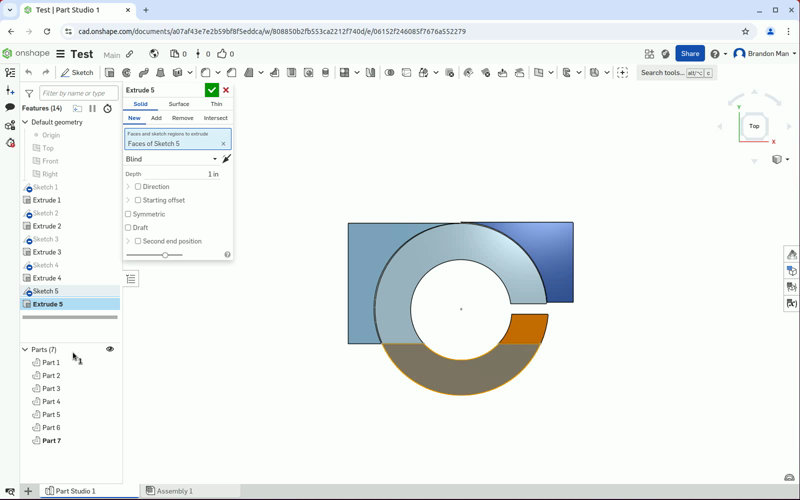
mouse_move(143, 106)
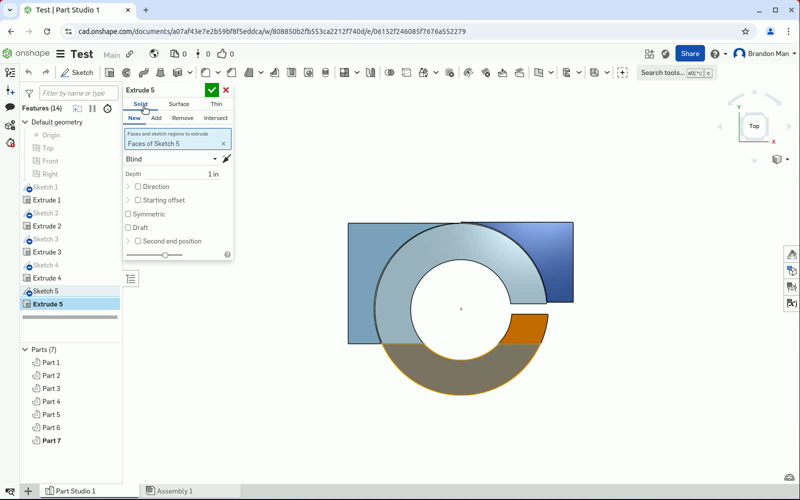
click(143, 106)
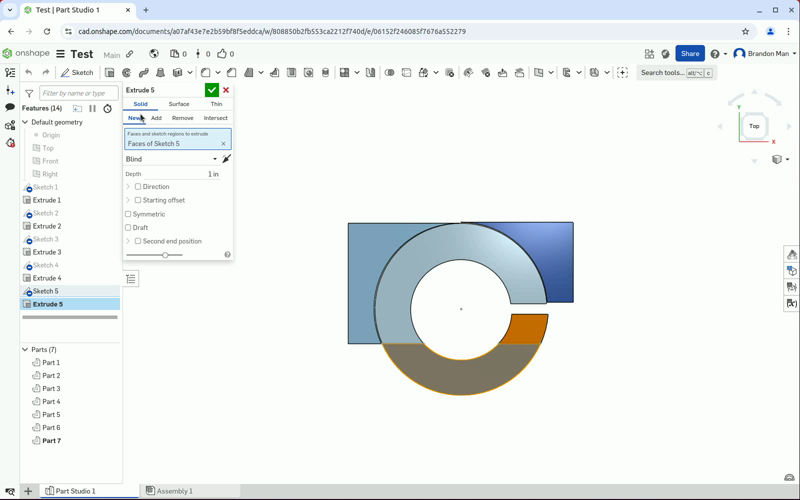
mouse_move(137, 120)
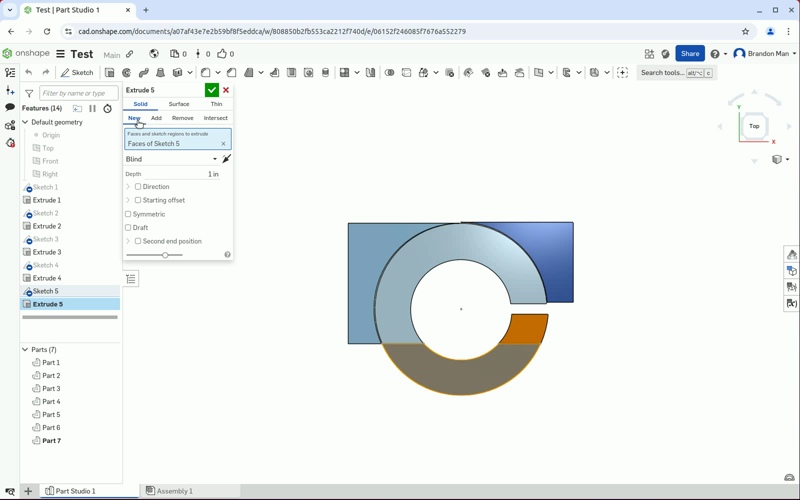
click(137, 120)
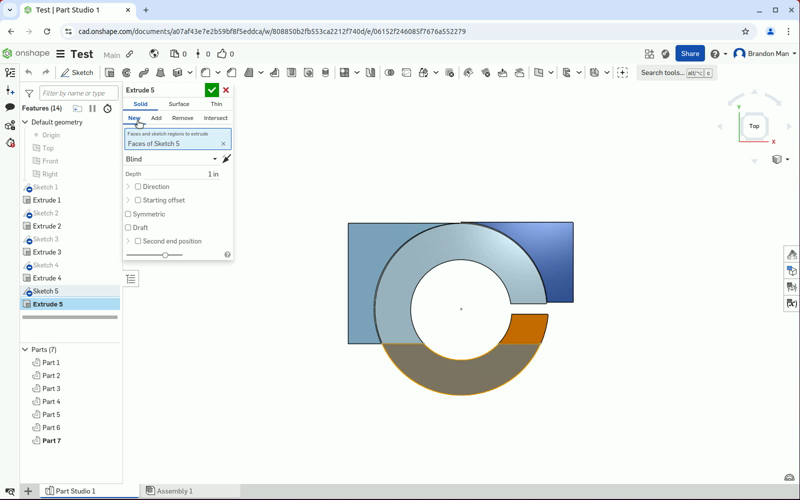
key(tab, 4)
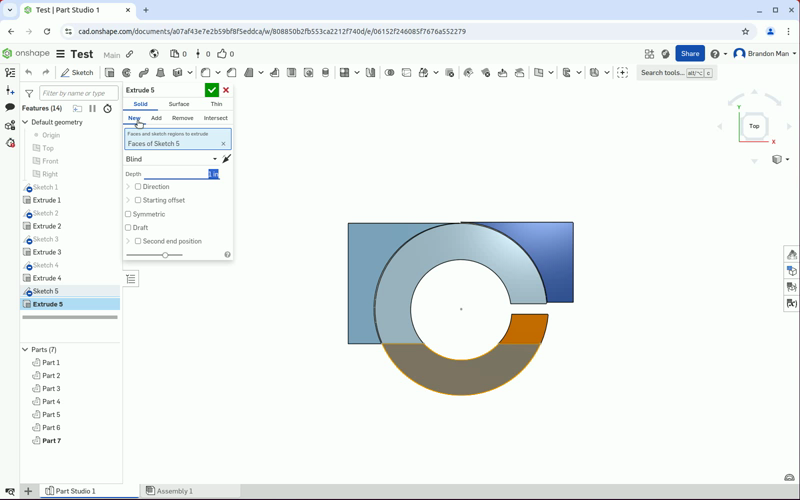
text(19.498)
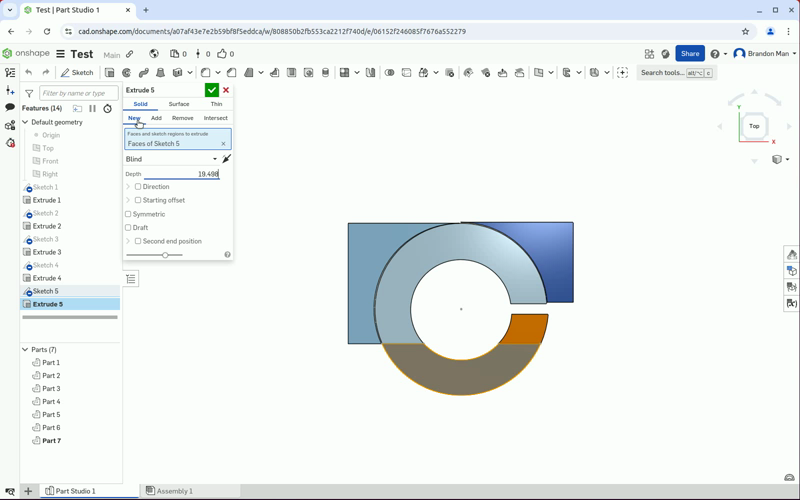
key(enter)
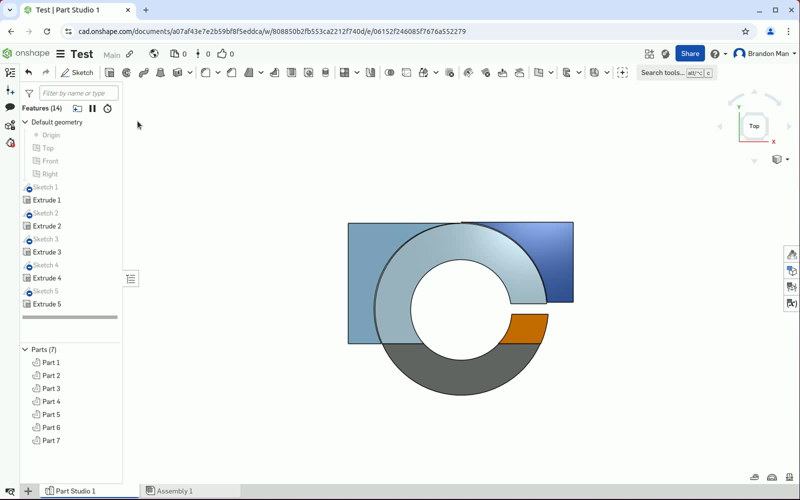
key(shift+h)
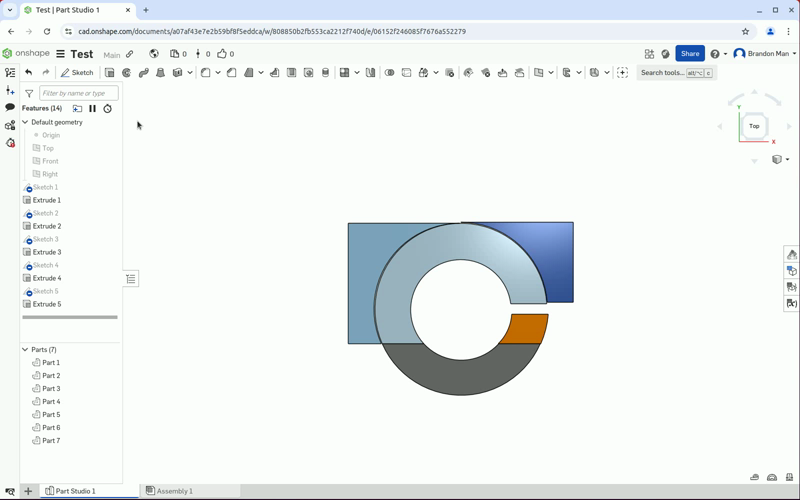
key(shift+h)
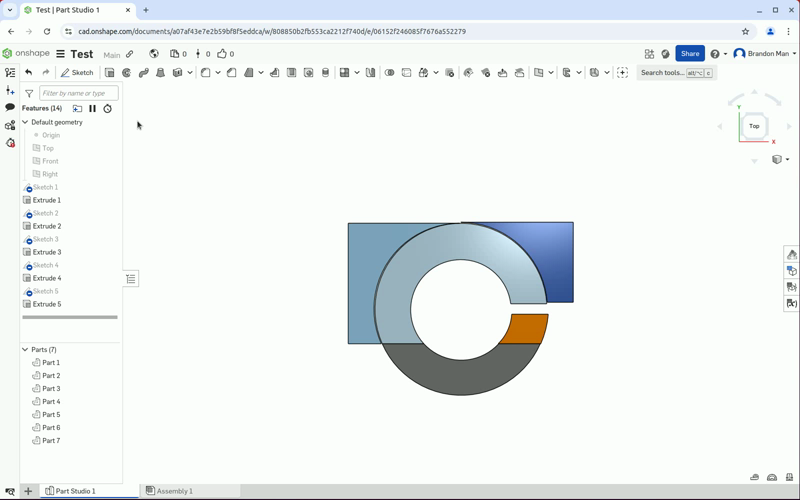
mouse_move(73, 189)
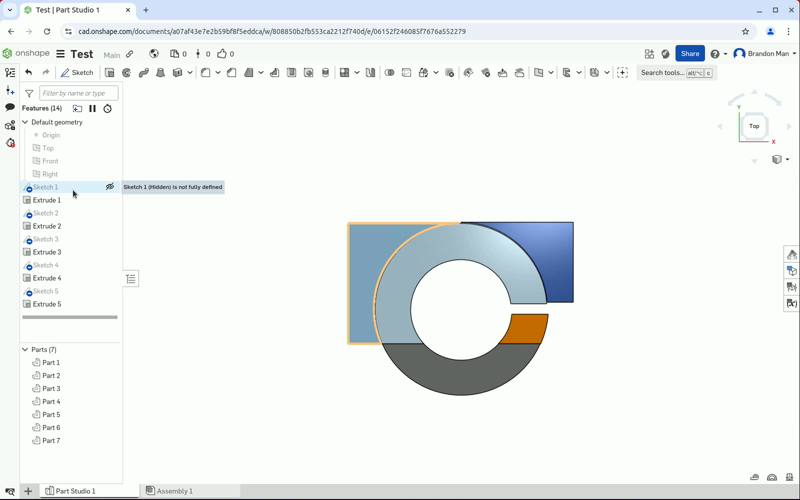
click(73, 189)
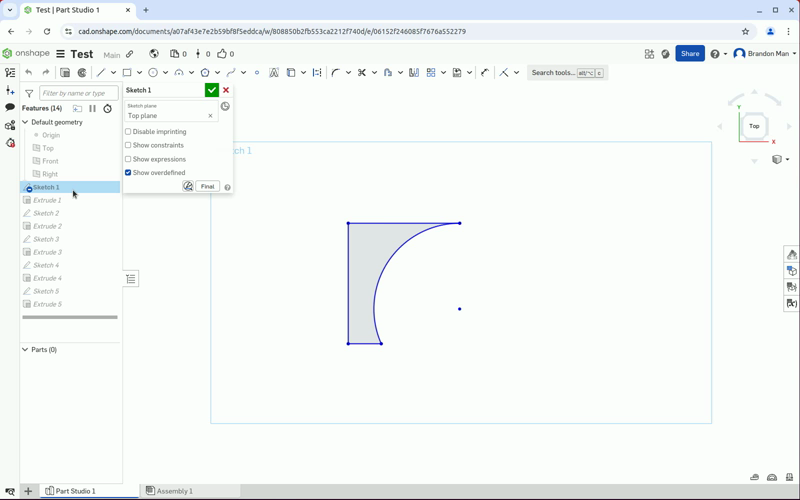
mouse_move(229, 92)
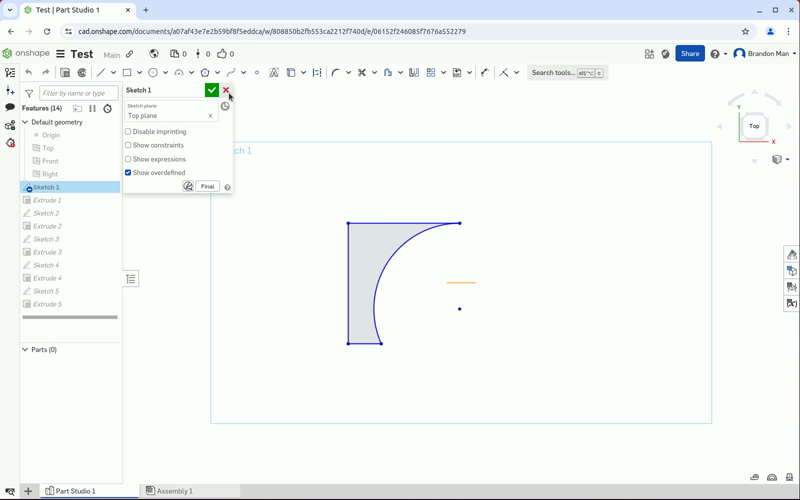
click(229, 92)
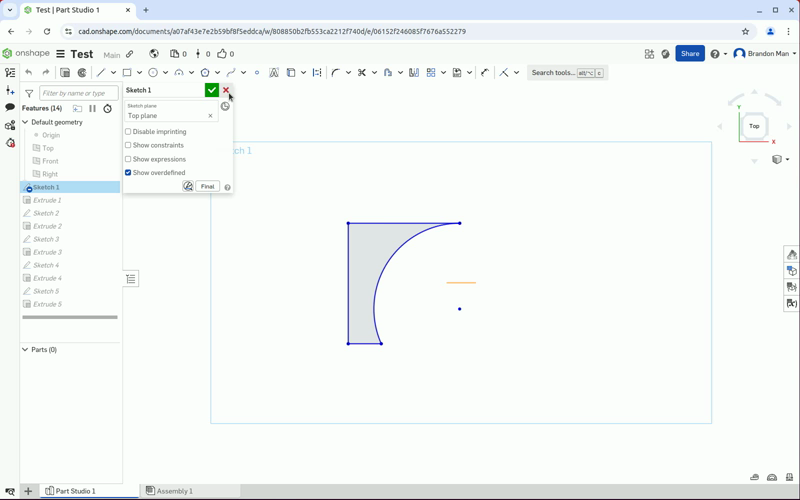
key(shift+s)
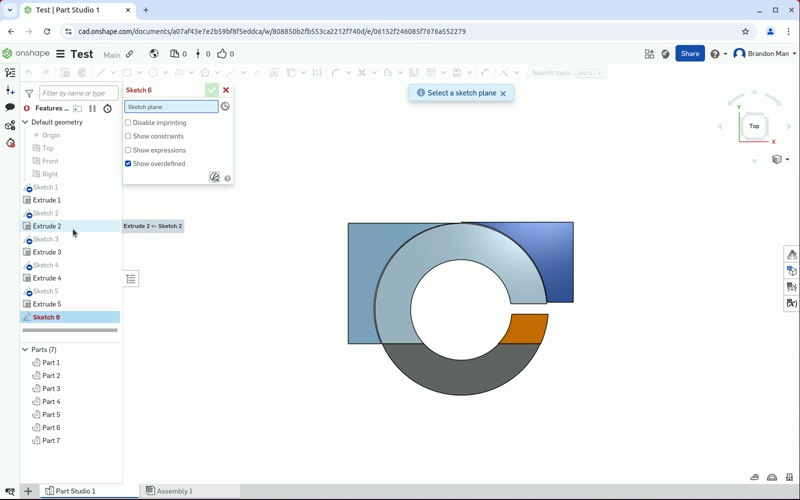
scroll(3)
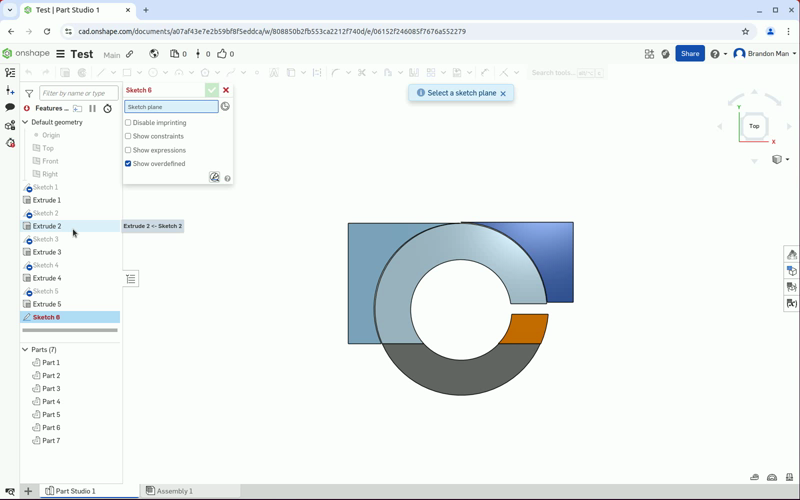
mouse_move(73, 150)
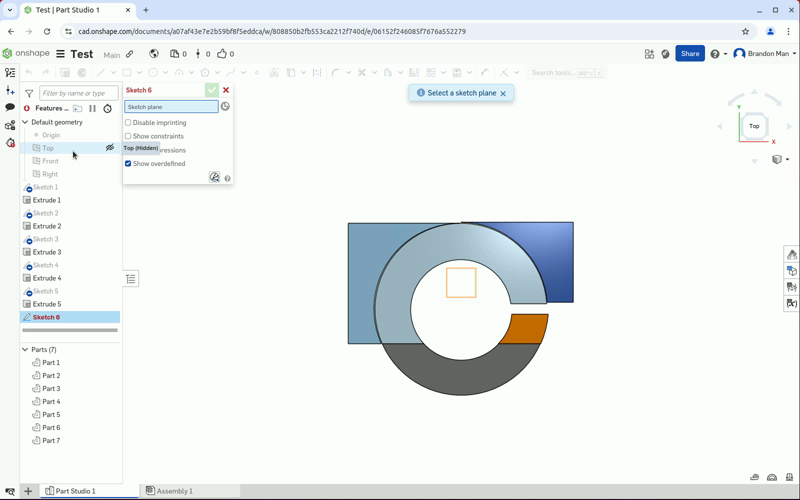
click(73, 150)
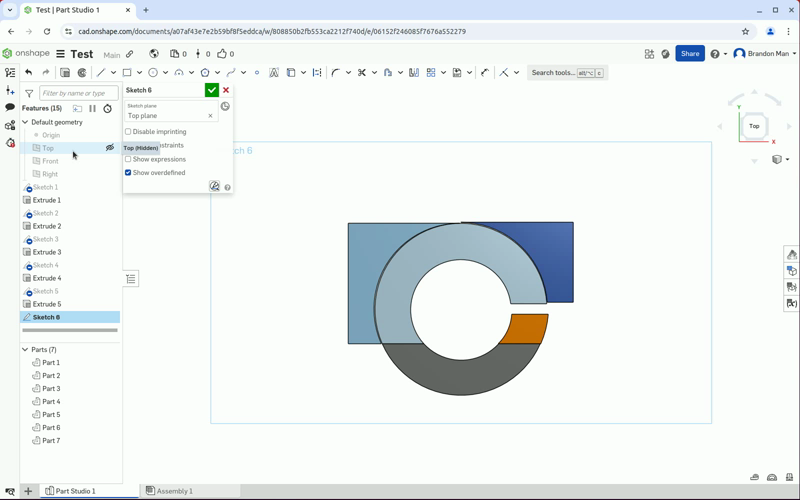
mouse_move(73, 352)
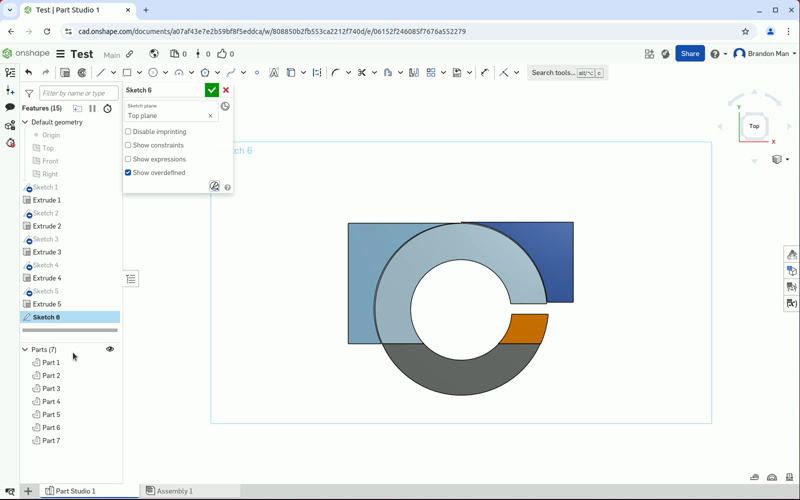
key(y)
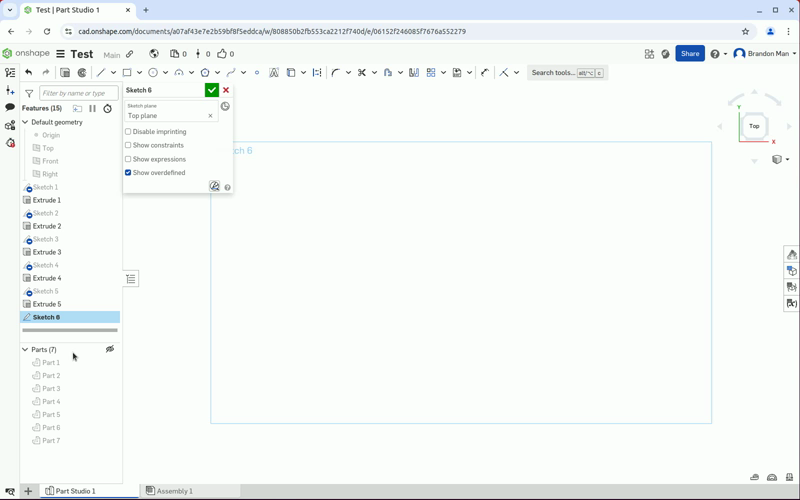
key(l)
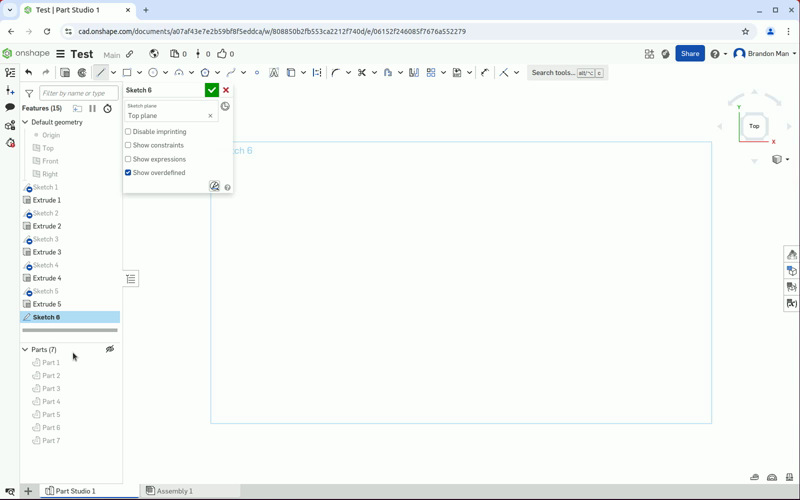
key_down(shift)
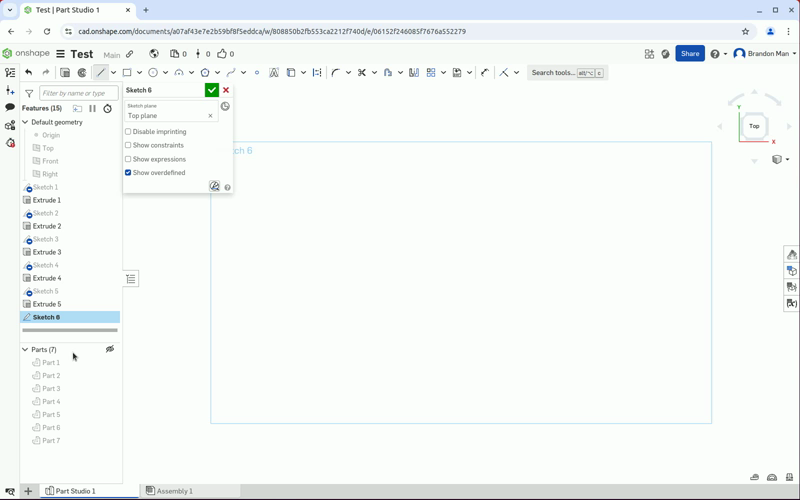
mouse_move(539, 343)
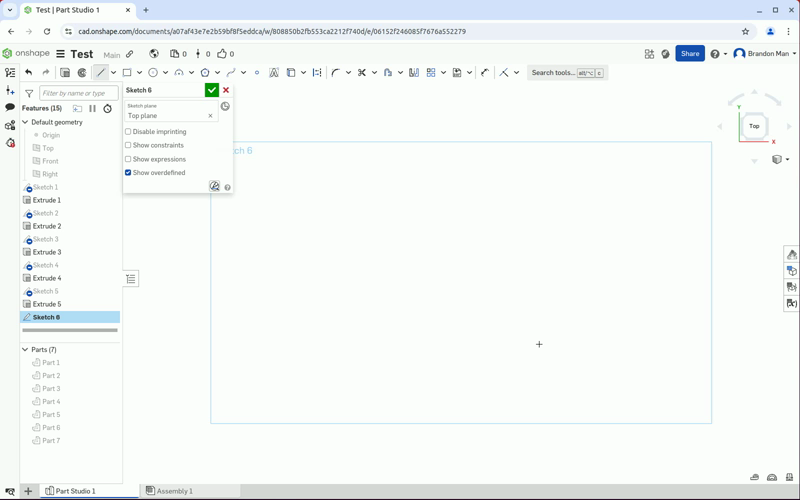
click(539, 343)
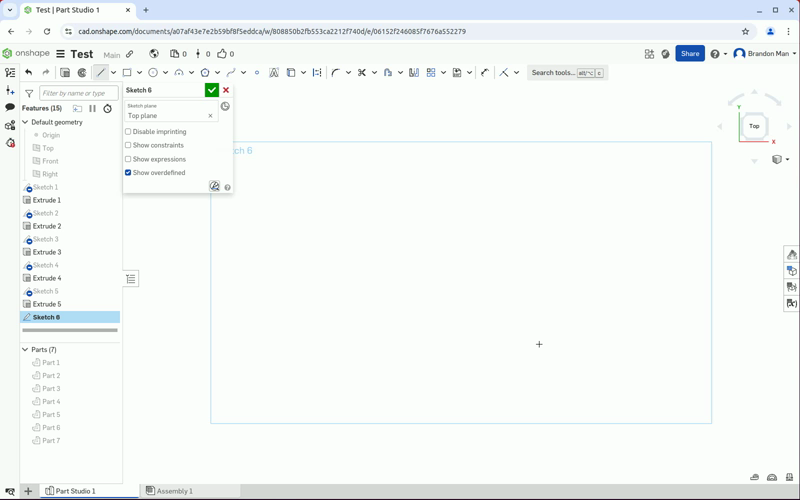
key_up(shift)
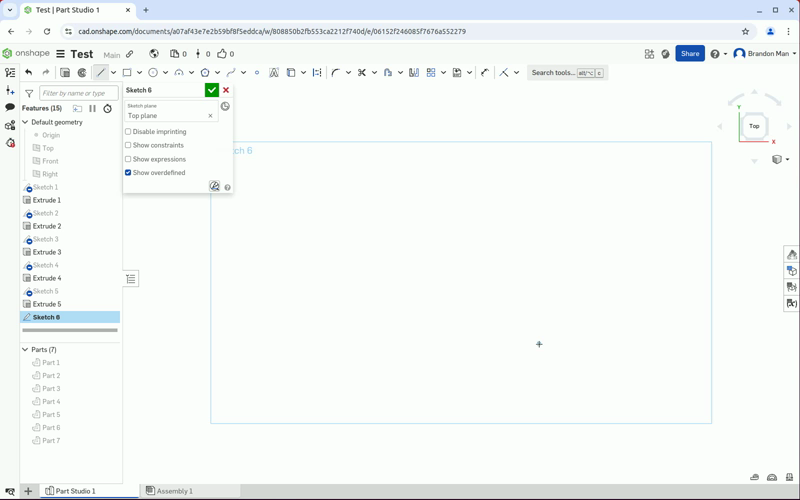
key_down(shift)
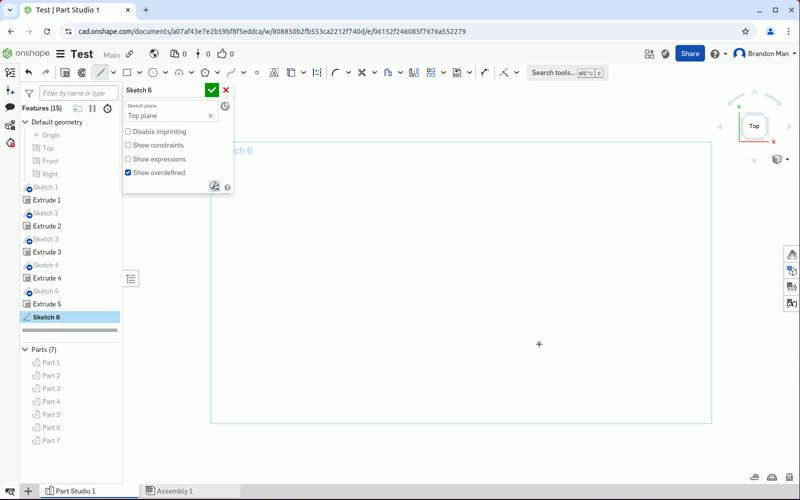
mouse_move(569, 343)
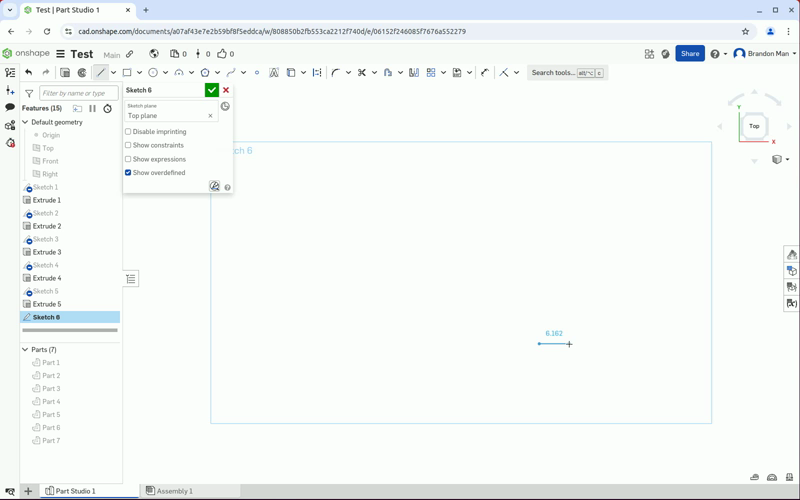
mouse_move(573, 343)
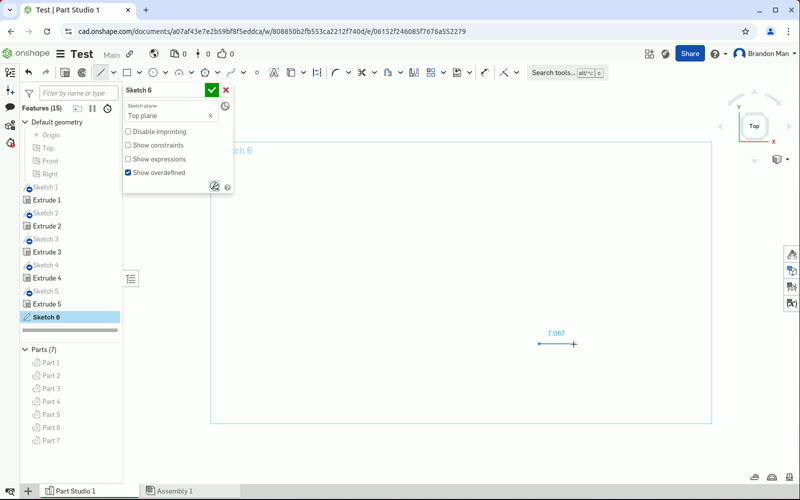
click(573, 343)
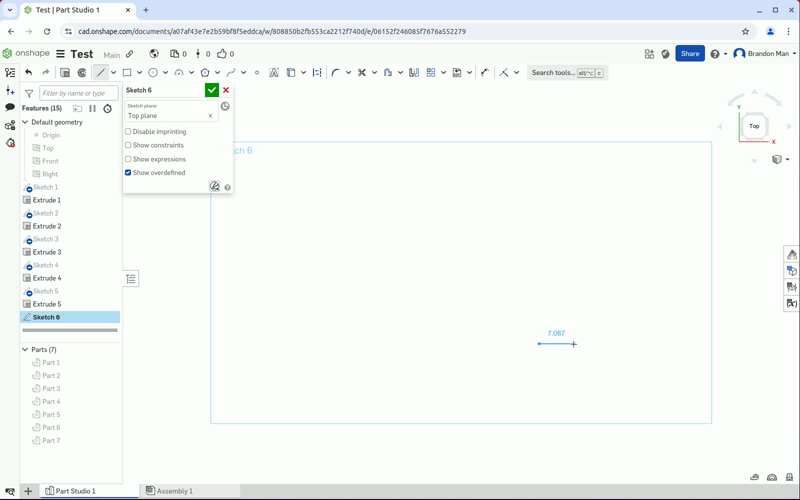
key_up(shift)
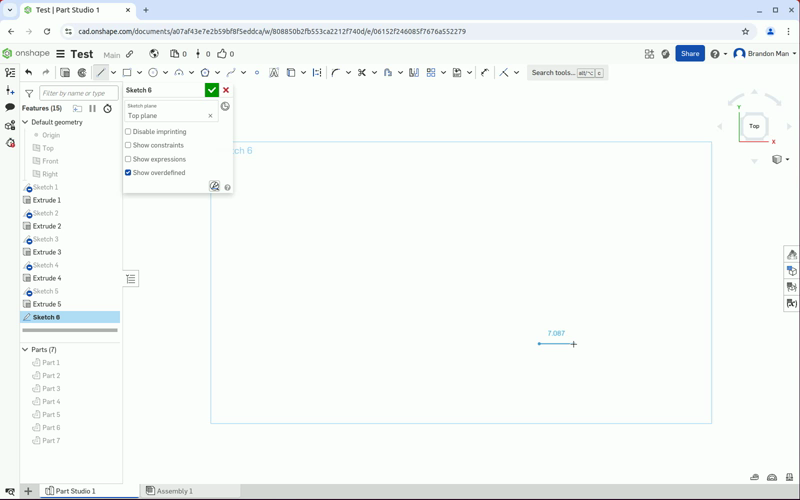
key_down(shift)
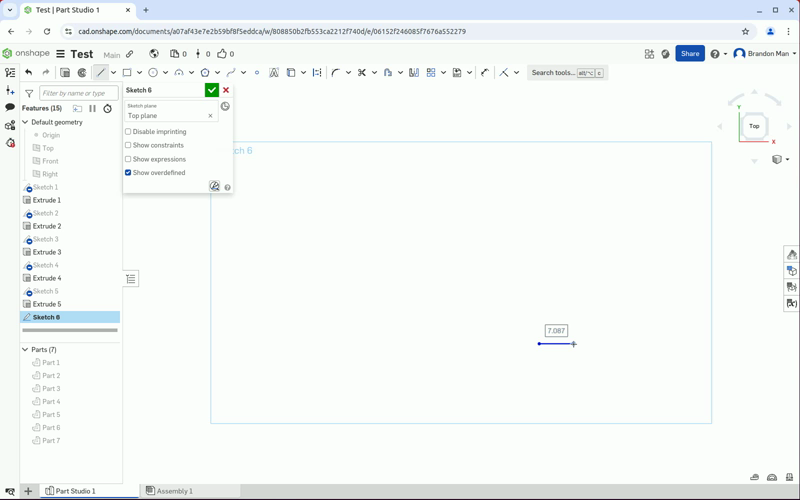
mouse_move(589, 343)
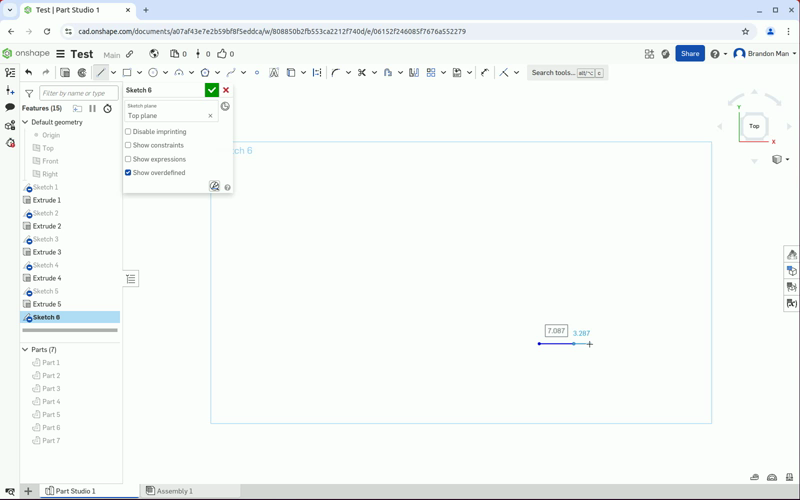
mouse_move(573, 314)
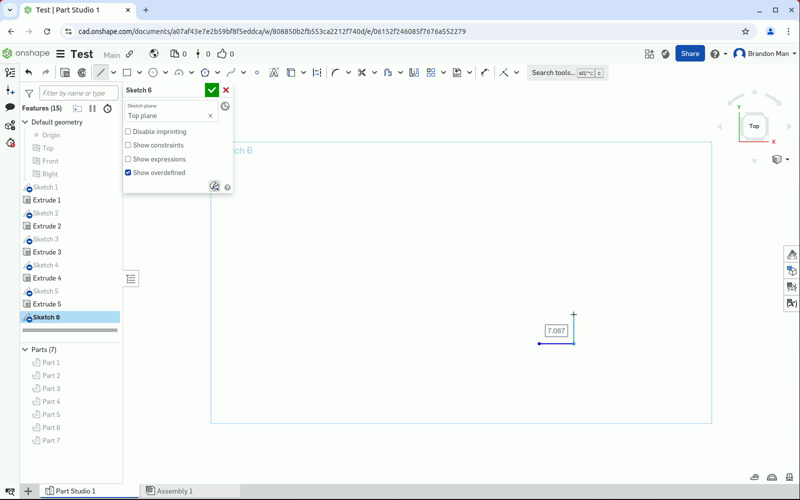
click(573, 314)
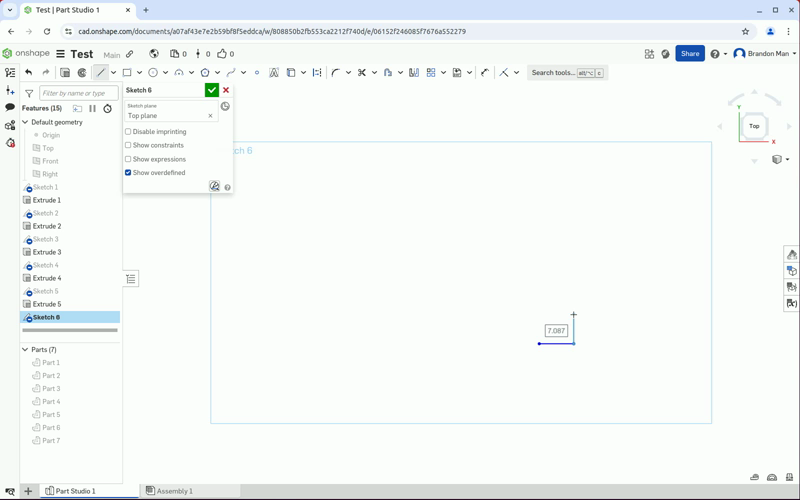
key_up(shift)
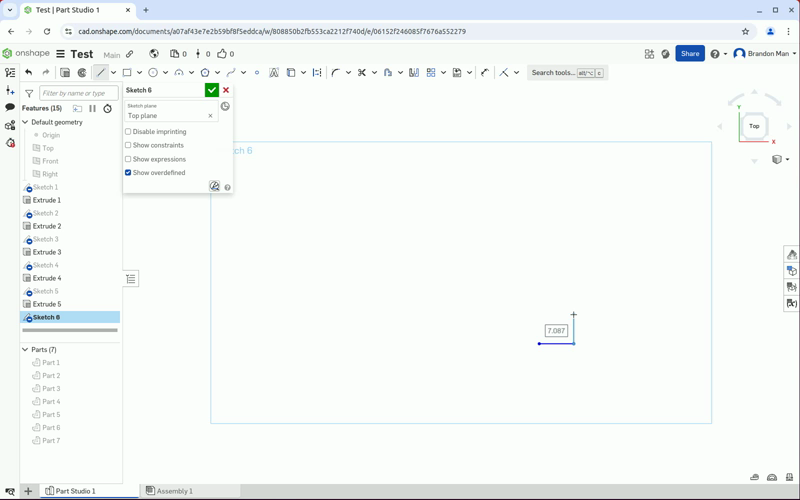
key_down(shift)
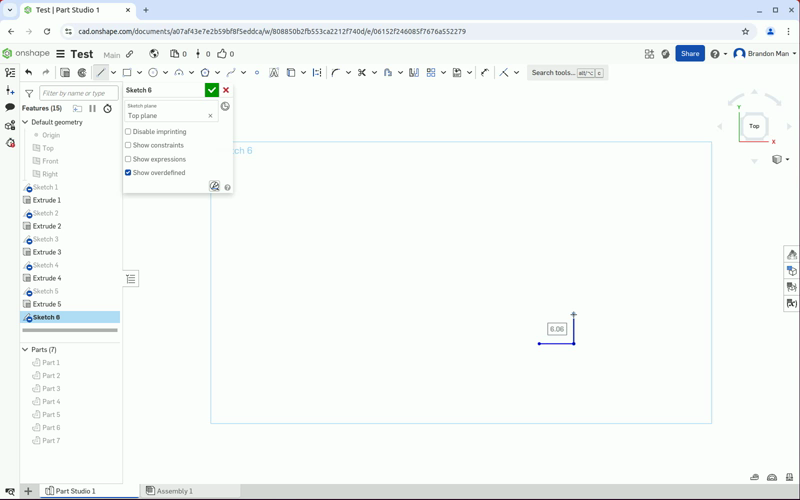
mouse_move(589, 314)
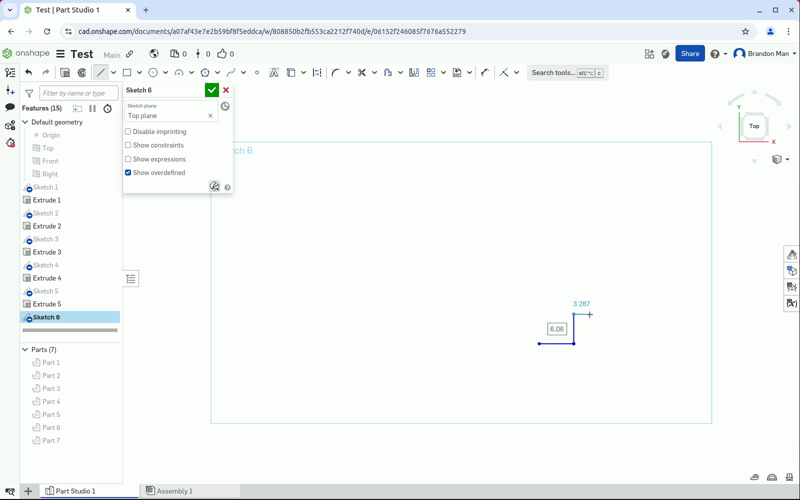
mouse_move(546, 314)
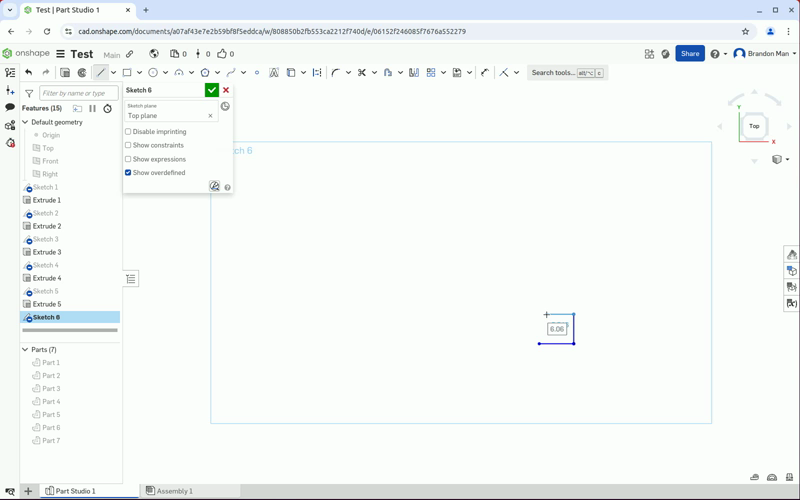
click(546, 314)
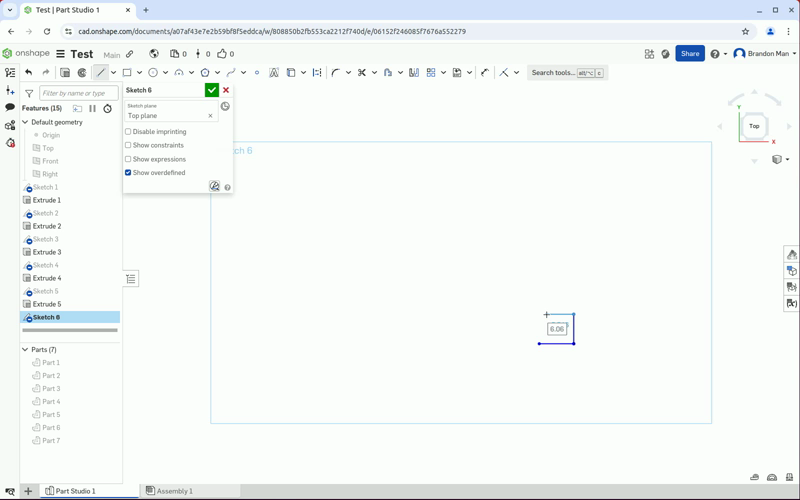
key_up(shift)
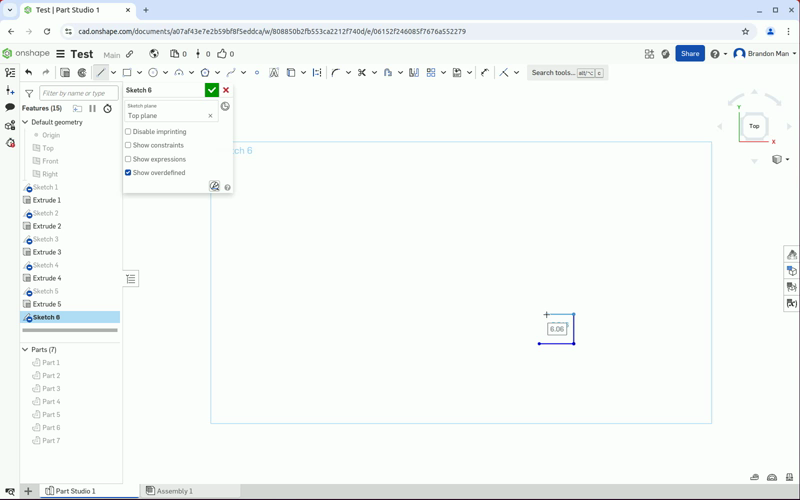
key(esc)
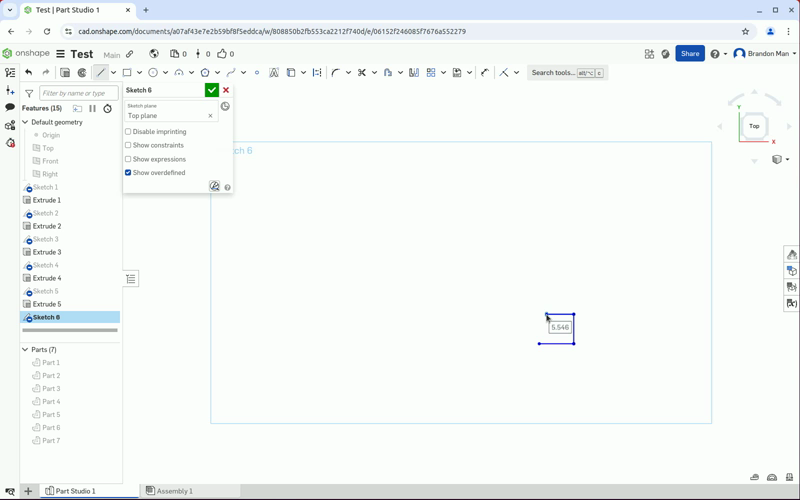
key(a)
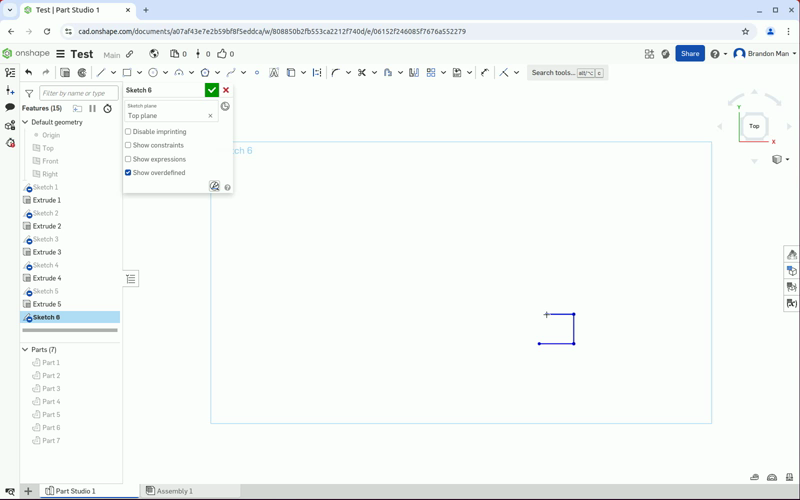
mouse_move(546, 314)
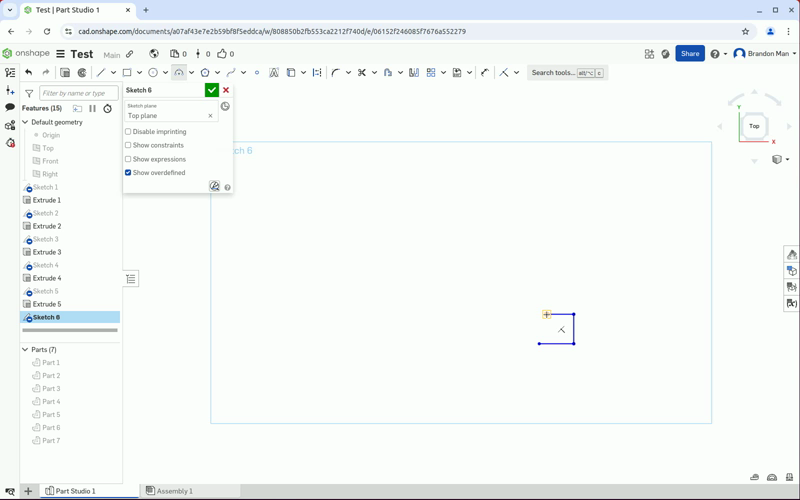
click(546, 314)
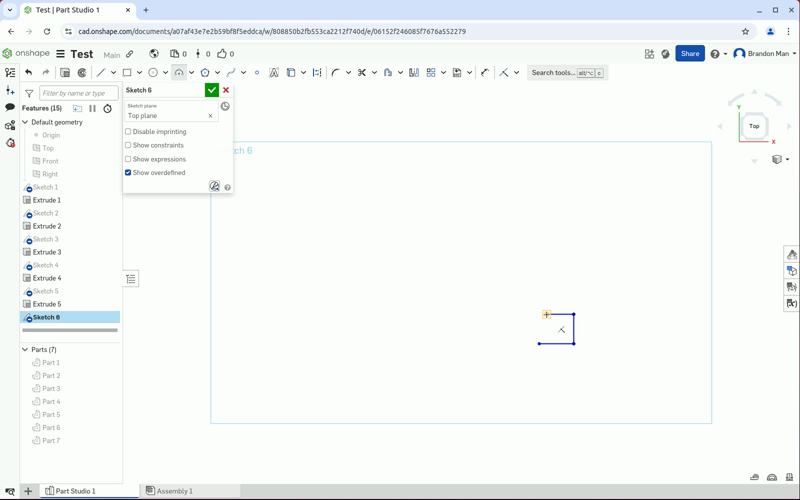
mouse_move(539, 343)
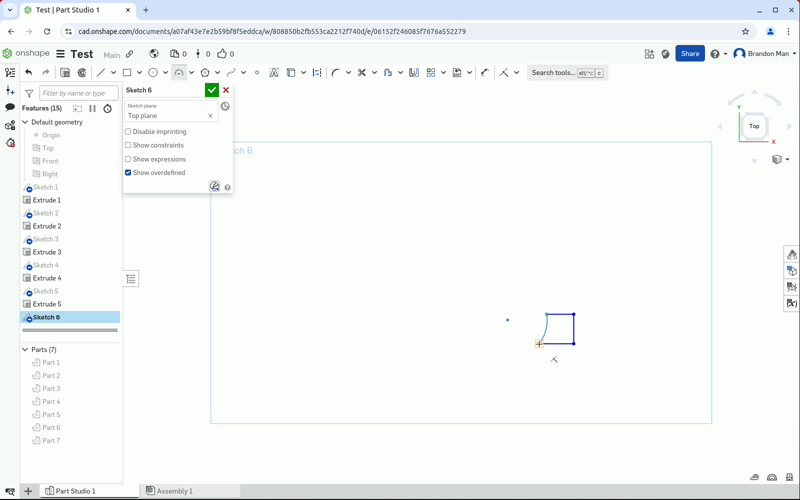
click(539, 343)
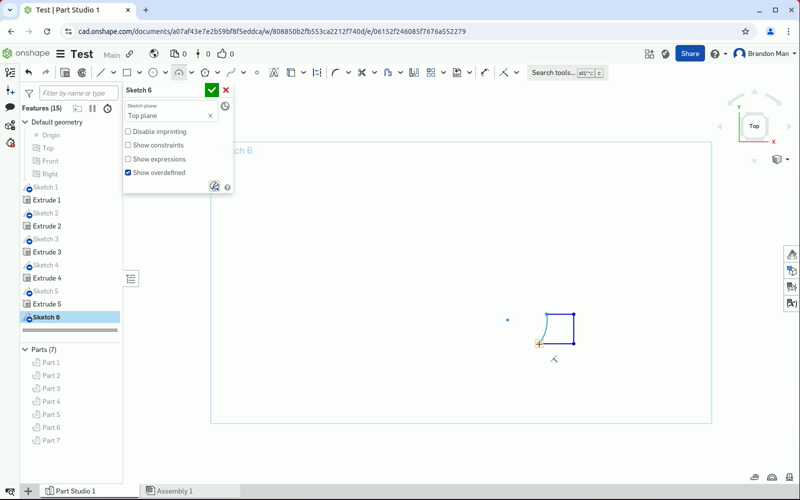
key_down(shift)
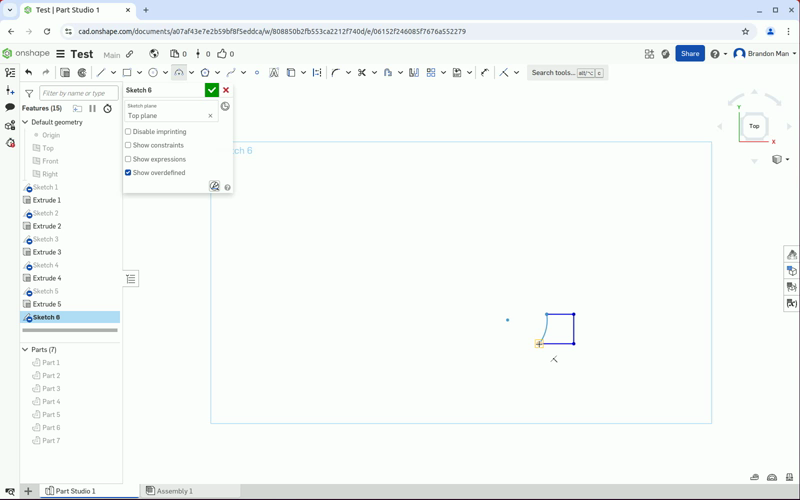
mouse_move(544, 329)
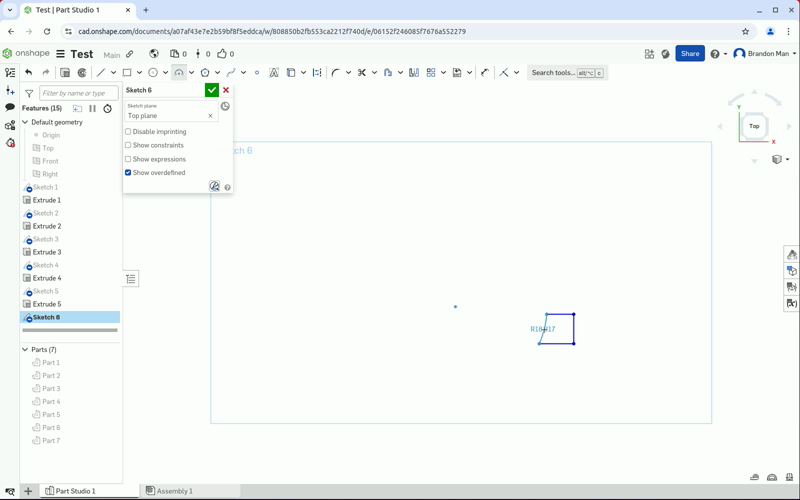
click(544, 329)
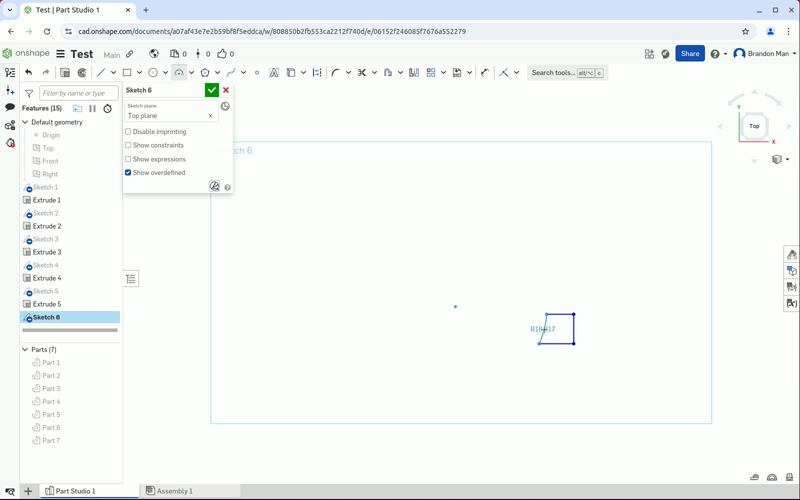
key_up(shift)
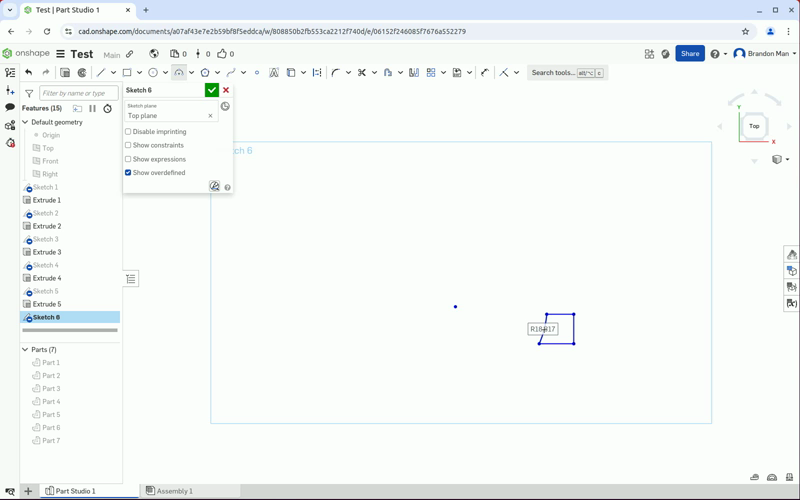
key(esc)
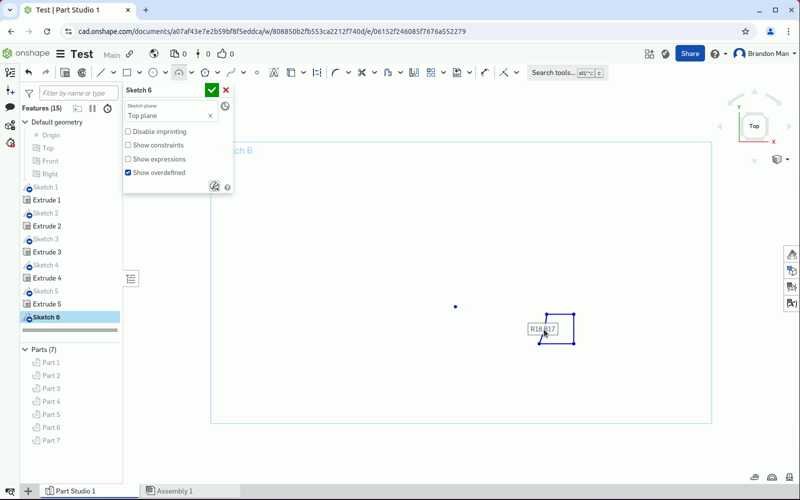
mouse_move(559, 335)
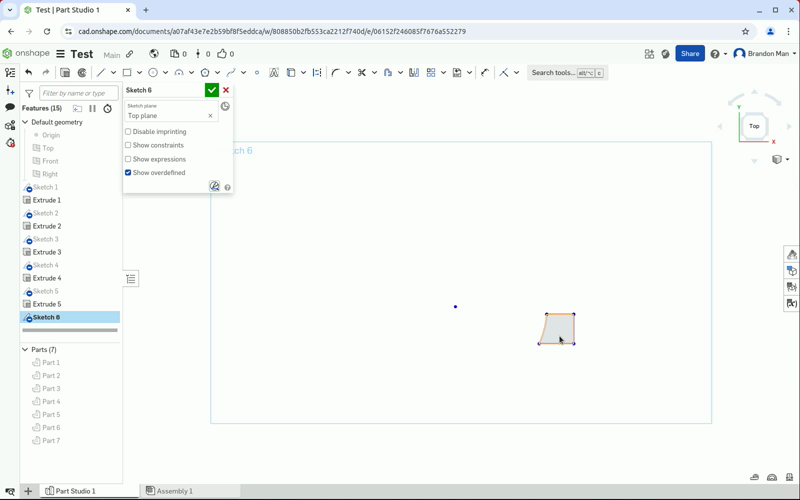
scroll(6)
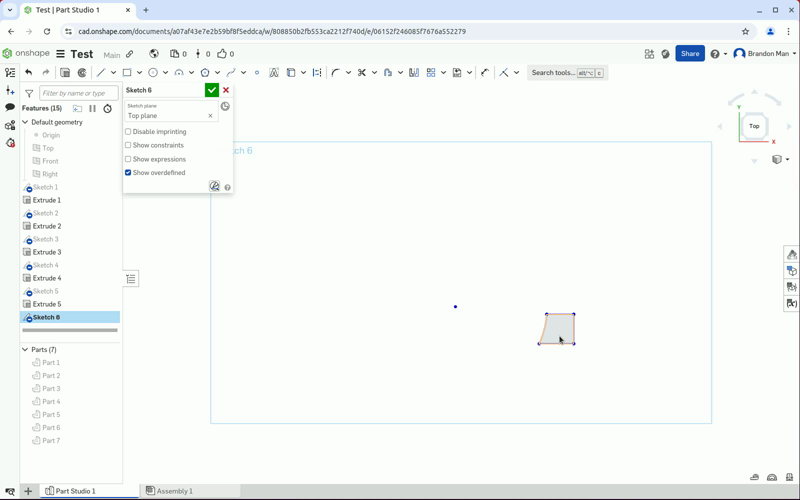
scroll(6)
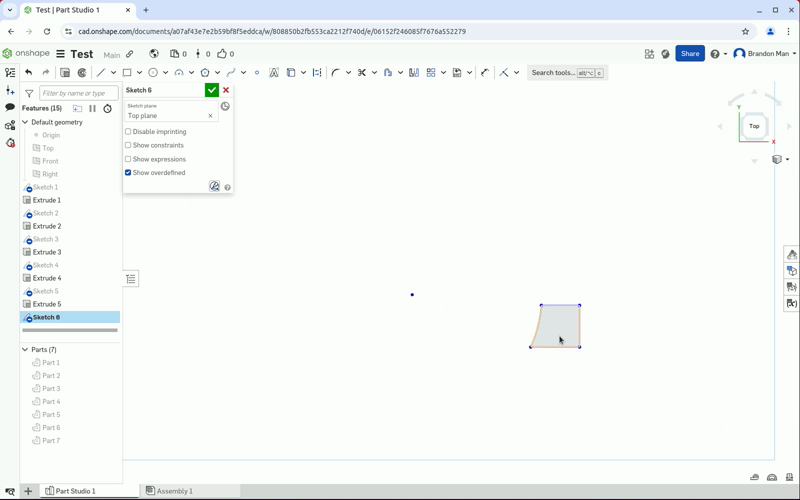
scroll(6)
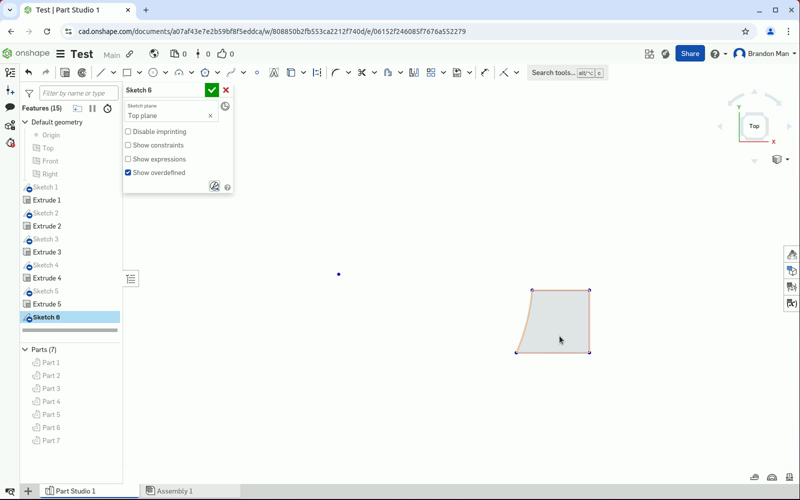
scroll(6)
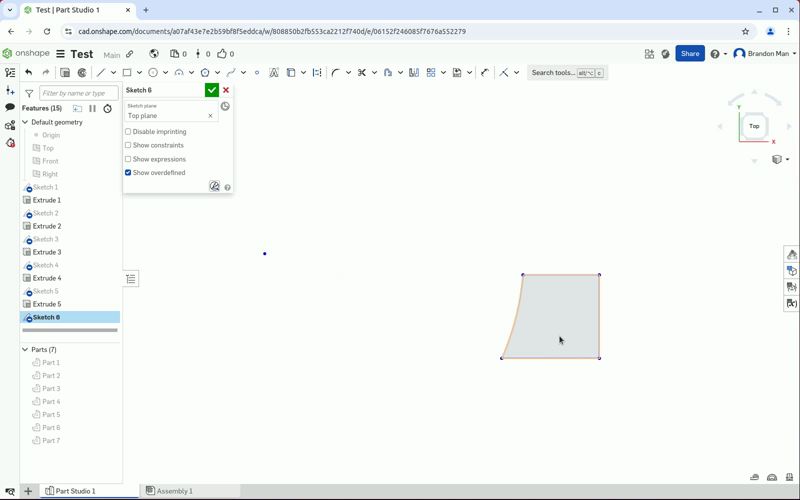
scroll(6)
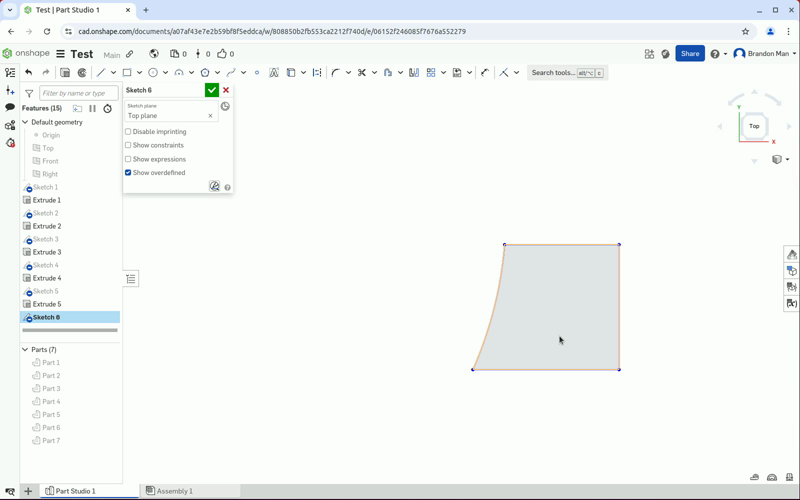
scroll(6)
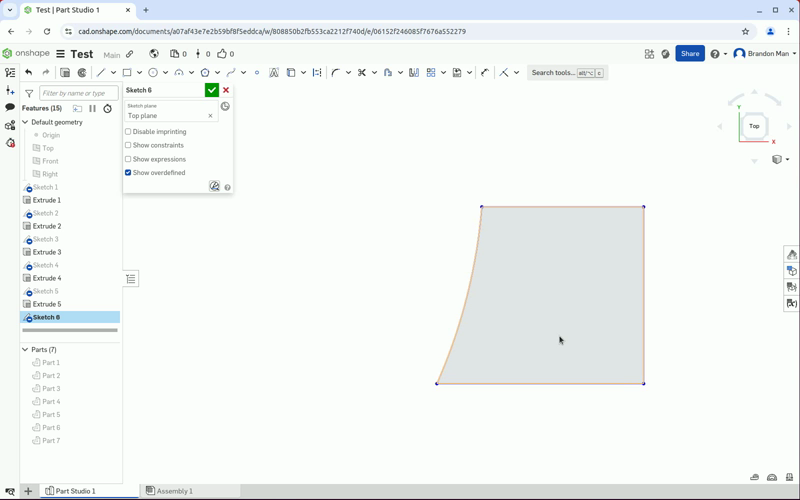
scroll(6)
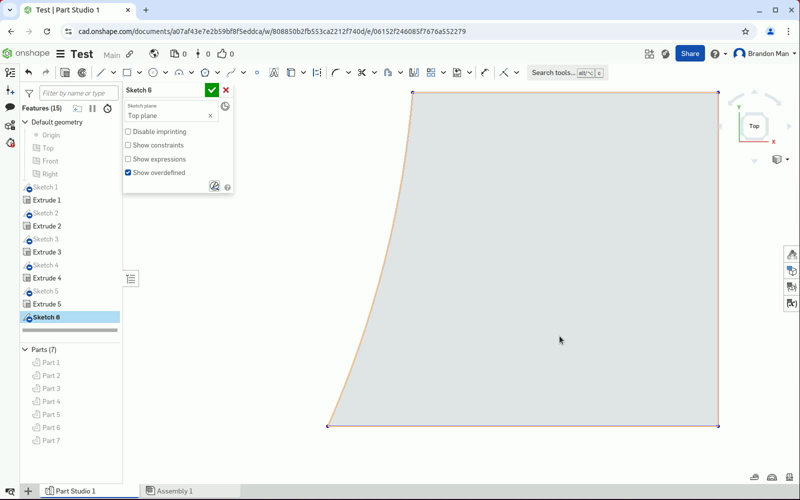
click(559, 335)
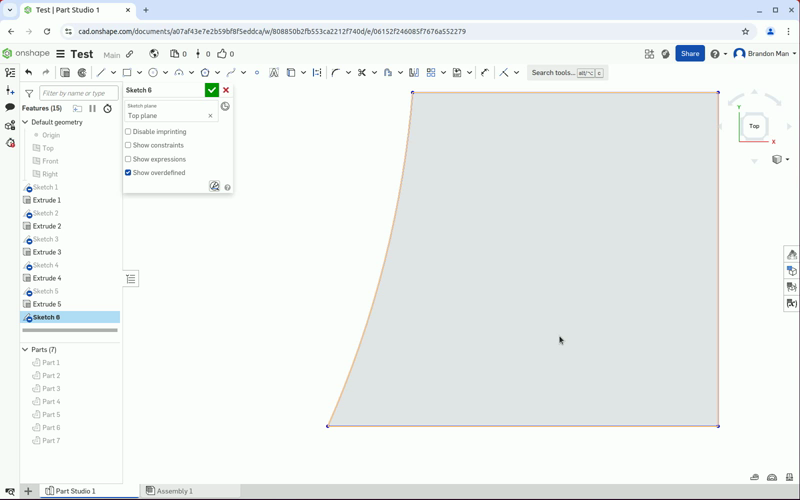
scroll(-6)
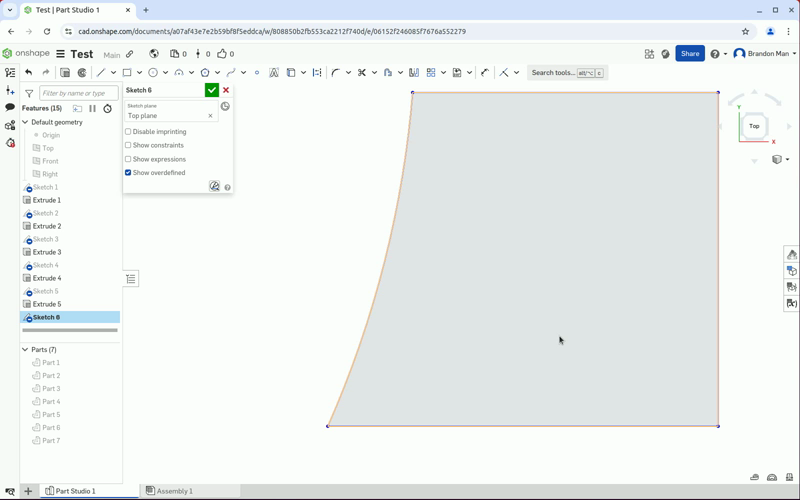
scroll(-6)
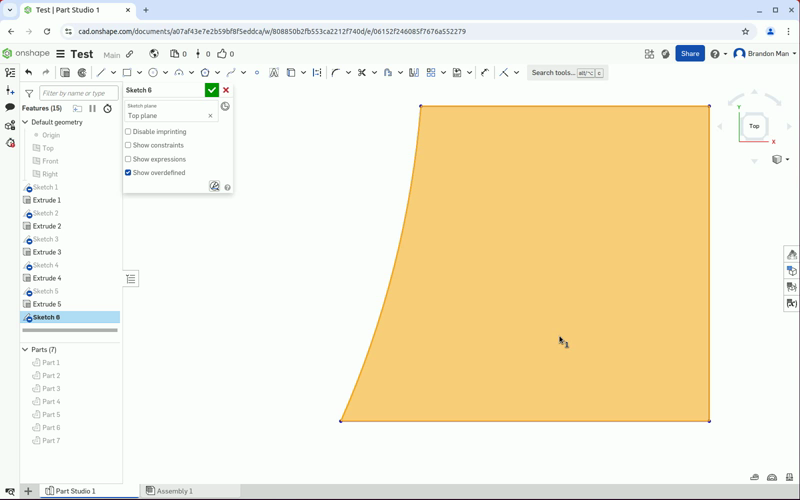
scroll(-6)
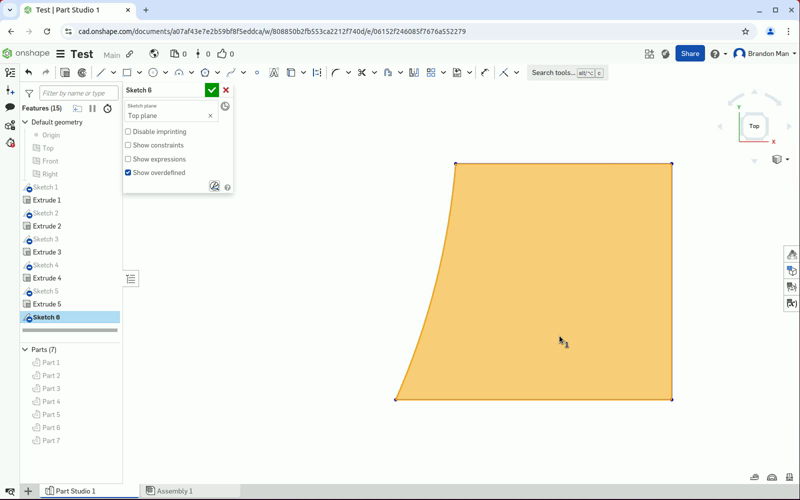
scroll(-6)
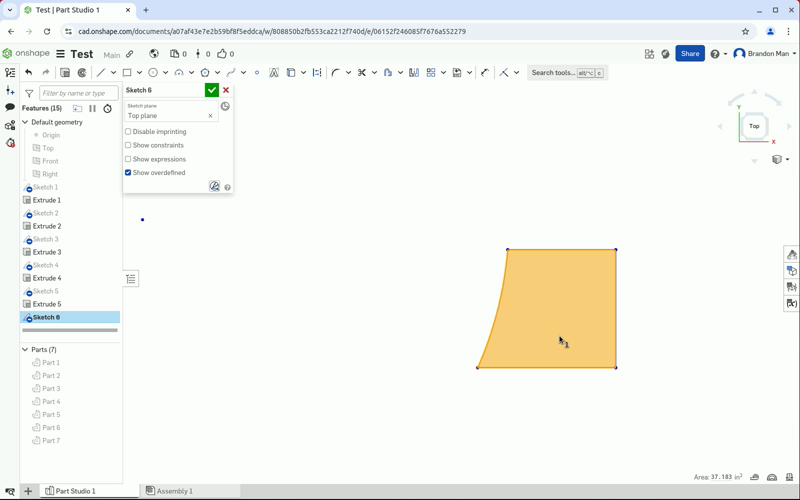
scroll(-6)
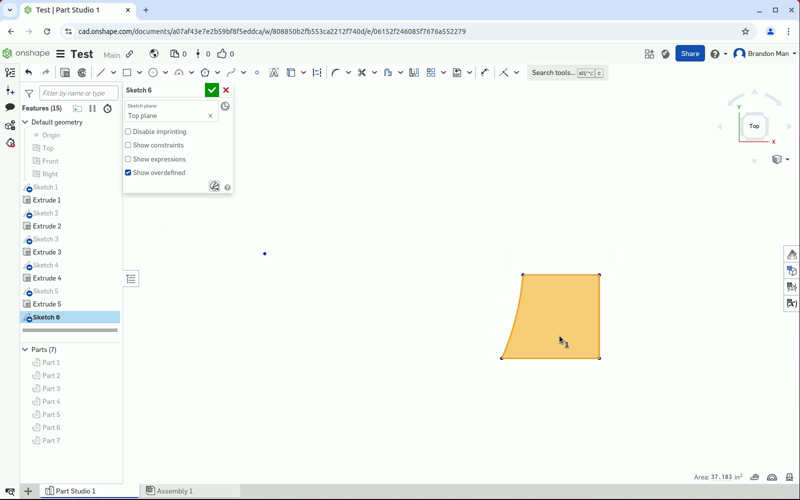
scroll(-6)
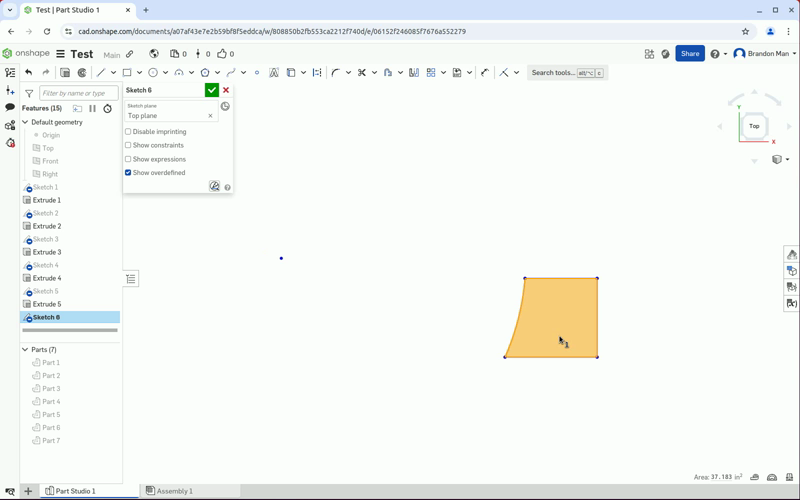
scroll(-6)
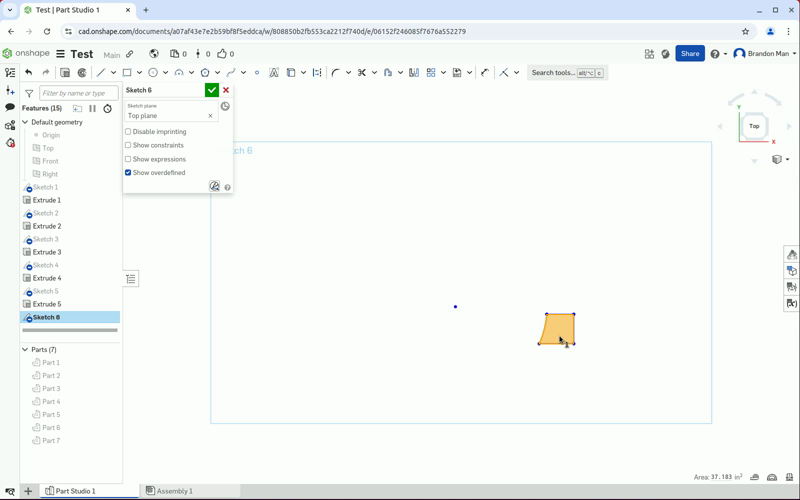
mouse_move(73, 352)
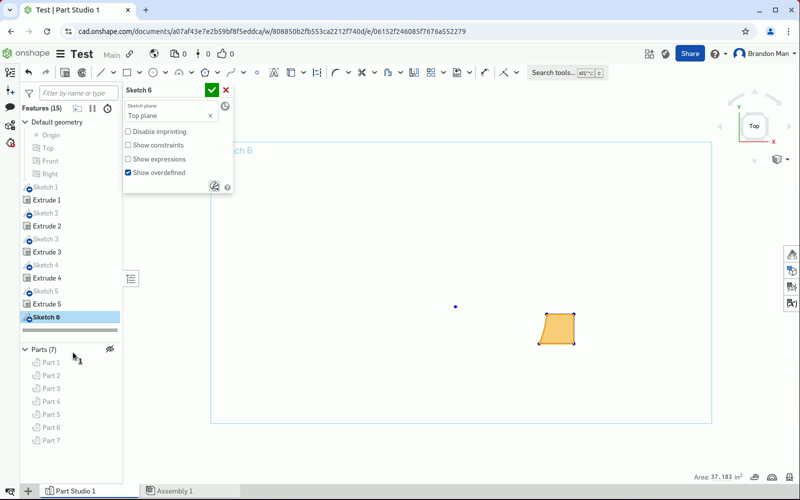
key(shift+y)
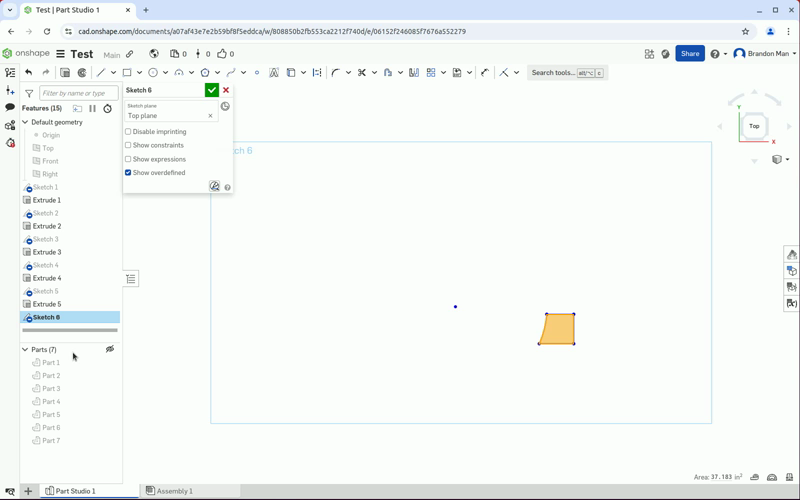
key(shift+e)
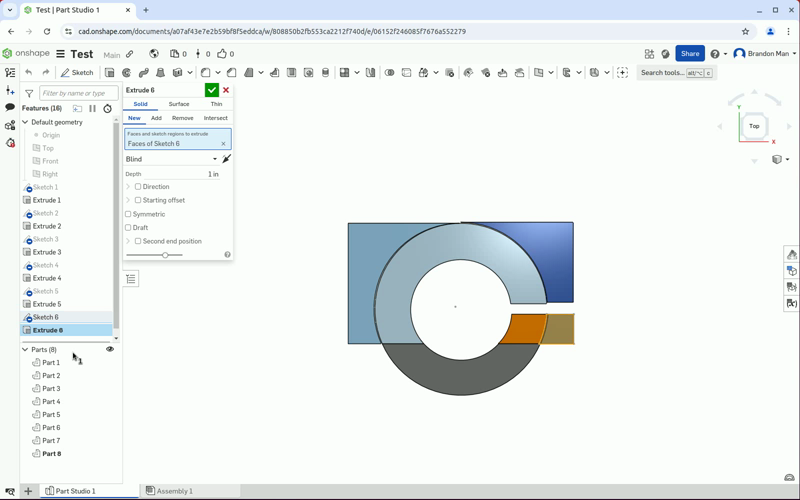
mouse_move(143, 106)
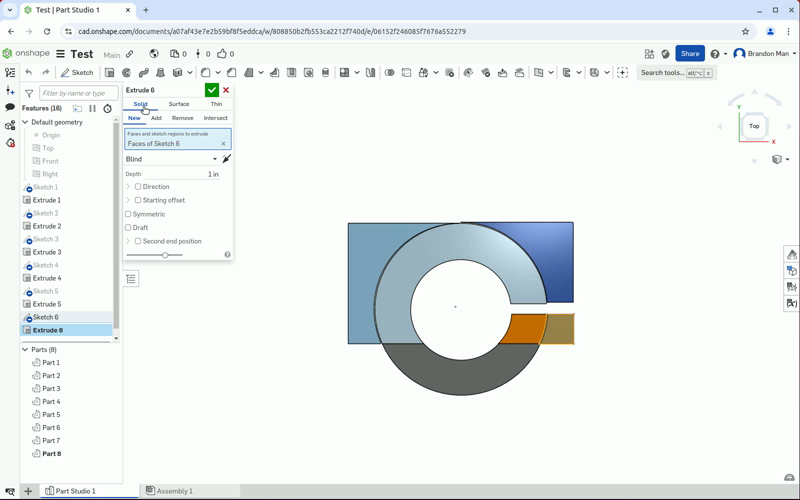
click(143, 106)
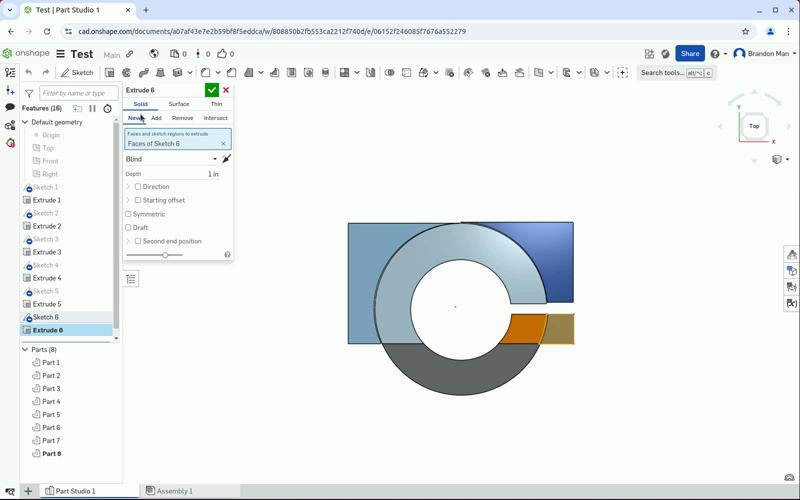
mouse_move(137, 120)
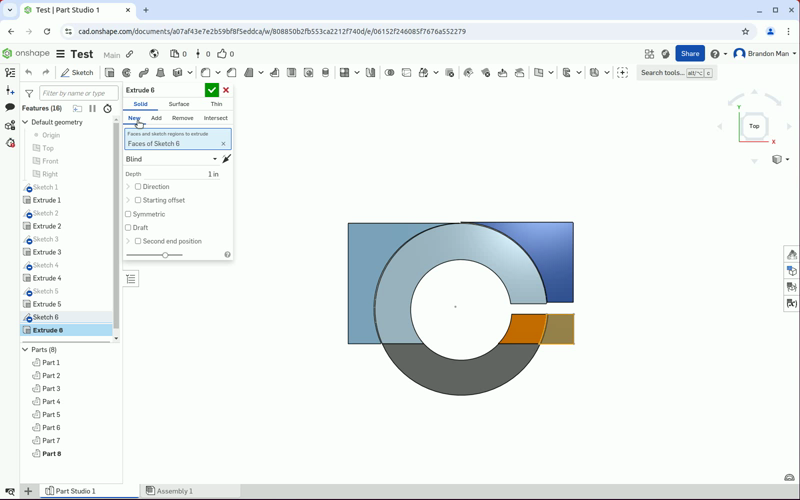
click(137, 120)
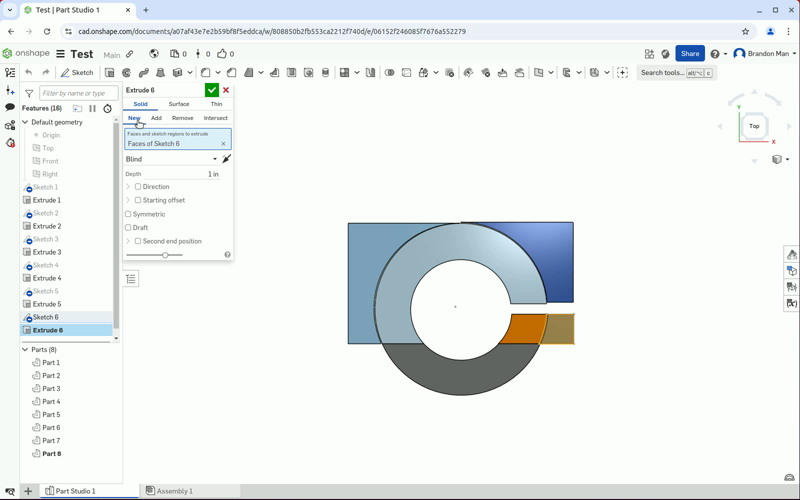
key(tab, 4)
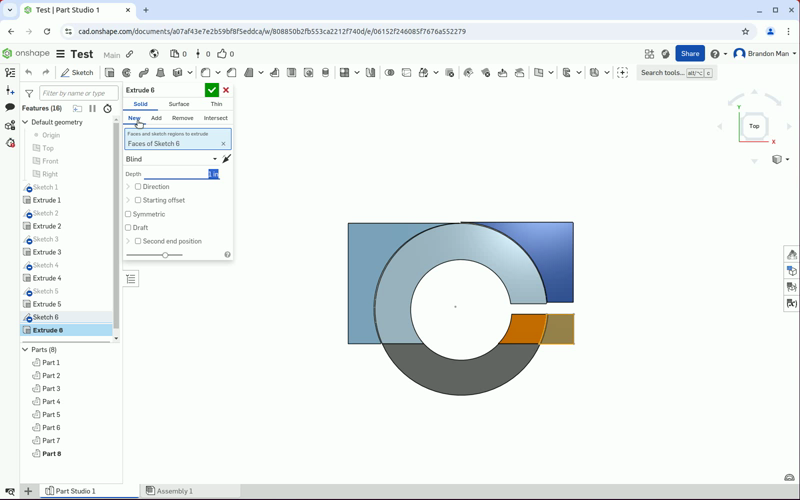
text(19.498)
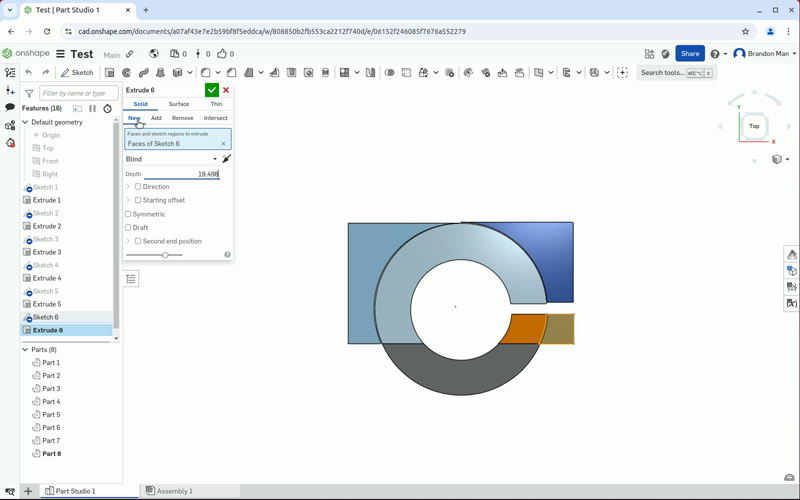
key(enter)
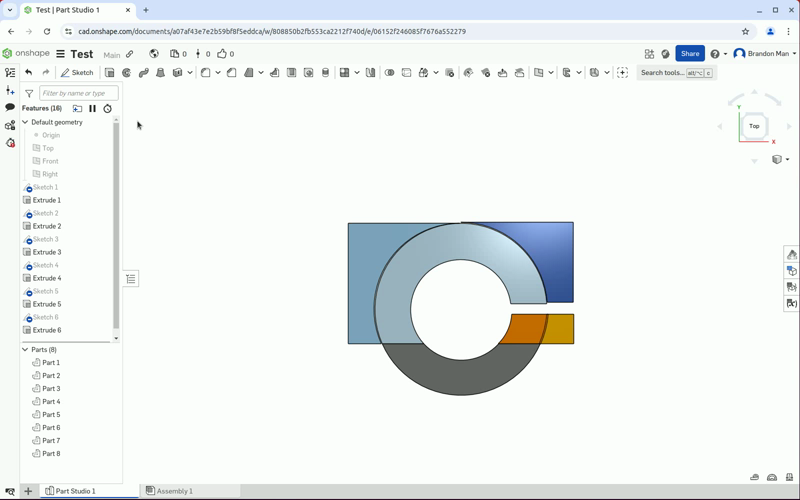
key(shift+h)
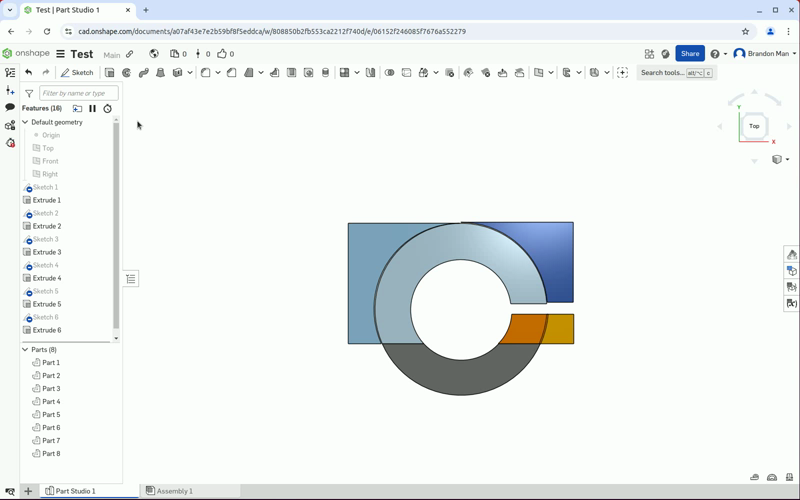
key(shift+h)
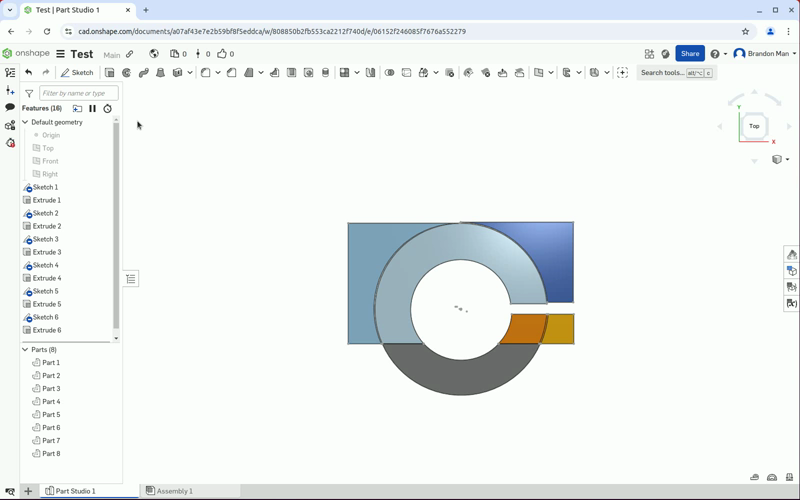
key(shift+7)
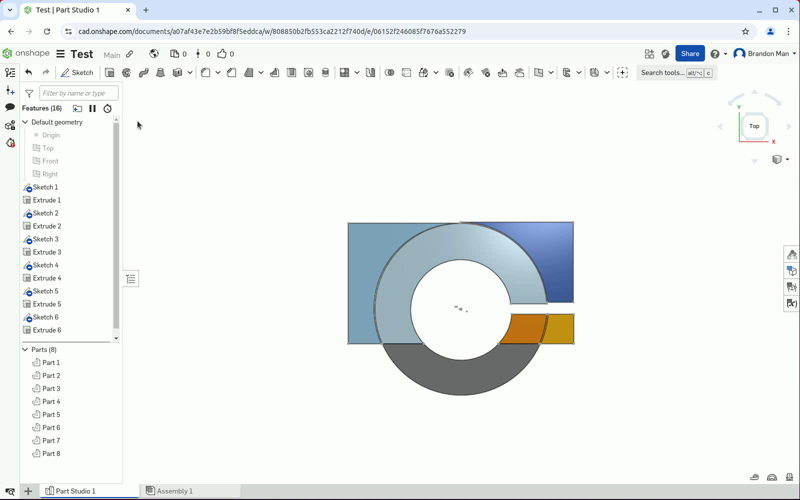
key(up, 3)
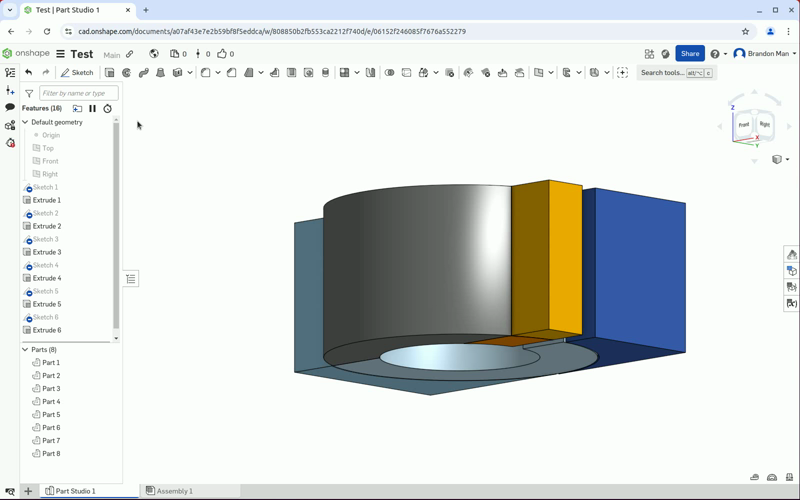
key(left, 3)
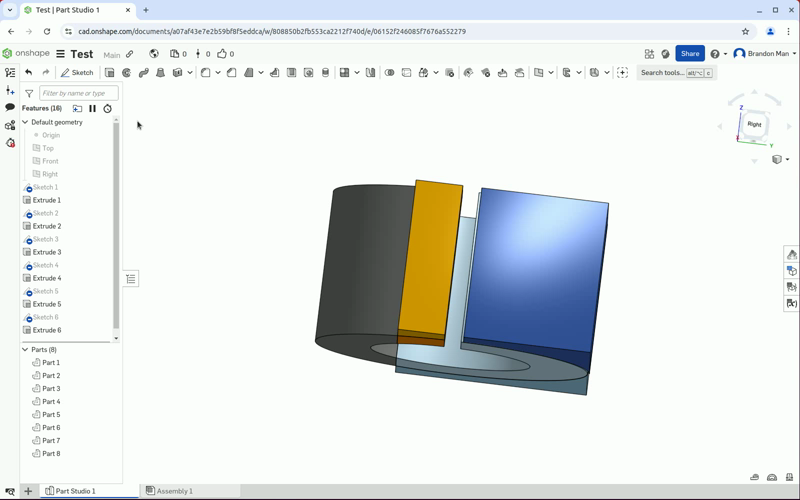
key(right, 3)
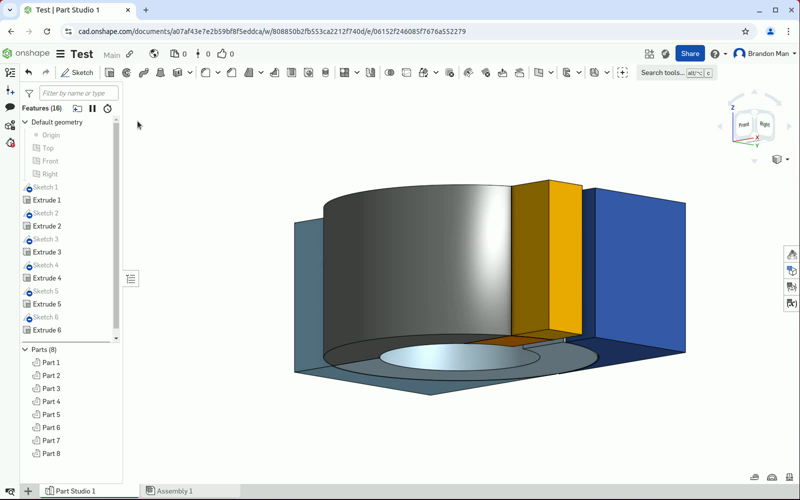
key(down, 3)
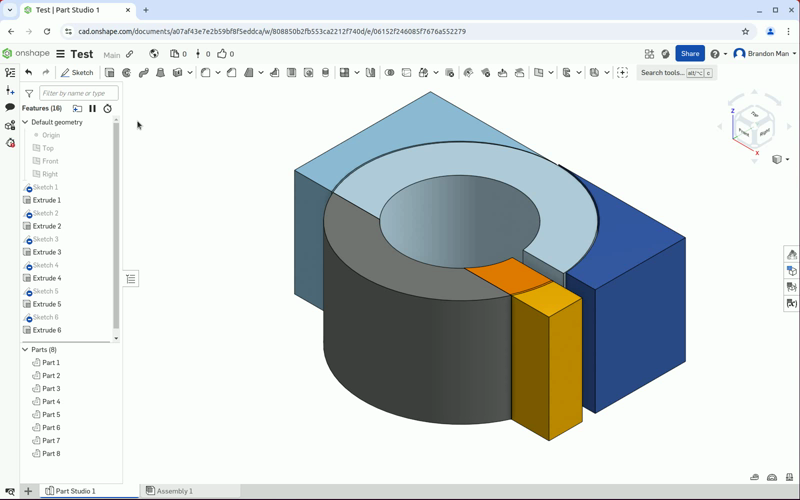
mouse_move(69, 189)
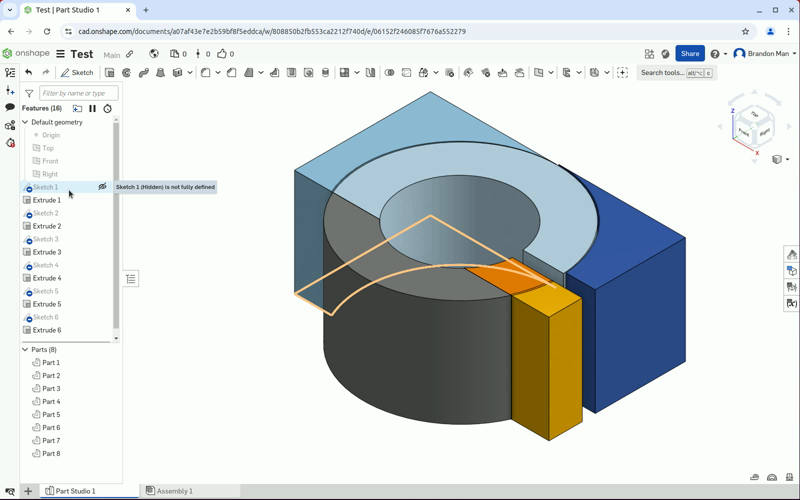
click(69, 189)